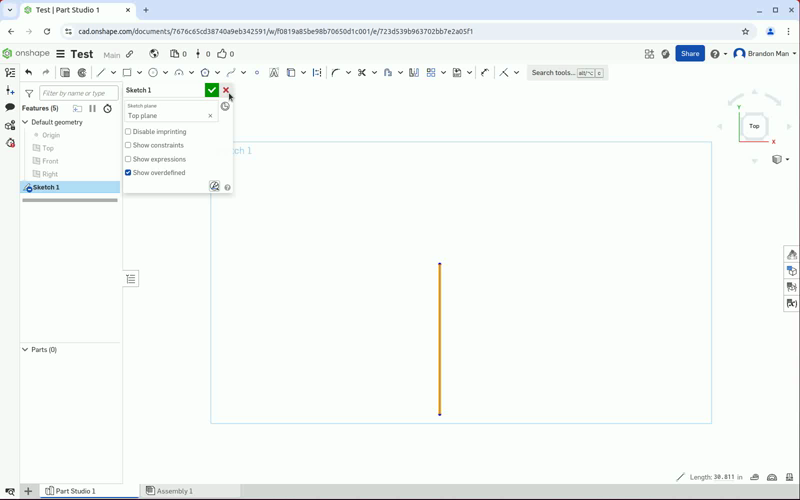
key(shift+h)
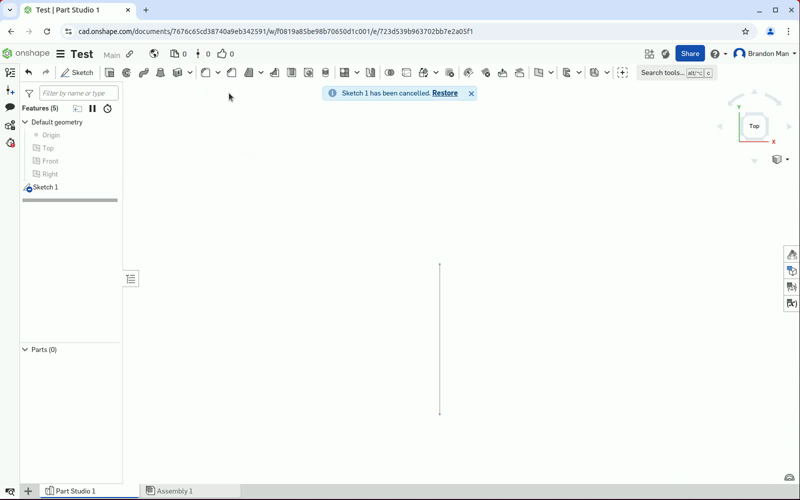
key(shift+s)
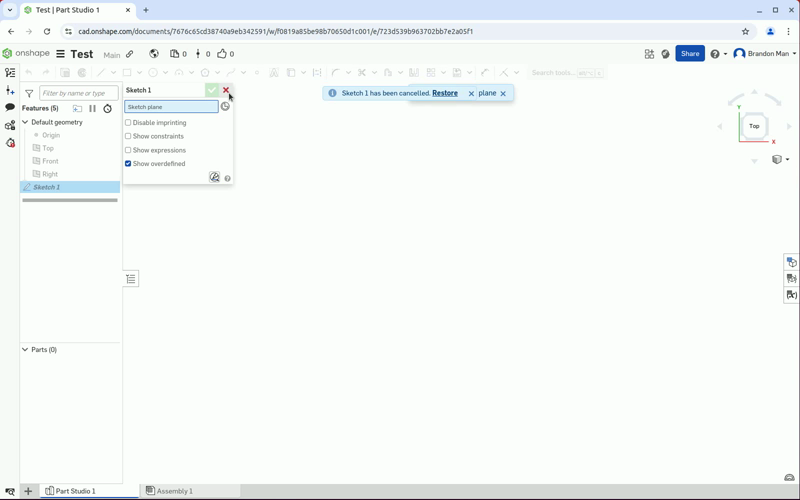
mouse_move(73, 150)
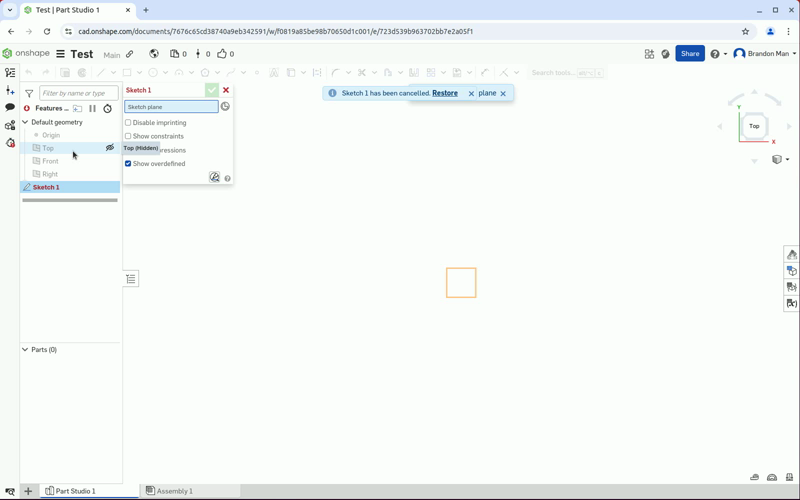
click(73, 150)
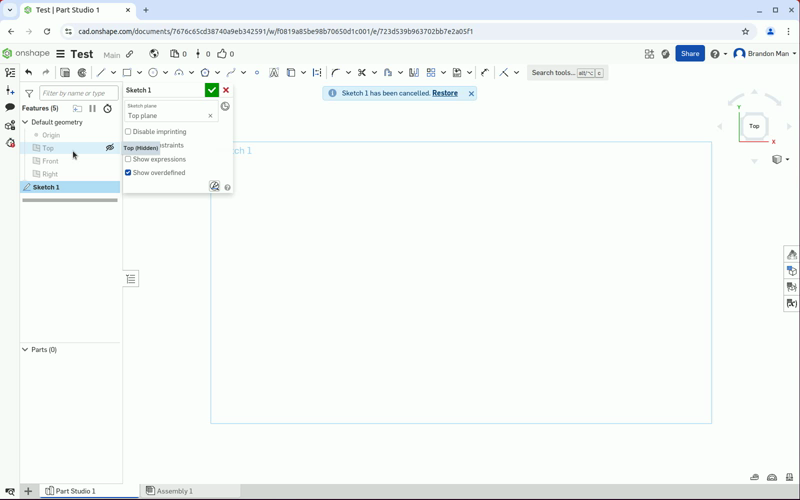
mouse_move(73, 352)
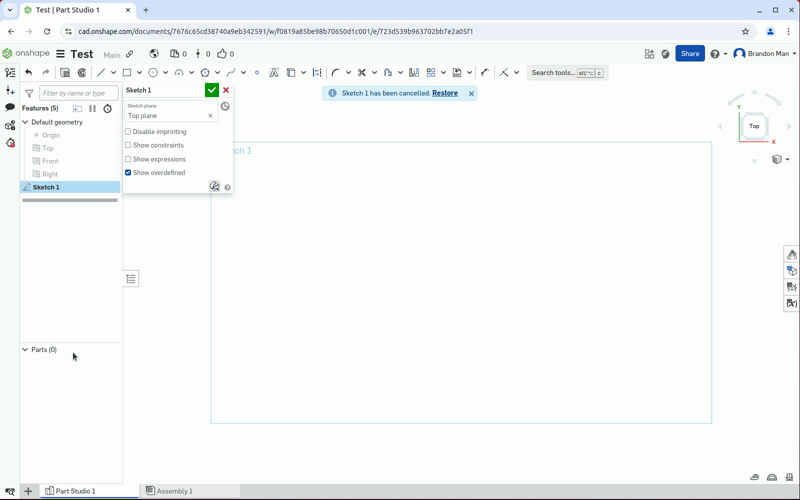
key(y)
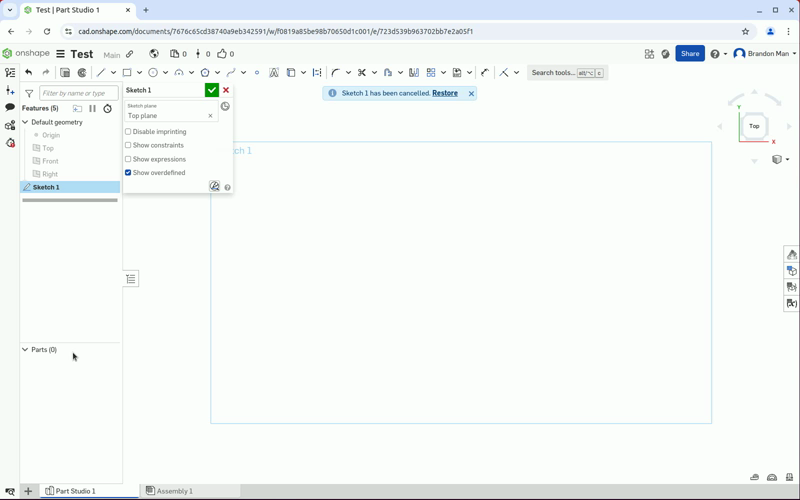
key(l)
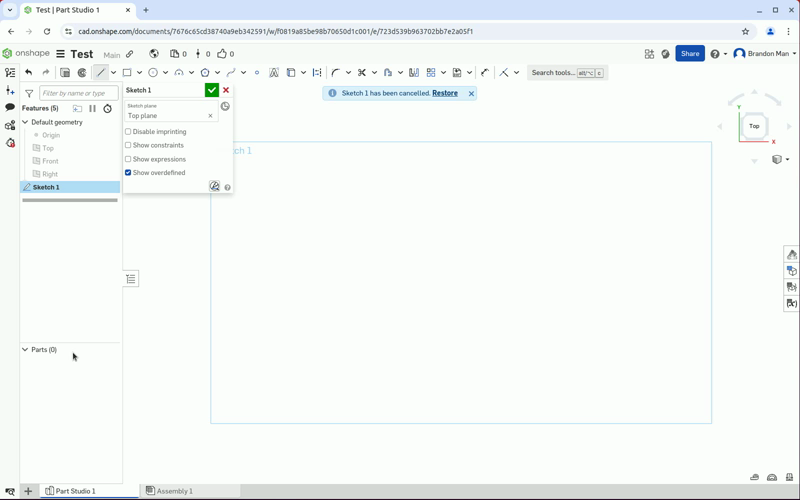
key_down(shift)
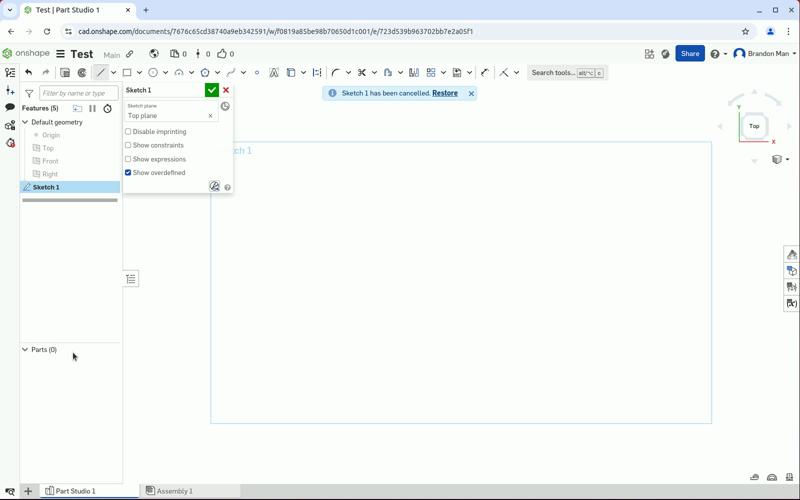
mouse_move(460, 376)
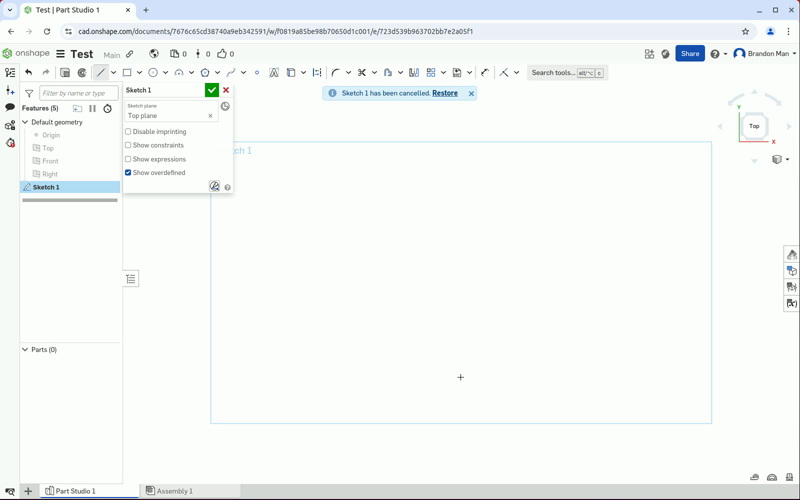
click(460, 376)
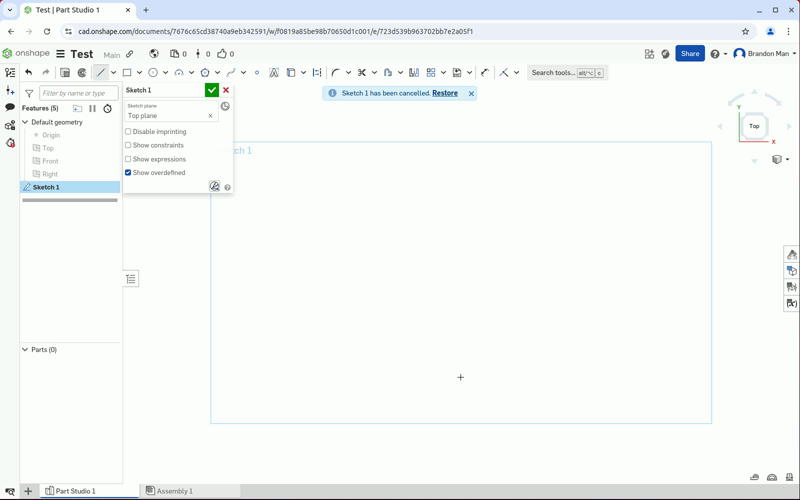
key_up(shift)
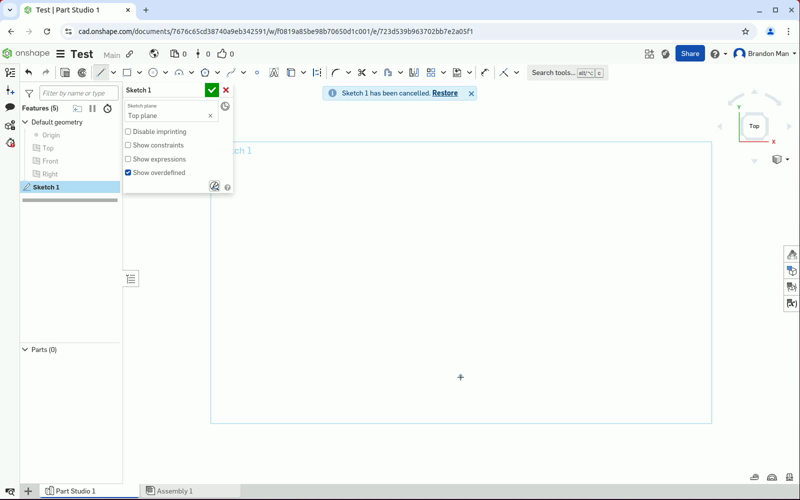
key_down(shift)
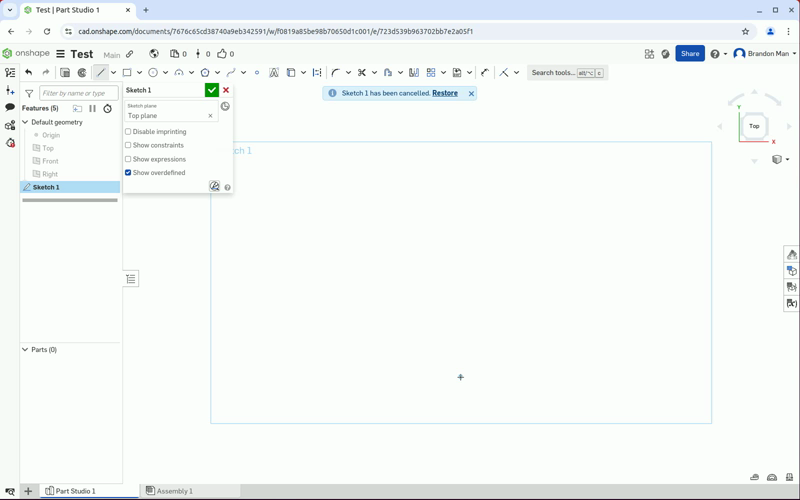
mouse_move(573, 376)
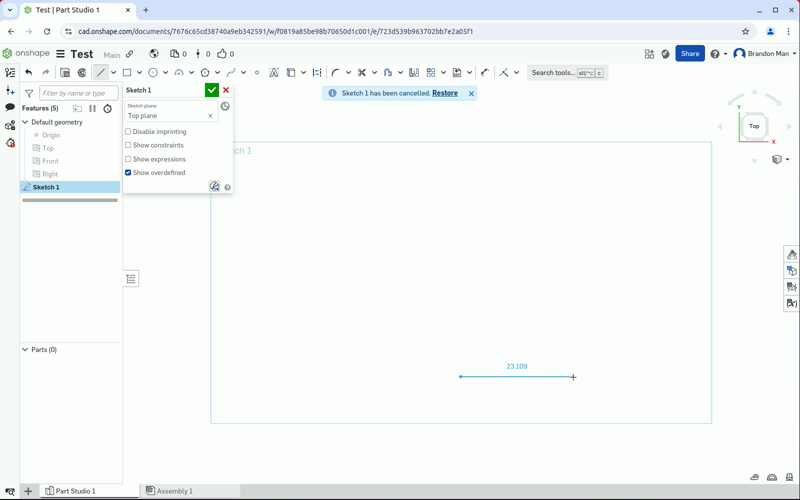
click(573, 376)
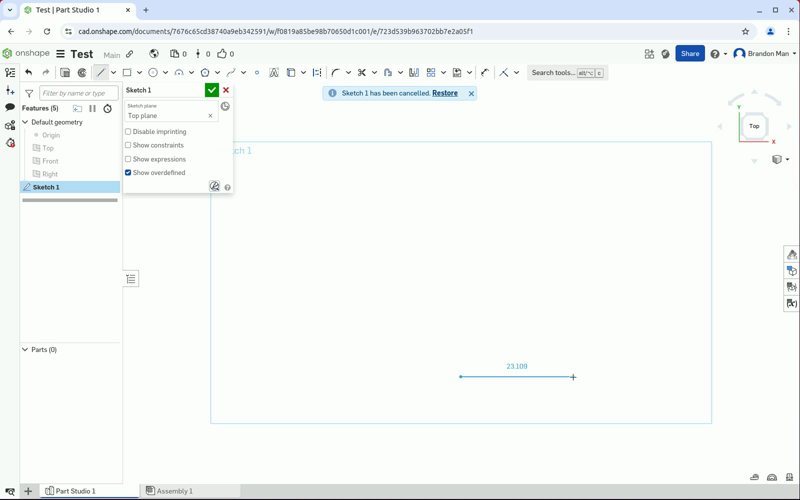
key_up(shift)
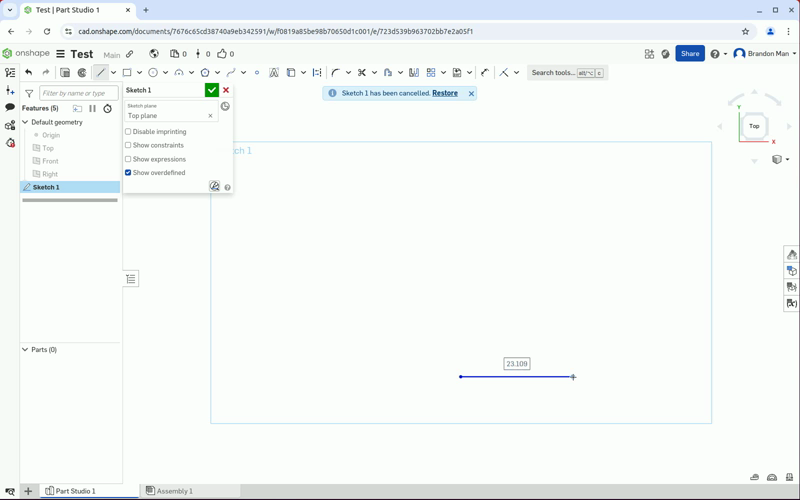
key_down(shift)
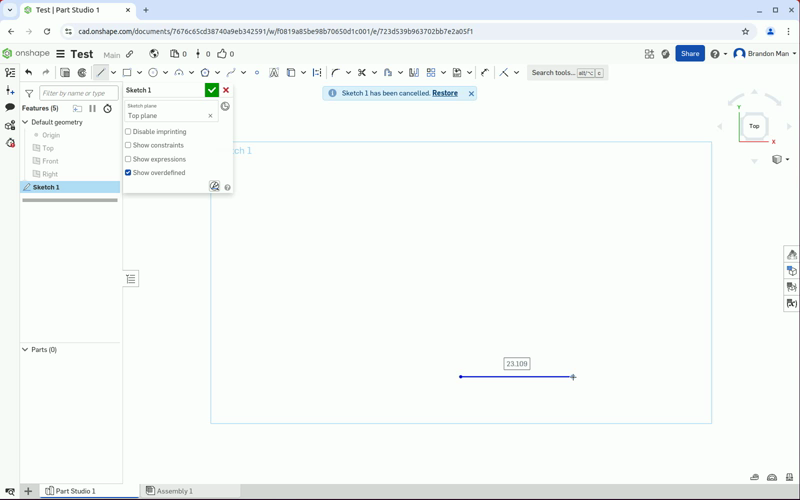
mouse_move(573, 283)
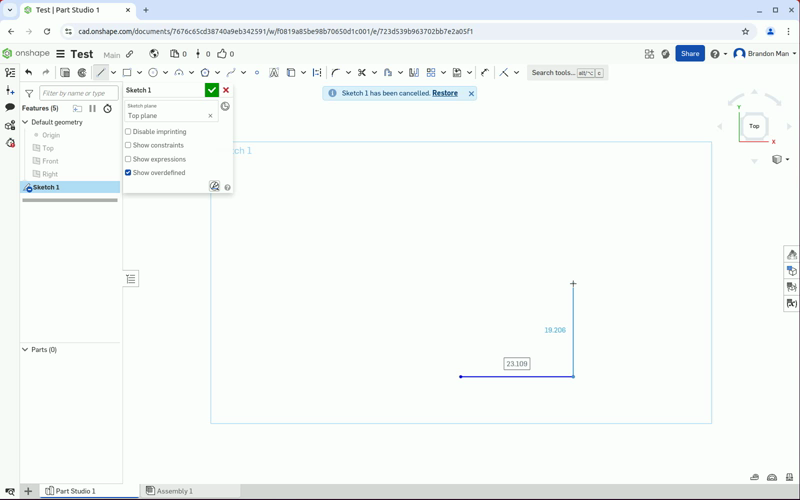
click(573, 283)
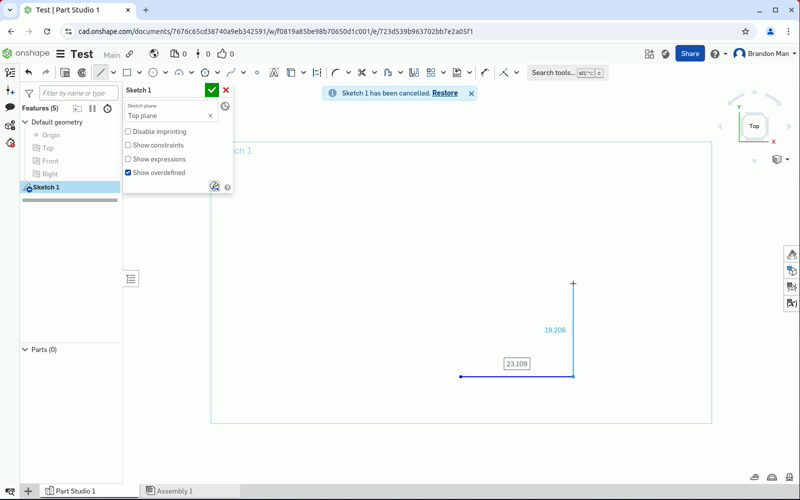
key_up(shift)
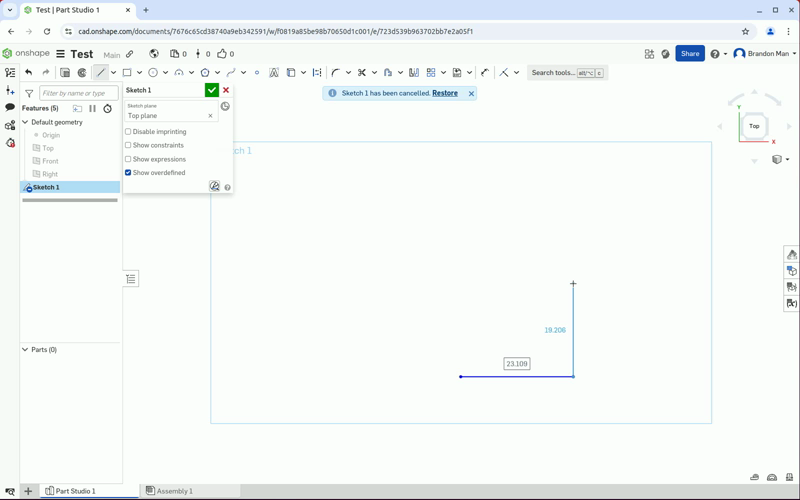
key_down(shift)
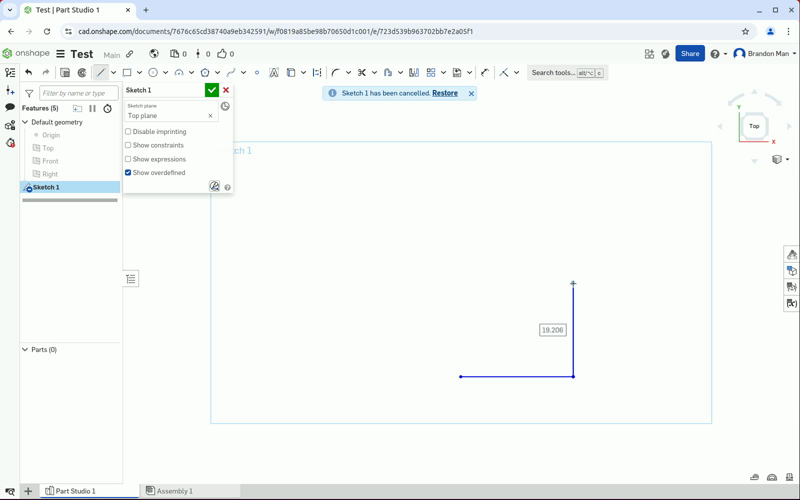
mouse_move(460, 283)
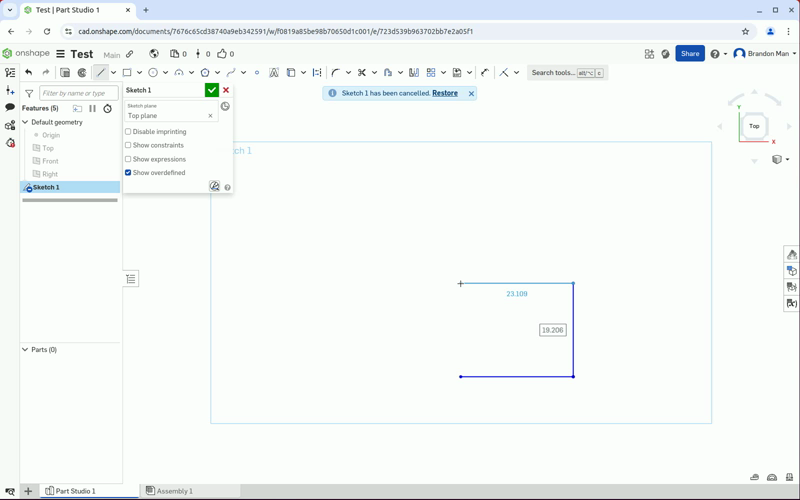
click(460, 283)
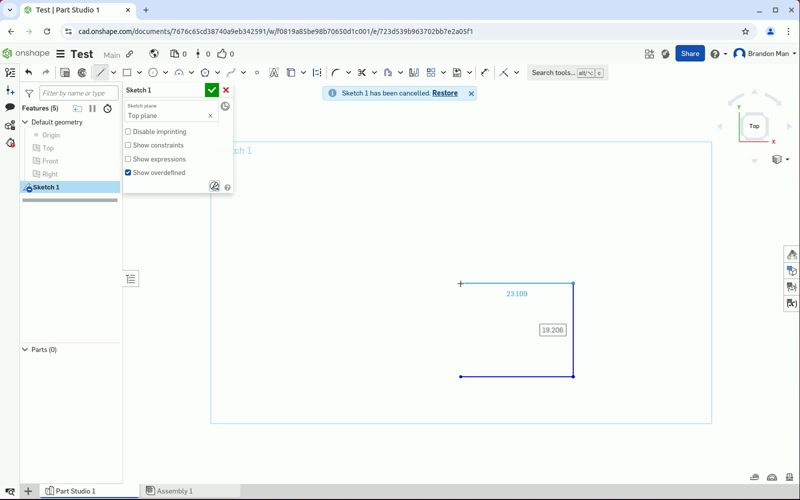
key_up(shift)
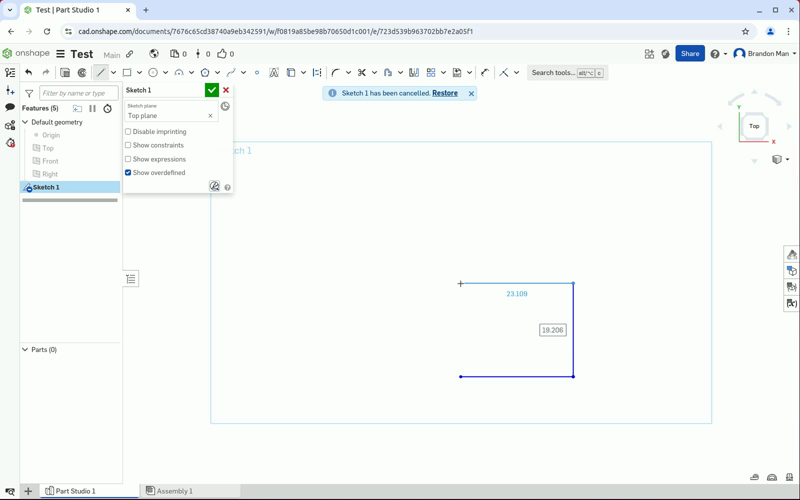
key_down(shift)
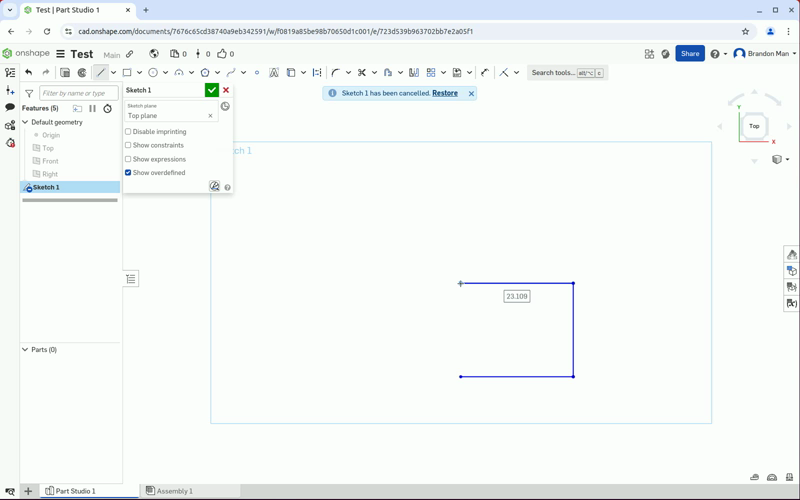
mouse_move(460, 376)
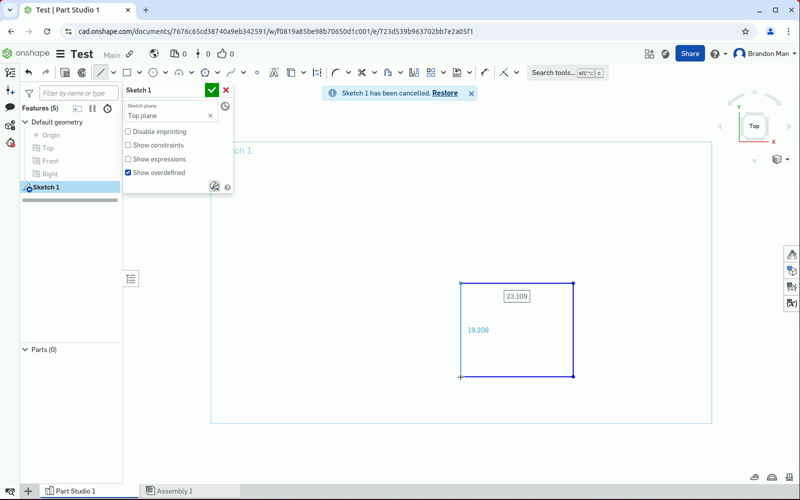
key_up(shift)
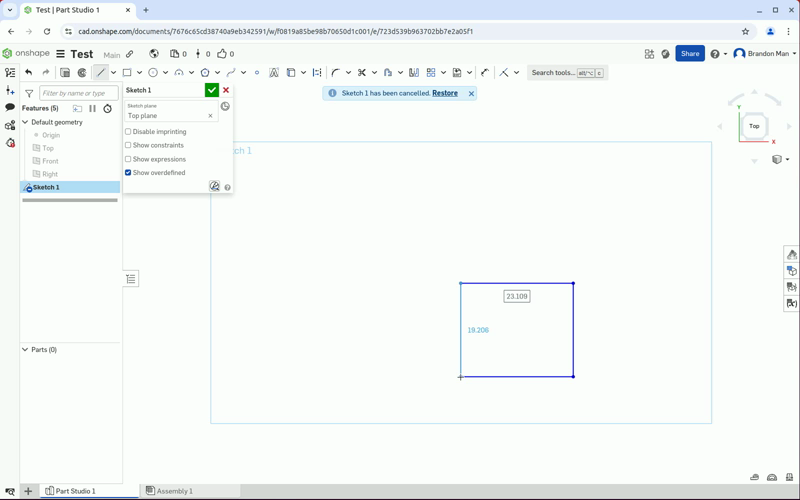
click(460, 376)
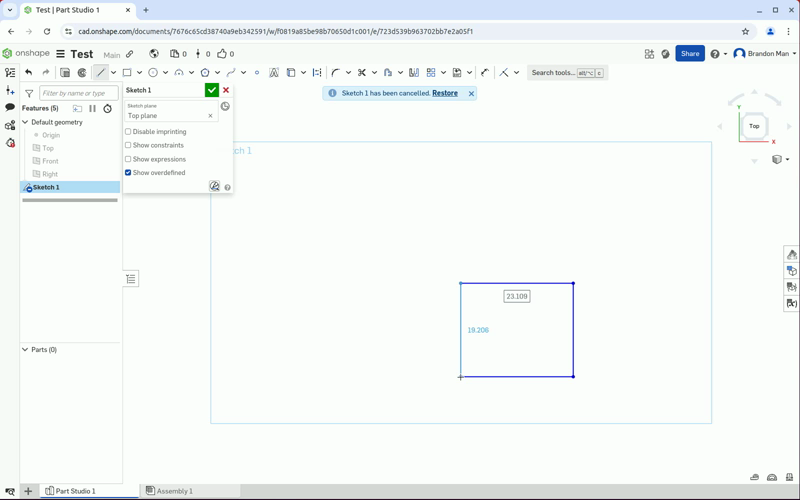
key(esc)
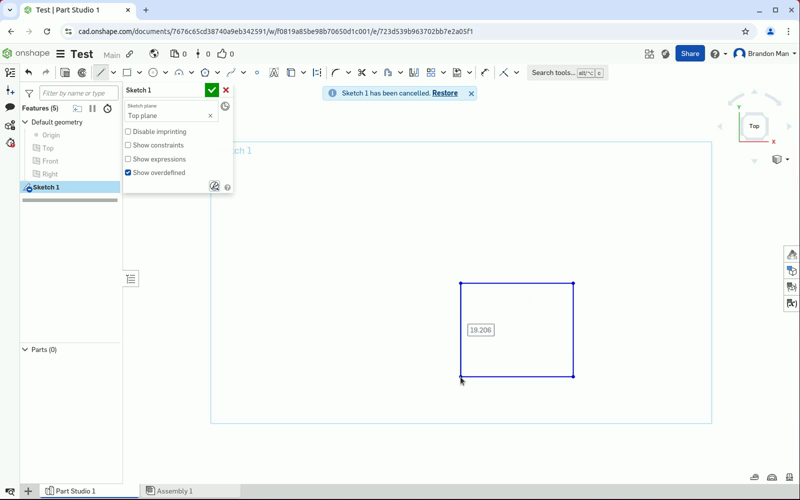
mouse_move(471, 297)
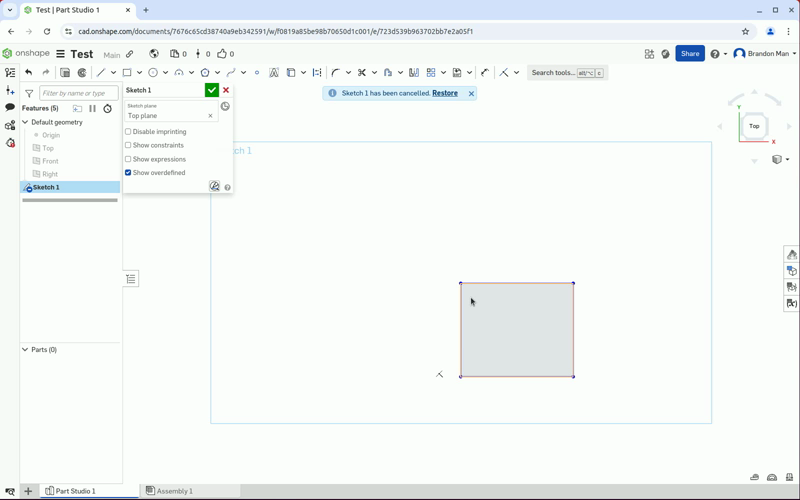
click(471, 297)
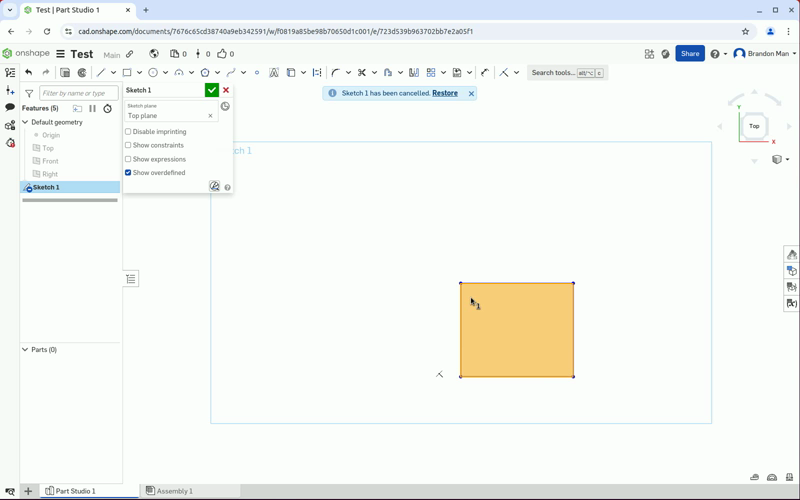
mouse_move(73, 352)
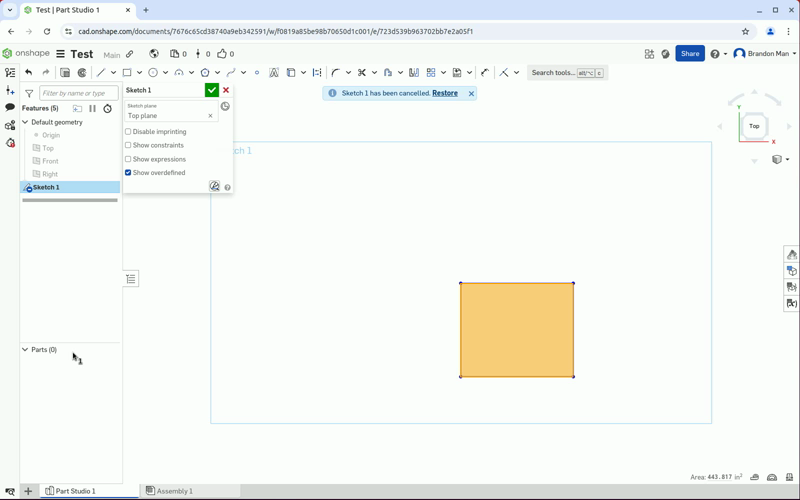
key(shift+y)
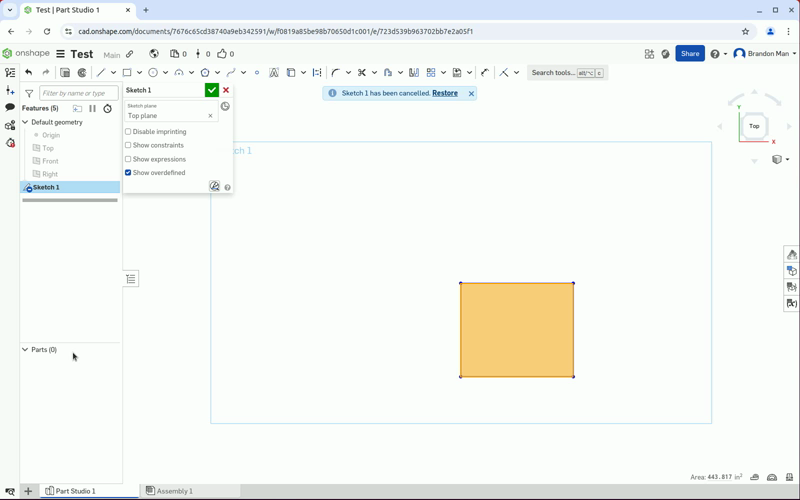
key(shift+e)
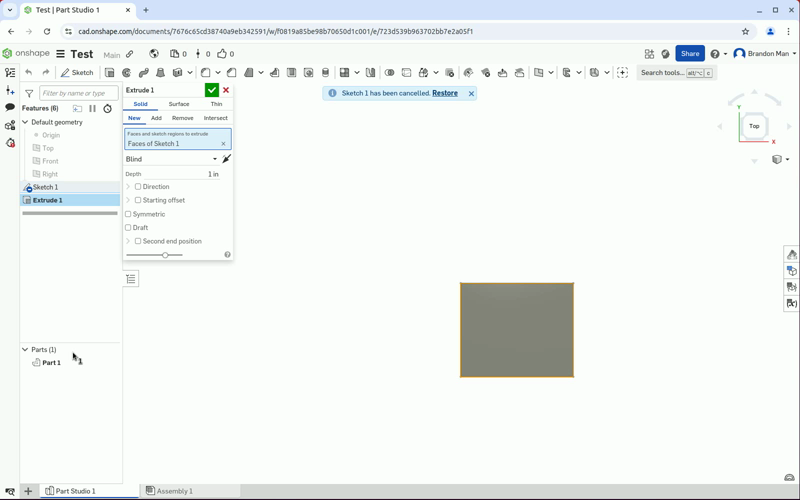
mouse_move(143, 106)
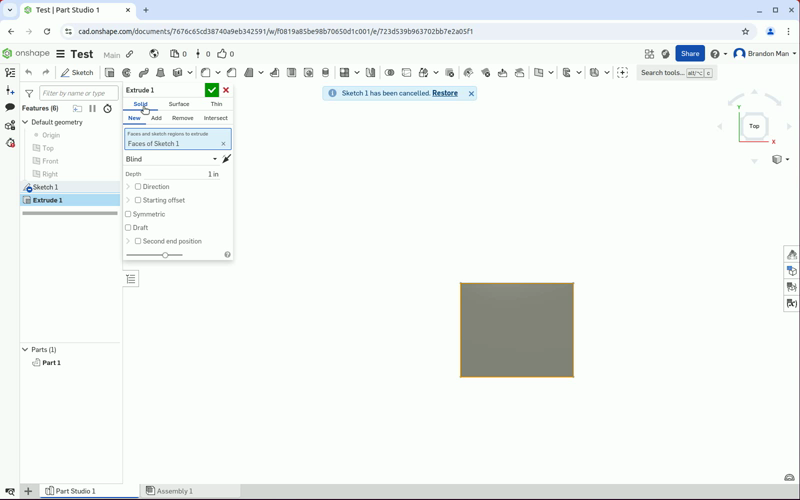
click(143, 106)
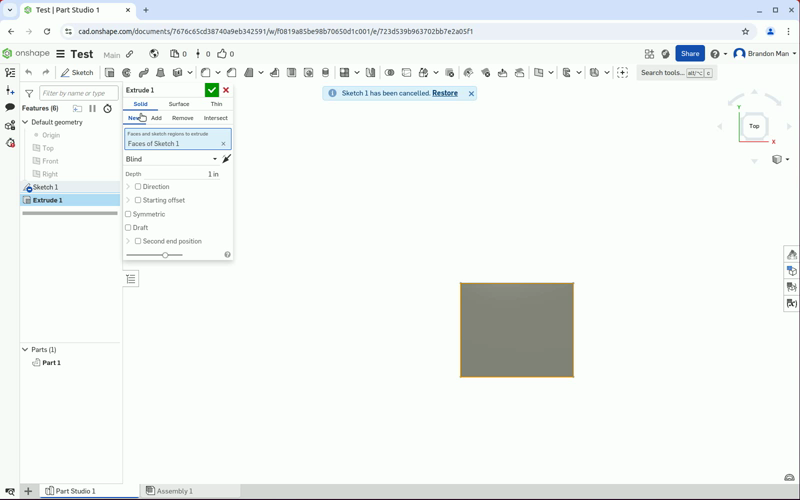
mouse_move(137, 120)
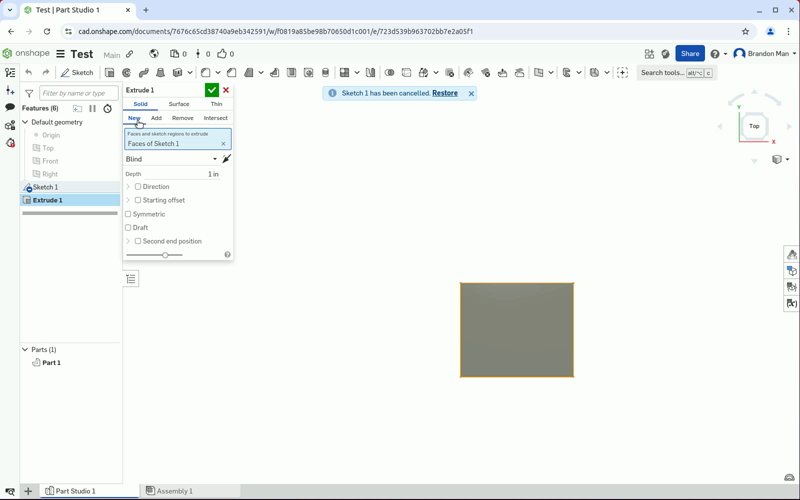
click(137, 120)
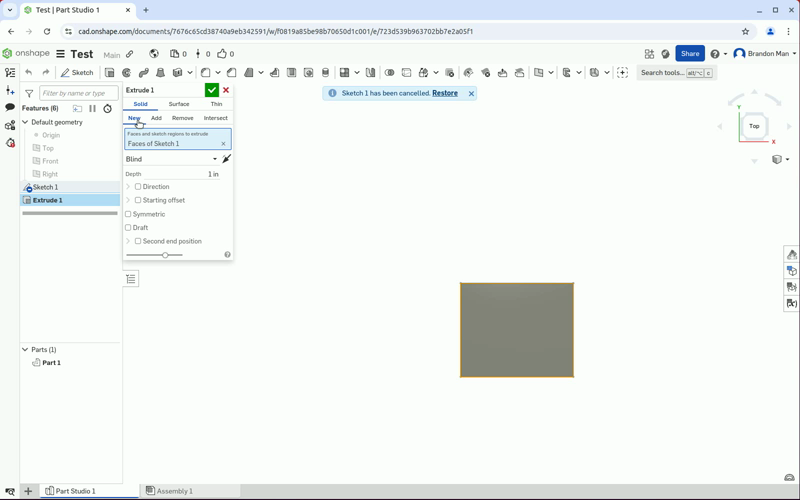
key(tab, 4)
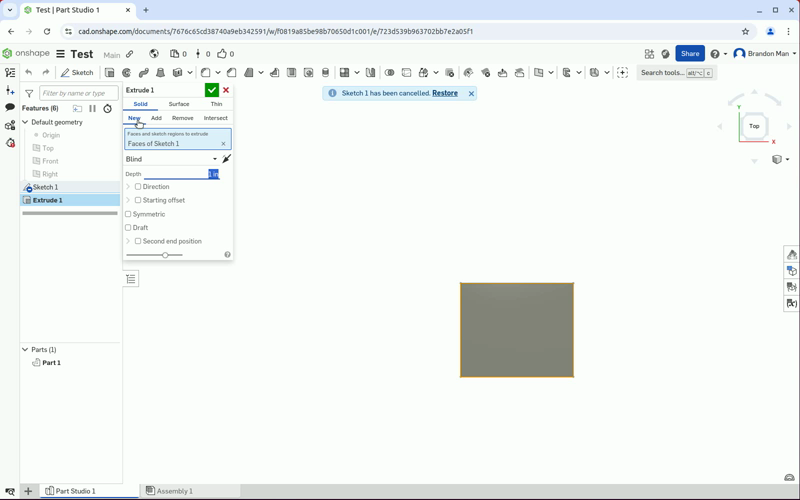
text(0.722)
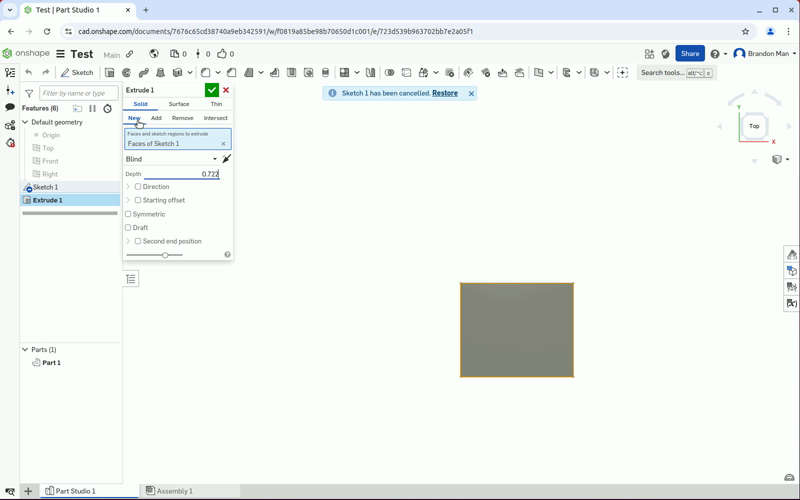
key(enter)
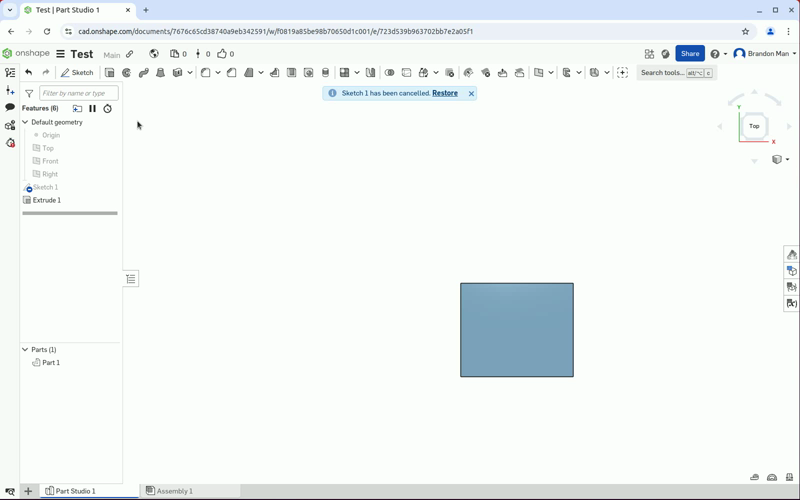
key(shift+h)
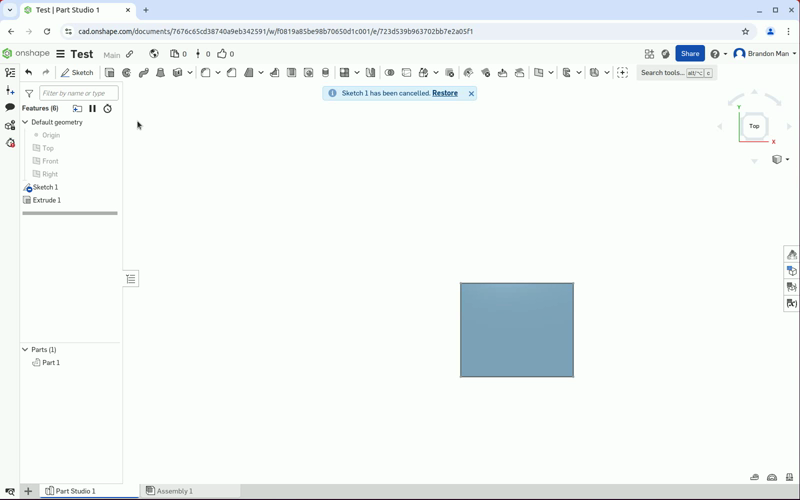
key(shift+h)
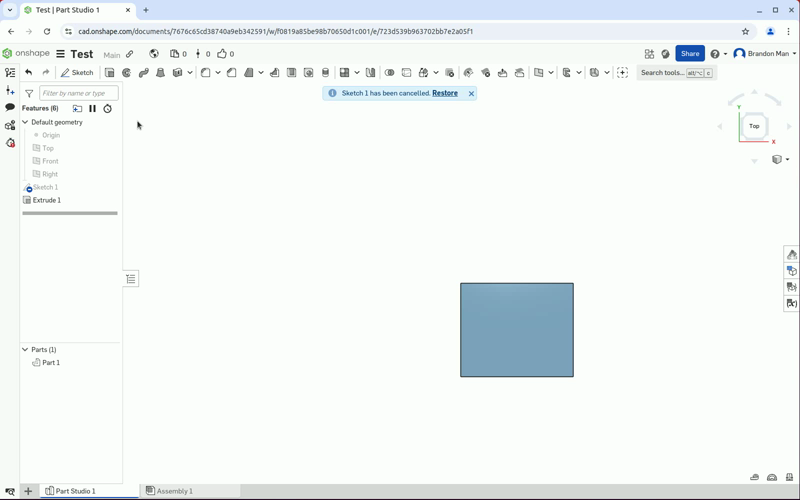
mouse_move(73, 189)
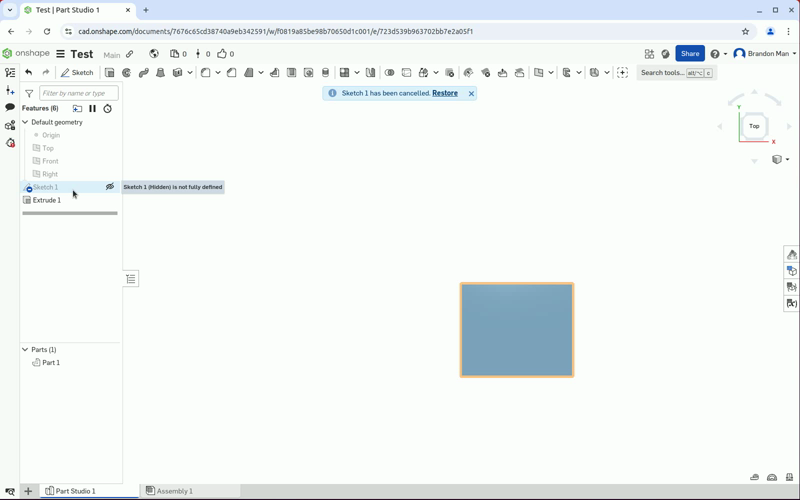
click(73, 189)
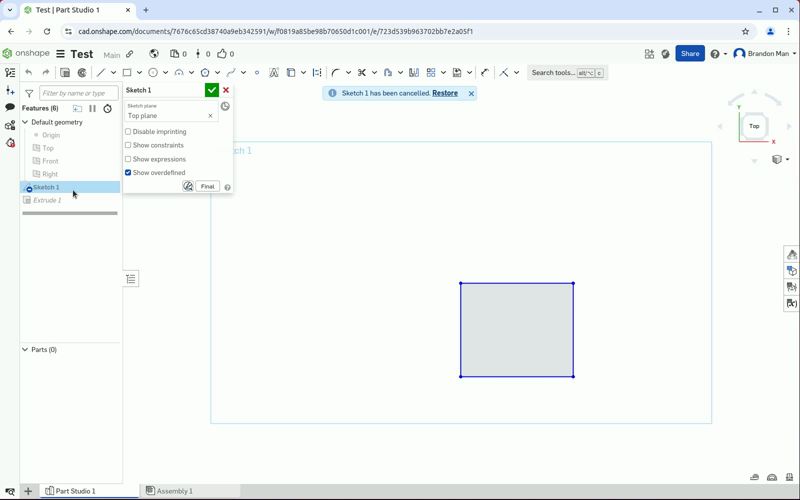
mouse_move(229, 92)
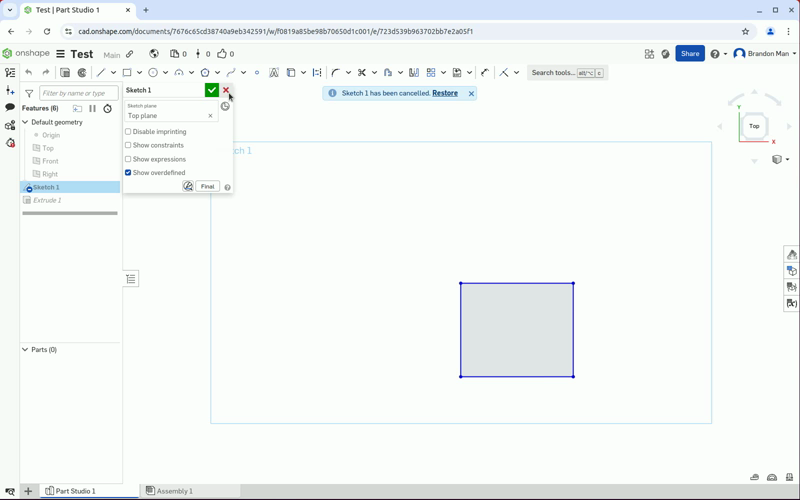
click(229, 92)
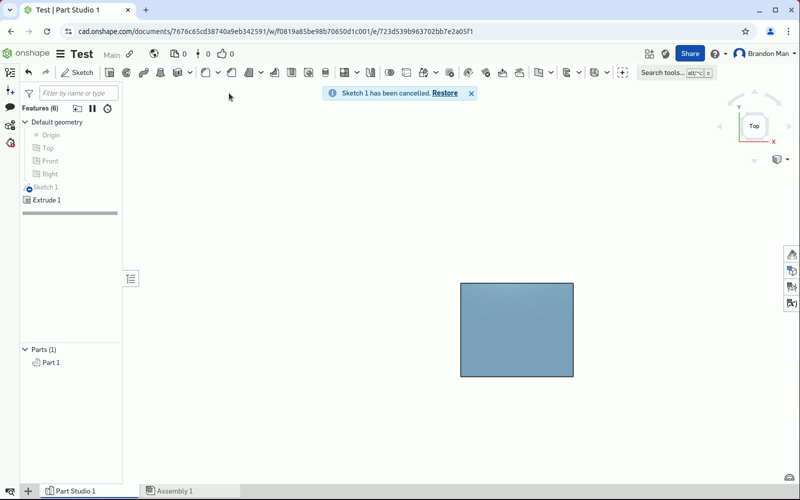
mouse_move(541, 75)
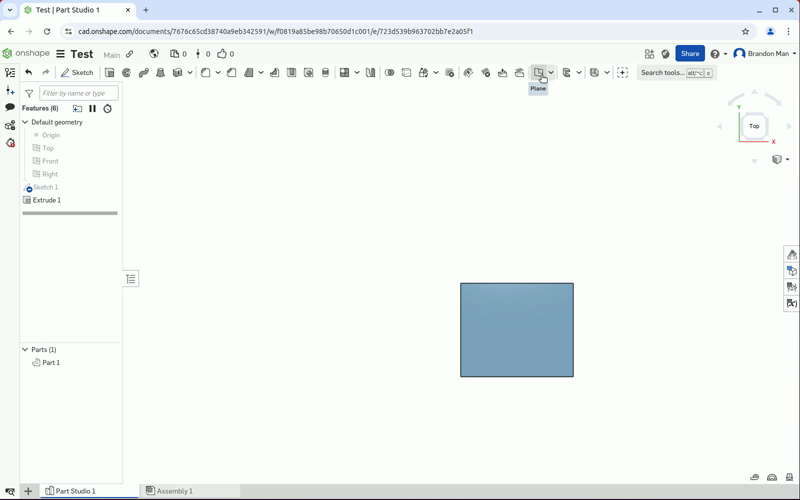
click(541, 75)
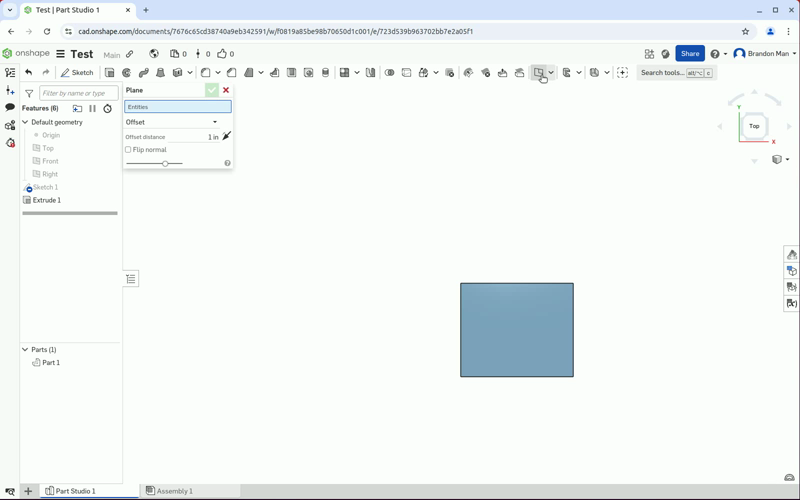
mouse_move(73, 150)
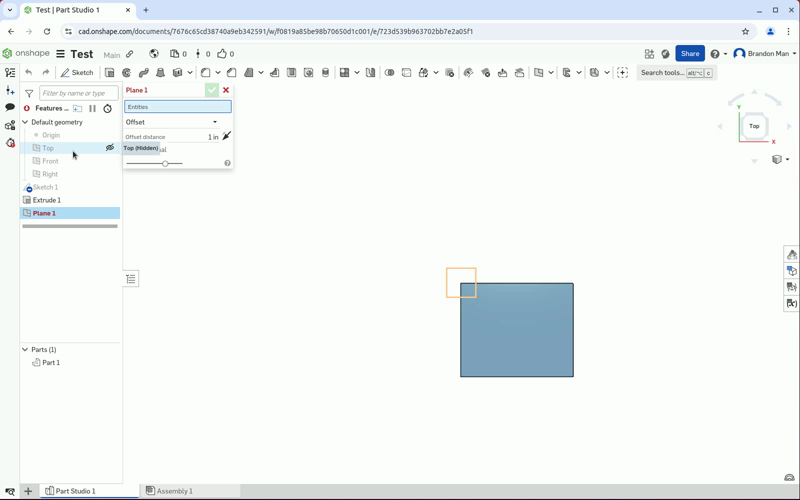
click(73, 150)
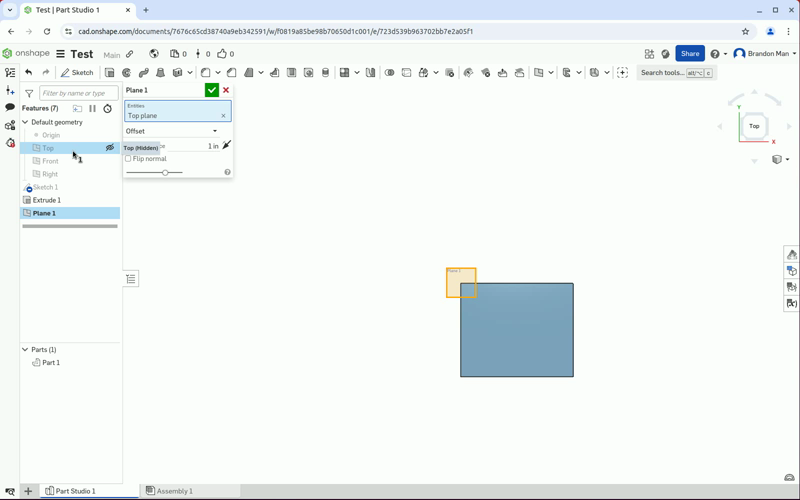
key(tab, 2)
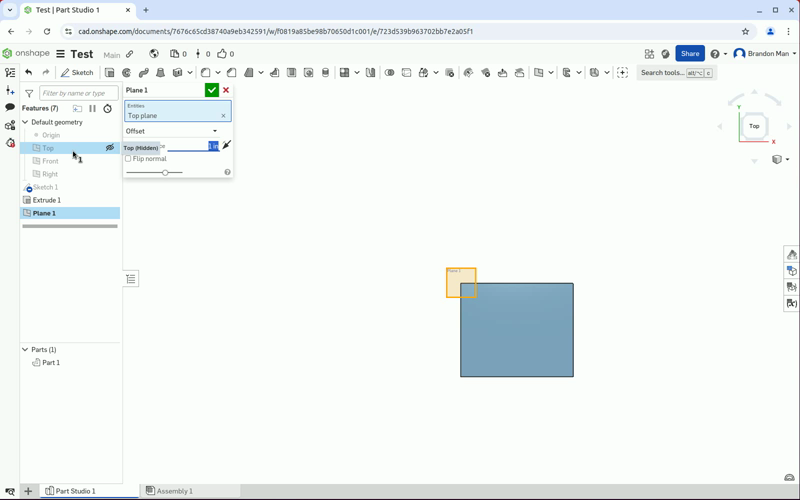
text(0.709)
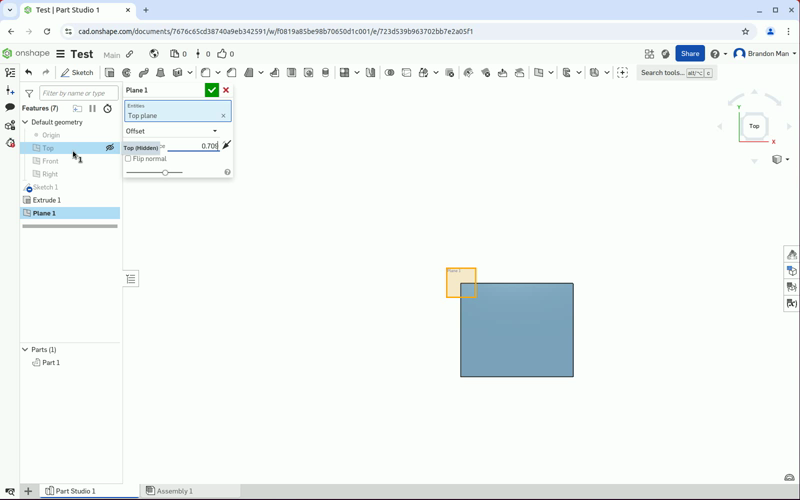
key(enter, 2)
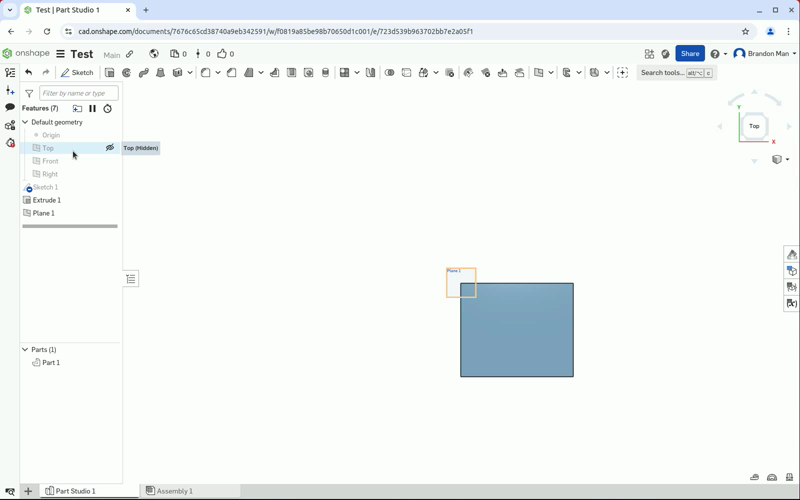
key(shift+s)
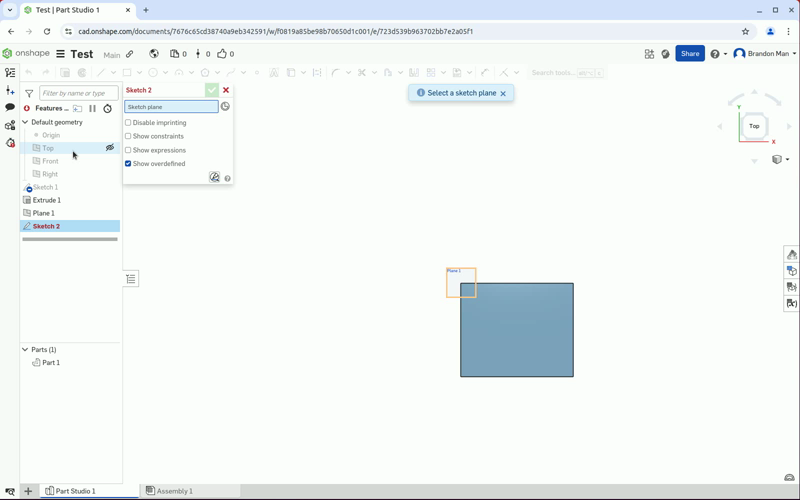
mouse_move(73, 215)
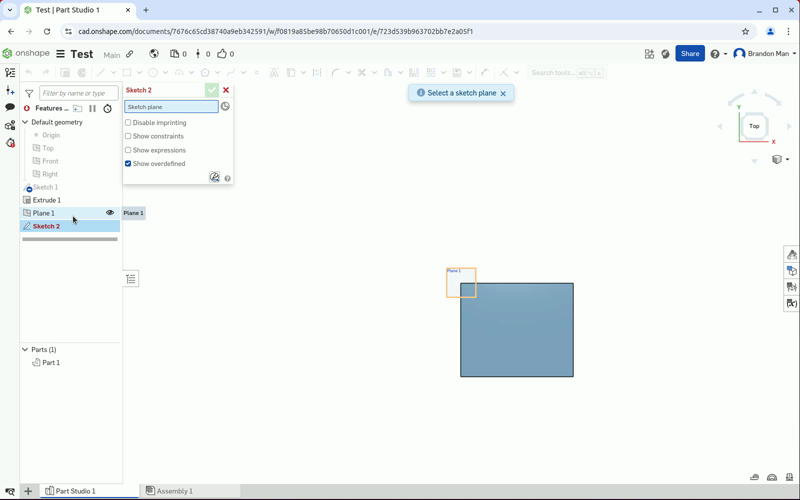
click(73, 215)
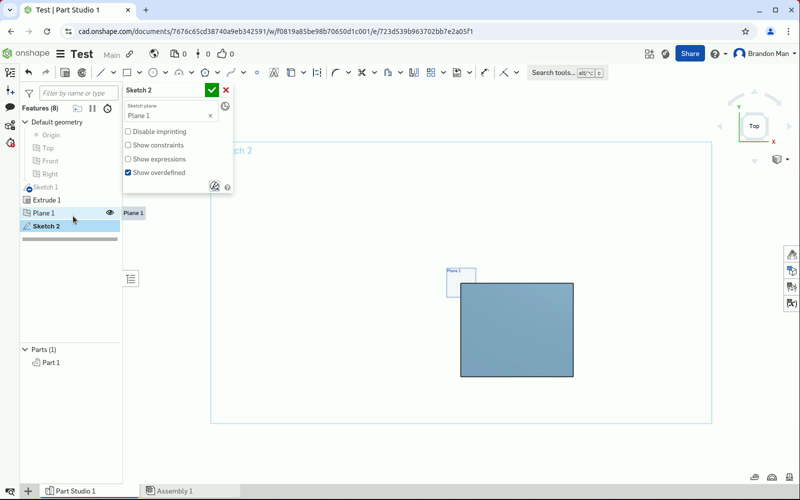
mouse_move(73, 352)
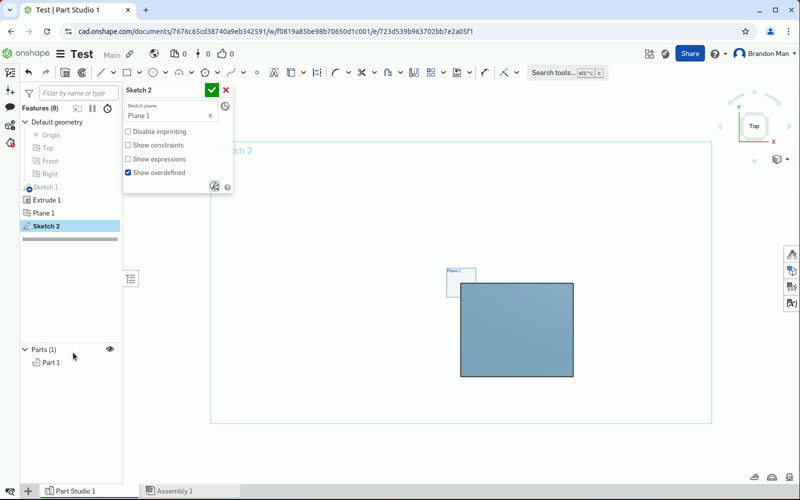
key(y)
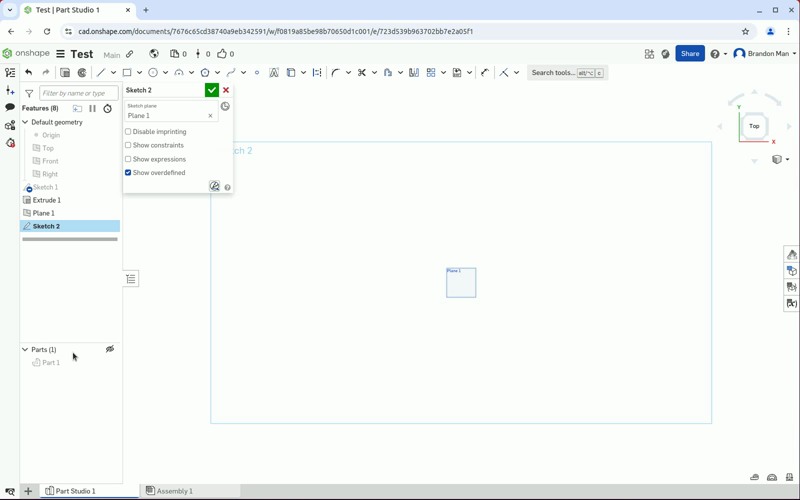
key(l)
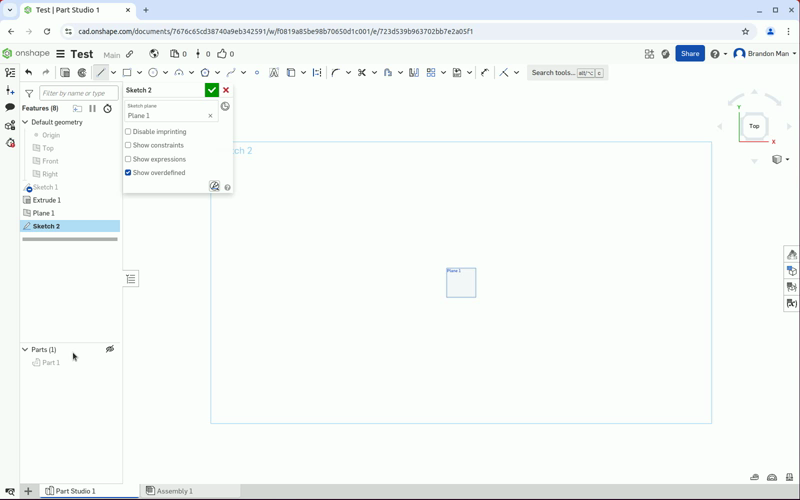
key_down(shift)
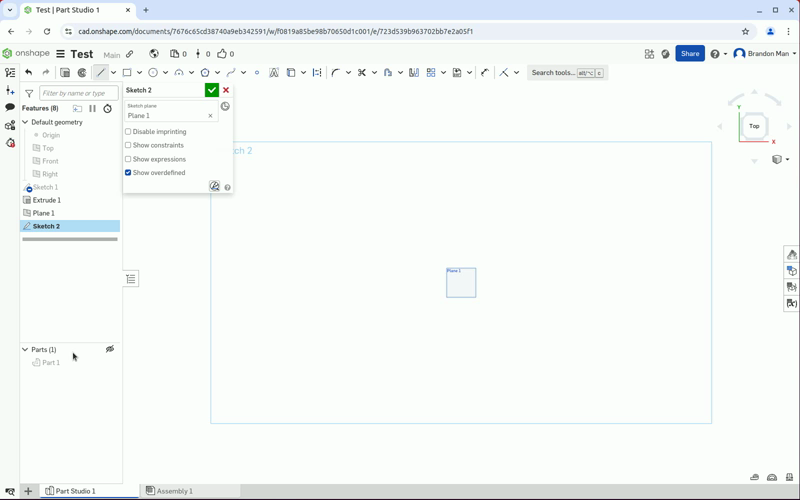
mouse_move(466, 295)
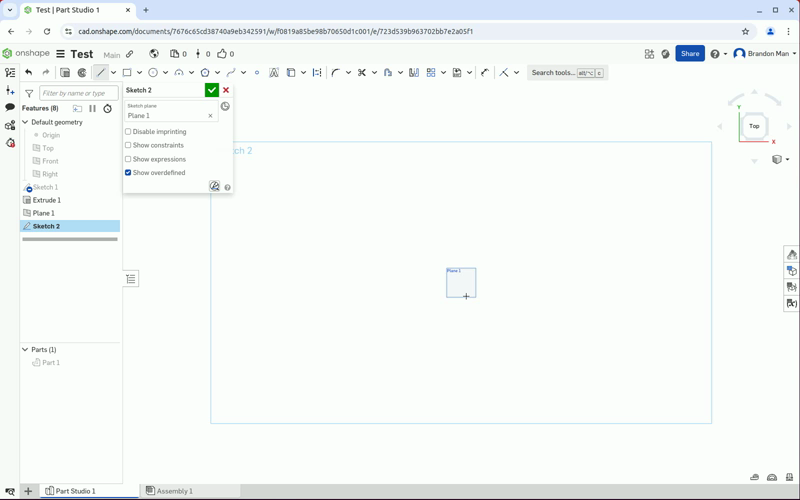
click(466, 295)
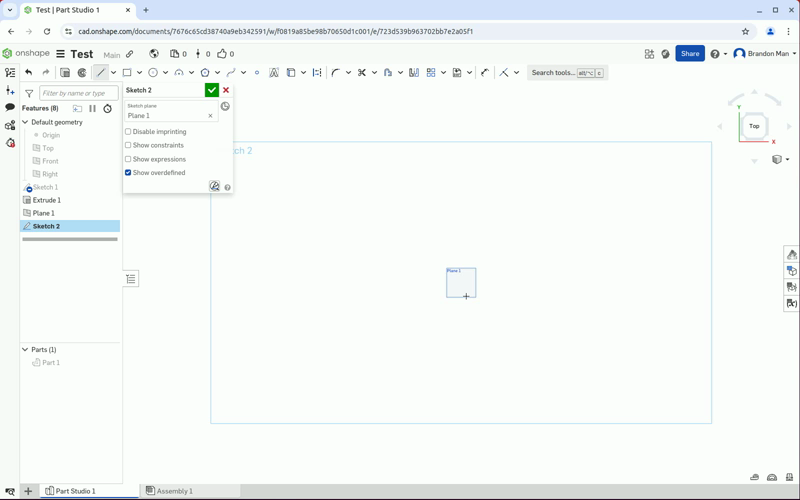
key_up(shift)
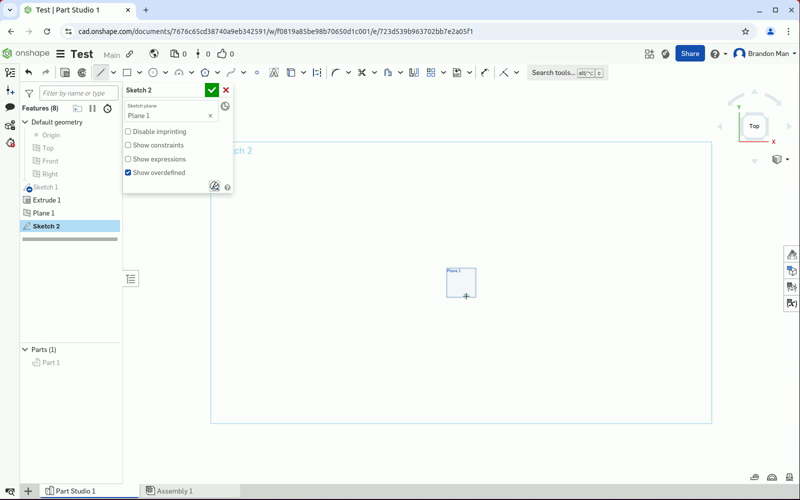
key_down(shift)
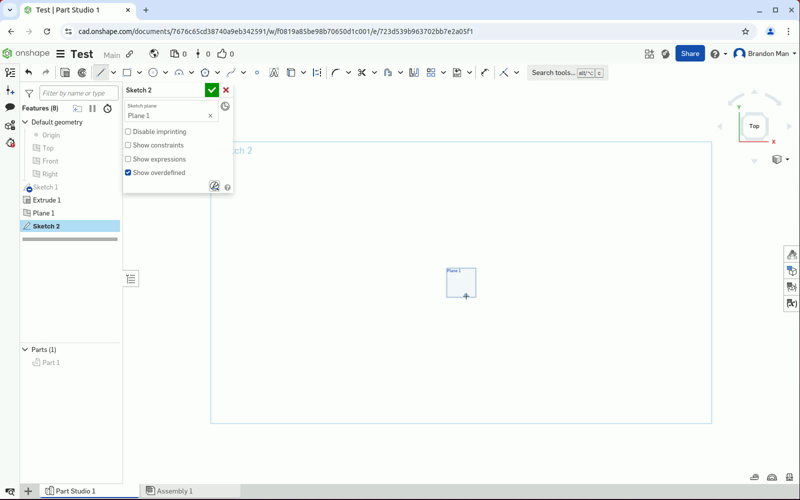
mouse_move(496, 295)
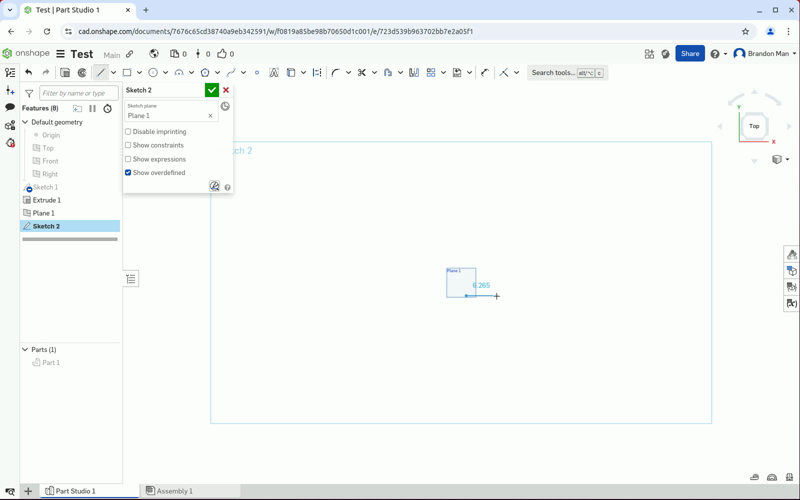
mouse_move(473, 295)
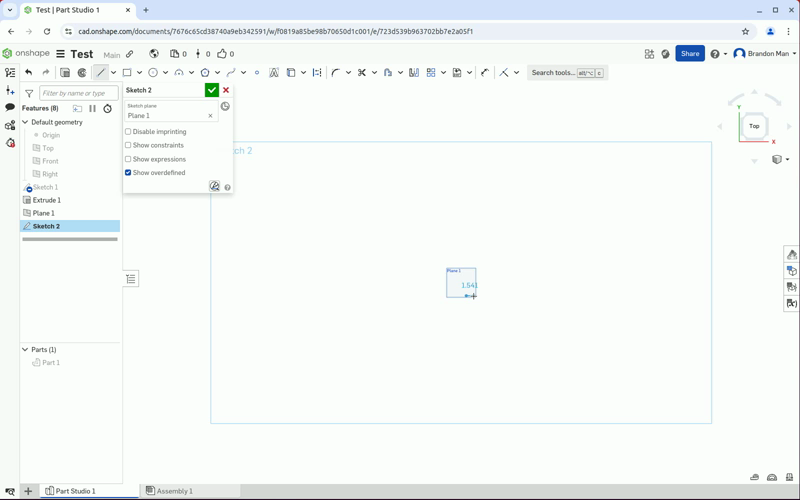
scroll(6)
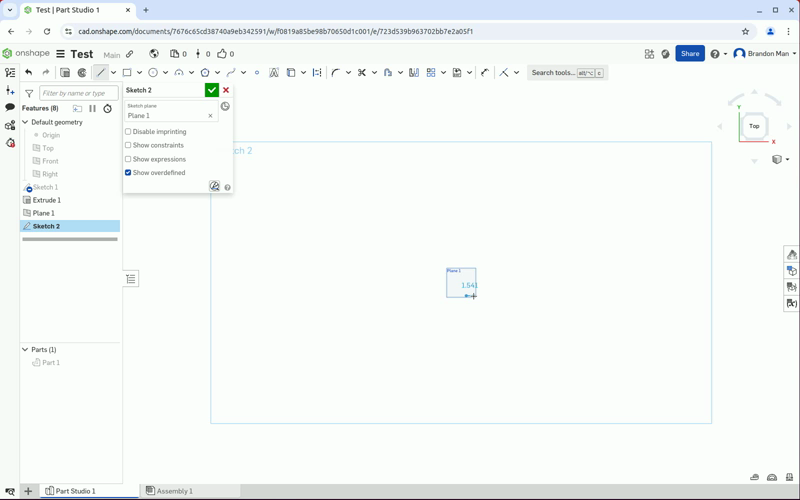
scroll(6)
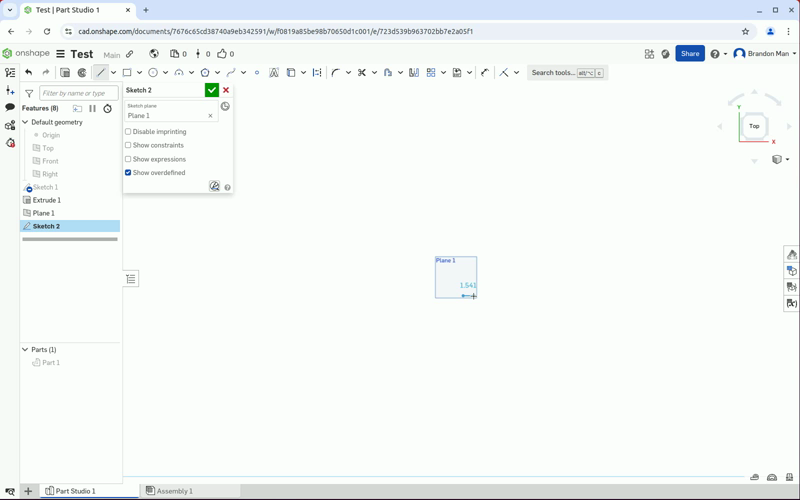
scroll(6)
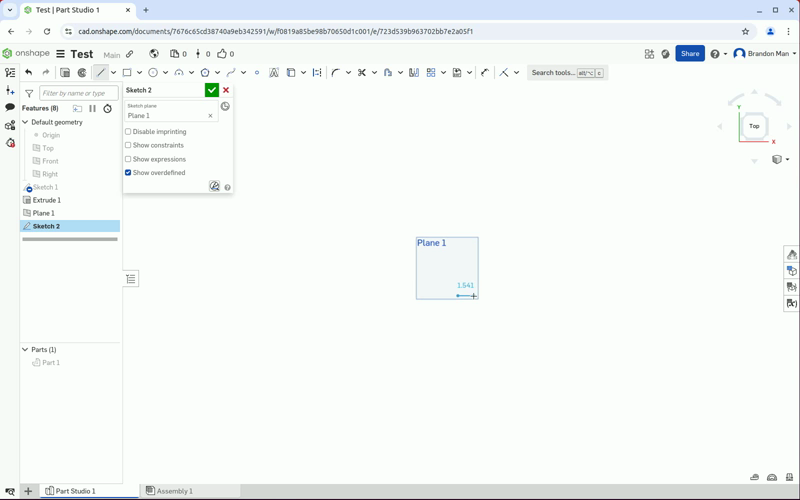
scroll(6)
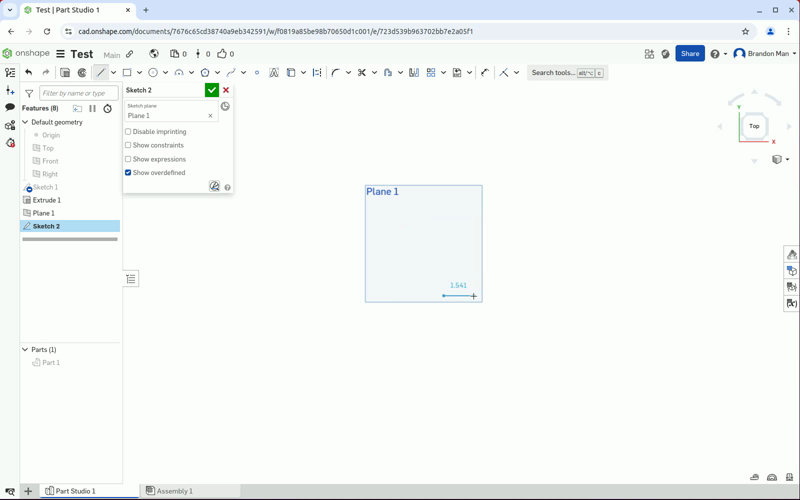
scroll(6)
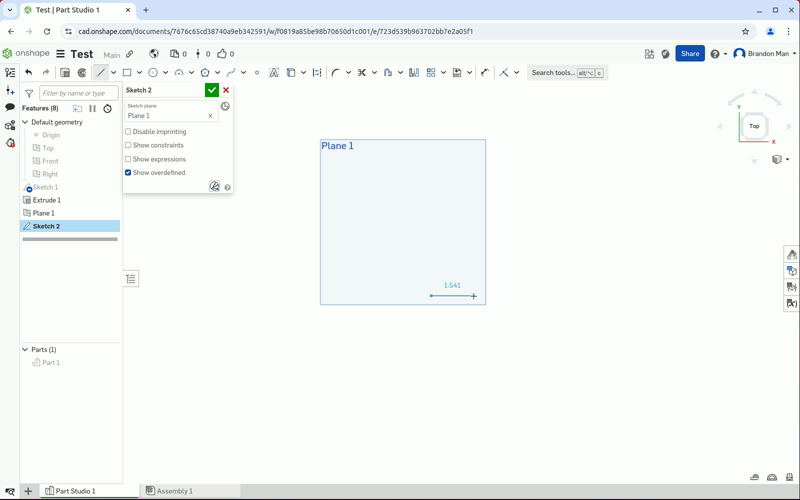
scroll(6)
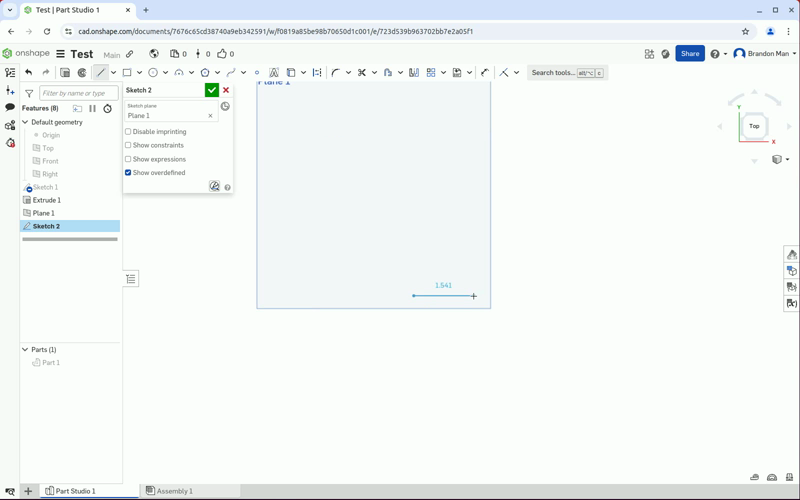
scroll(6)
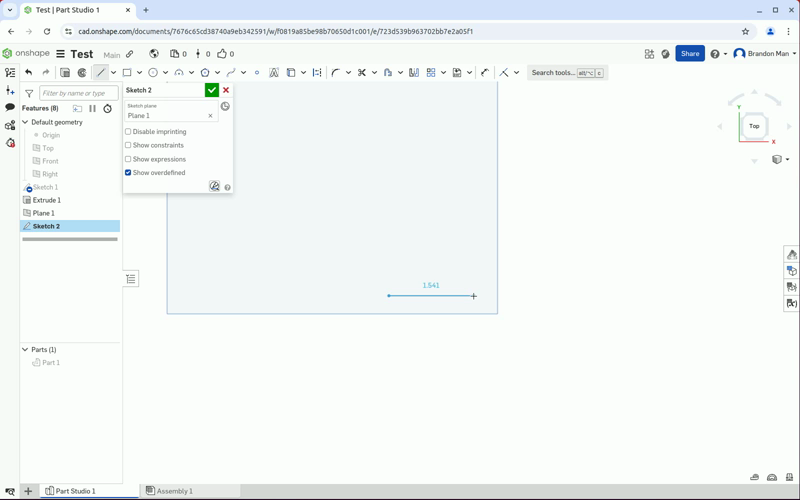
click(473, 295)
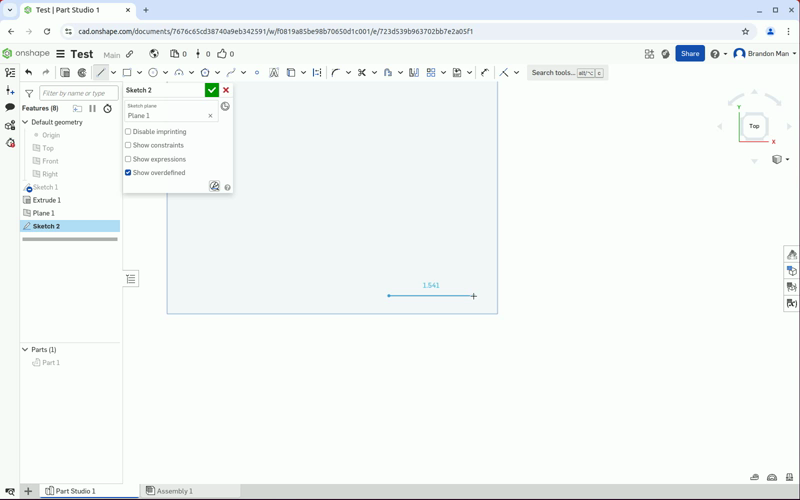
scroll(-6)
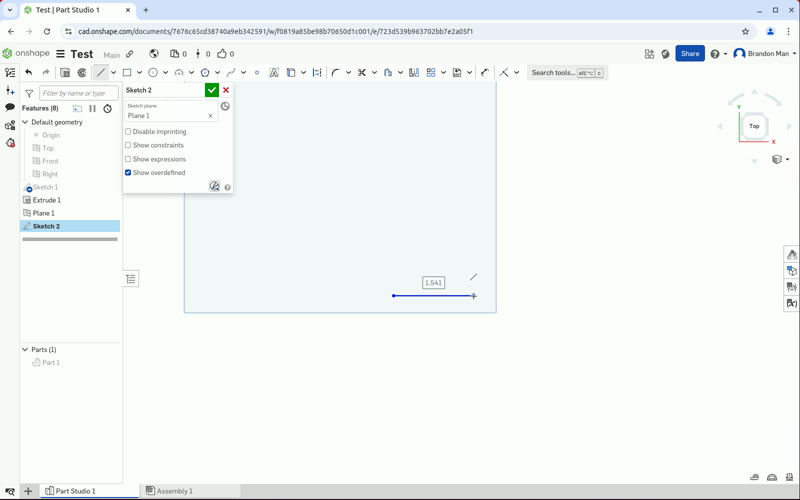
scroll(-6)
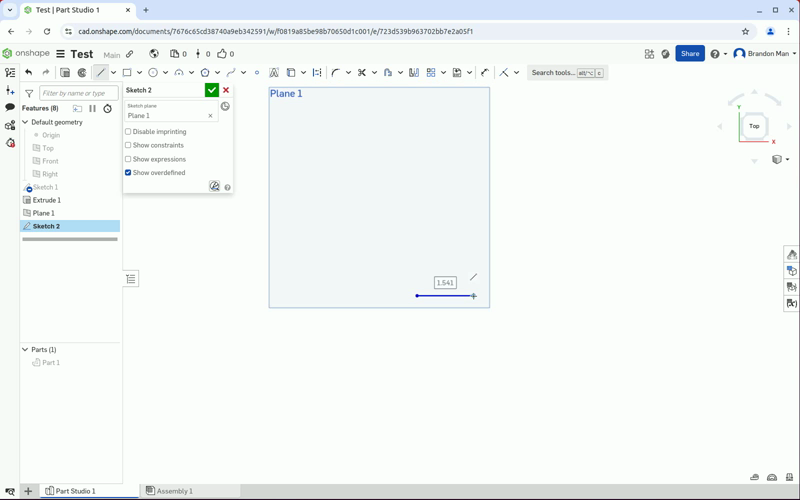
scroll(-6)
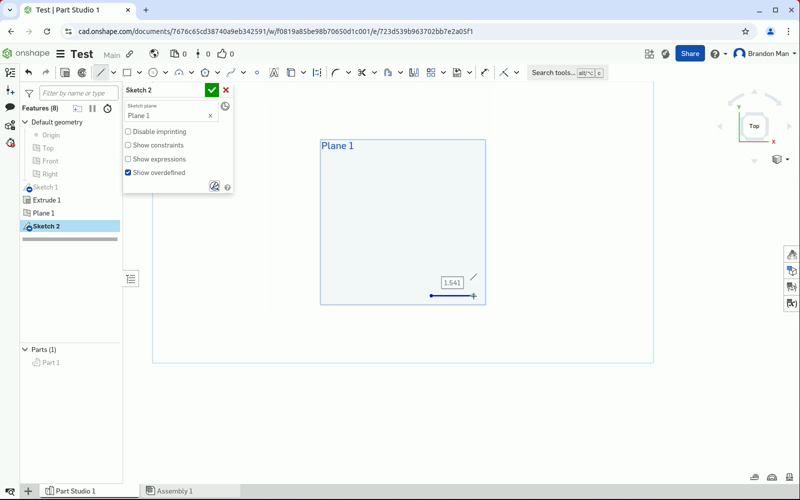
scroll(-6)
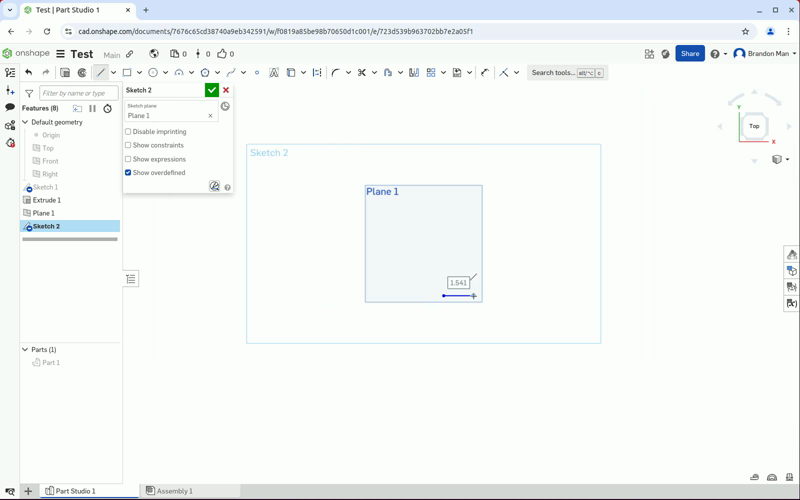
scroll(-6)
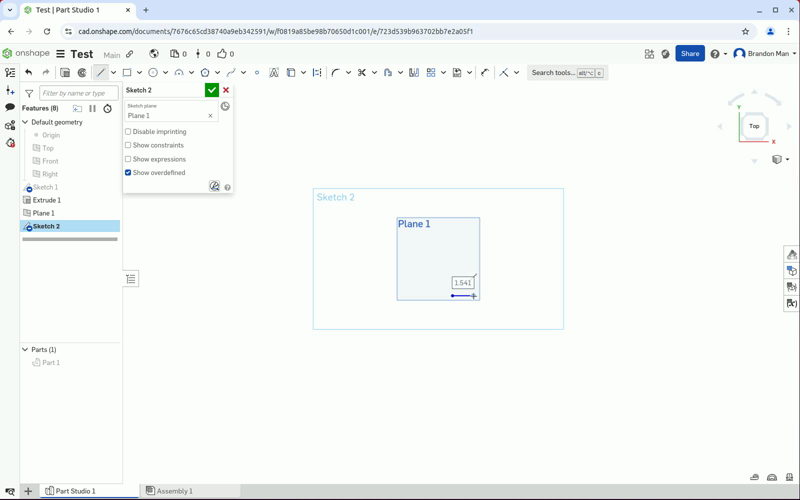
scroll(-6)
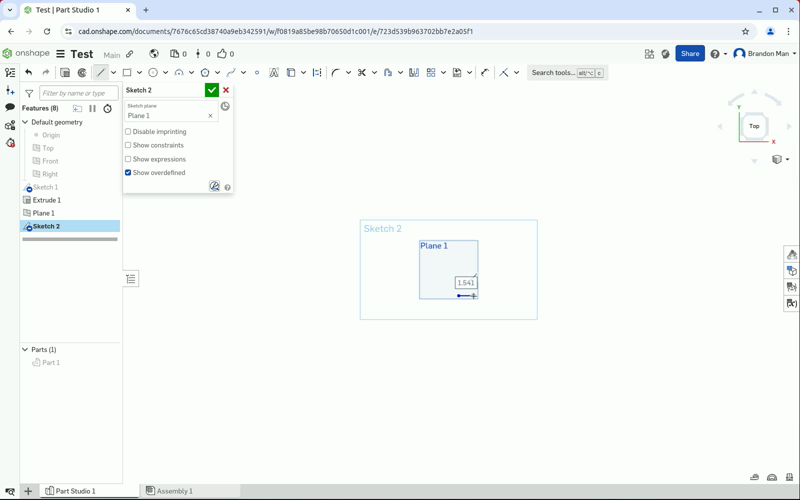
scroll(-6)
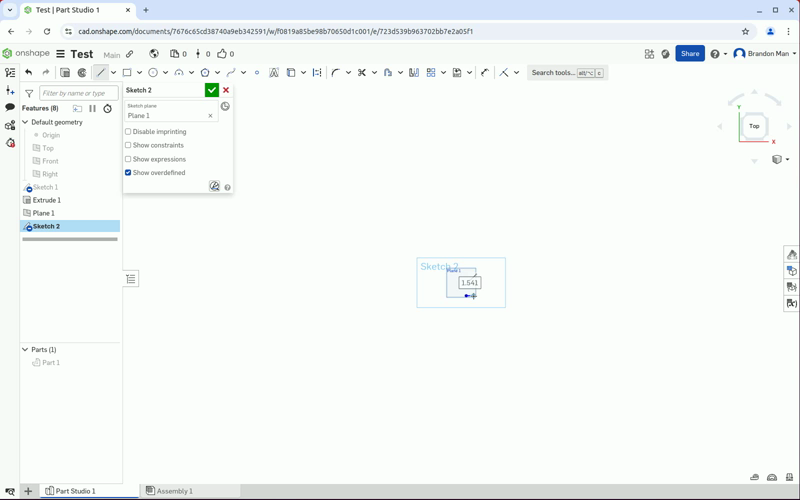
key_up(shift)
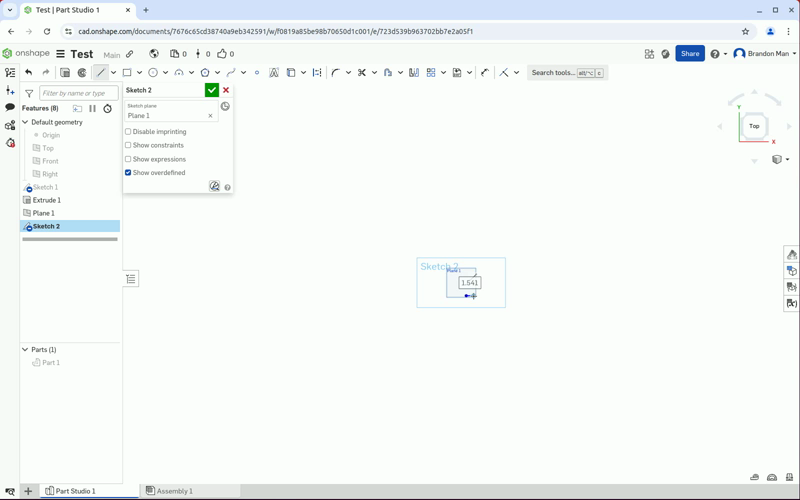
key_down(shift)
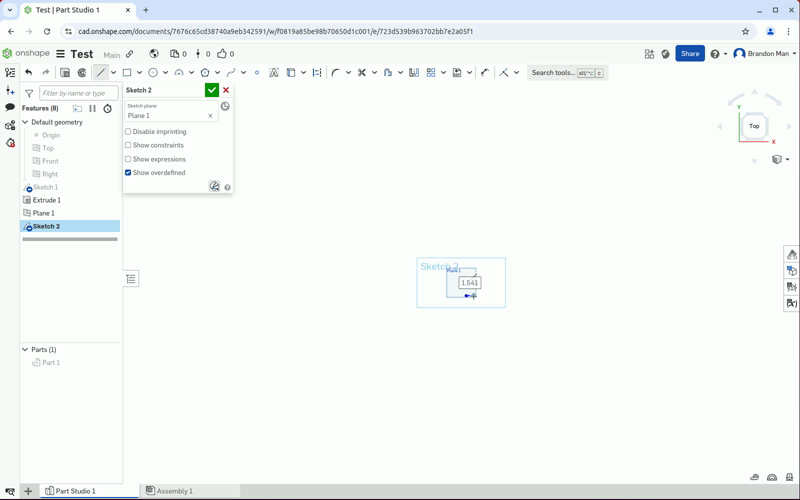
mouse_move(503, 295)
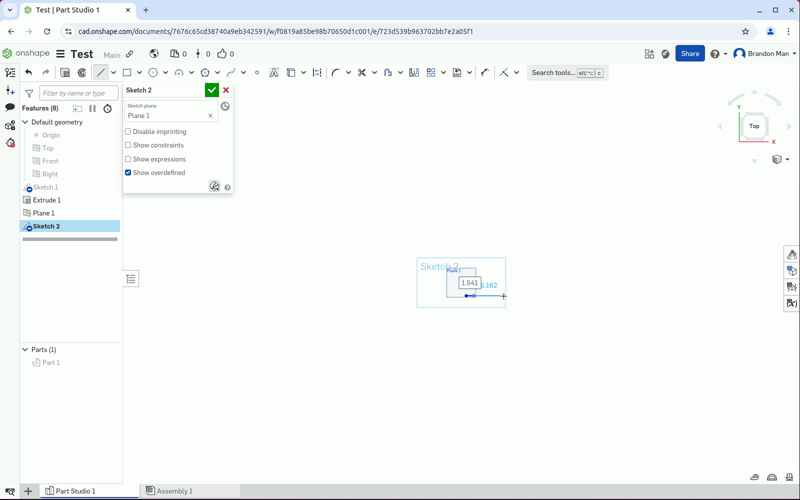
mouse_move(473, 288)
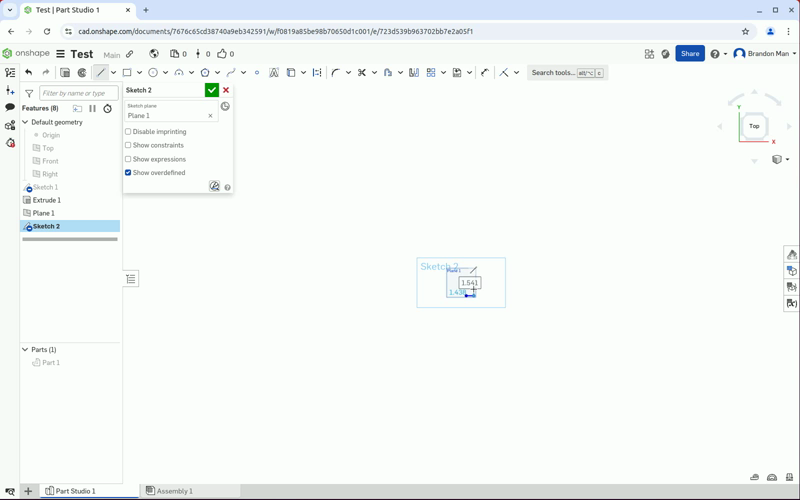
scroll(6)
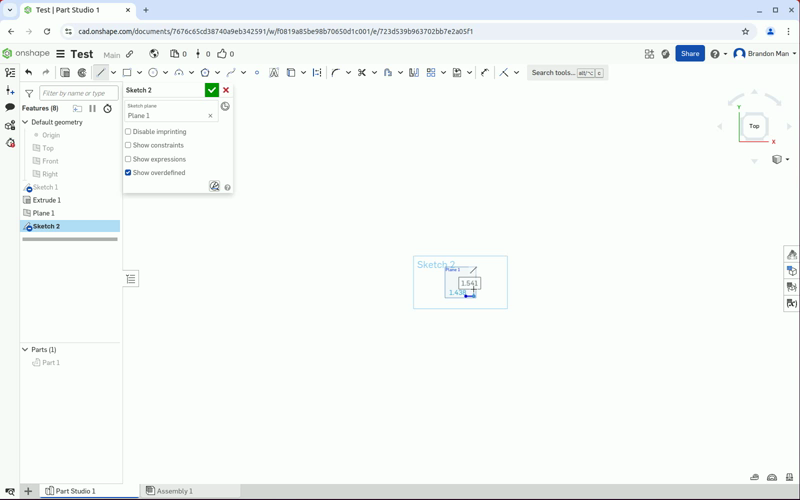
scroll(6)
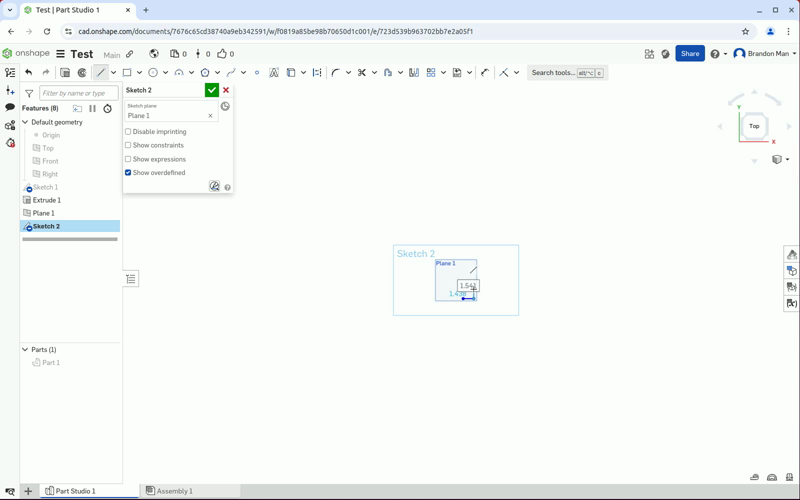
scroll(6)
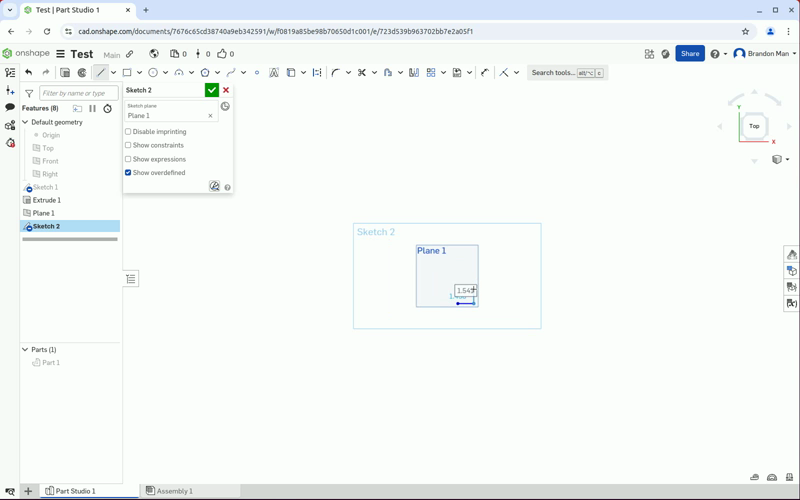
scroll(6)
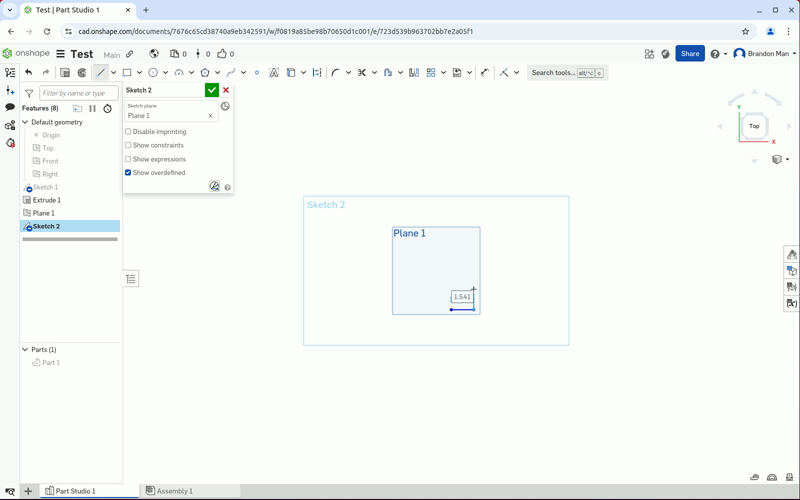
scroll(6)
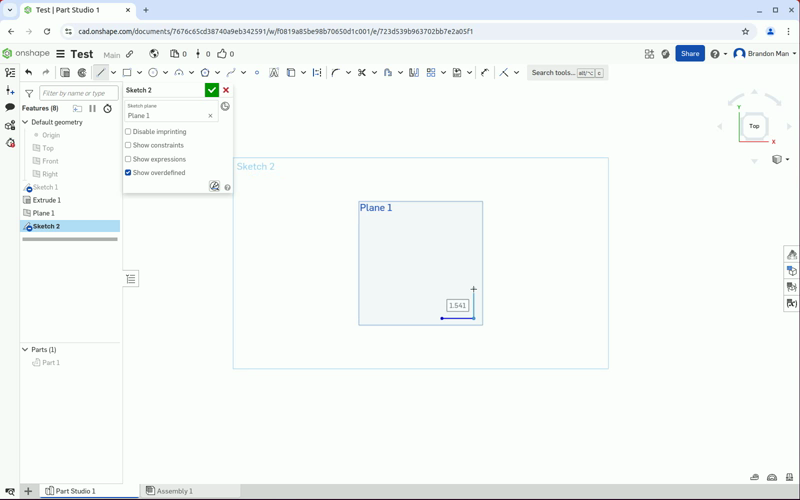
scroll(6)
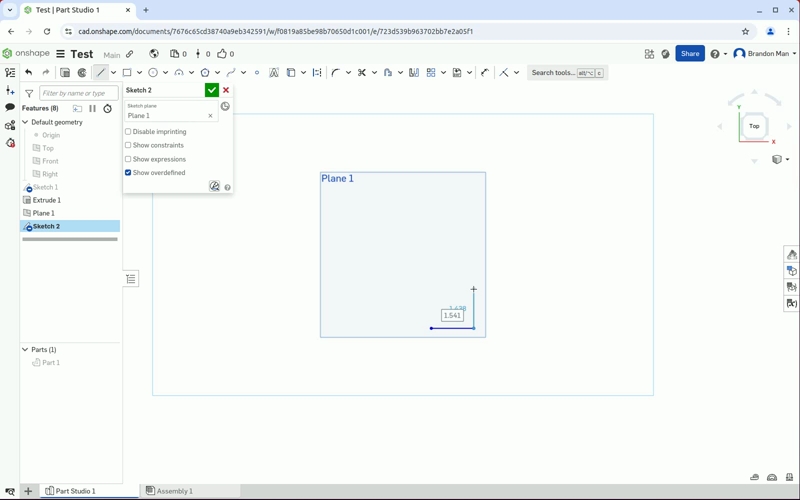
scroll(6)
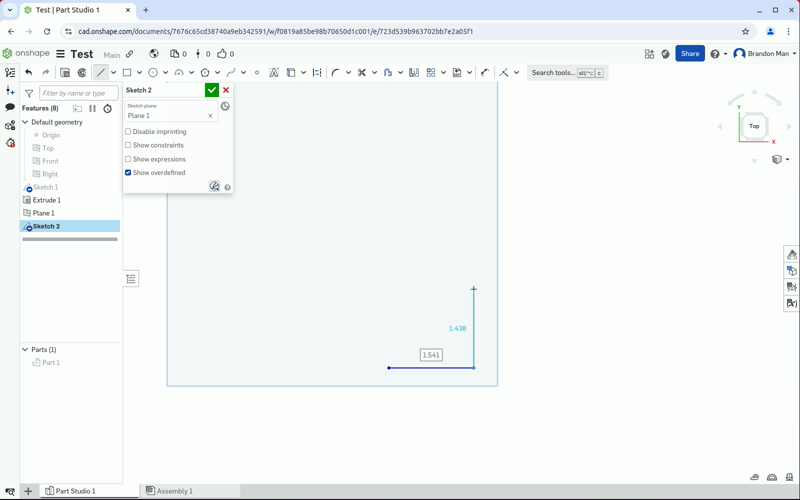
click(473, 288)
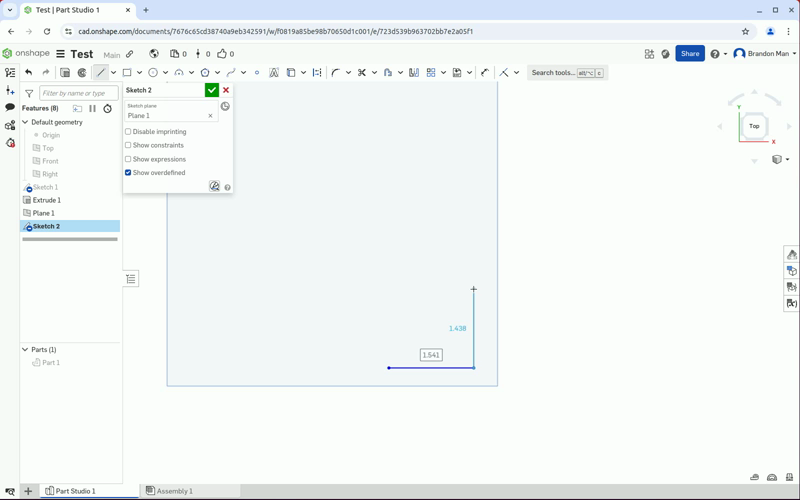
scroll(-6)
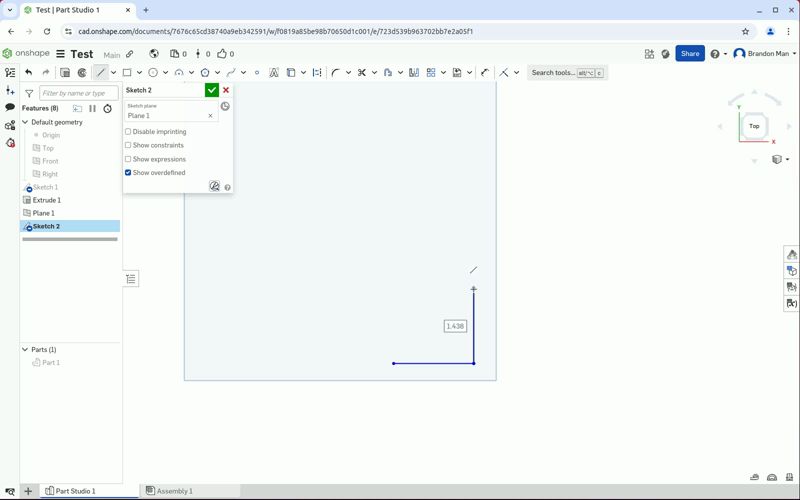
scroll(-6)
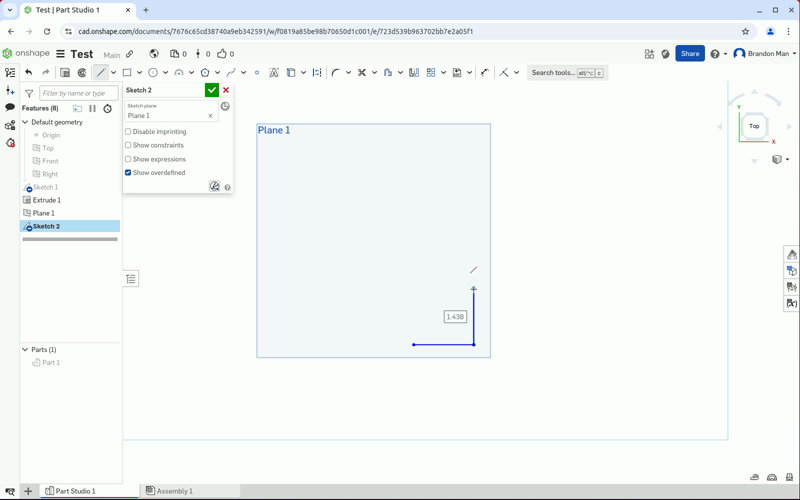
scroll(-6)
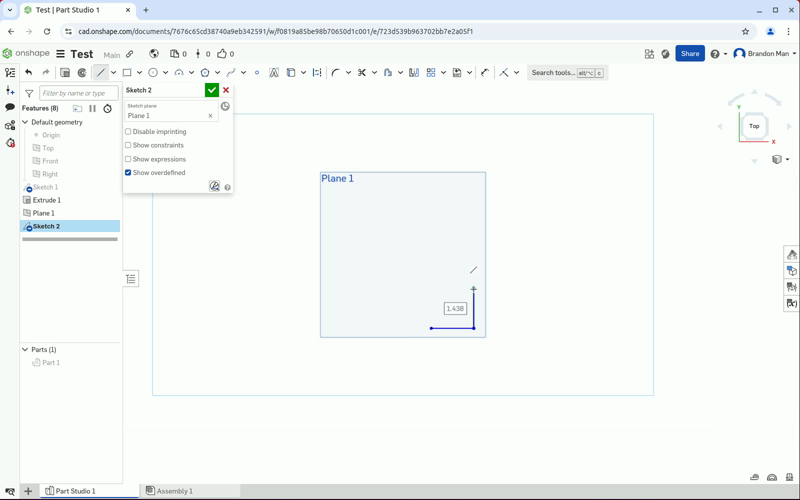
scroll(-6)
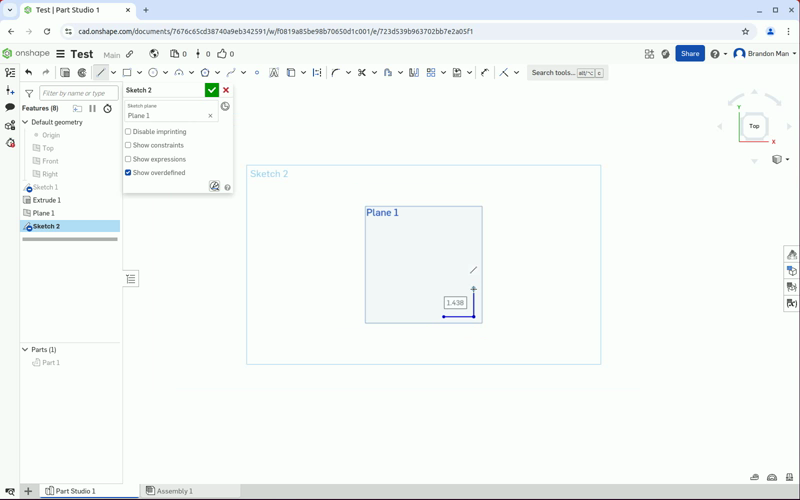
scroll(-6)
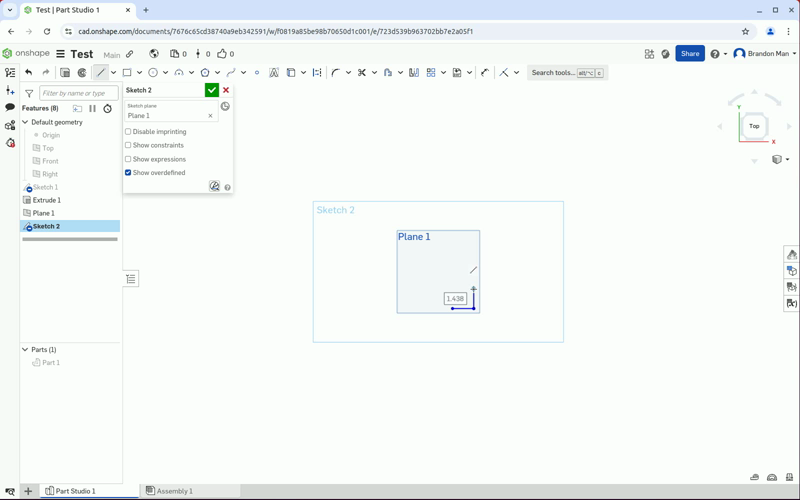
scroll(-6)
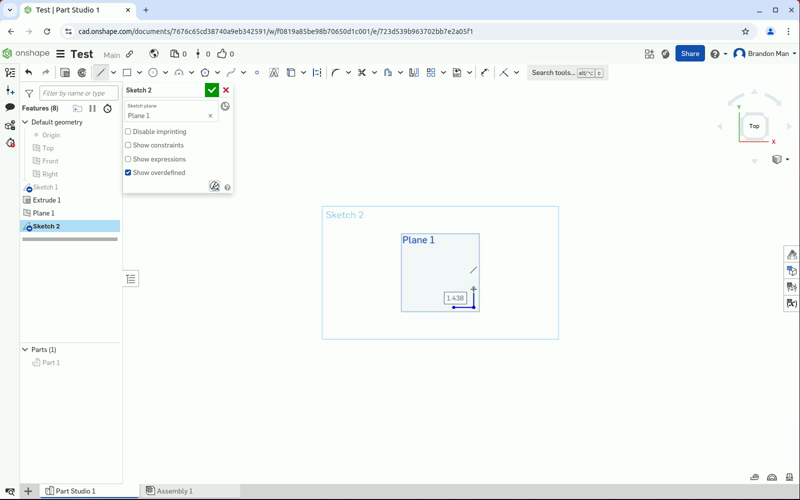
scroll(-6)
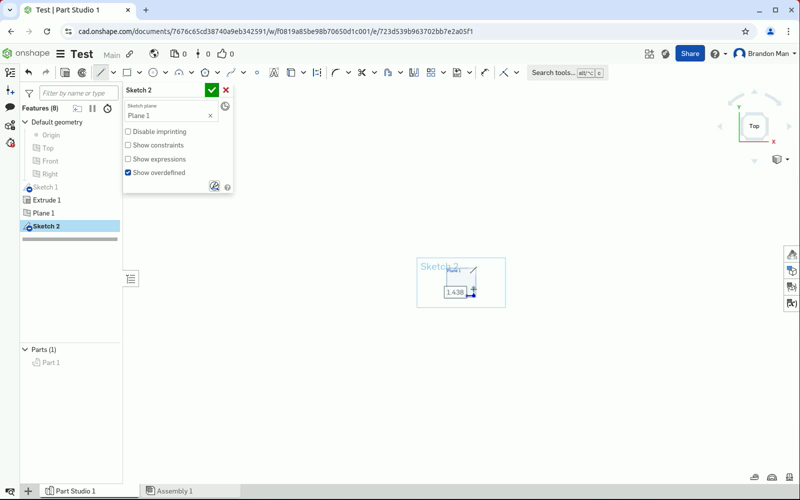
key_up(shift)
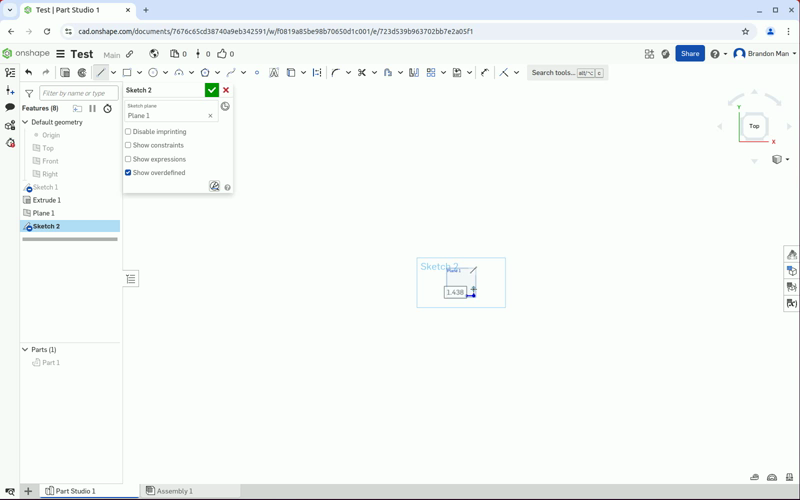
key_down(shift)
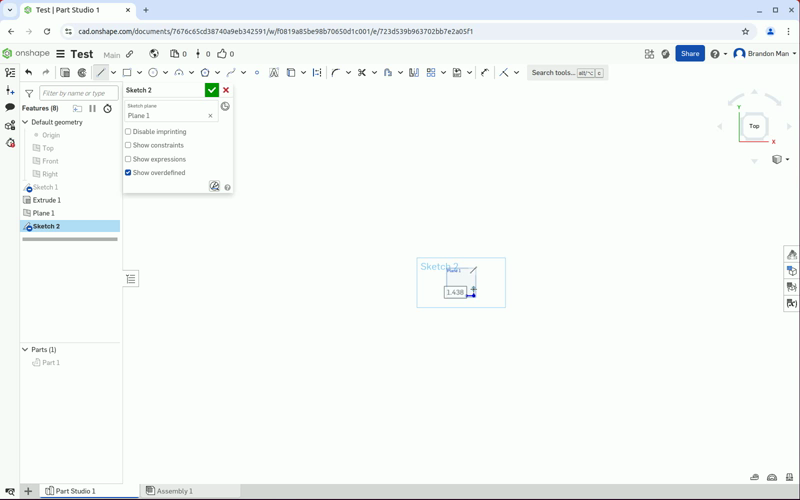
mouse_move(503, 288)
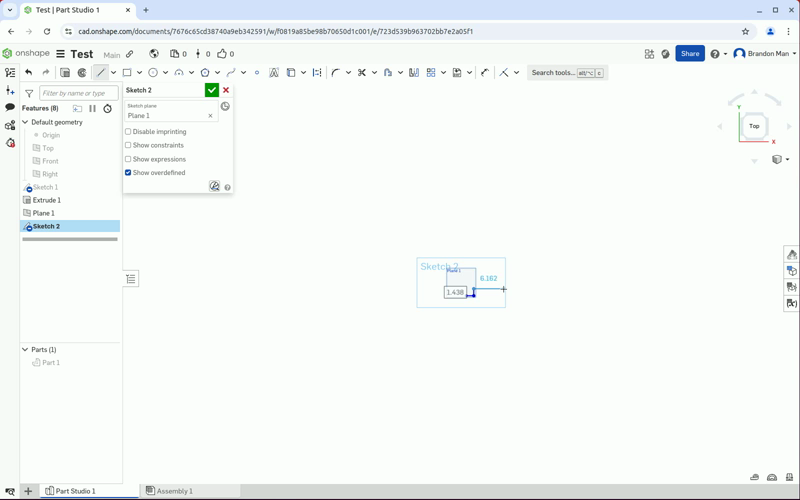
mouse_move(466, 288)
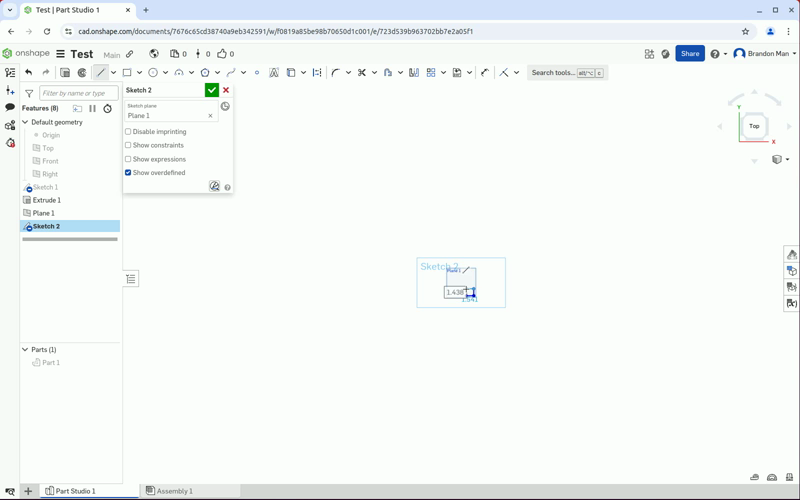
scroll(6)
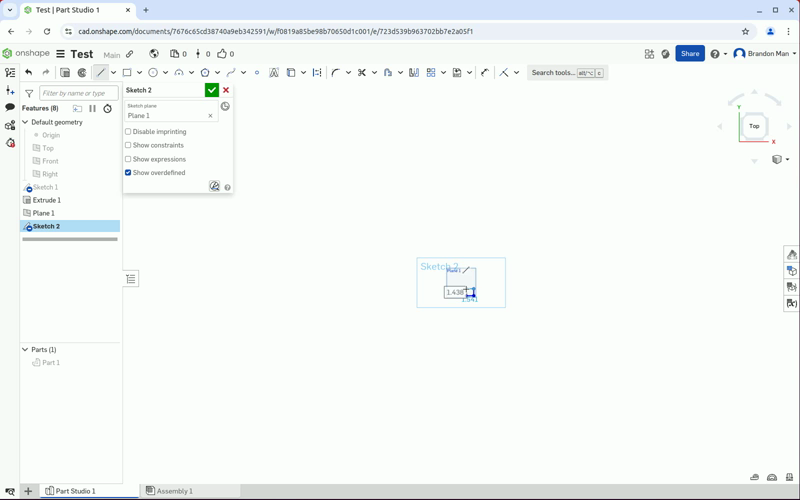
scroll(6)
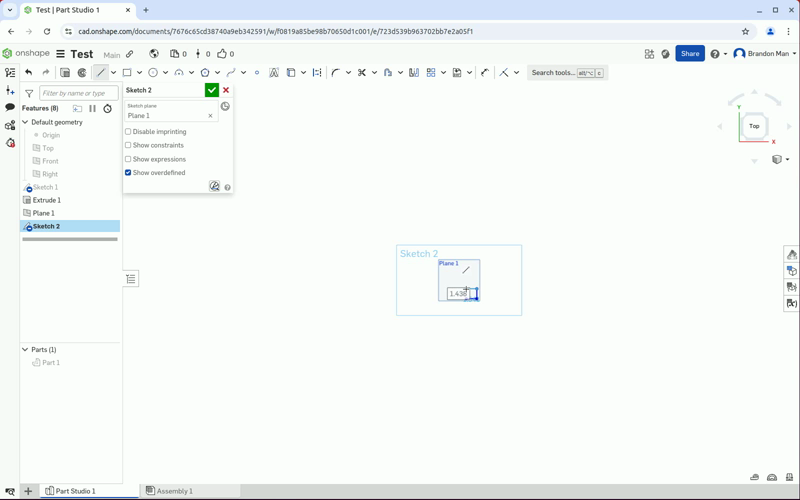
scroll(6)
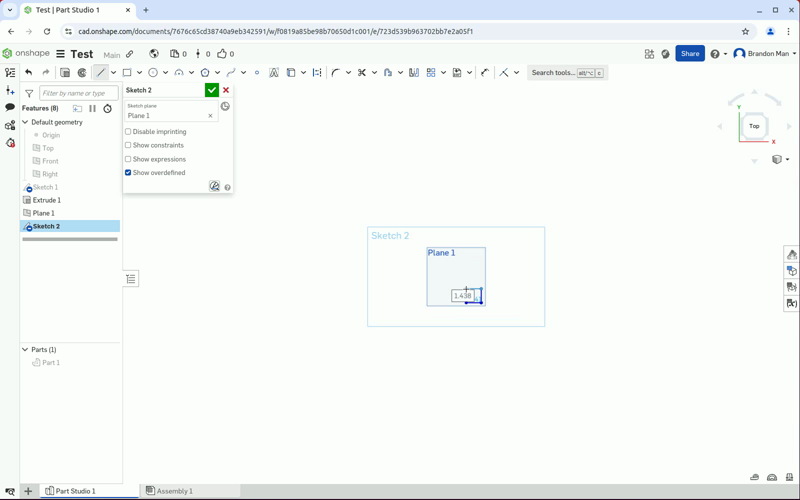
scroll(6)
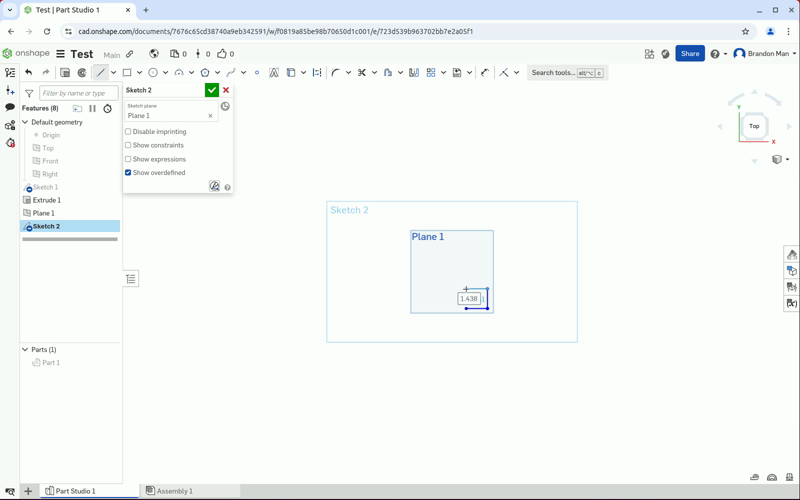
scroll(6)
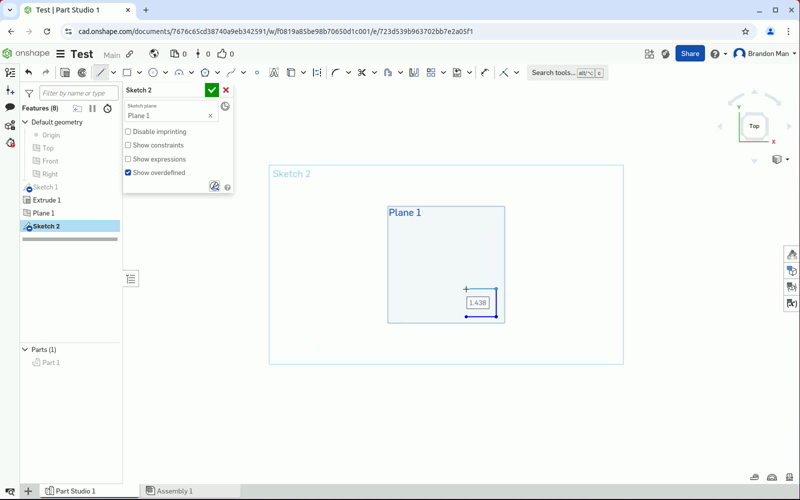
scroll(6)
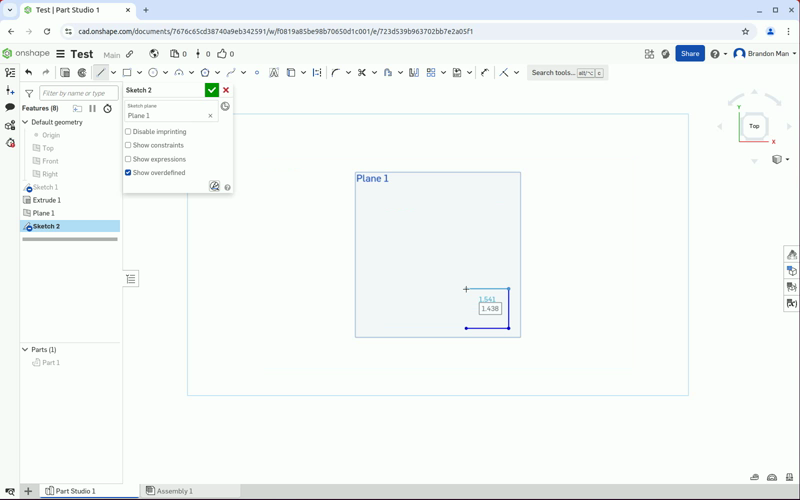
scroll(6)
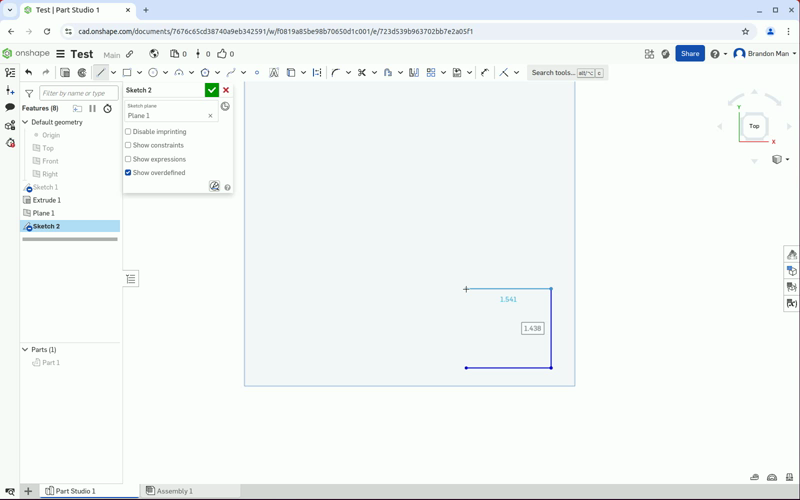
click(466, 288)
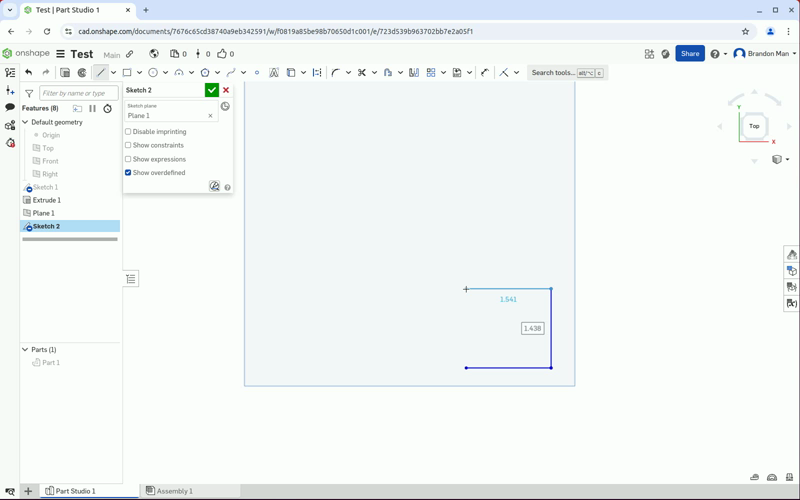
scroll(-6)
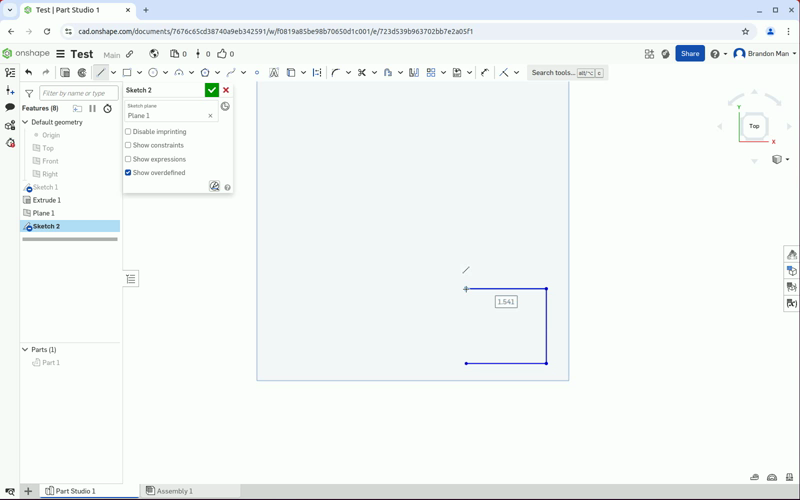
scroll(-6)
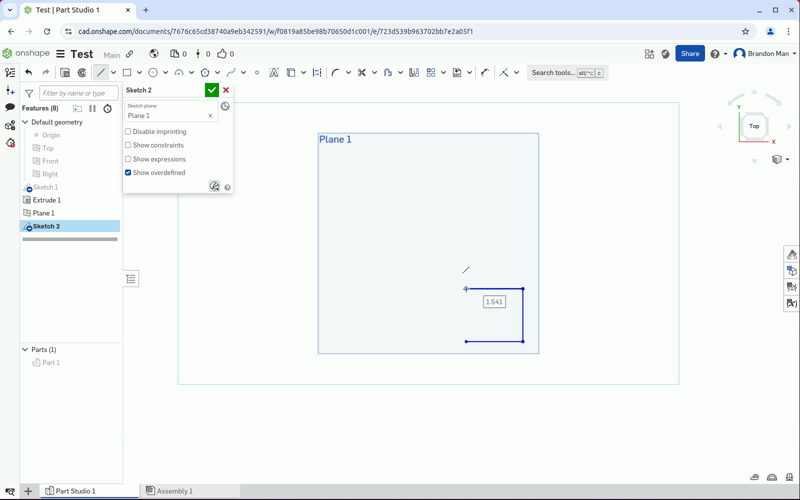
scroll(-6)
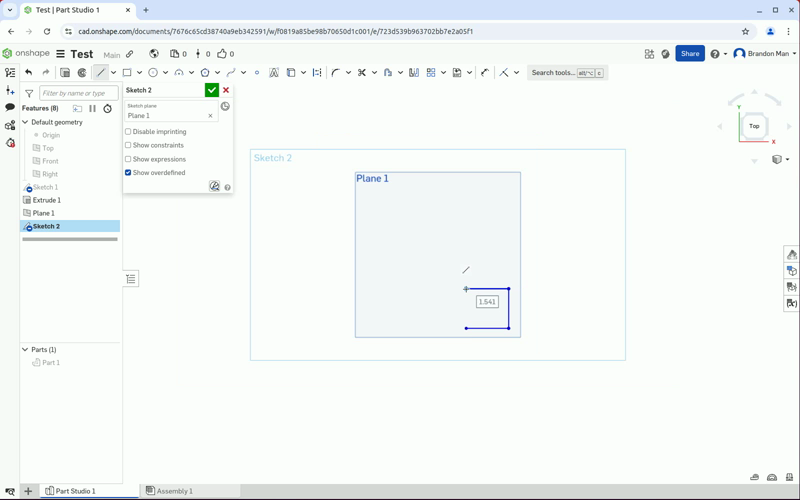
scroll(-6)
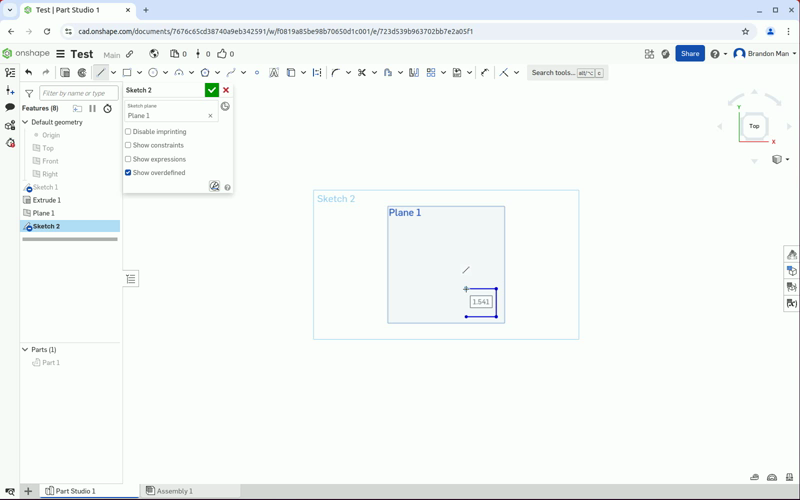
scroll(-6)
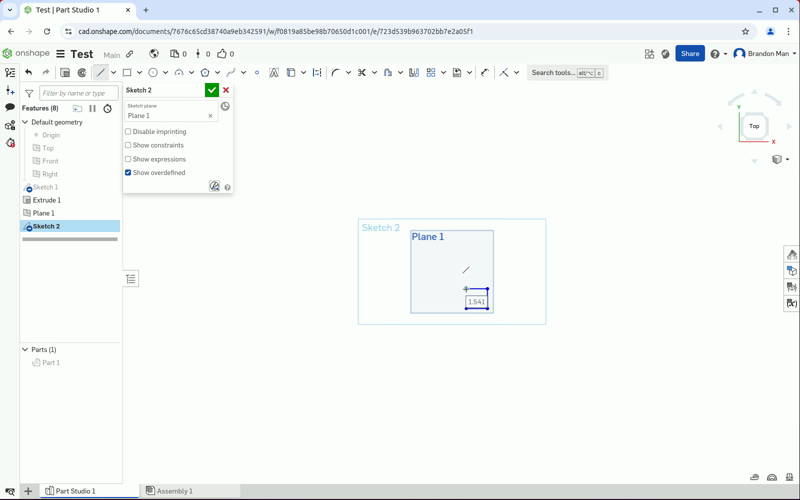
scroll(-6)
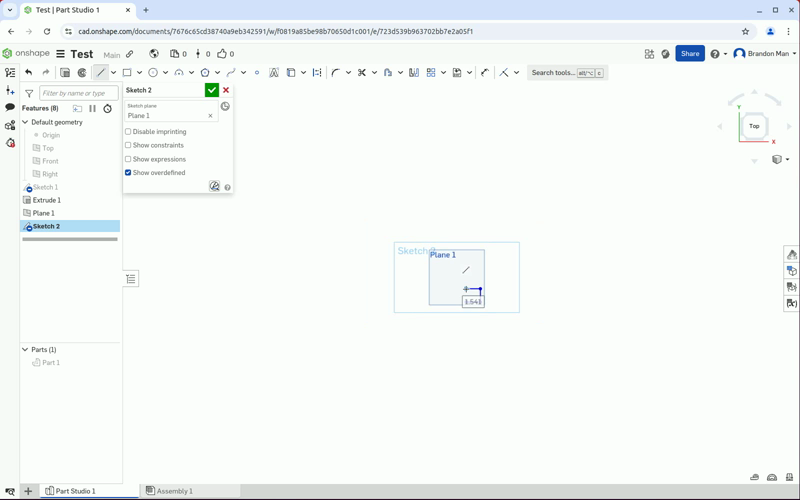
scroll(-6)
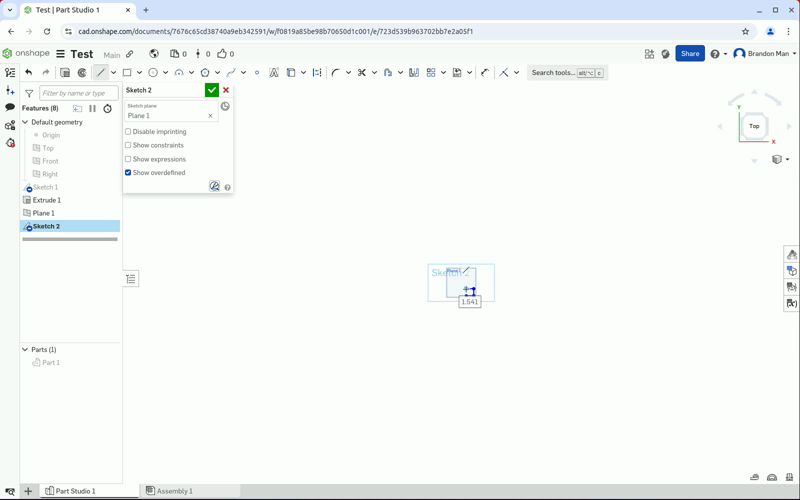
key_up(shift)
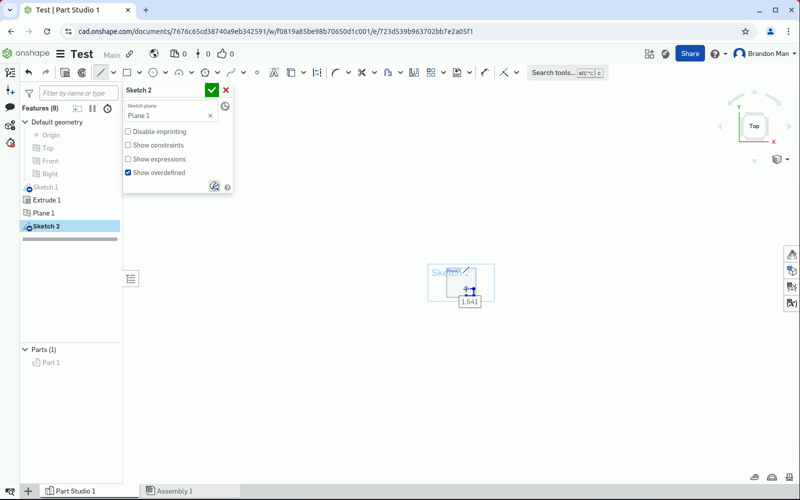
mouse_move(496, 288)
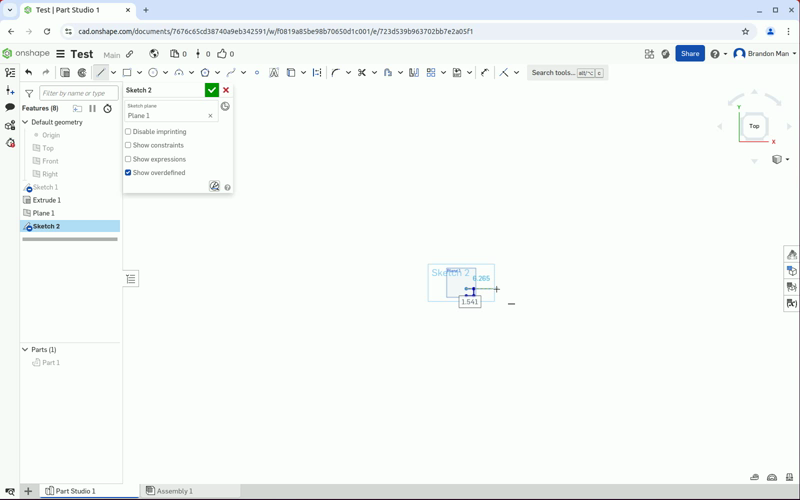
key_down(shift)
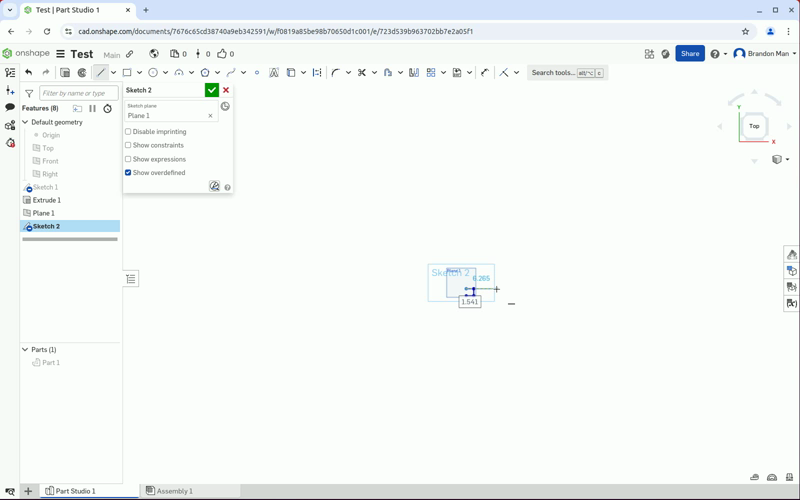
mouse_move(466, 295)
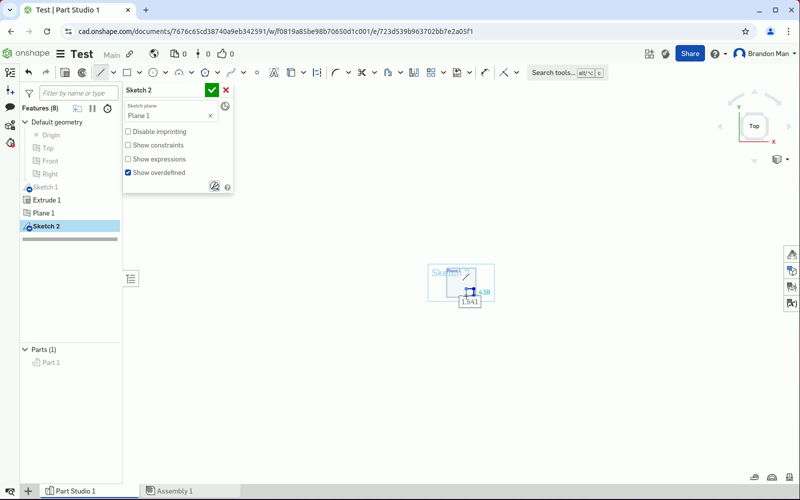
scroll(6)
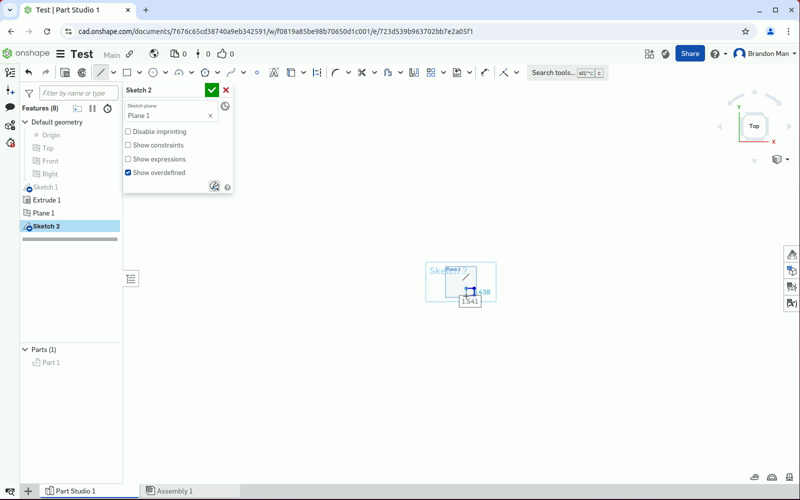
scroll(6)
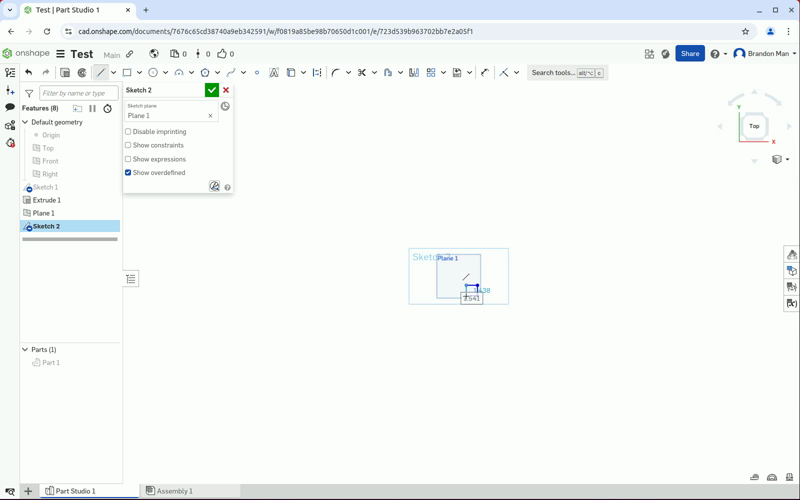
scroll(6)
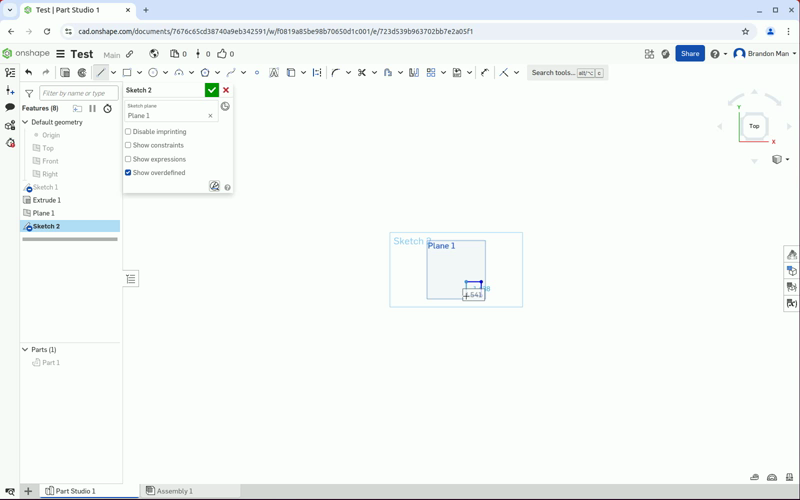
scroll(6)
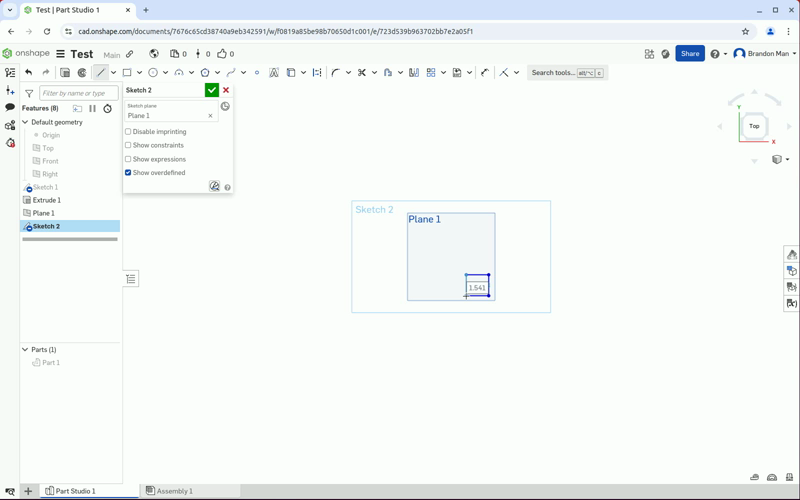
scroll(6)
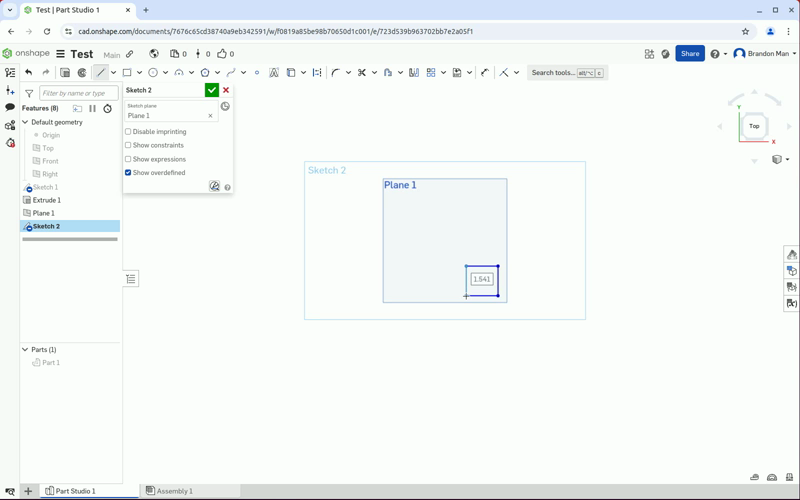
scroll(6)
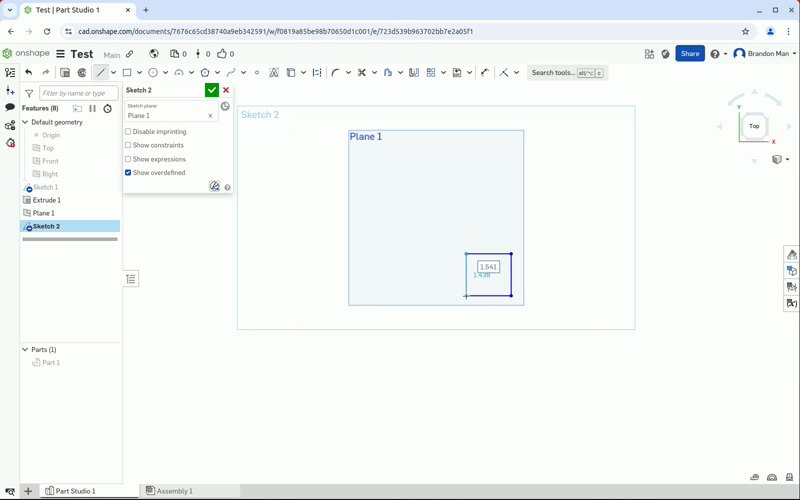
scroll(6)
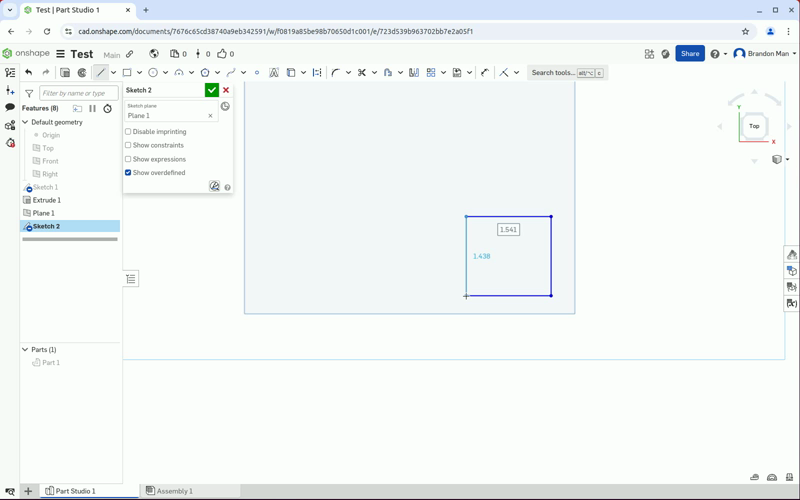
key_up(shift)
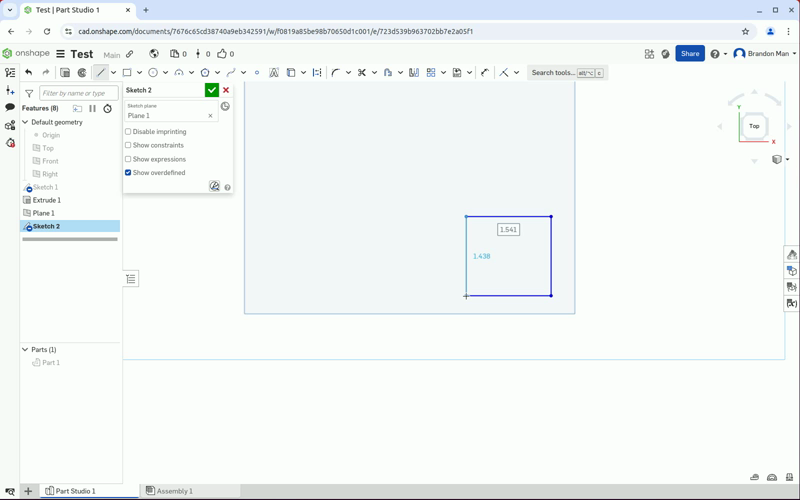
click(466, 295)
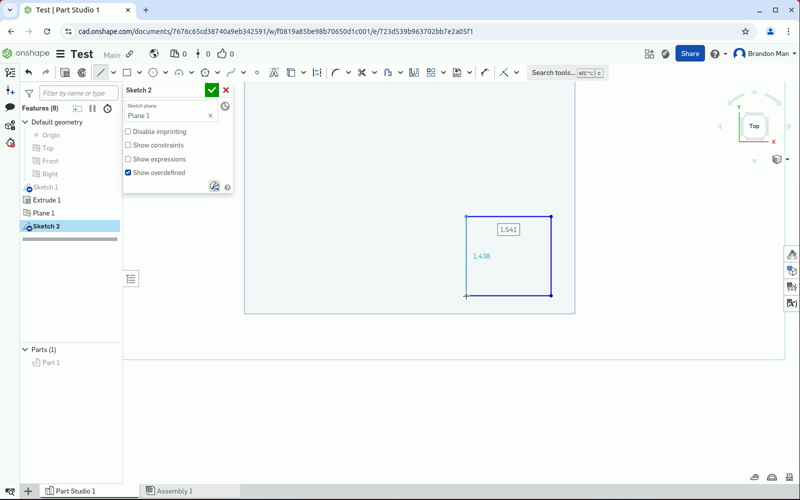
scroll(-6)
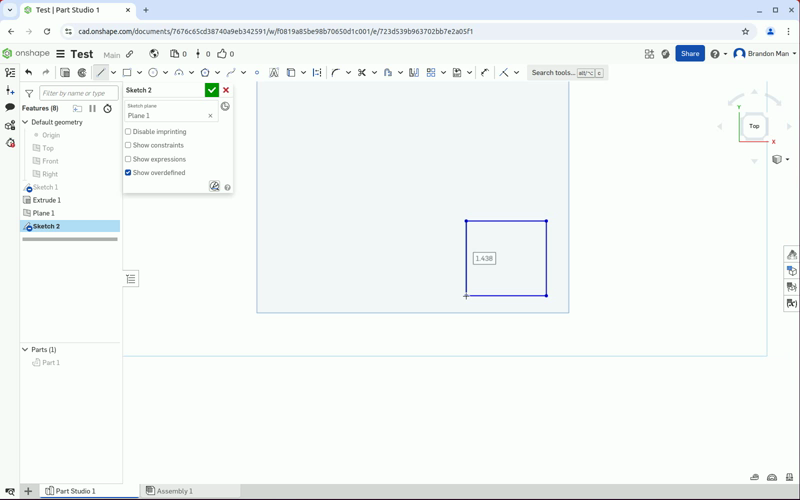
scroll(-6)
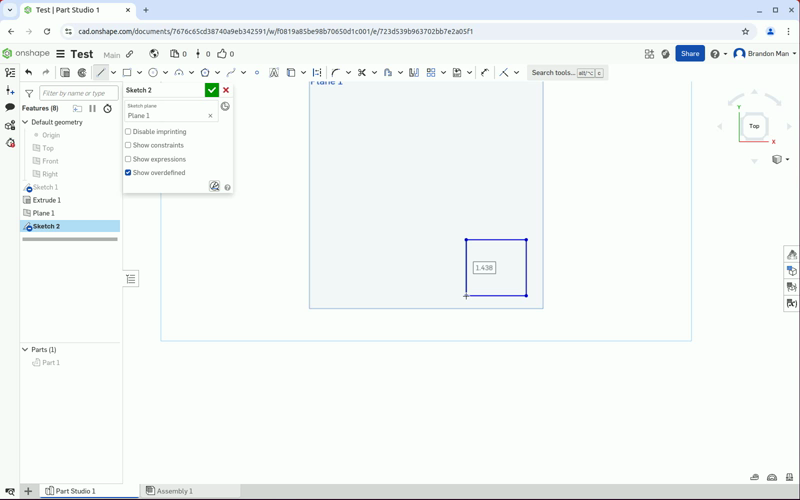
scroll(-6)
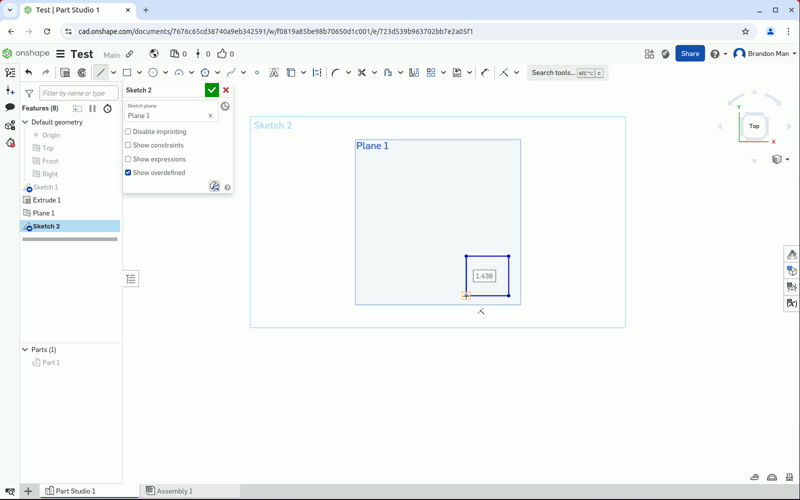
scroll(-6)
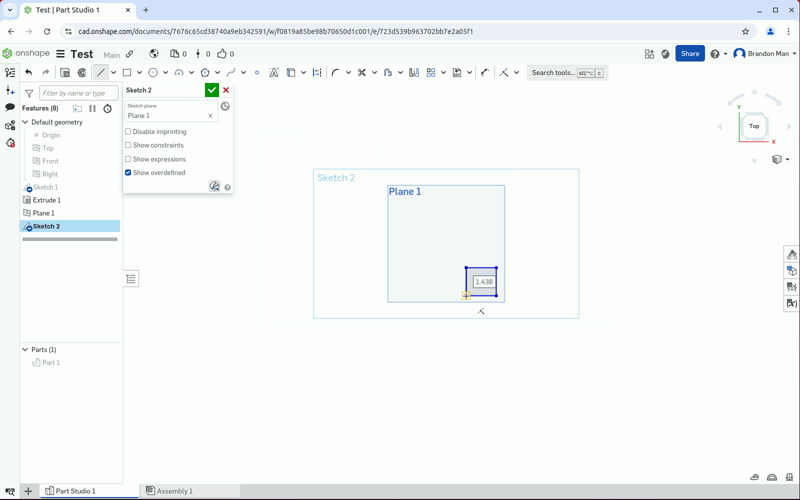
scroll(-6)
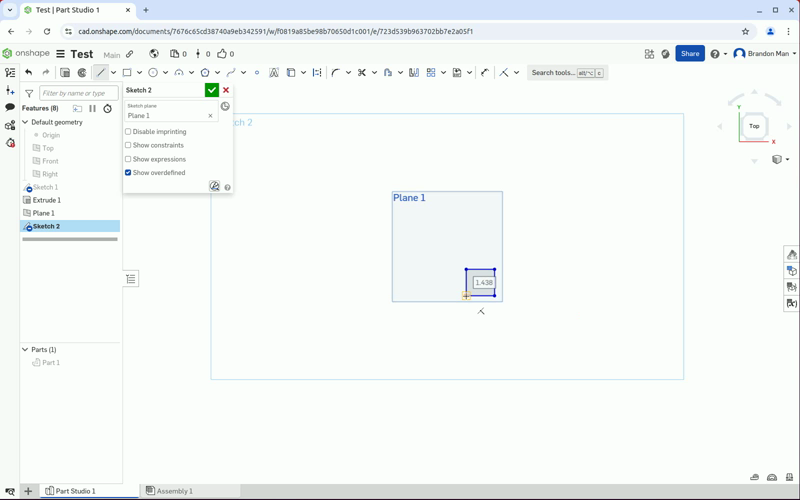
scroll(-6)
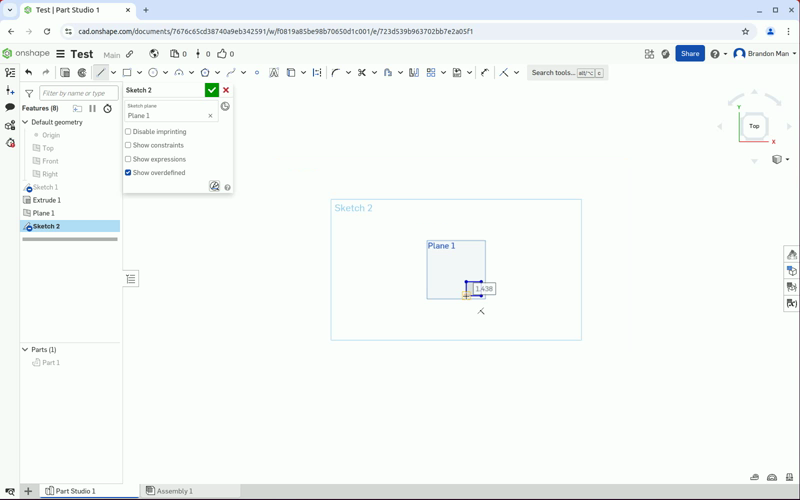
scroll(-6)
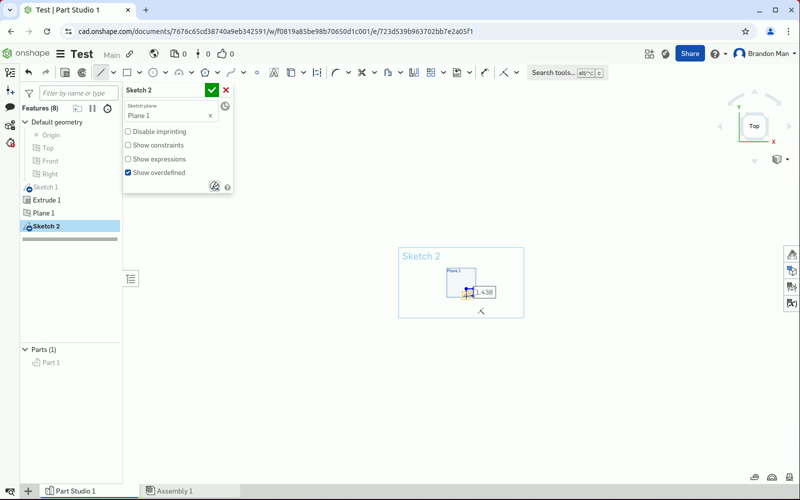
key(esc)
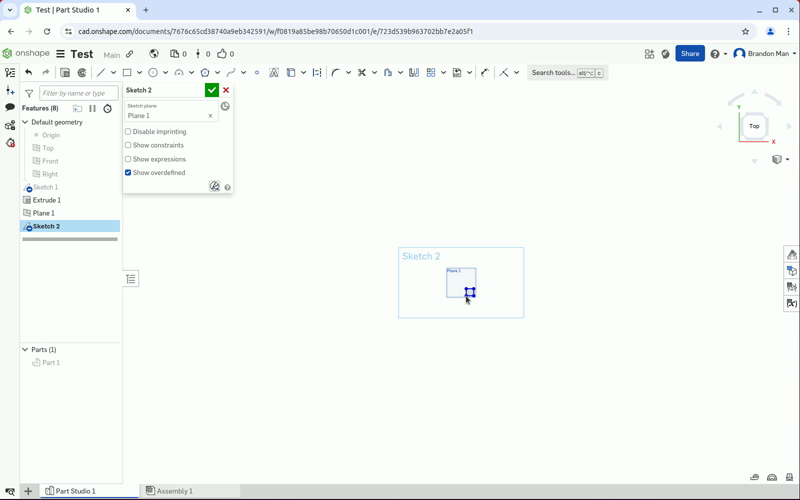
mouse_move(469, 289)
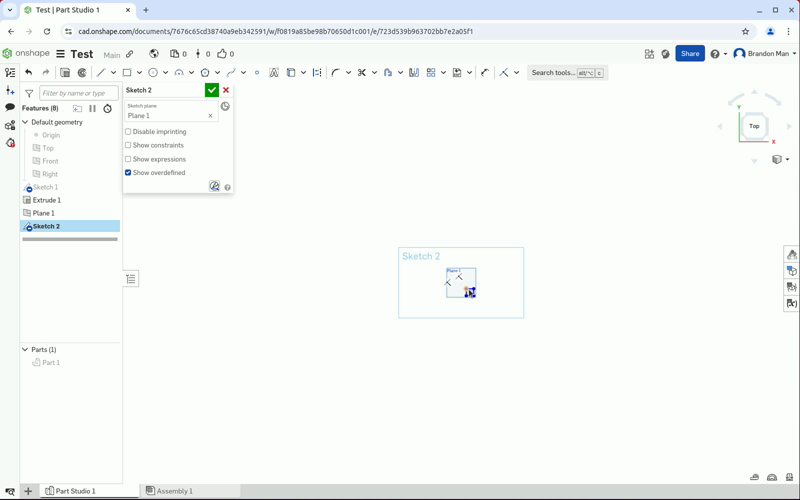
scroll(6)
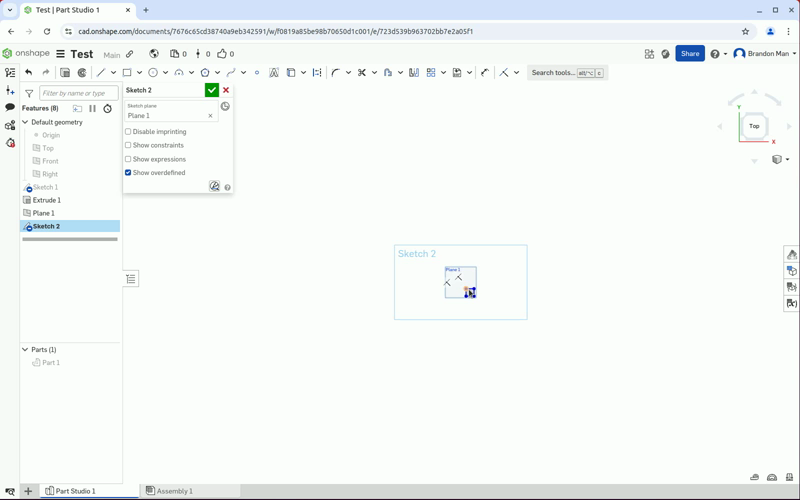
scroll(6)
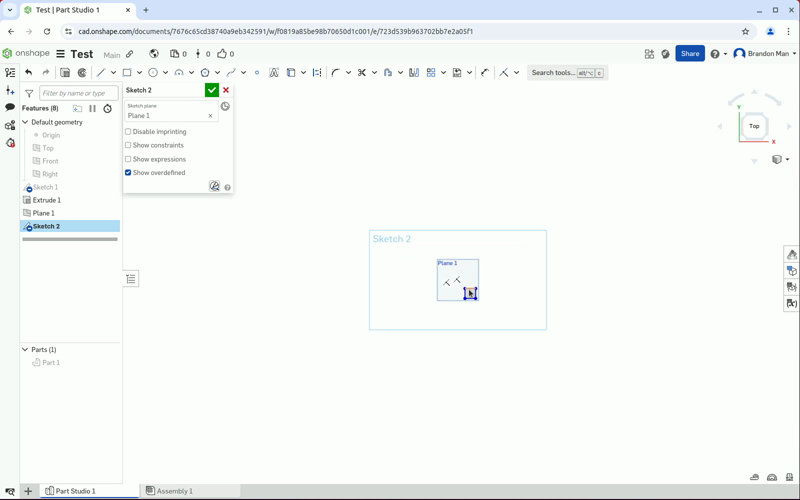
scroll(6)
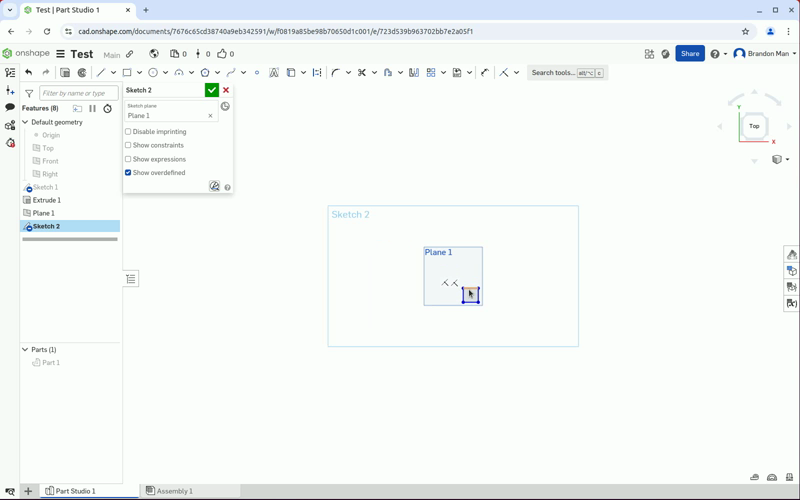
scroll(6)
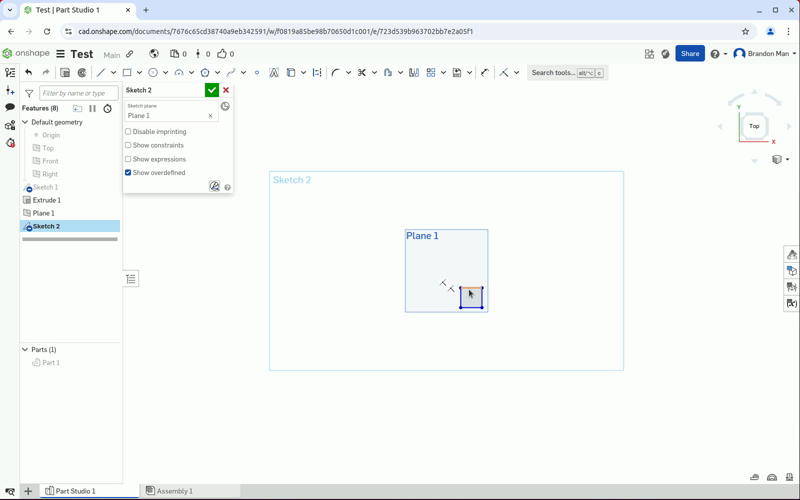
scroll(6)
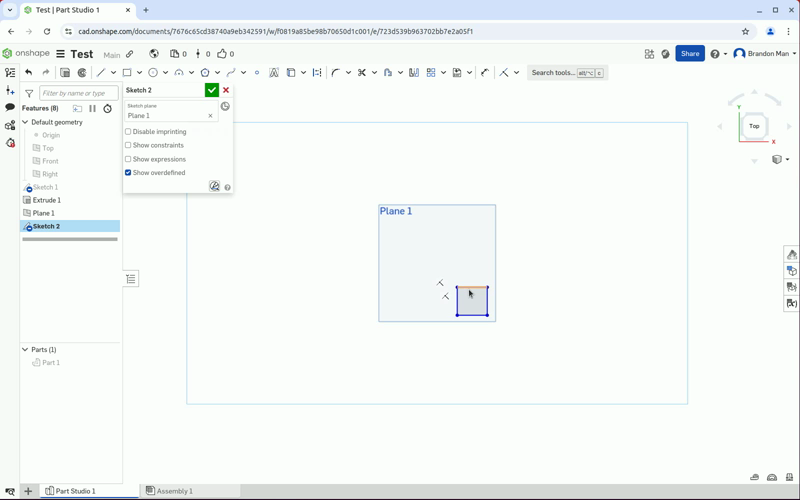
scroll(6)
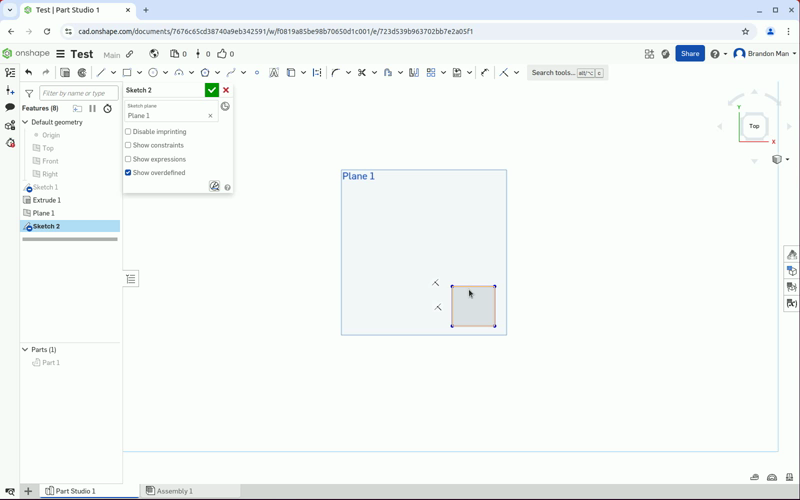
scroll(6)
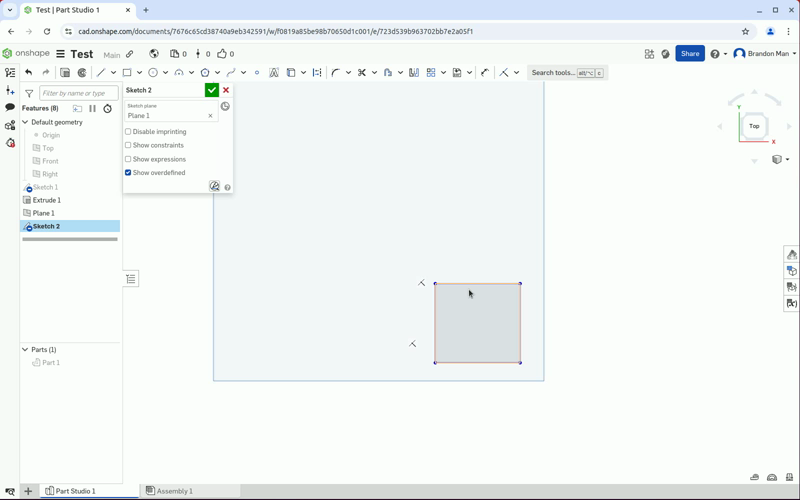
click(469, 289)
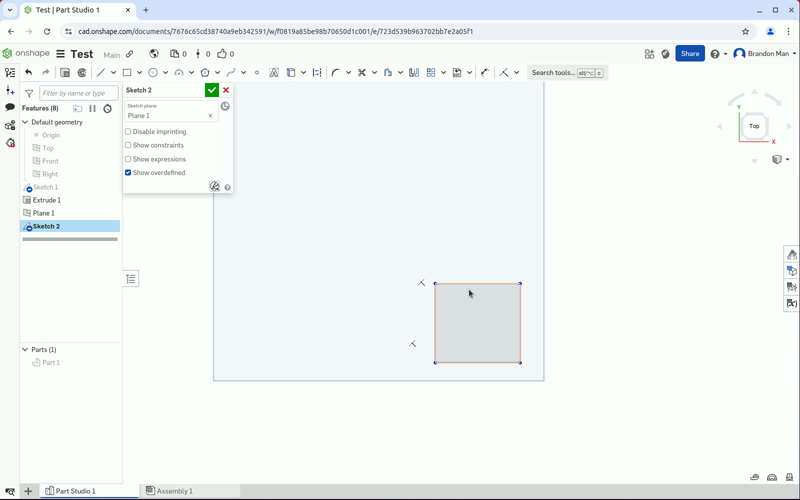
scroll(-6)
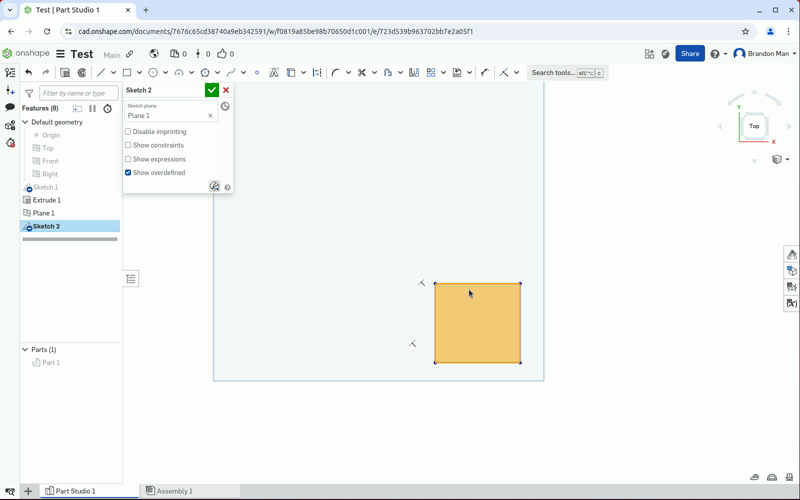
scroll(-6)
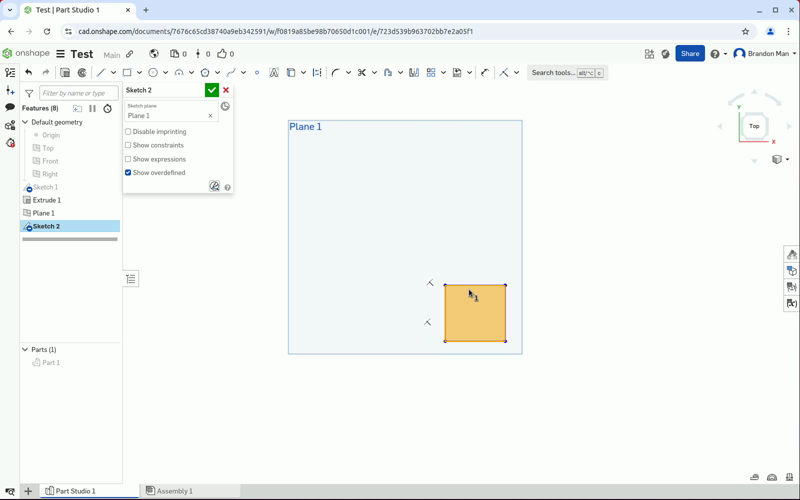
scroll(-6)
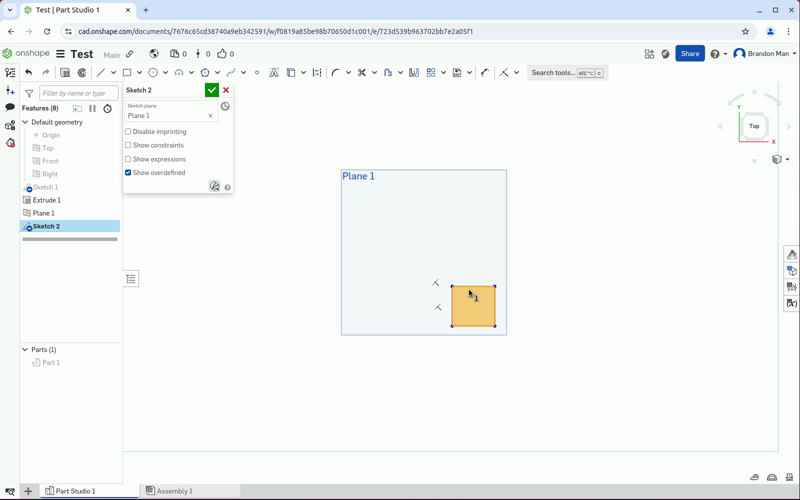
scroll(-6)
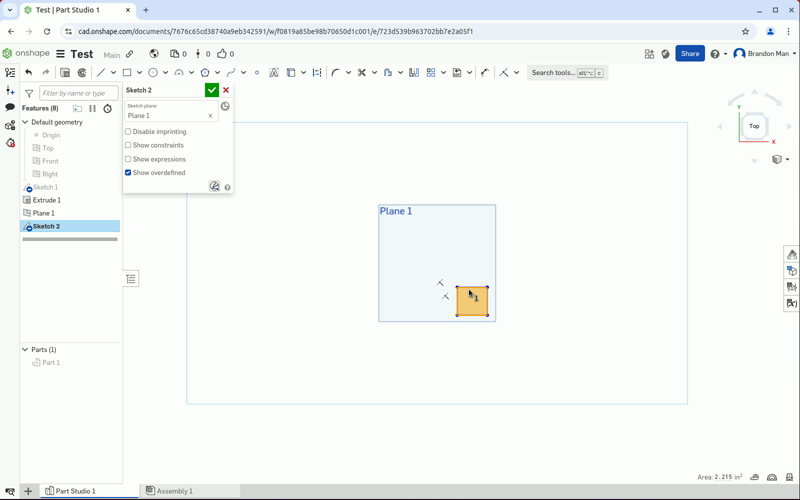
scroll(-6)
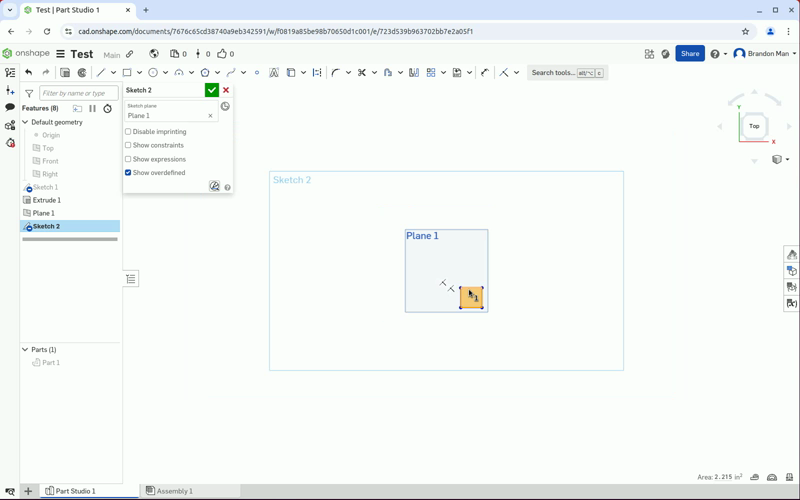
scroll(-6)
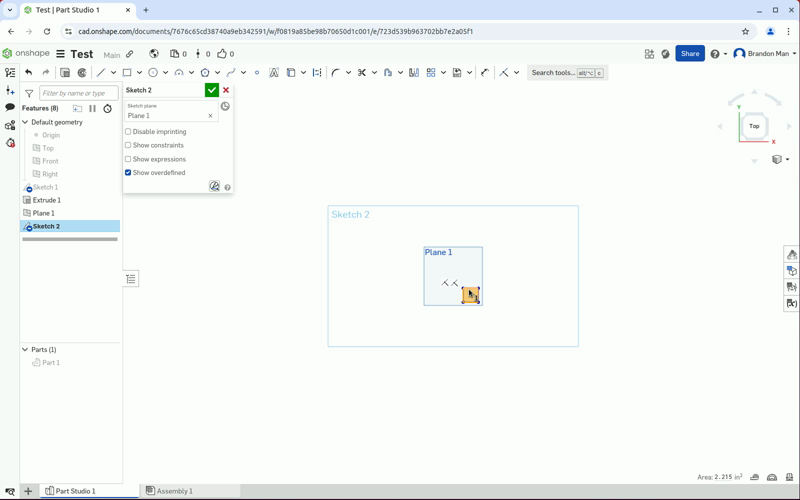
scroll(-6)
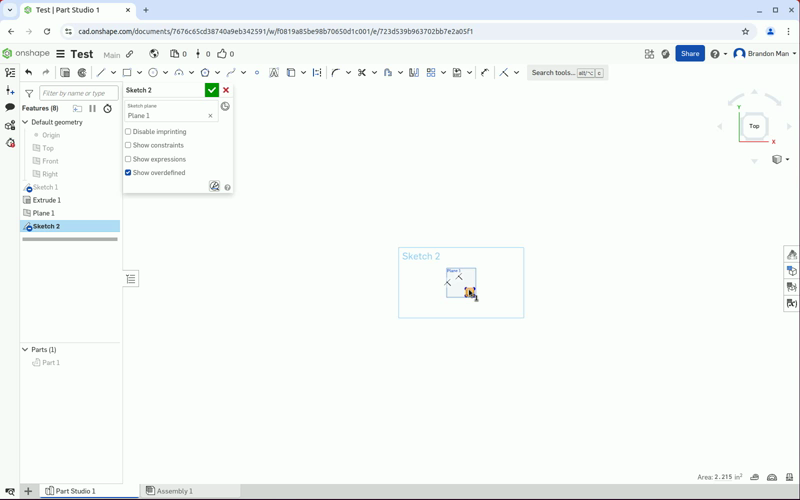
mouse_move(73, 352)
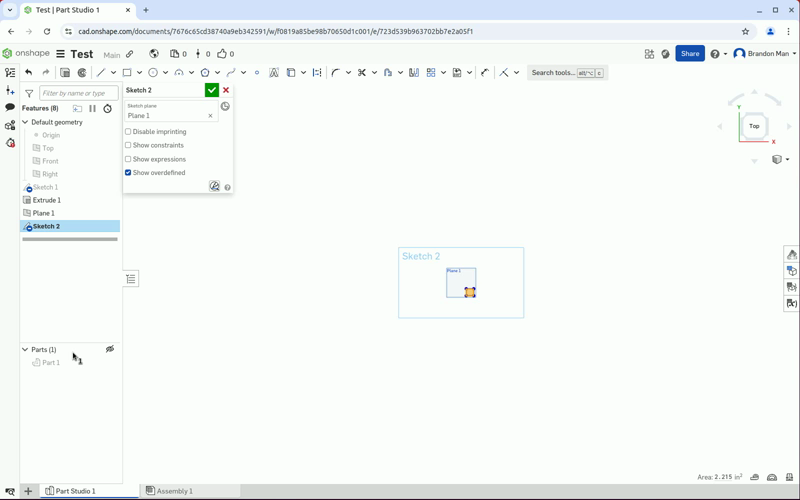
key(shift+y)
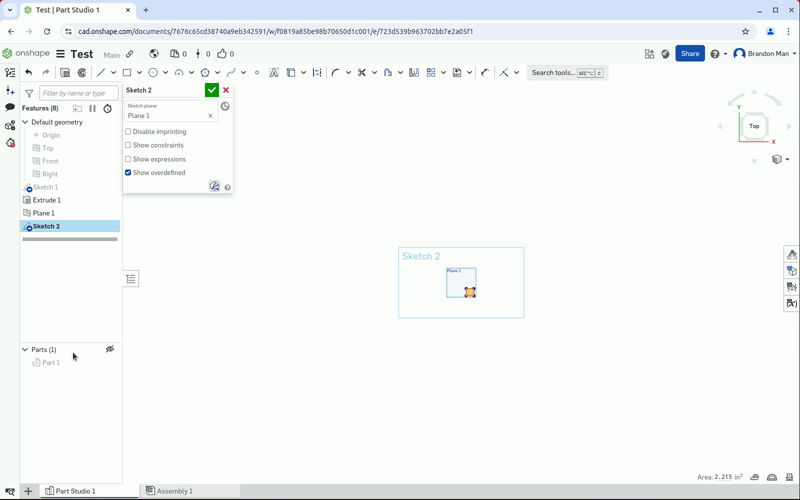
key(shift+e)
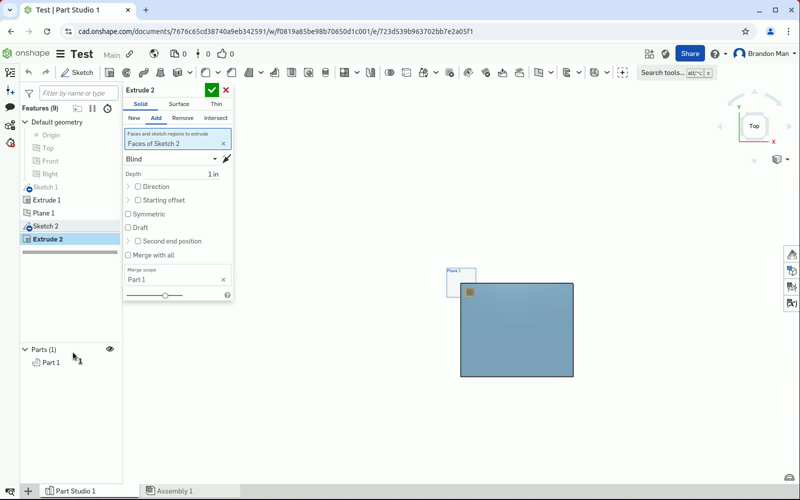
mouse_move(143, 106)
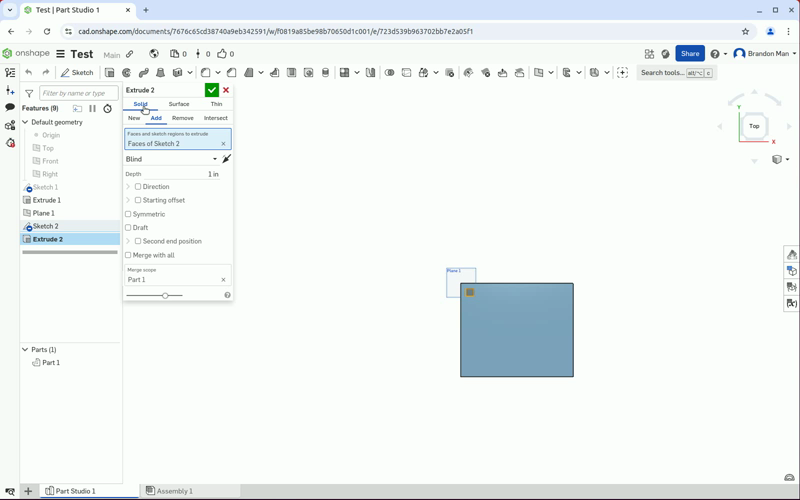
click(143, 106)
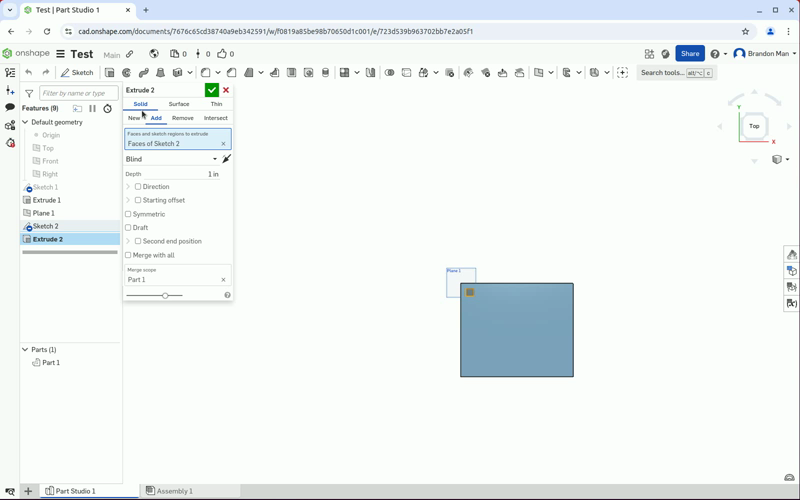
mouse_move(137, 120)
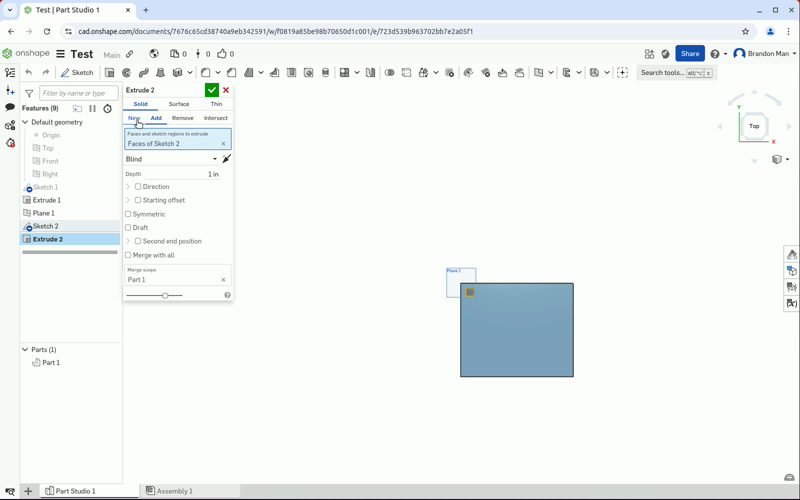
click(137, 120)
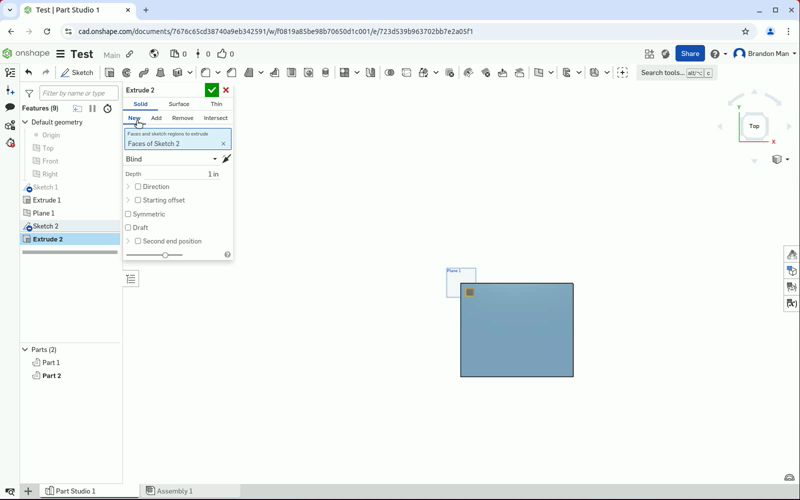
key(tab, 4)
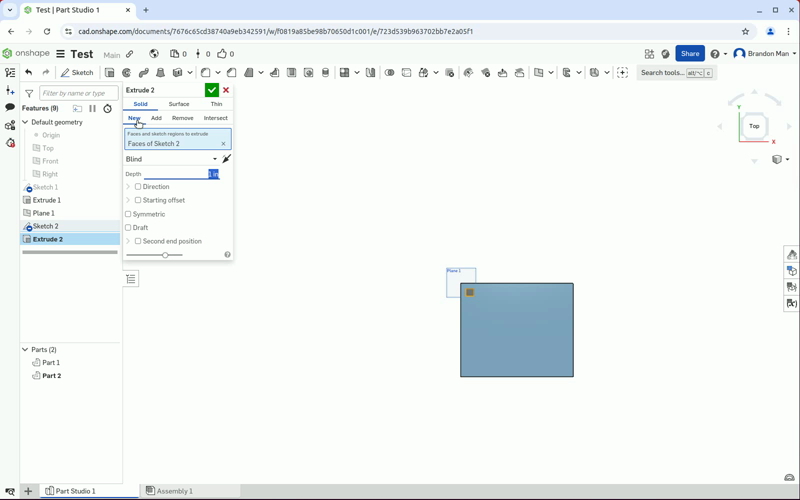
text(12.758)
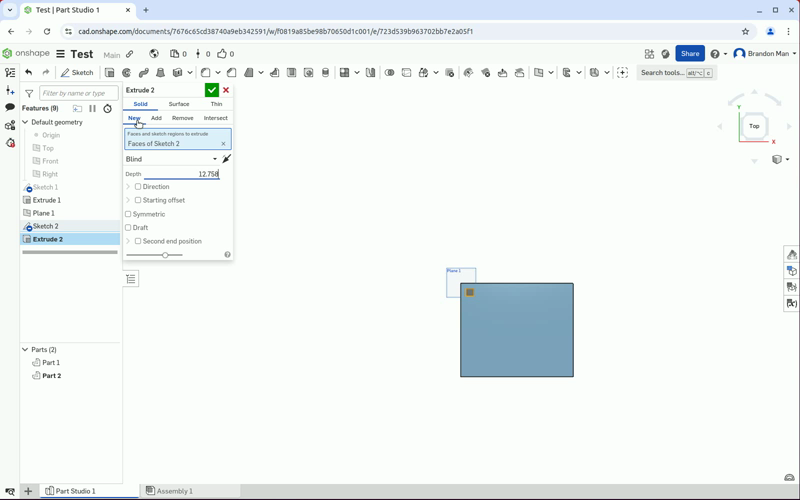
key(enter)
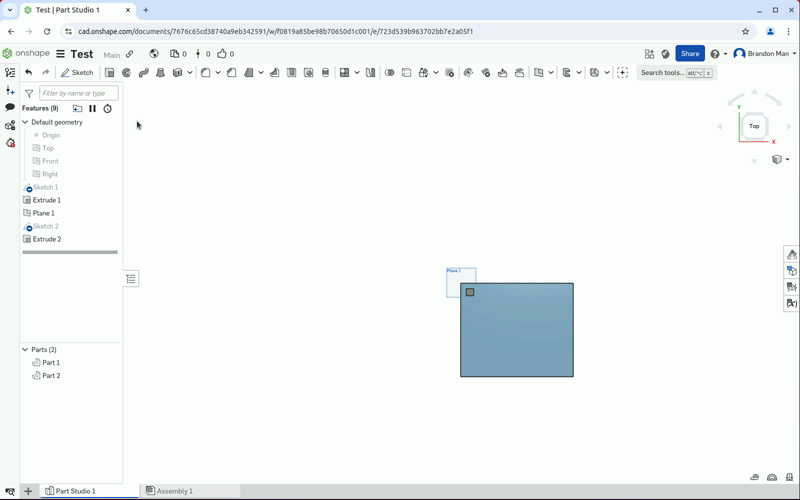
key(shift+h)
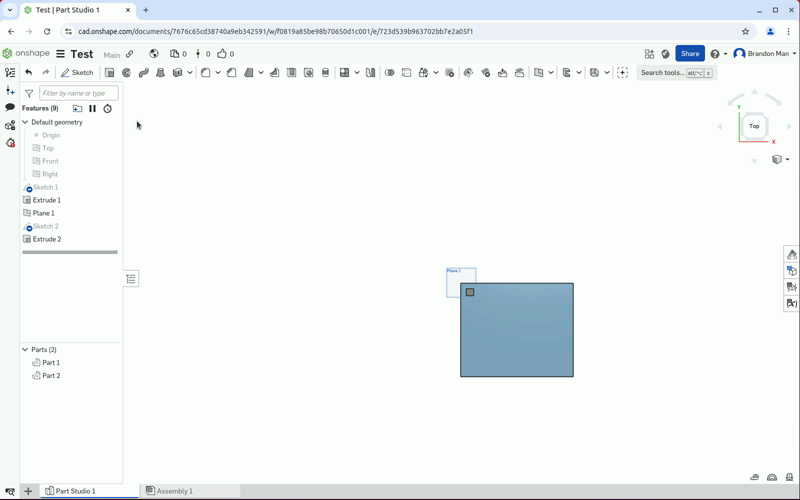
key(shift+h)
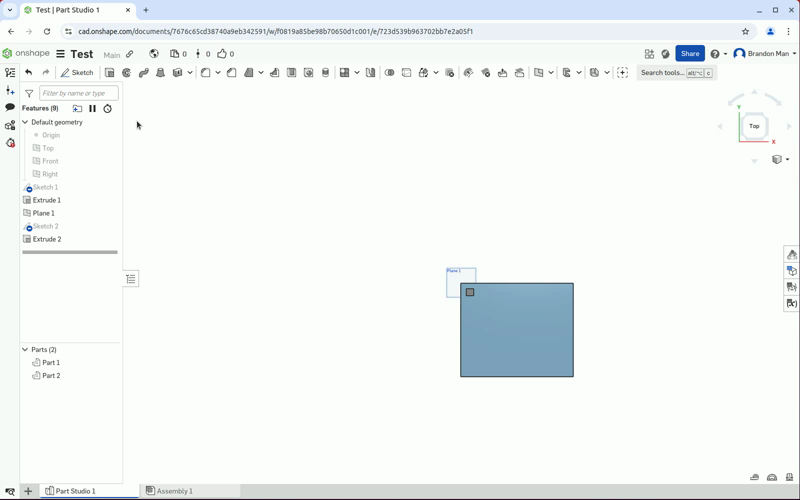
mouse_move(73, 189)
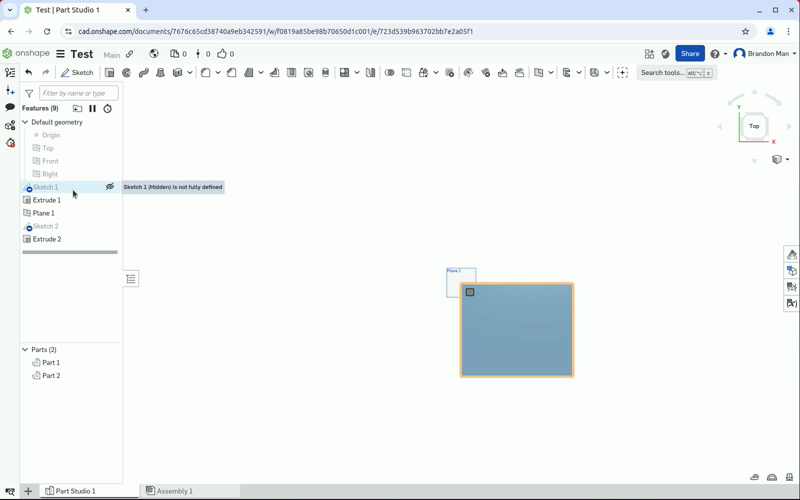
click(73, 189)
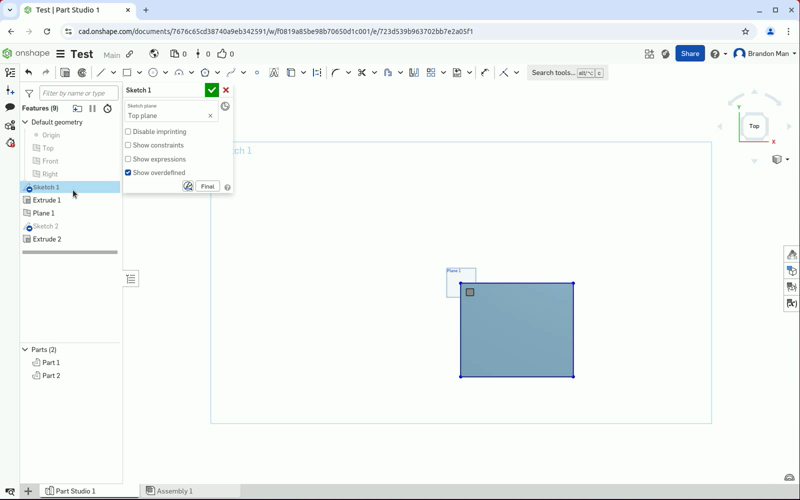
mouse_move(229, 92)
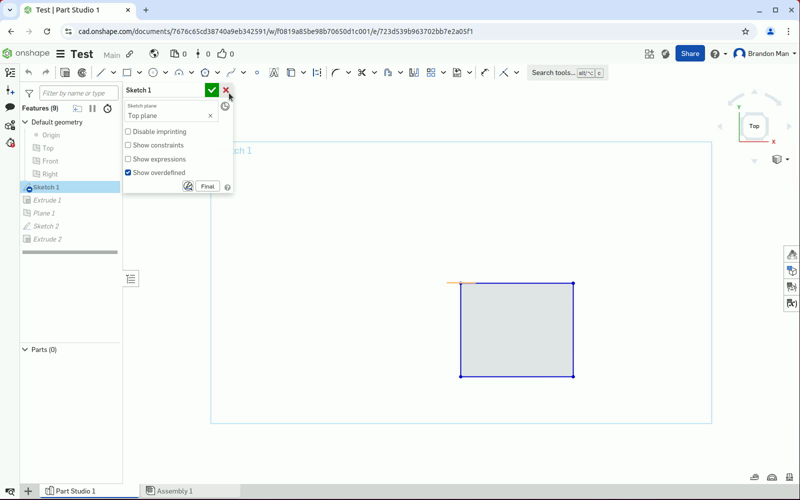
click(229, 92)
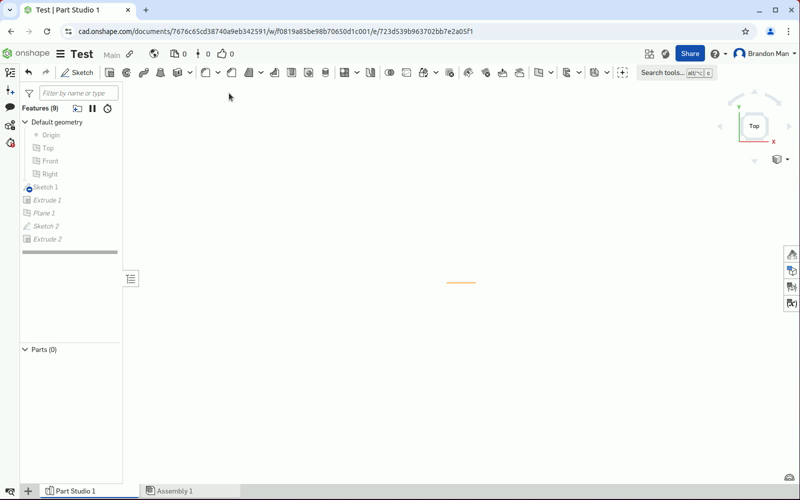
key(shift+s)
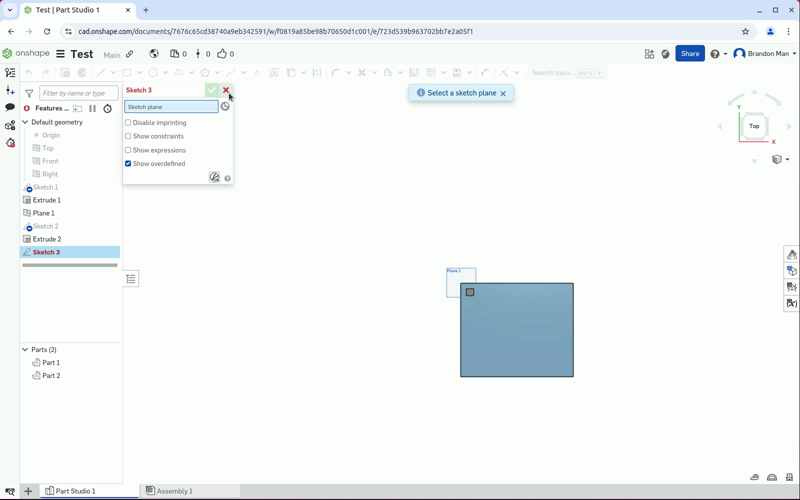
mouse_move(73, 215)
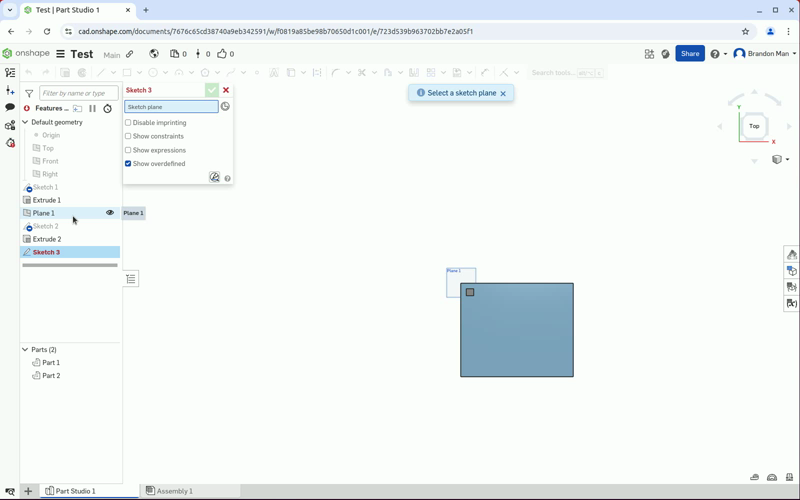
click(73, 215)
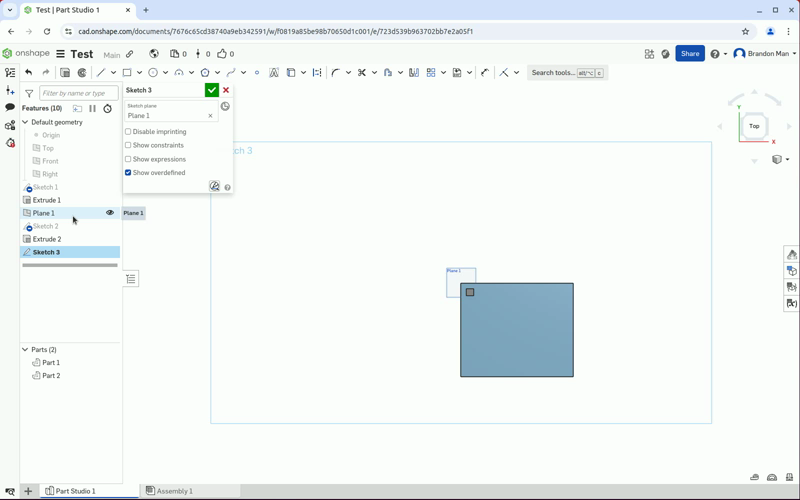
mouse_move(73, 352)
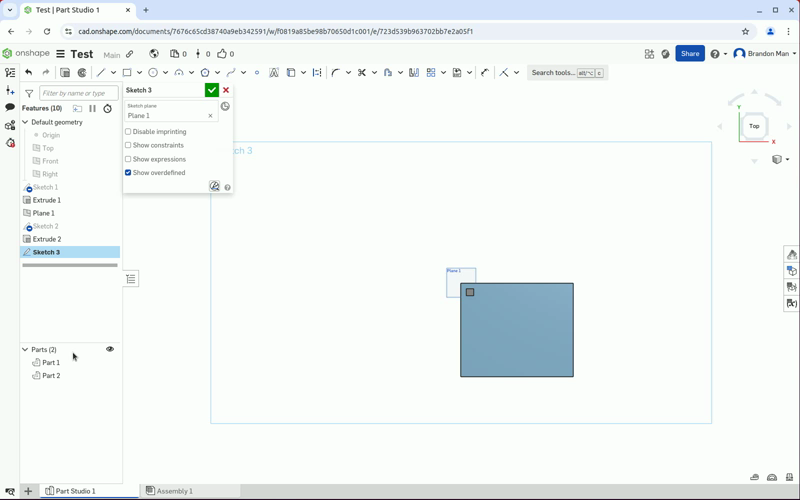
key(y)
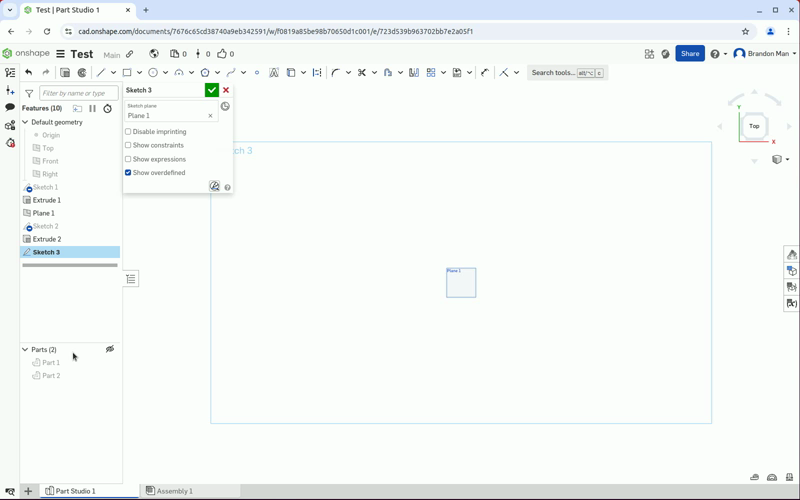
key(l)
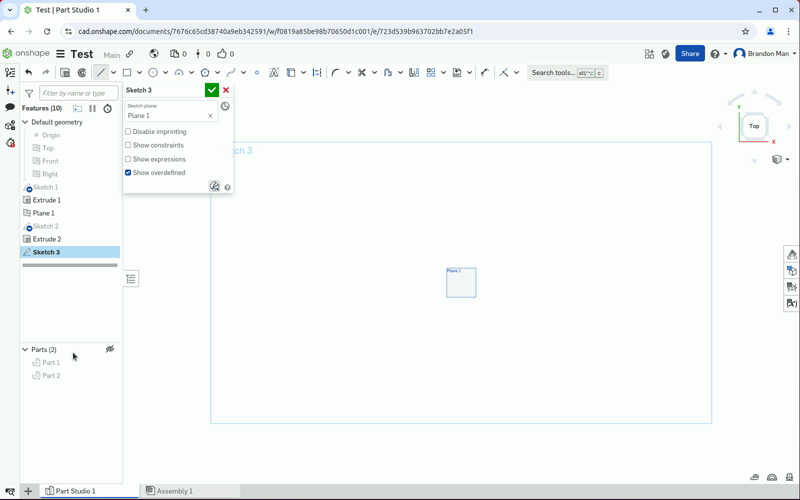
key_down(shift)
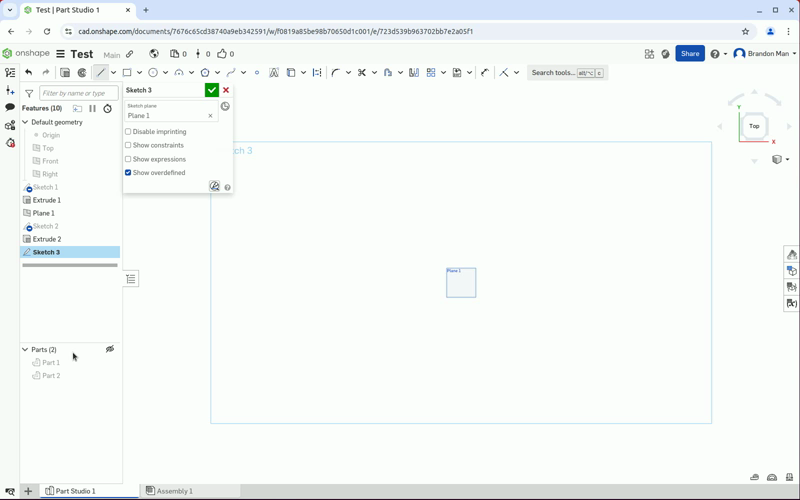
mouse_move(466, 370)
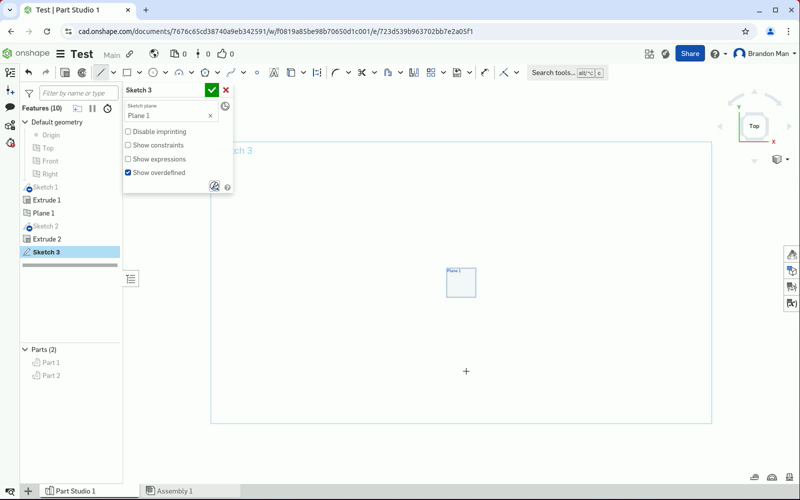
click(466, 370)
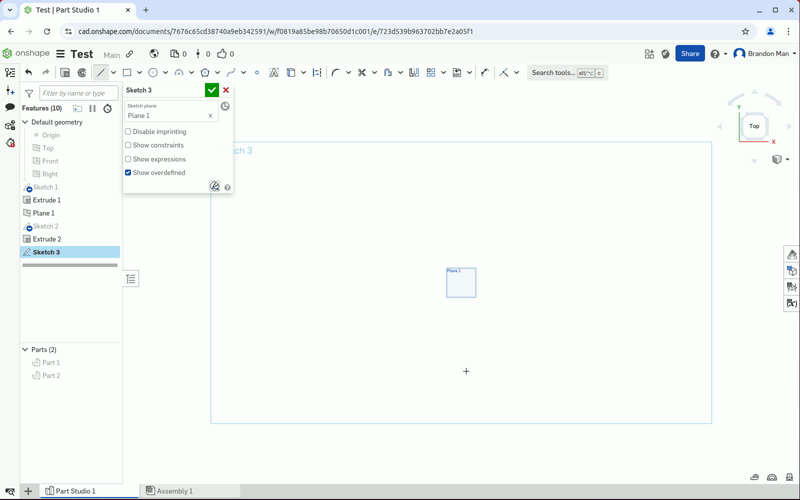
key_up(shift)
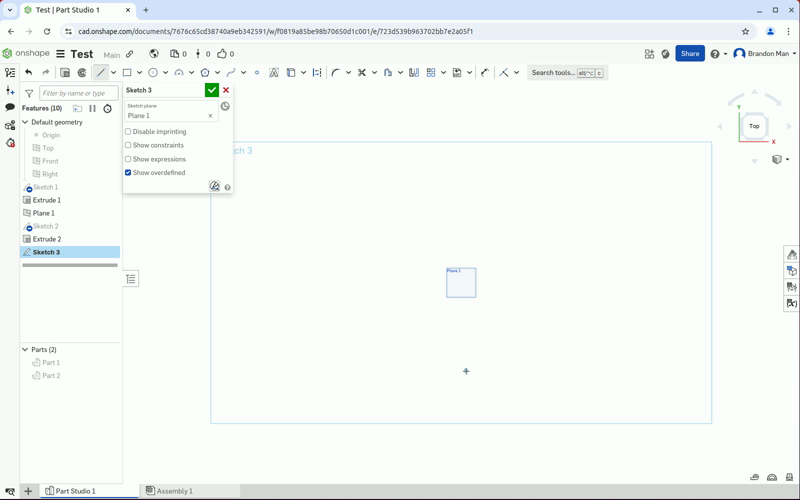
key_down(shift)
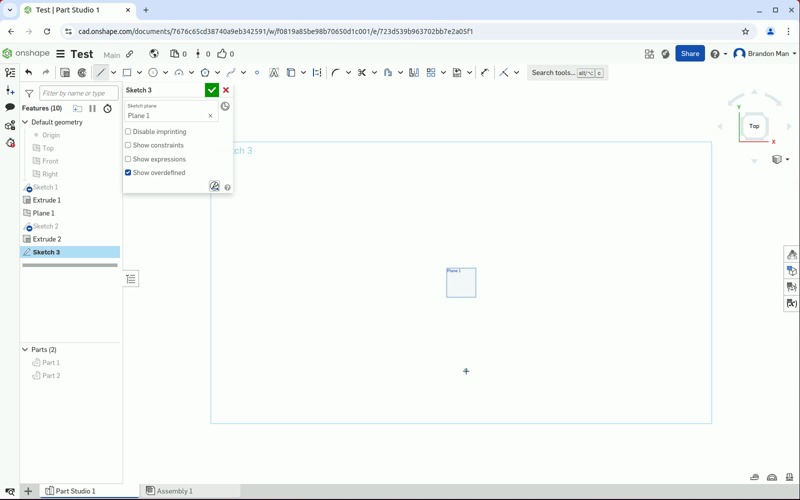
mouse_move(496, 370)
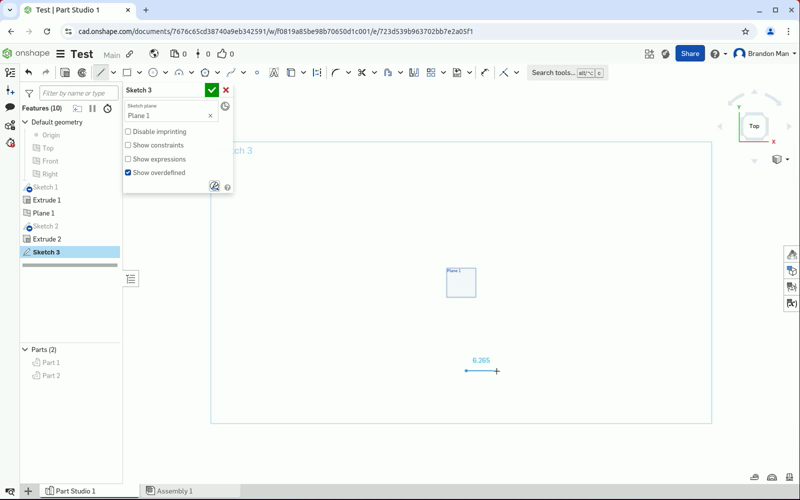
mouse_move(473, 370)
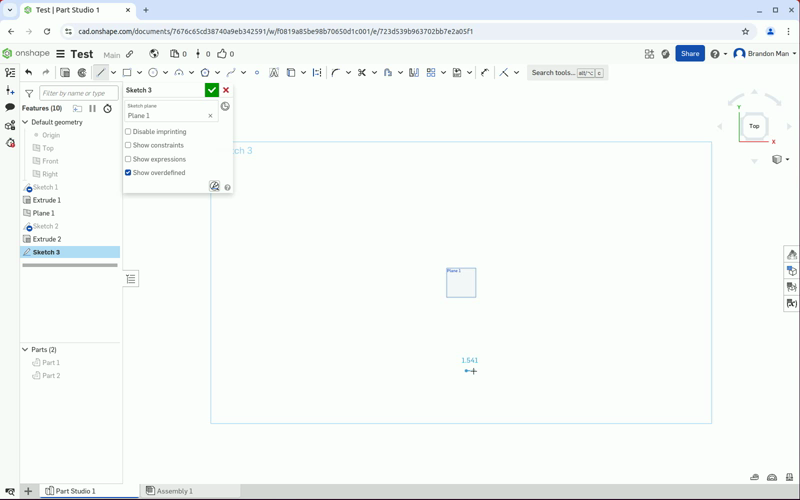
scroll(6)
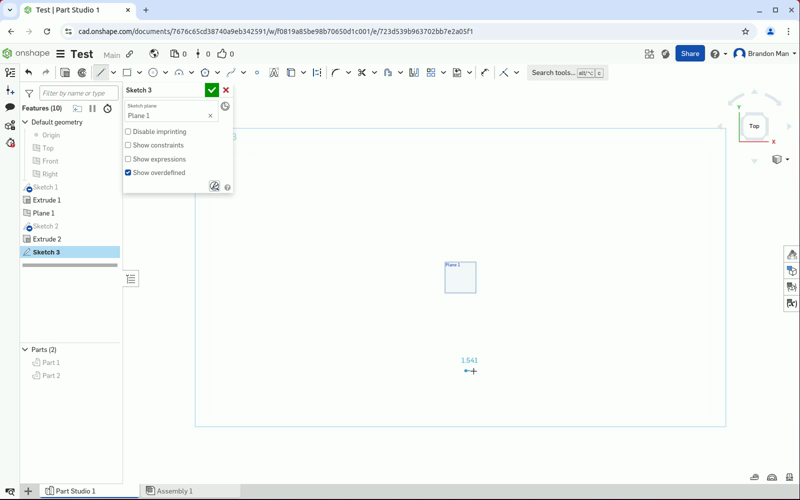
scroll(6)
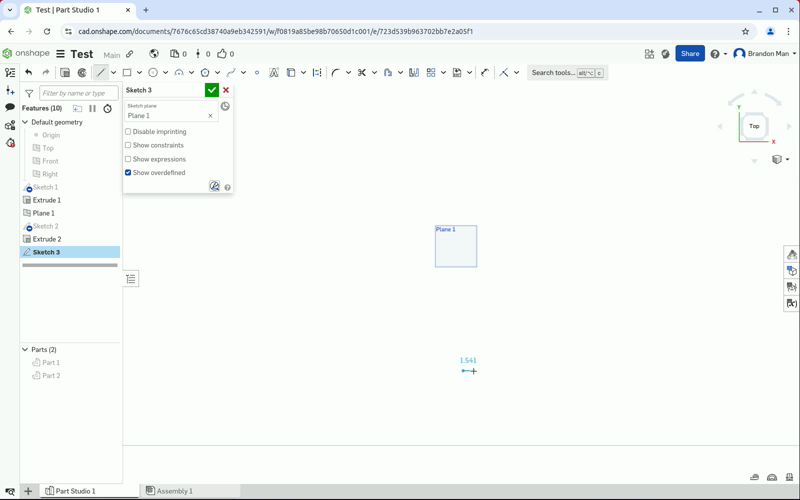
scroll(6)
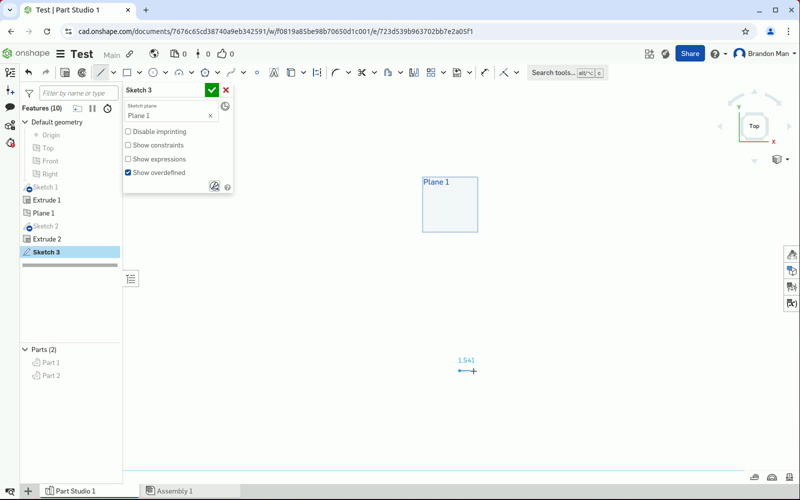
scroll(6)
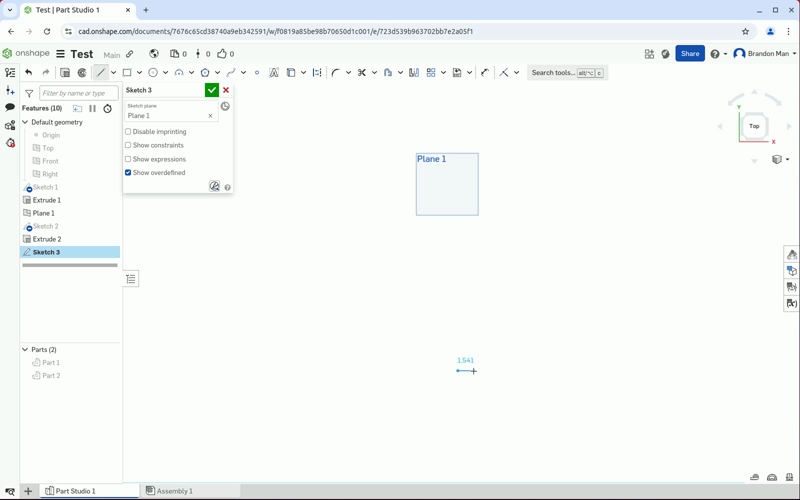
scroll(6)
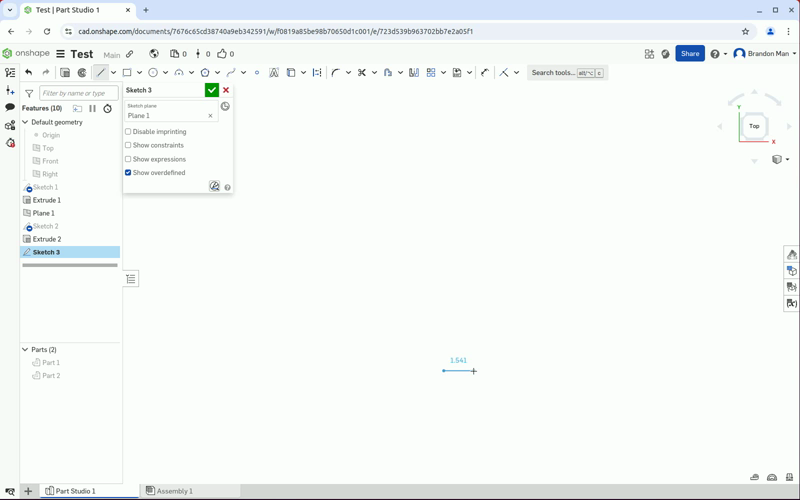
scroll(6)
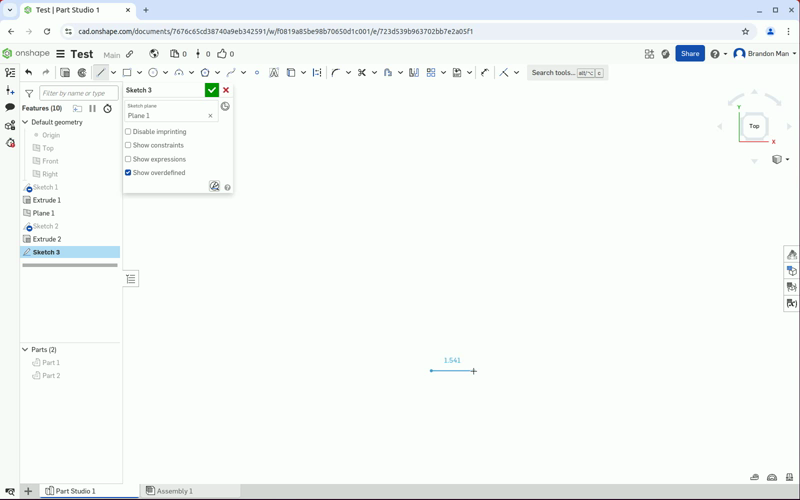
scroll(6)
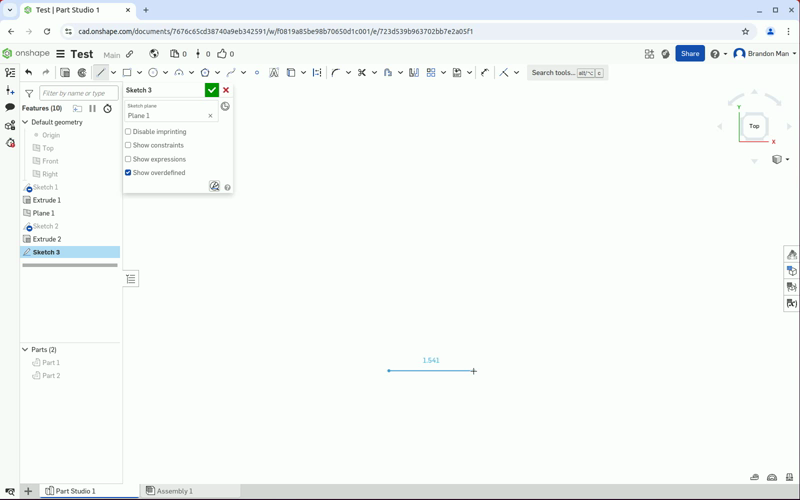
click(473, 370)
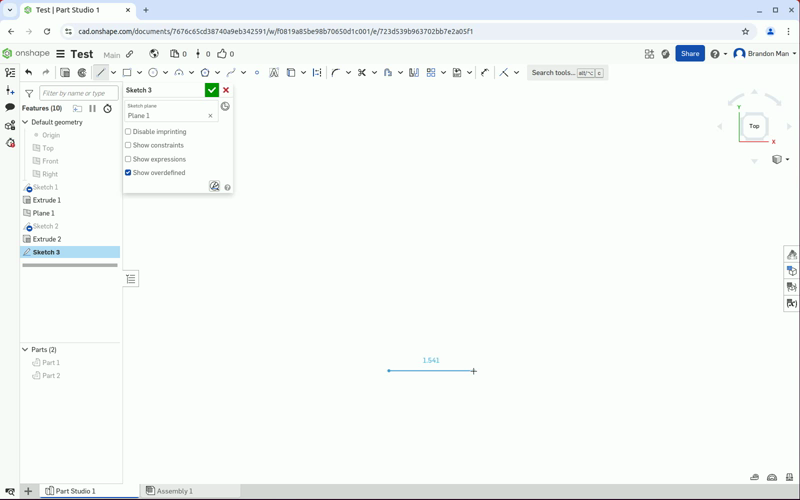
scroll(-6)
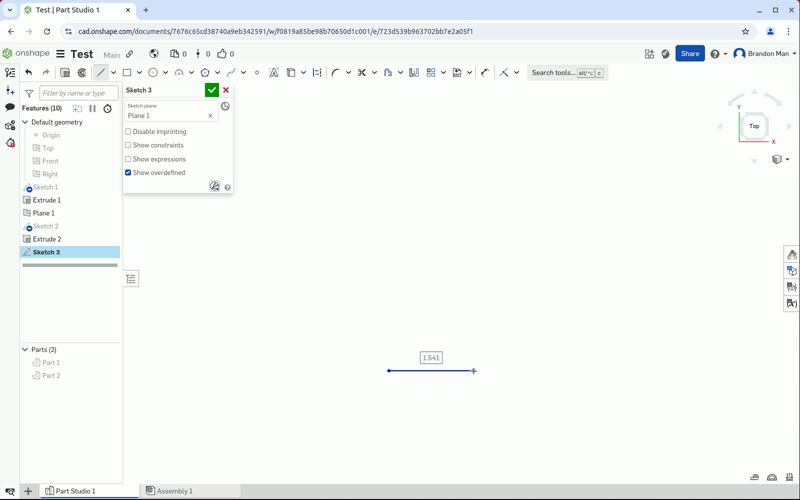
scroll(-6)
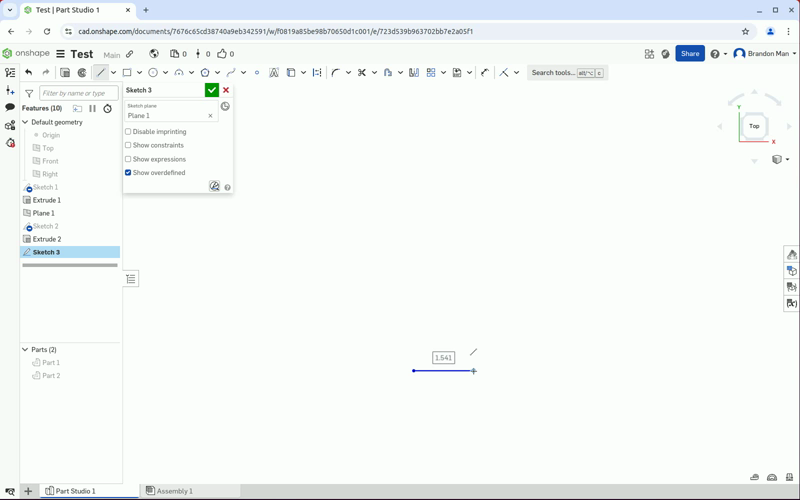
scroll(-6)
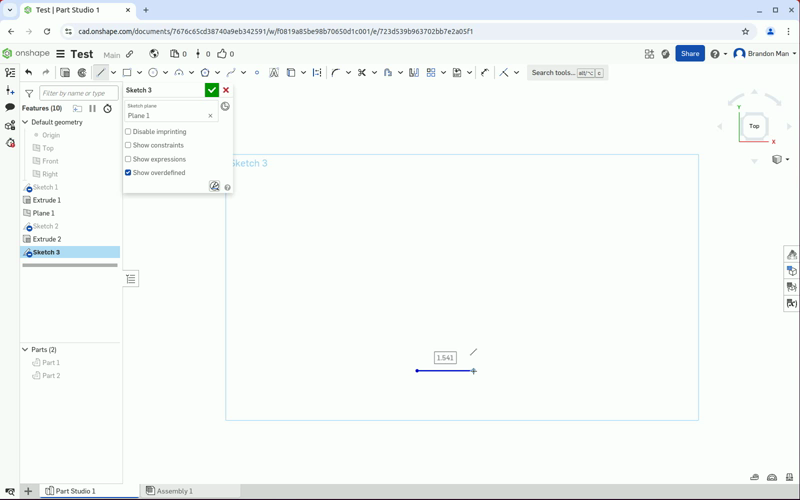
scroll(-6)
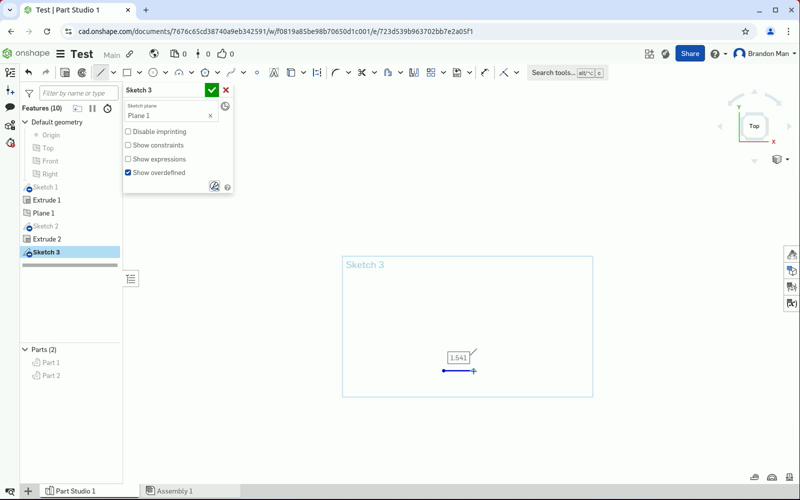
scroll(-6)
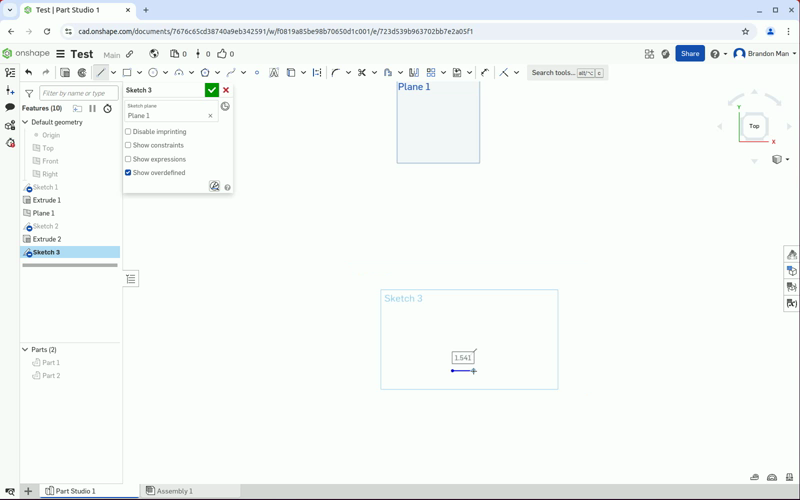
scroll(-6)
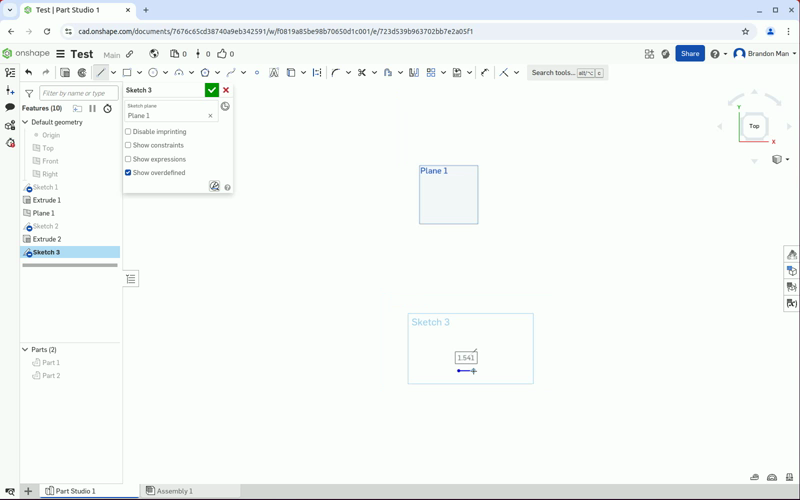
scroll(-6)
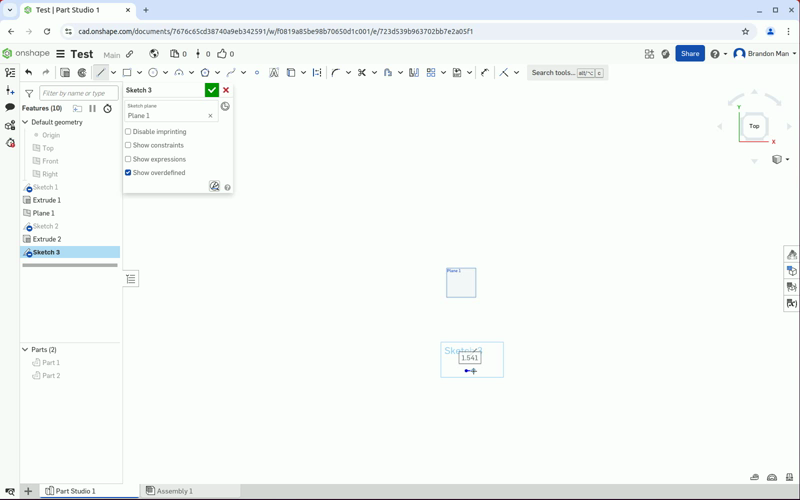
key_up(shift)
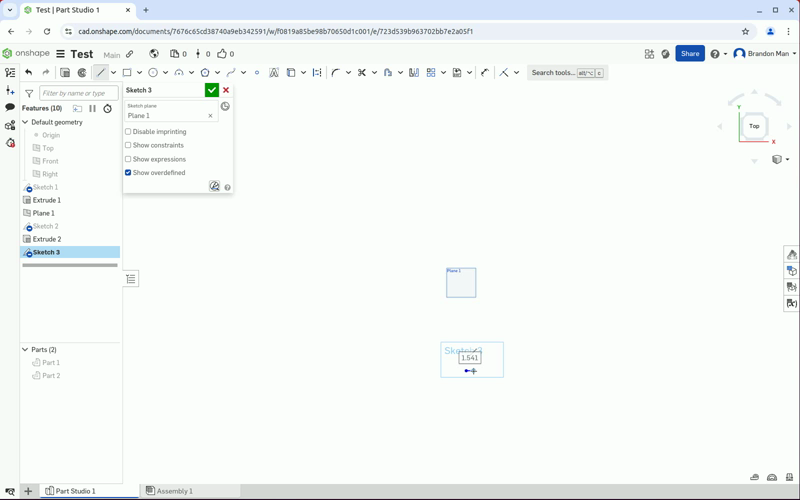
key_down(shift)
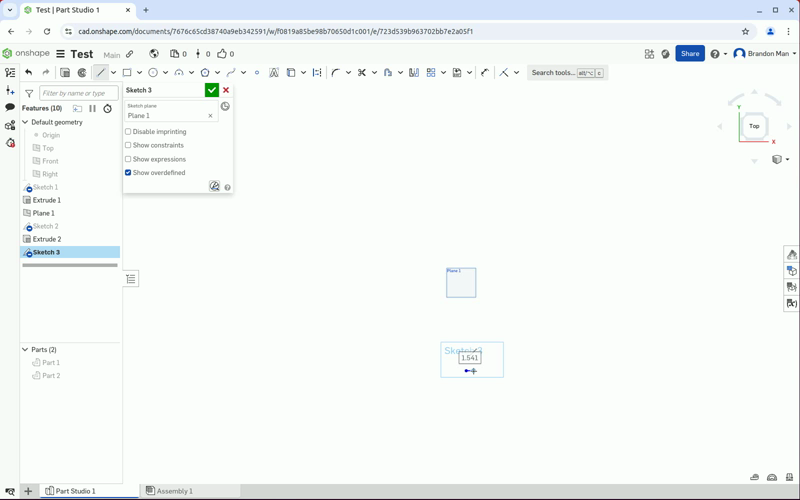
mouse_move(503, 370)
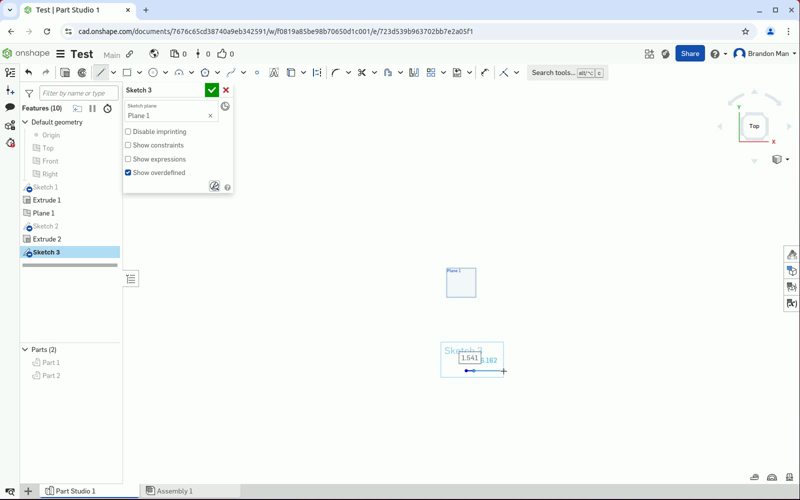
mouse_move(473, 363)
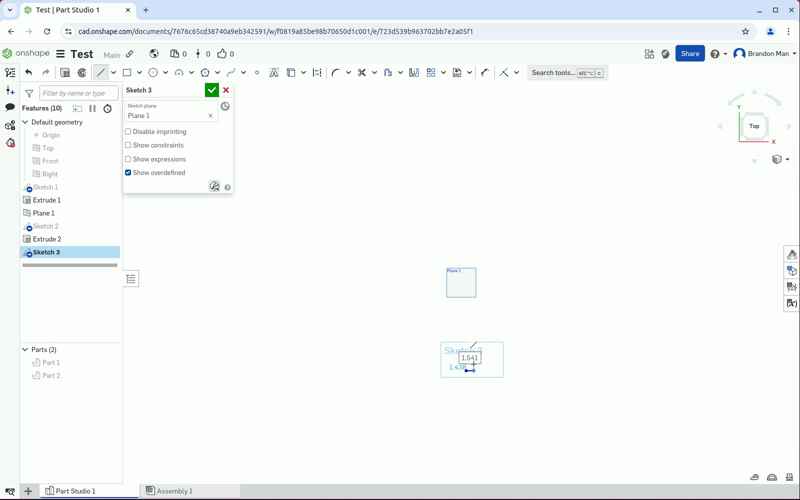
scroll(6)
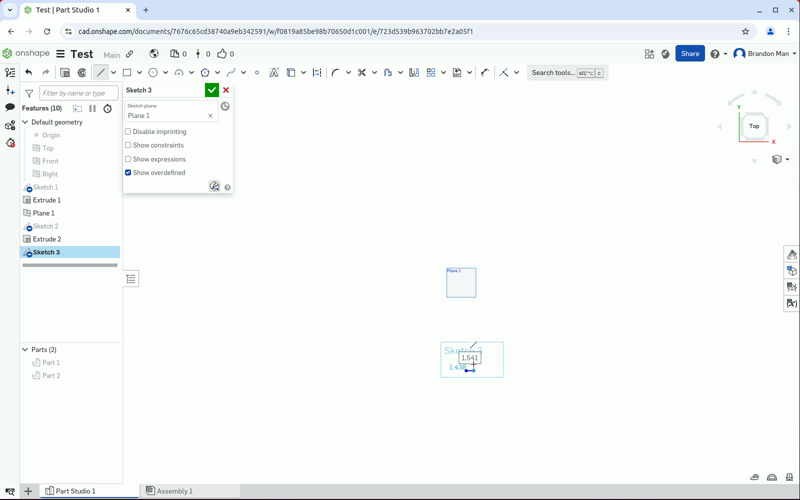
scroll(6)
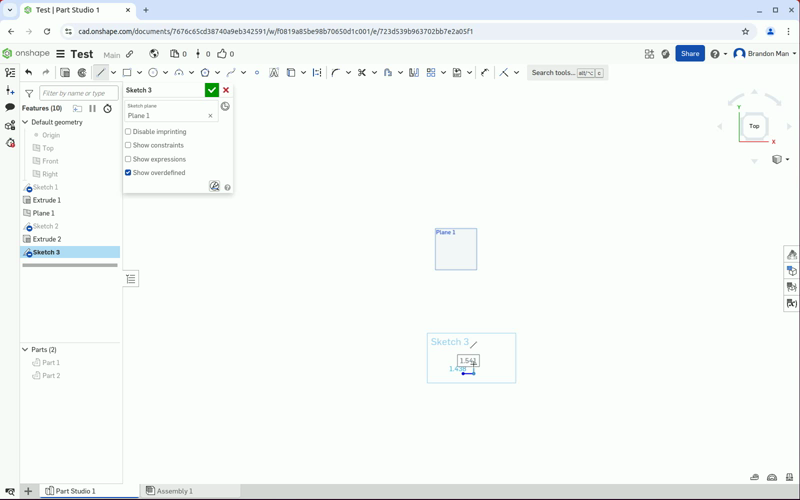
scroll(6)
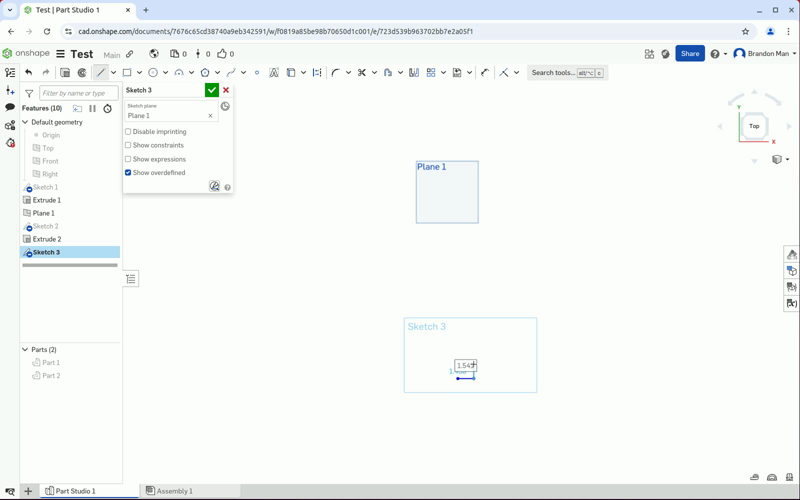
scroll(6)
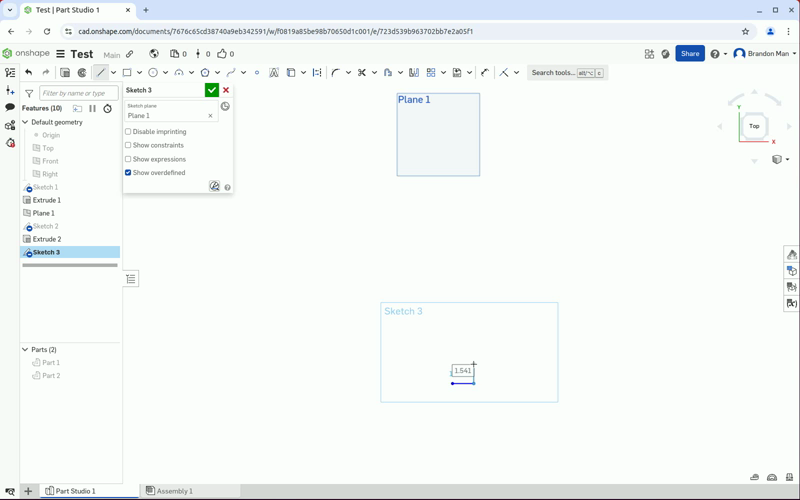
scroll(6)
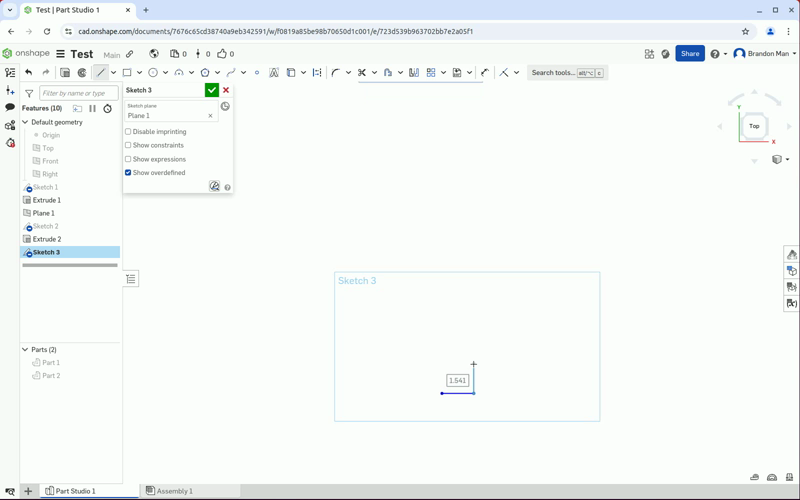
scroll(6)
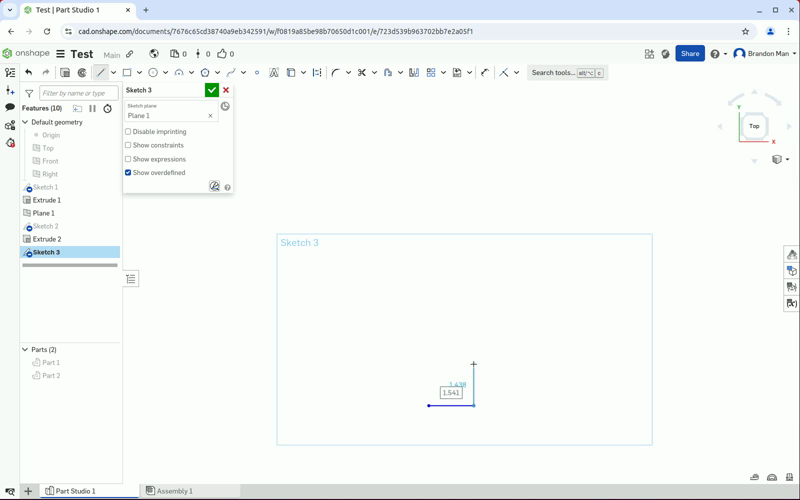
scroll(6)
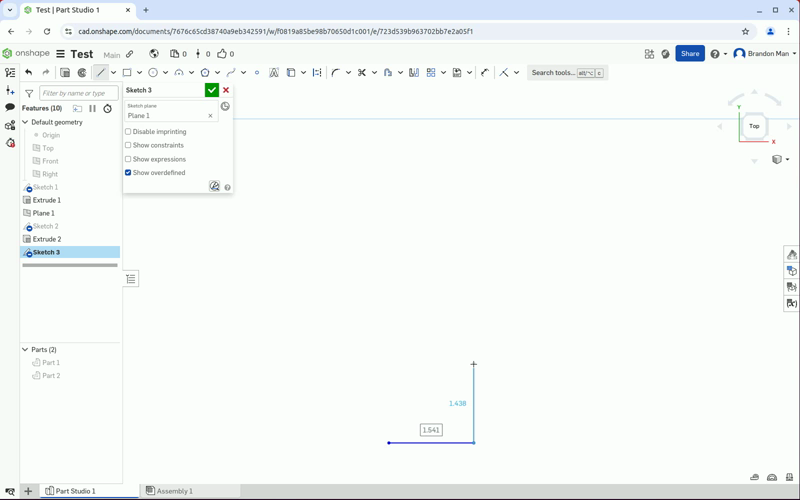
click(473, 363)
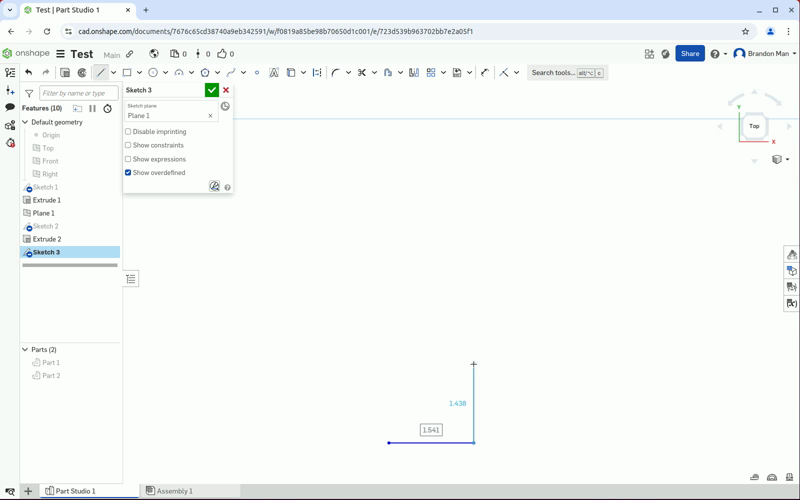
scroll(-6)
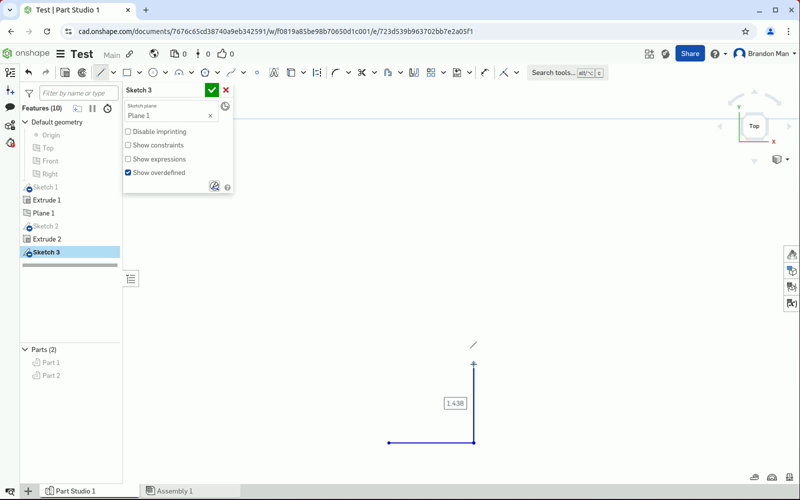
scroll(-6)
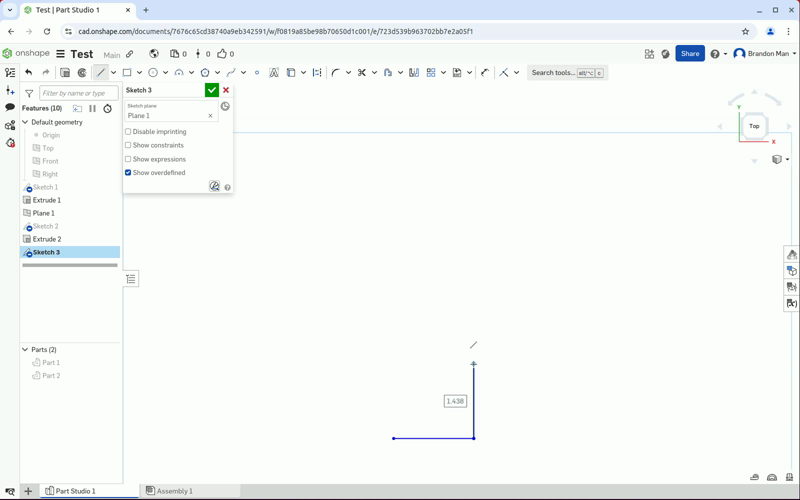
scroll(-6)
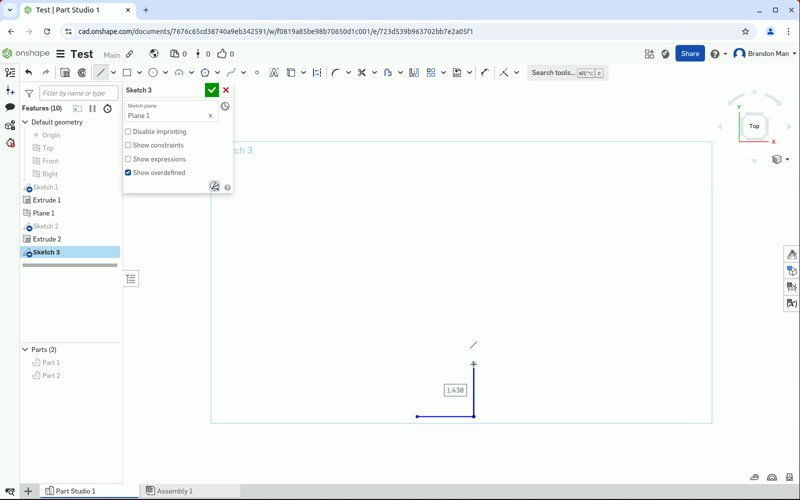
scroll(-6)
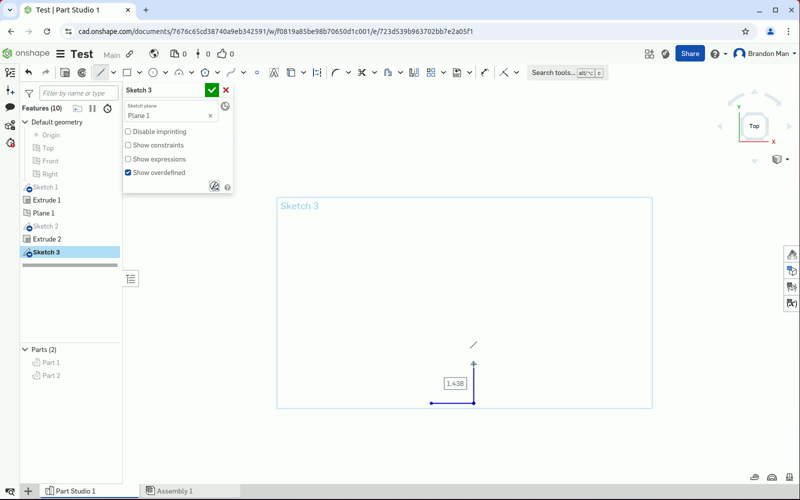
scroll(-6)
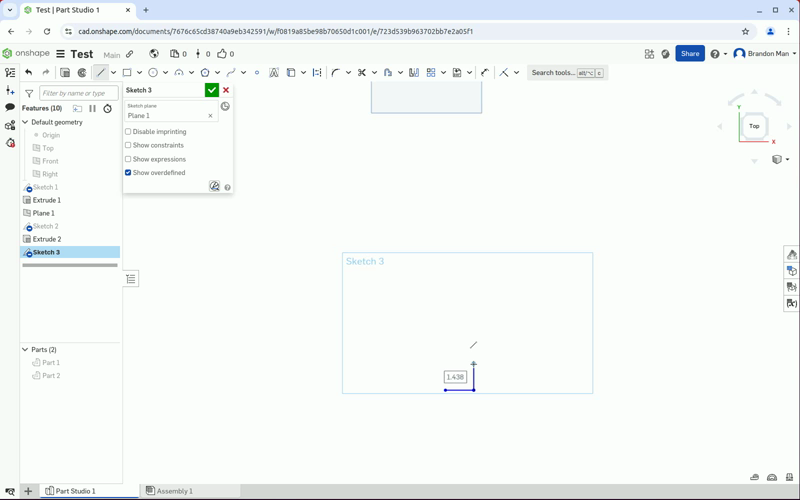
scroll(-6)
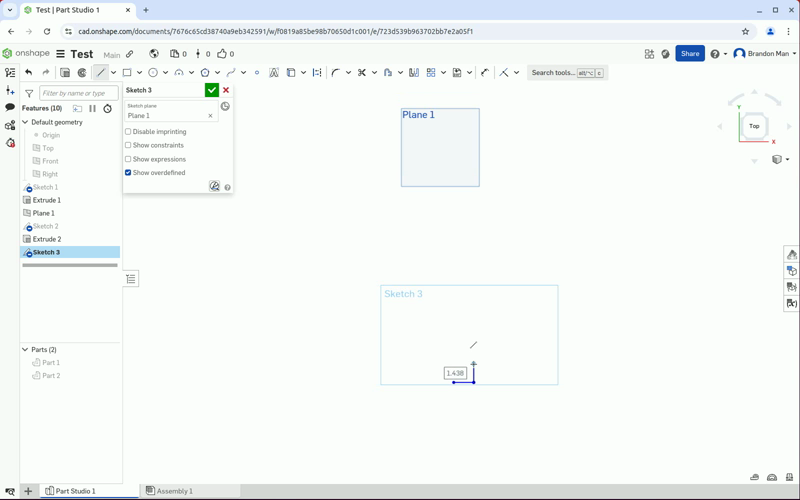
scroll(-6)
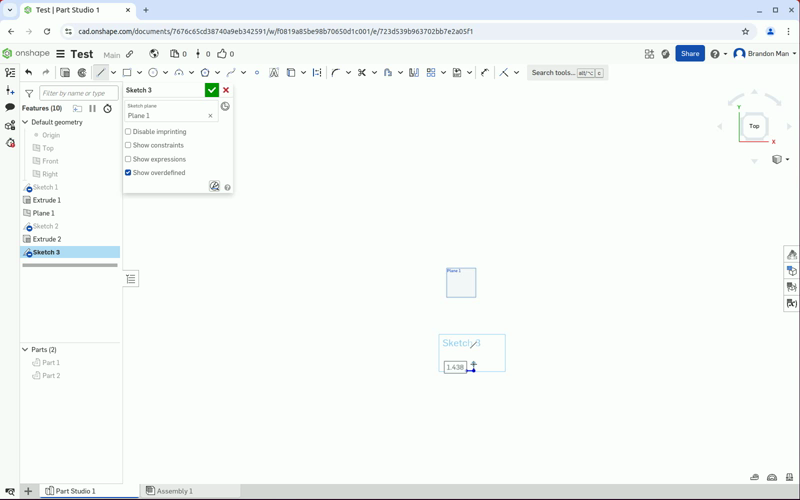
key_up(shift)
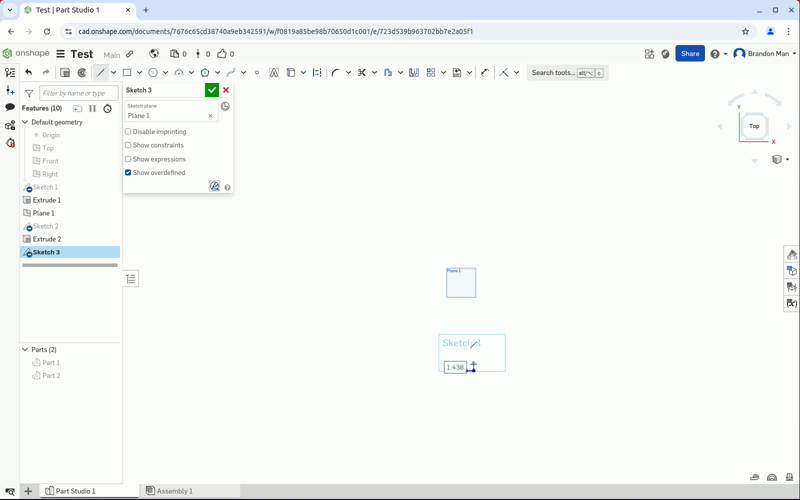
key_down(shift)
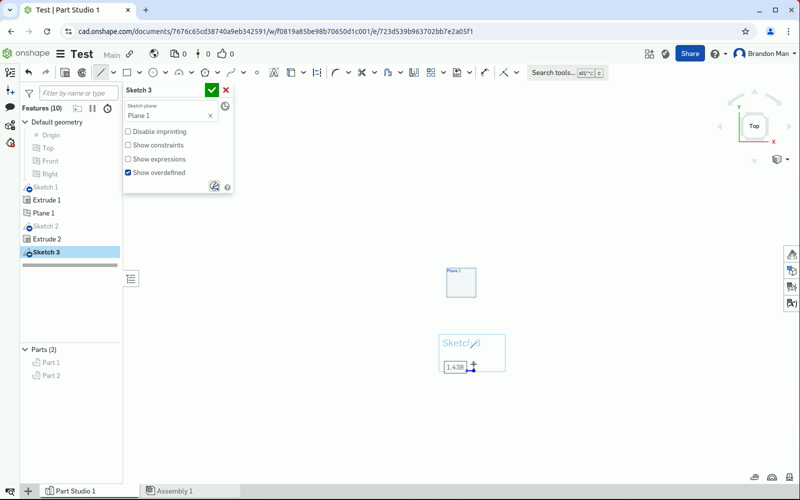
mouse_move(503, 363)
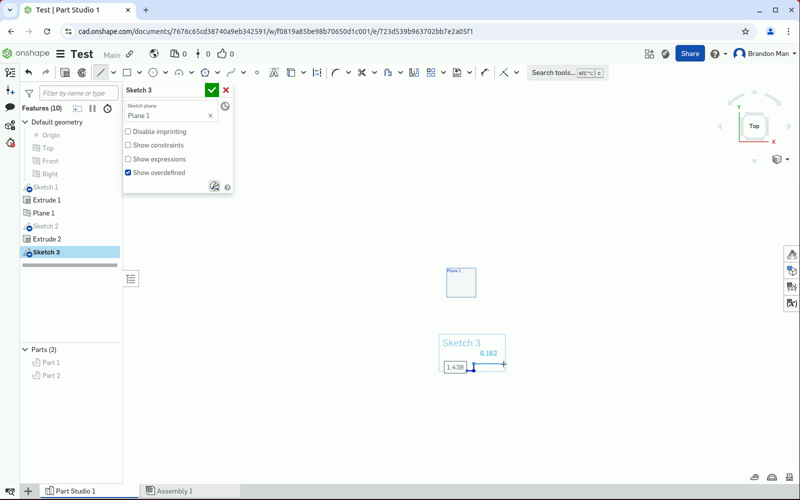
mouse_move(466, 363)
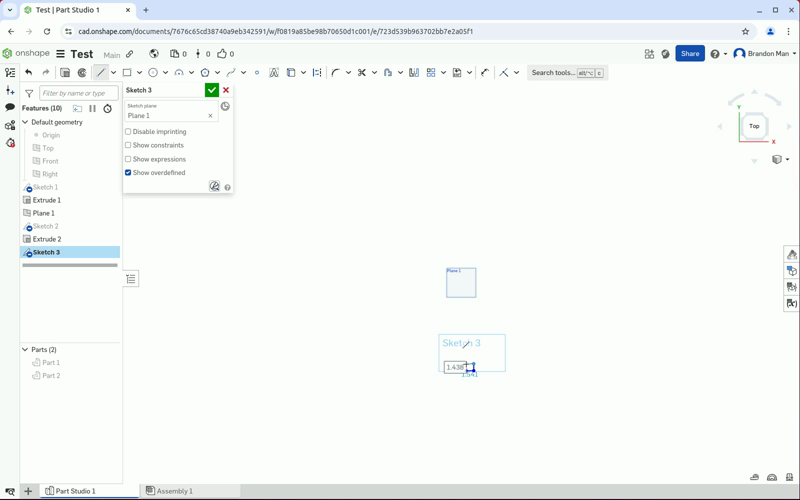
scroll(6)
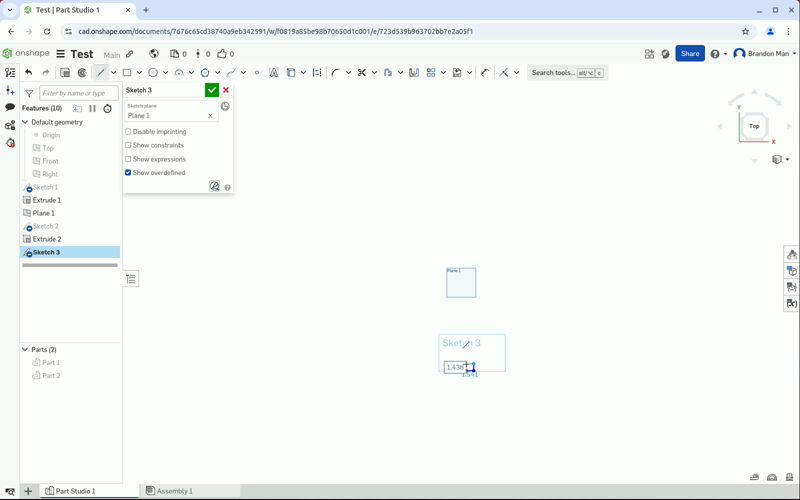
scroll(6)
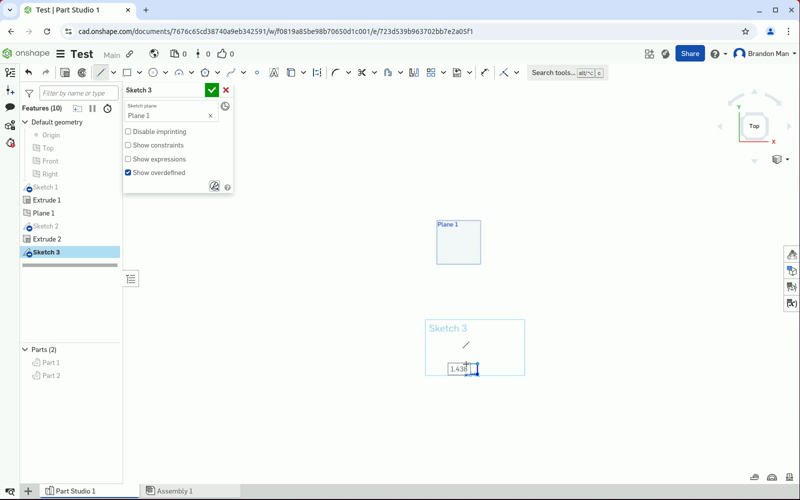
scroll(6)
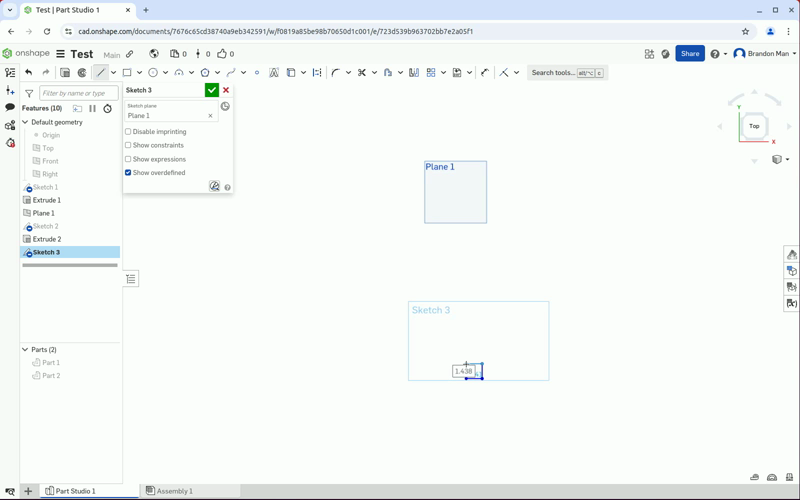
scroll(6)
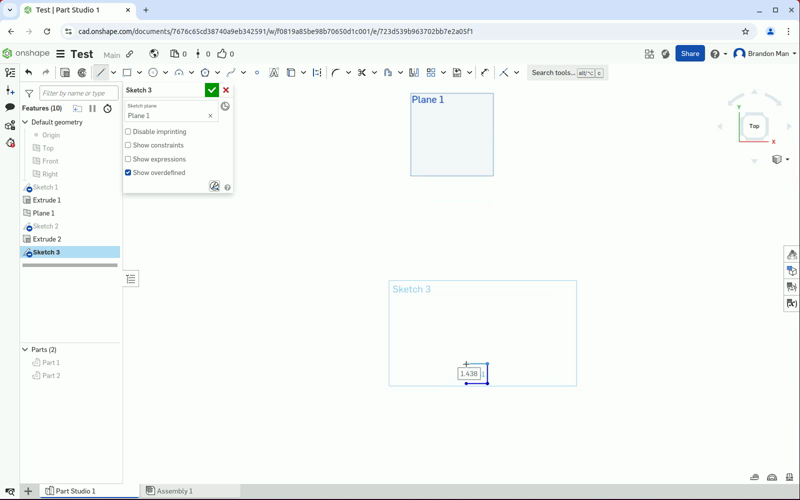
scroll(6)
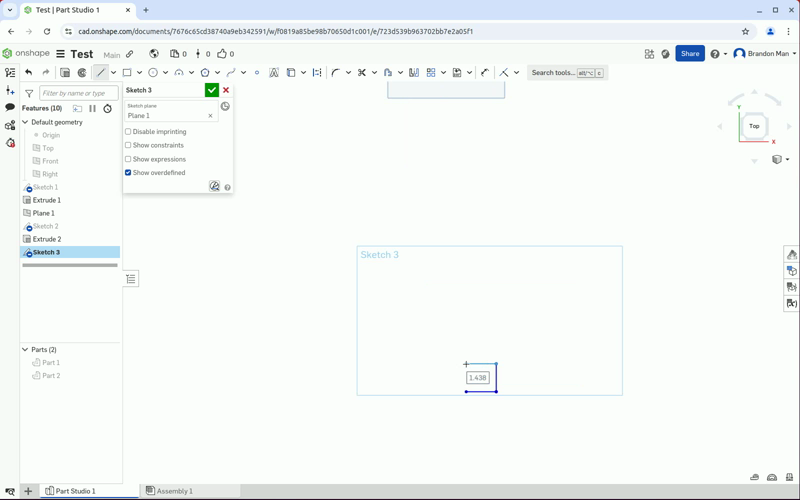
scroll(6)
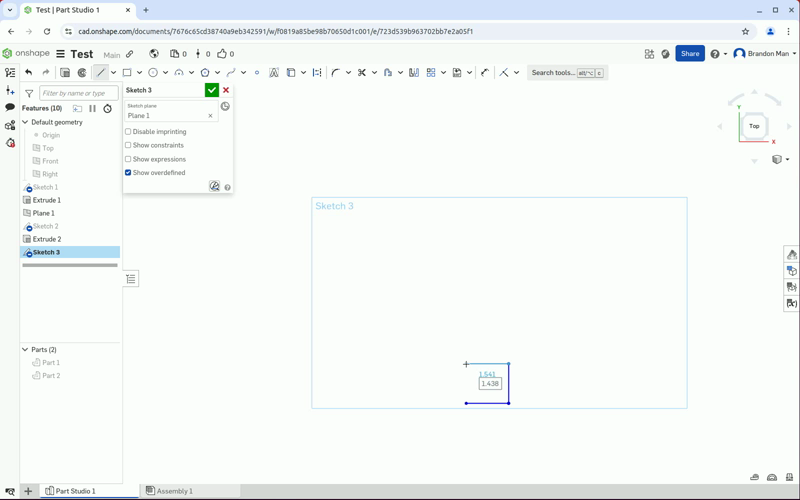
scroll(6)
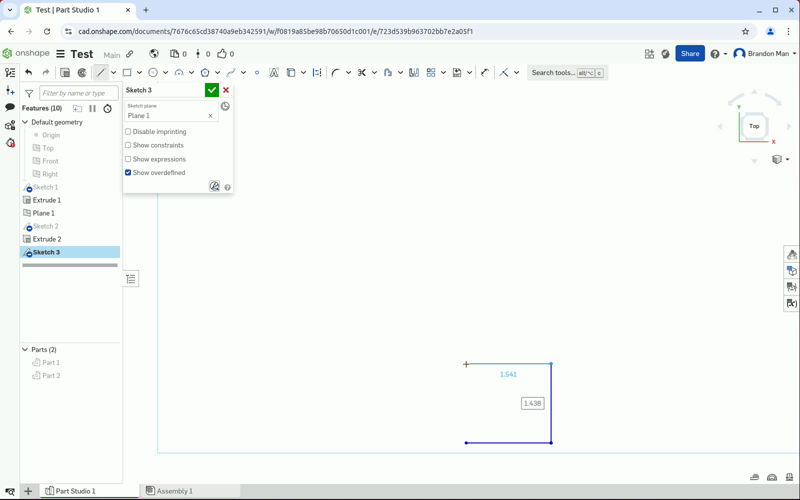
click(466, 363)
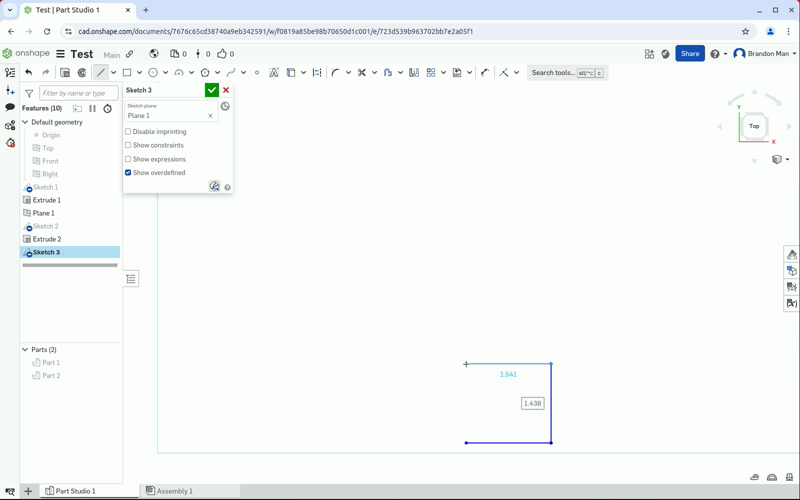
scroll(-6)
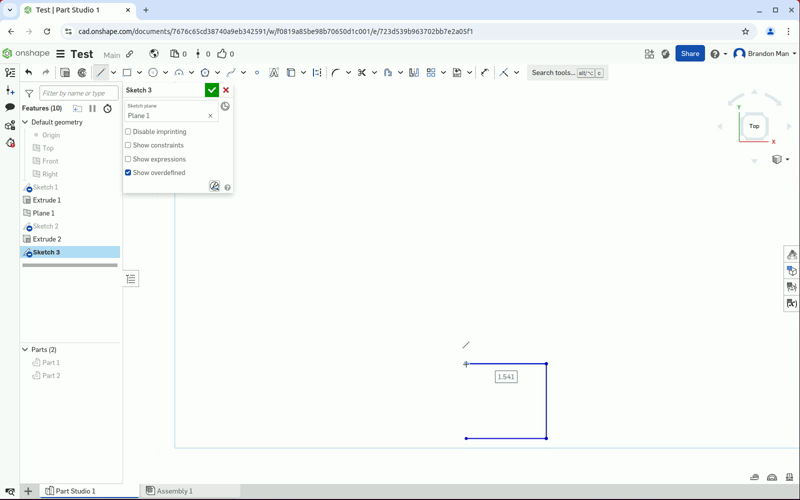
scroll(-6)
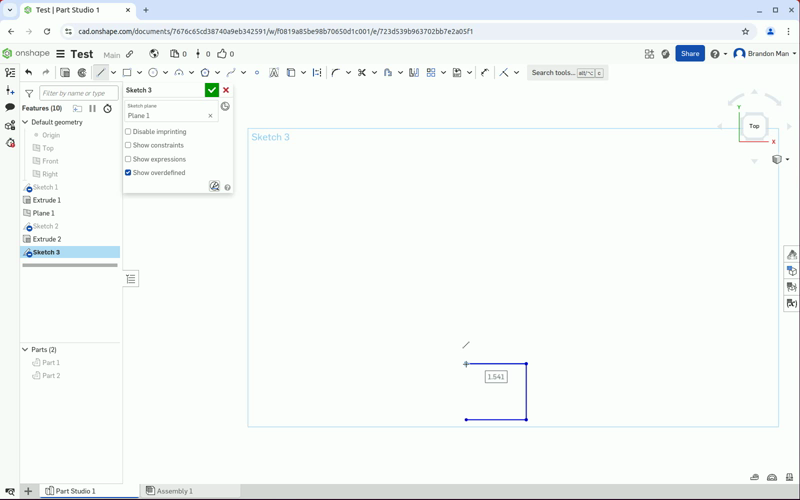
scroll(-6)
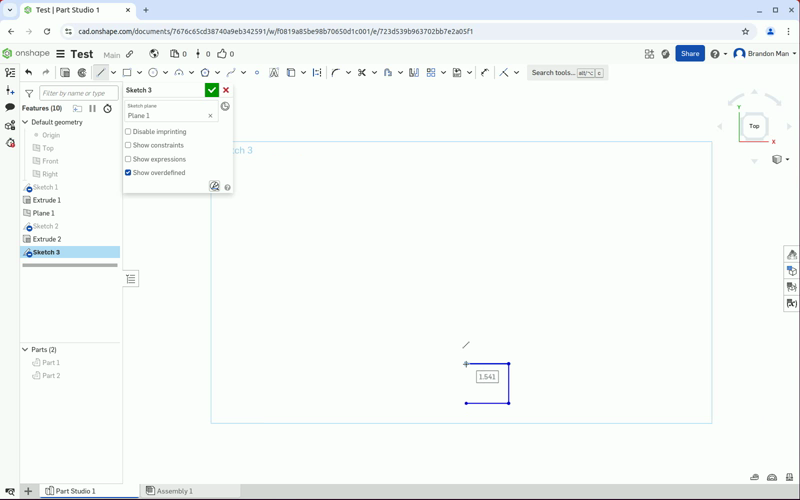
scroll(-6)
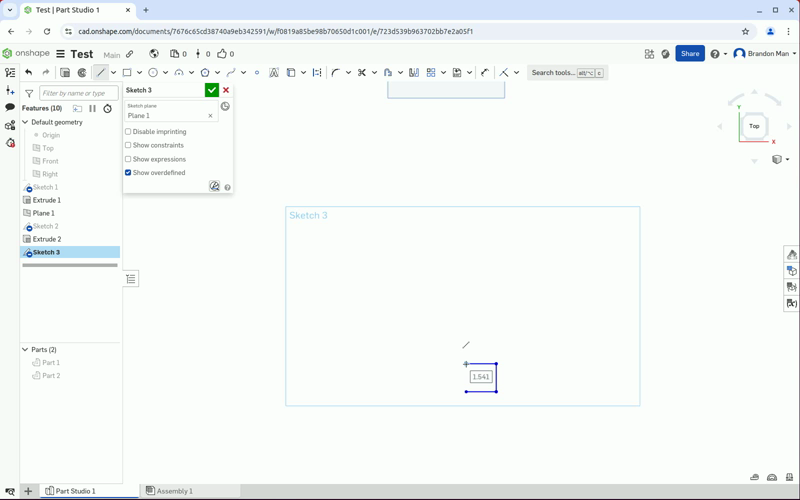
scroll(-6)
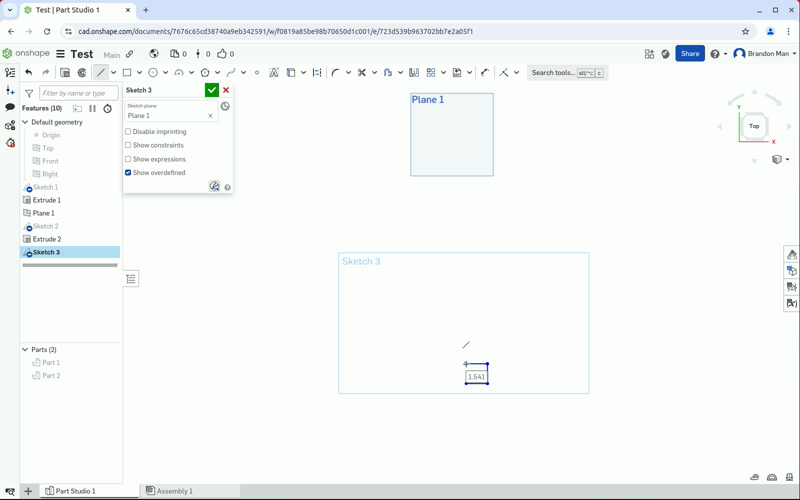
scroll(-6)
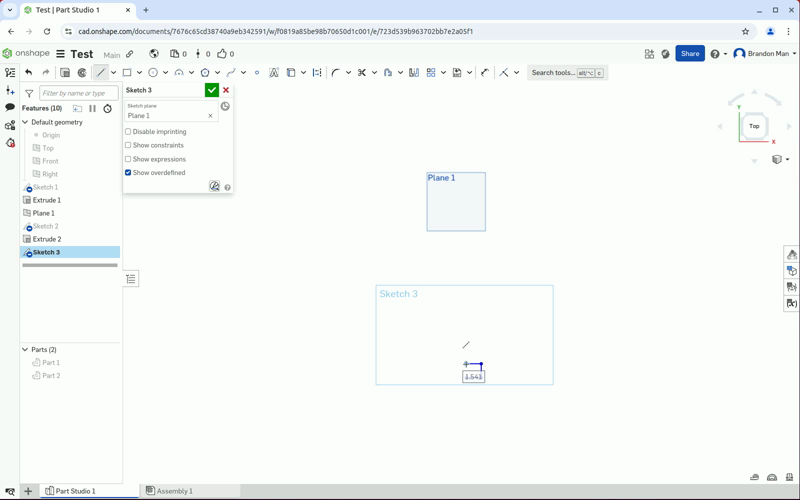
scroll(-6)
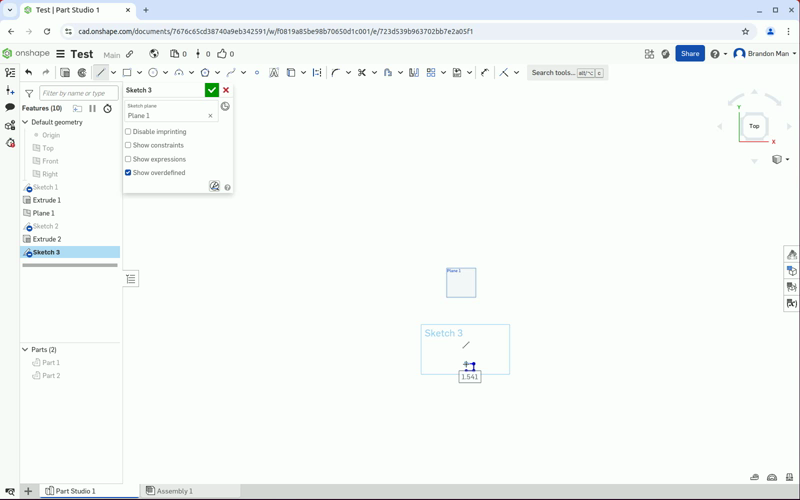
key_up(shift)
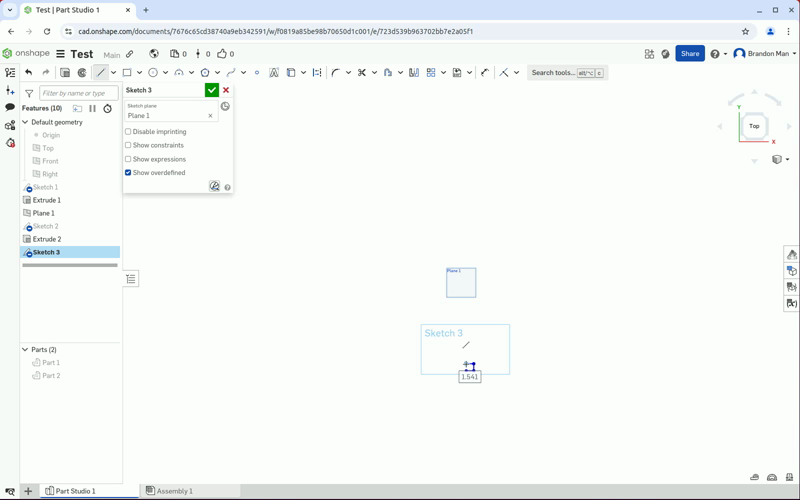
mouse_move(496, 363)
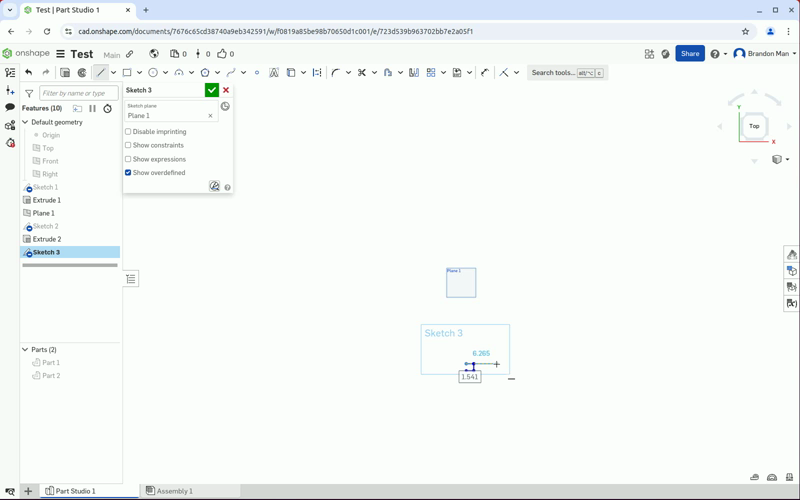
key_down(shift)
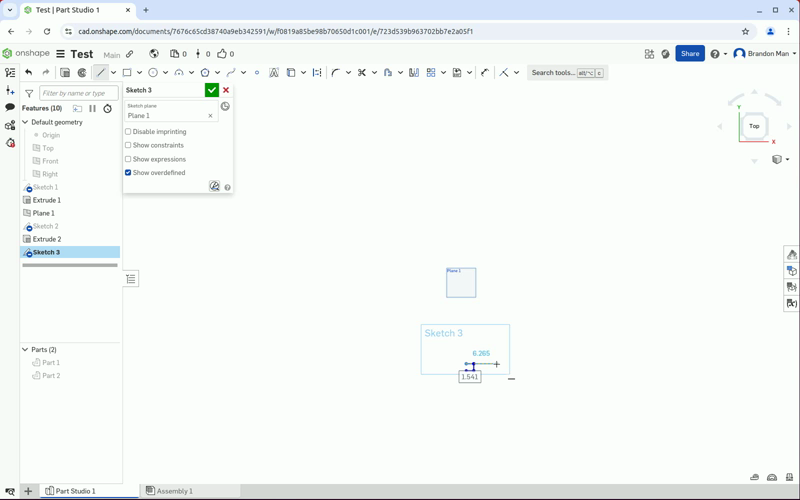
mouse_move(466, 370)
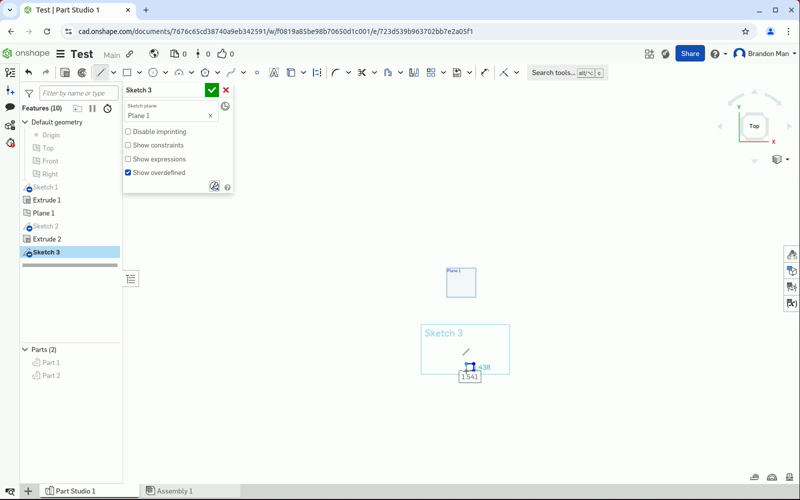
scroll(6)
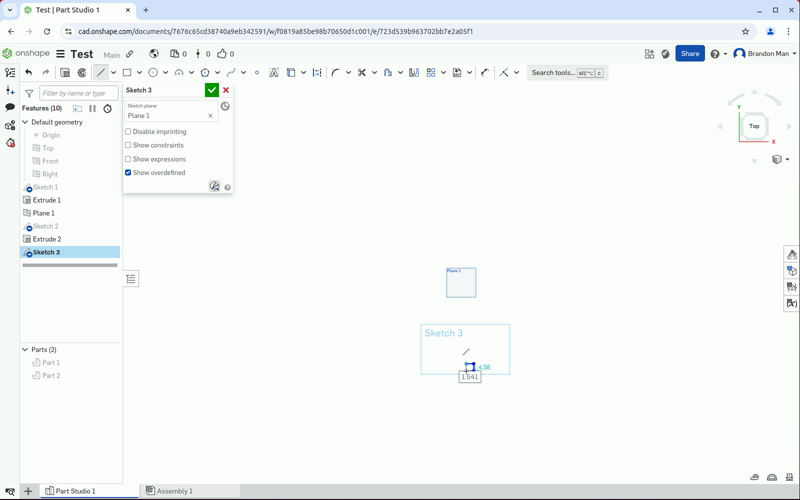
scroll(6)
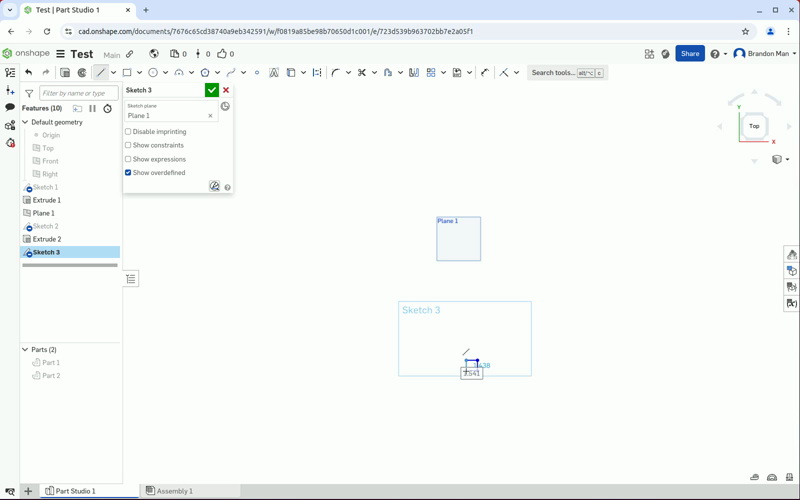
scroll(6)
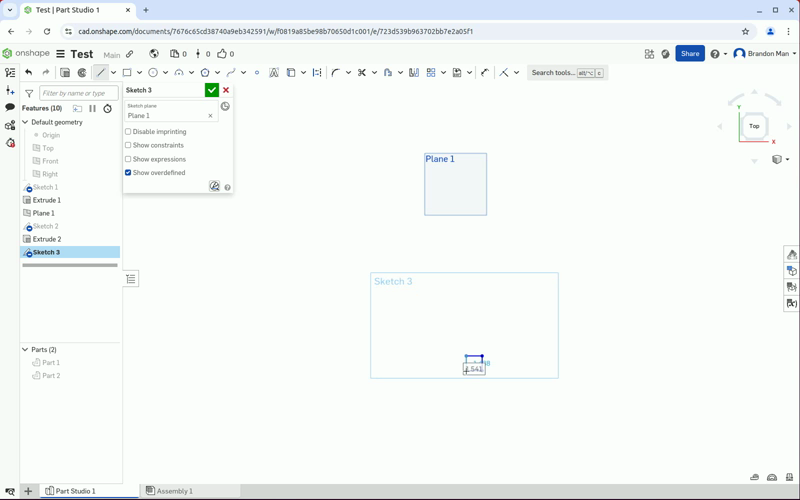
scroll(6)
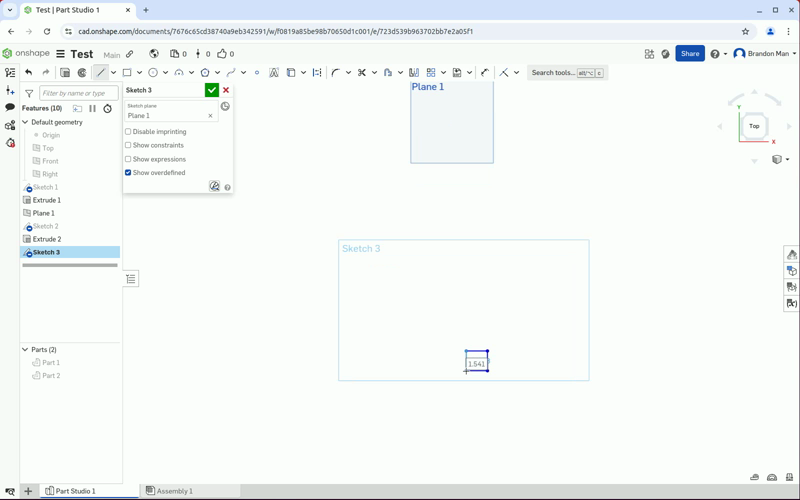
scroll(6)
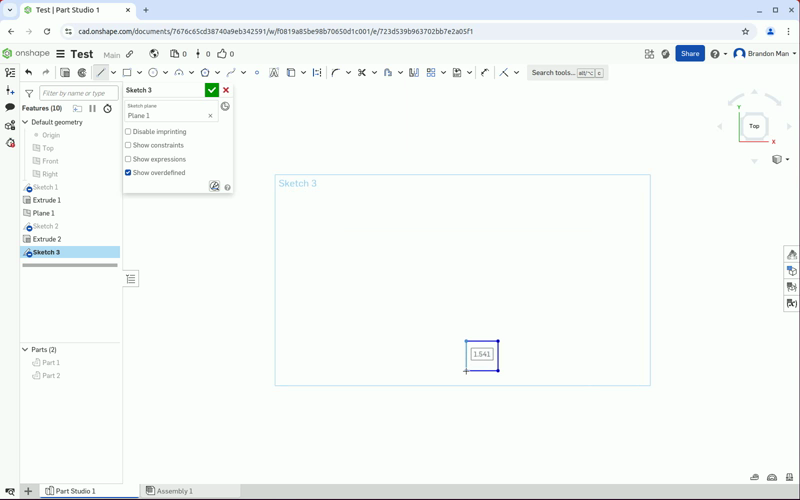
scroll(6)
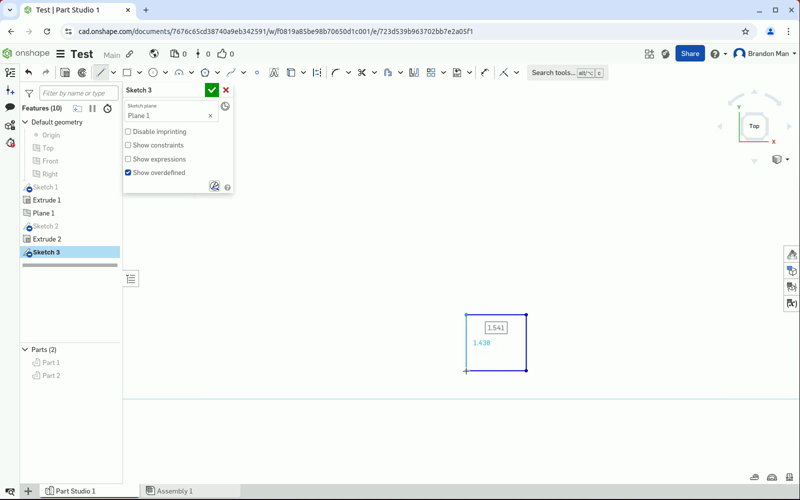
scroll(6)
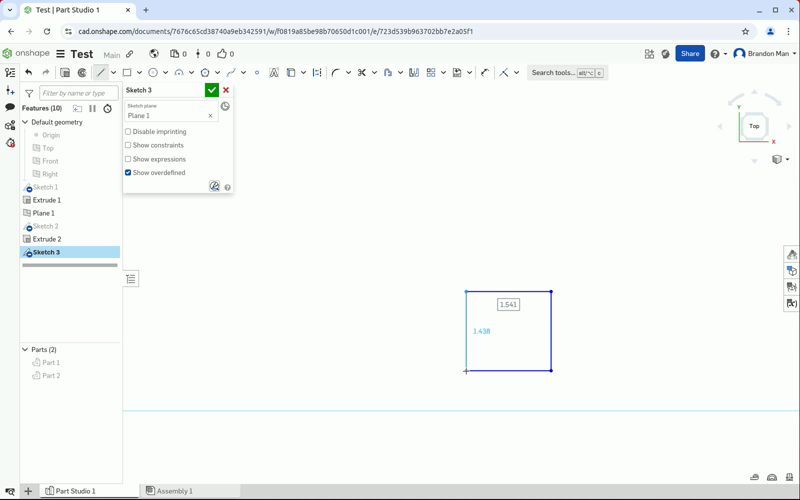
key_up(shift)
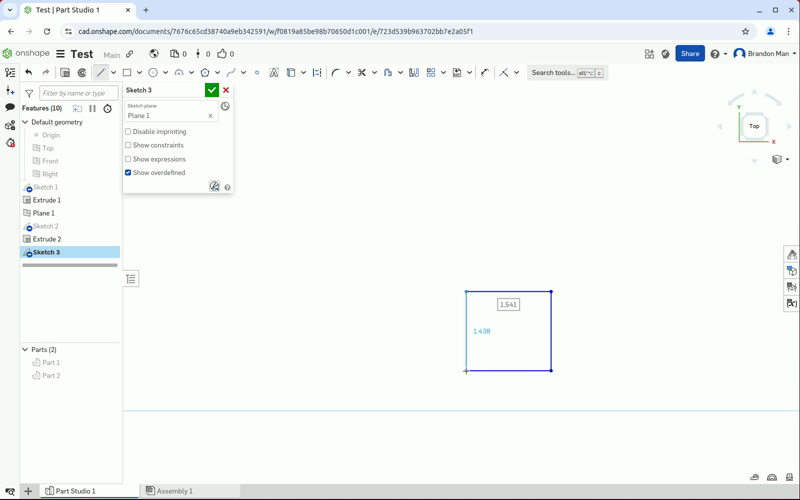
click(466, 370)
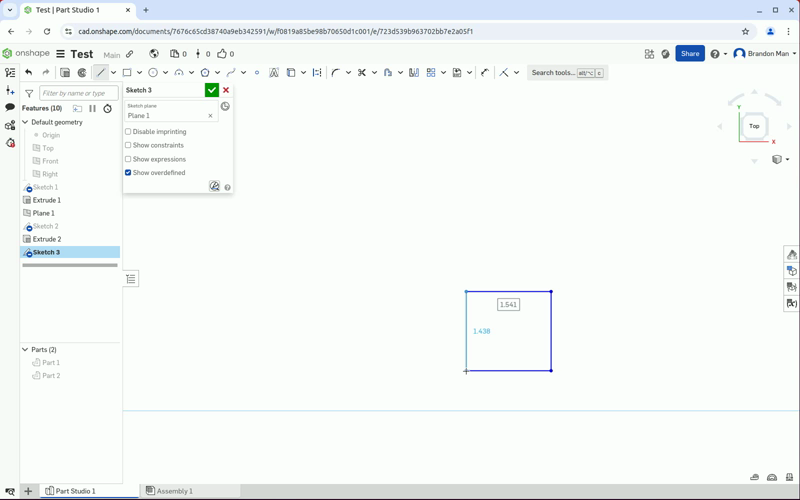
scroll(-6)
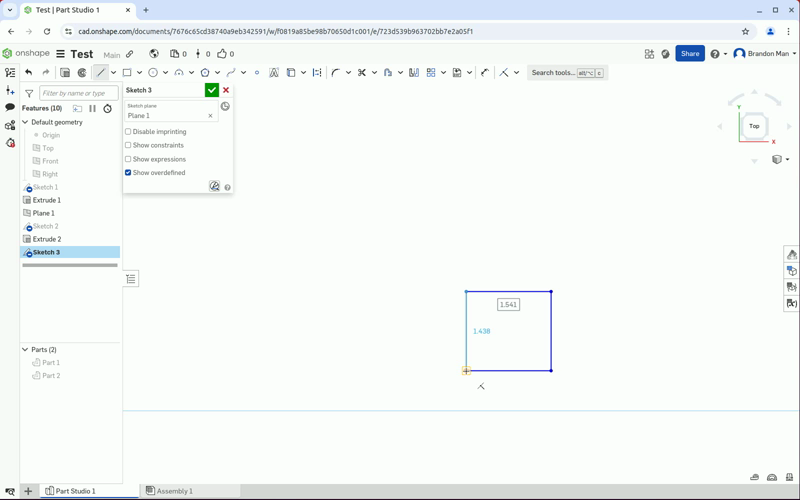
scroll(-6)
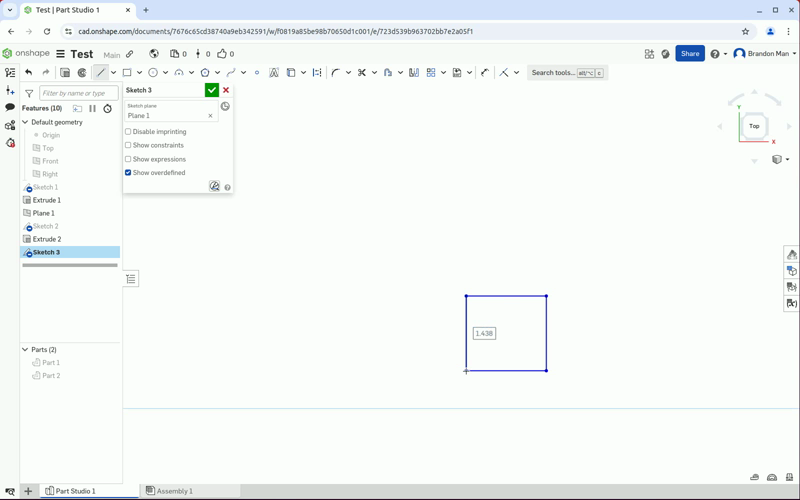
scroll(-6)
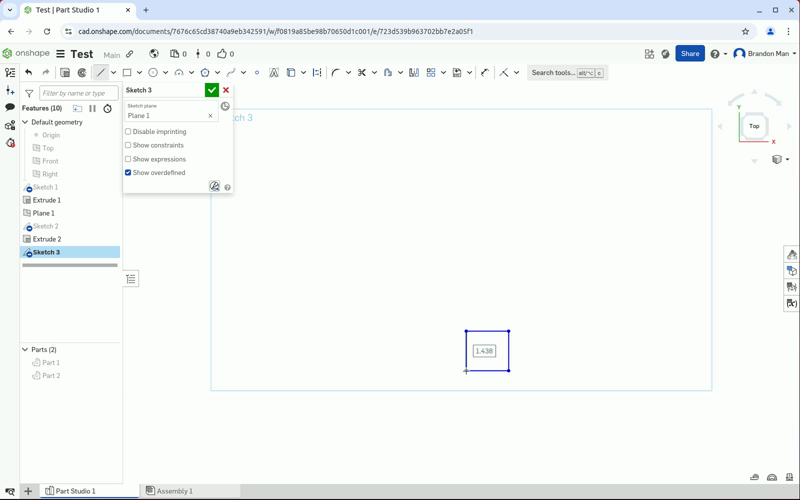
scroll(-6)
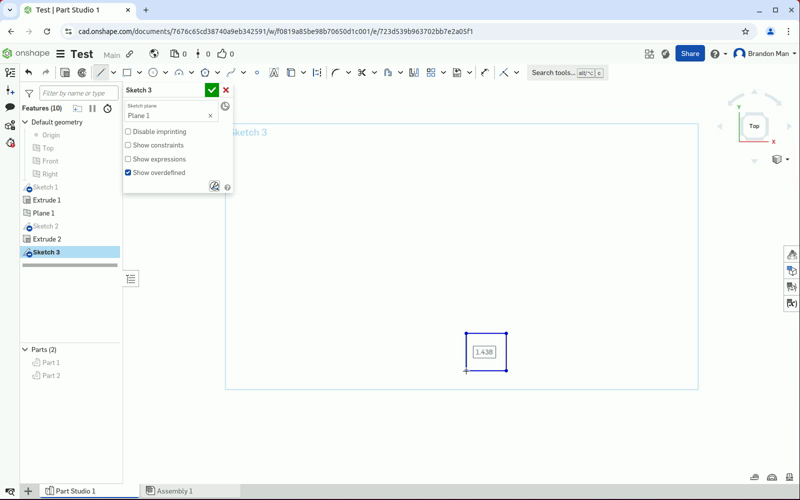
scroll(-6)
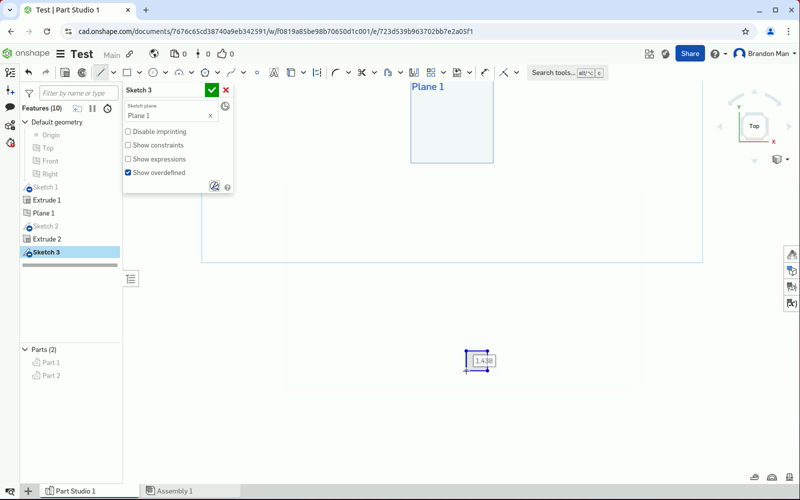
scroll(-6)
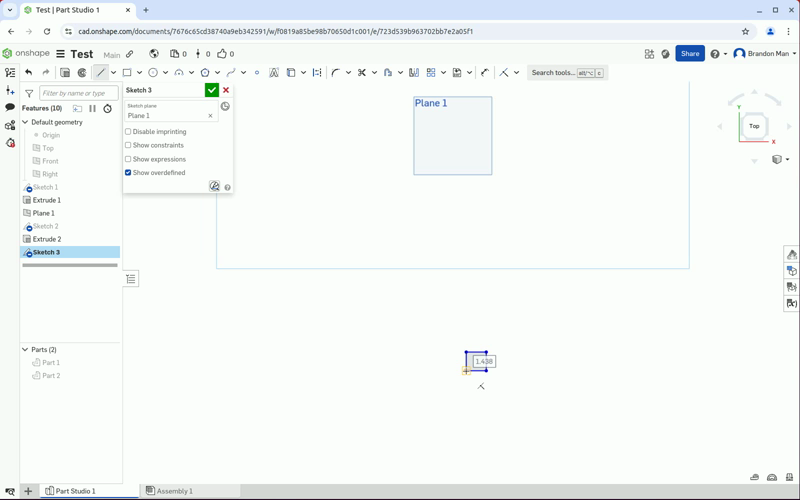
scroll(-6)
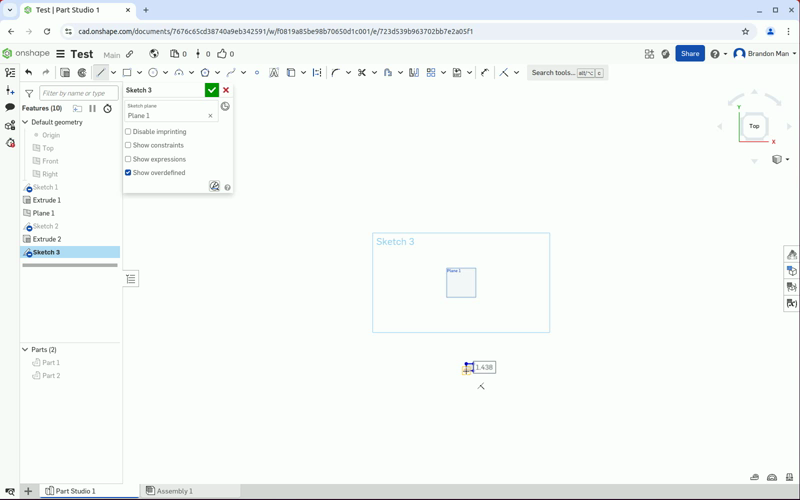
key(esc)
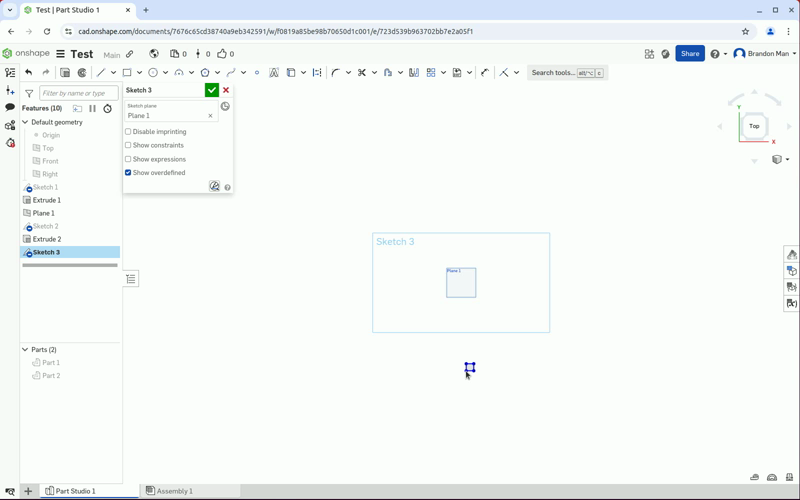
mouse_move(473, 367)
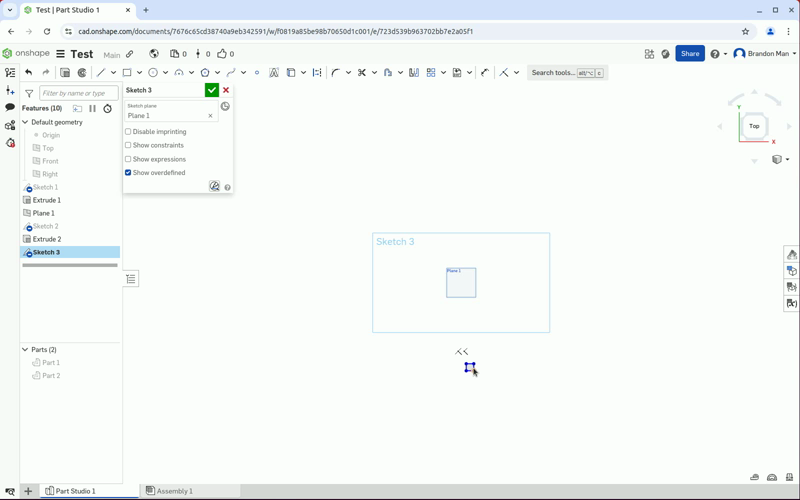
scroll(6)
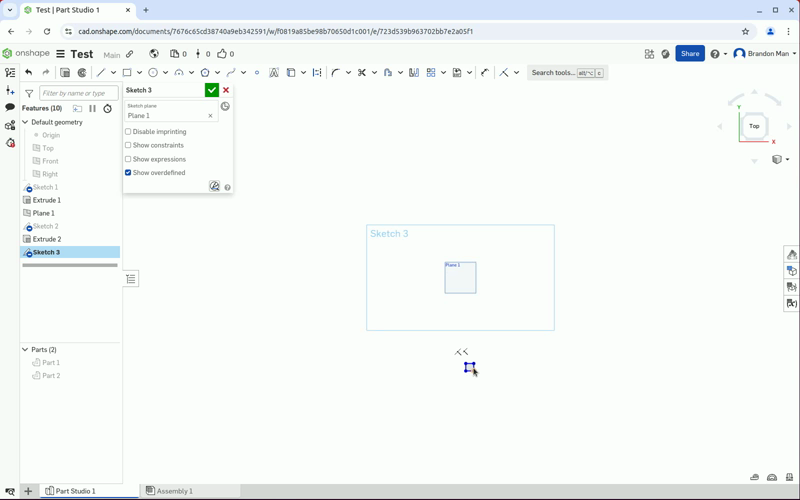
scroll(6)
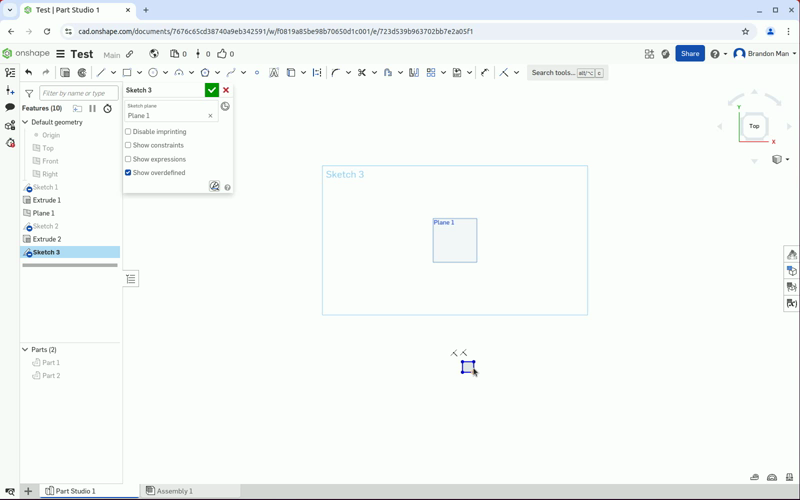
scroll(6)
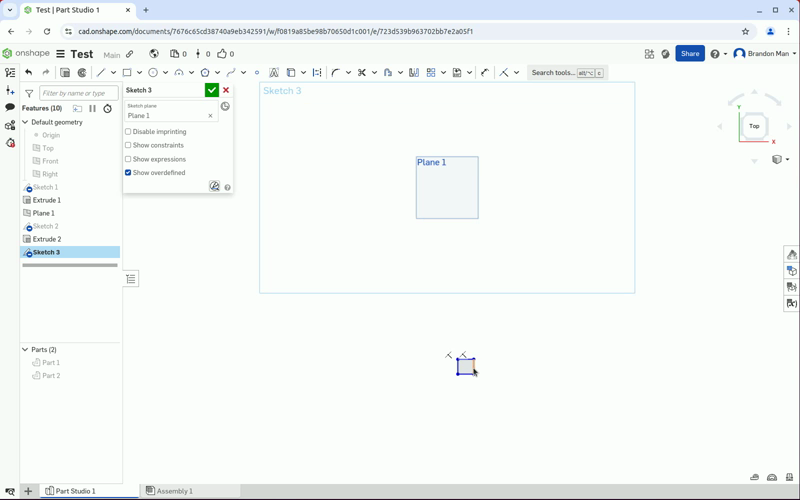
scroll(6)
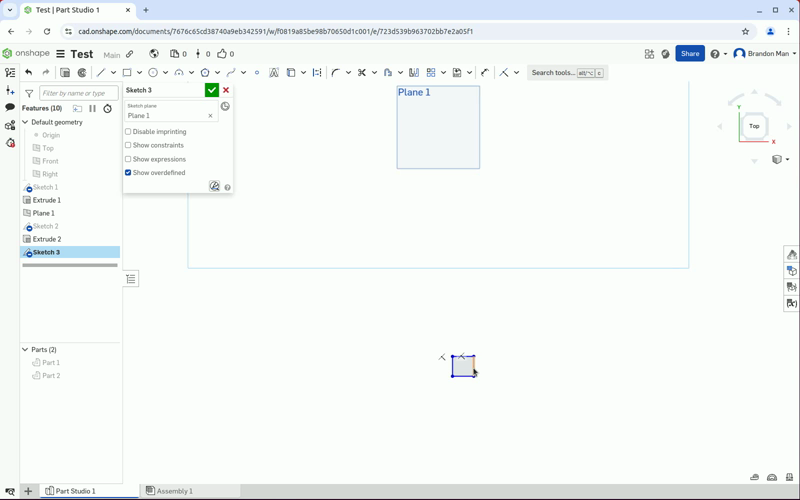
scroll(6)
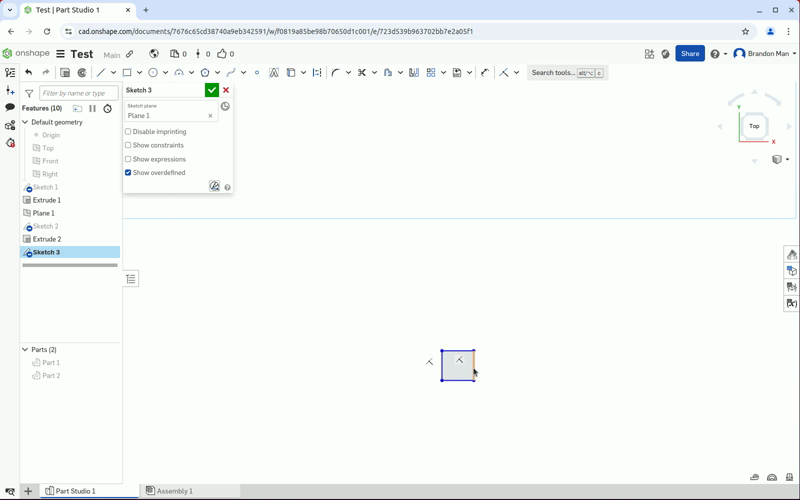
scroll(6)
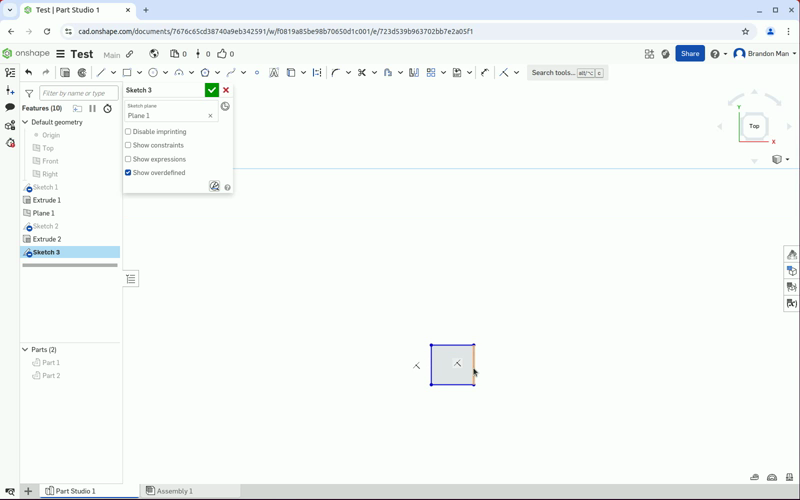
scroll(6)
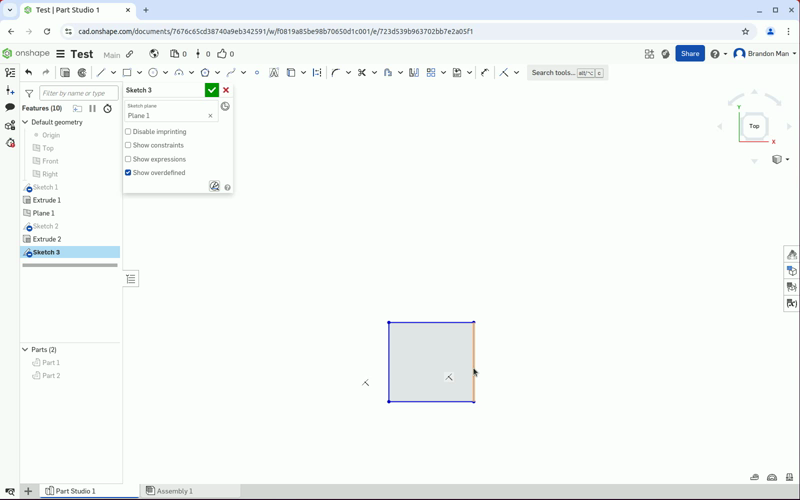
click(473, 367)
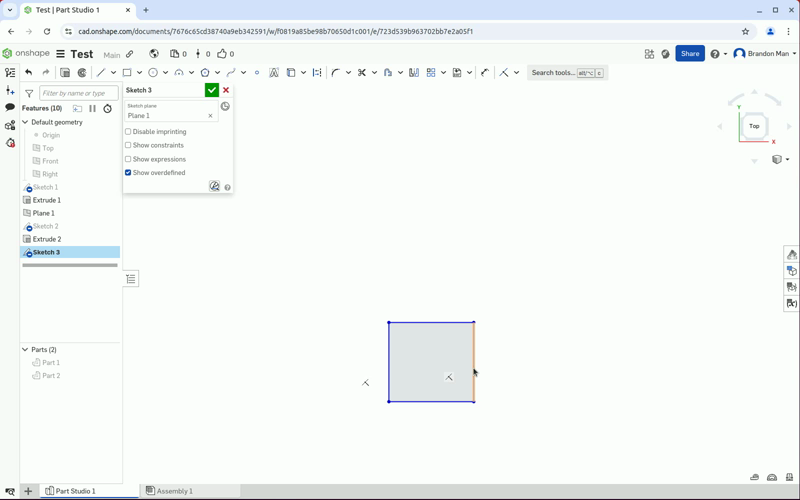
scroll(-6)
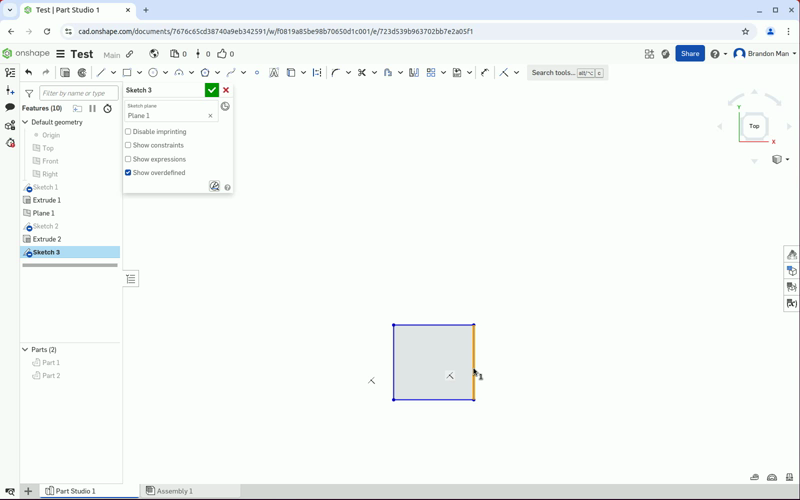
scroll(-6)
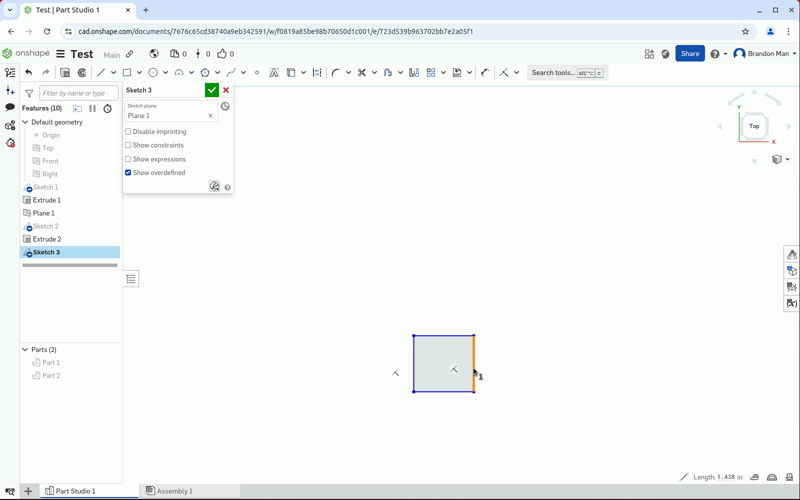
scroll(-6)
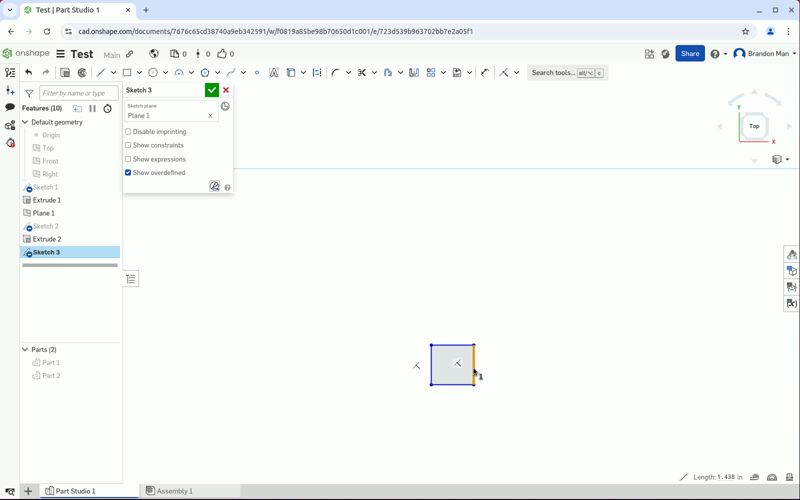
scroll(-6)
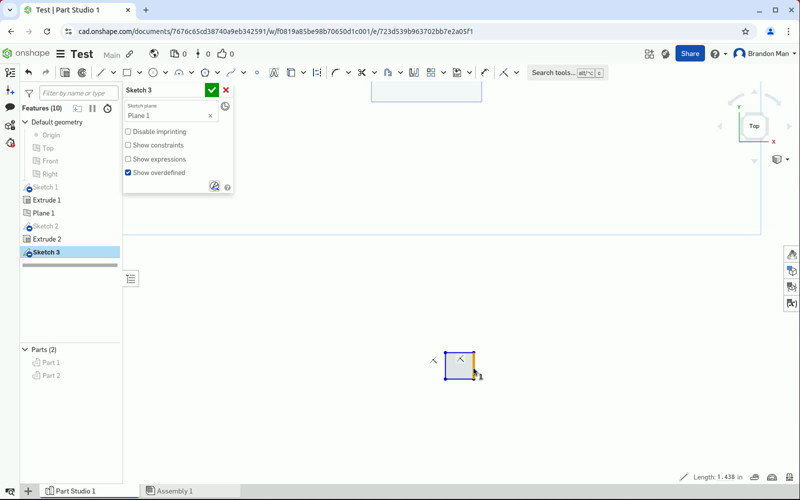
scroll(-6)
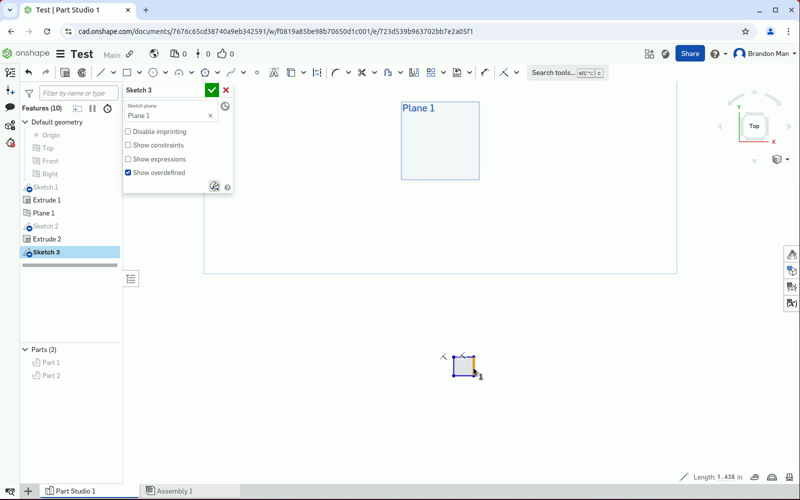
scroll(-6)
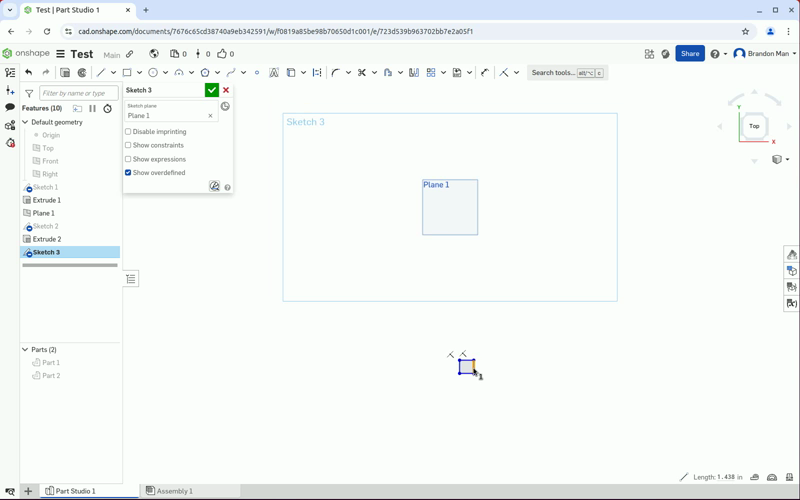
scroll(-6)
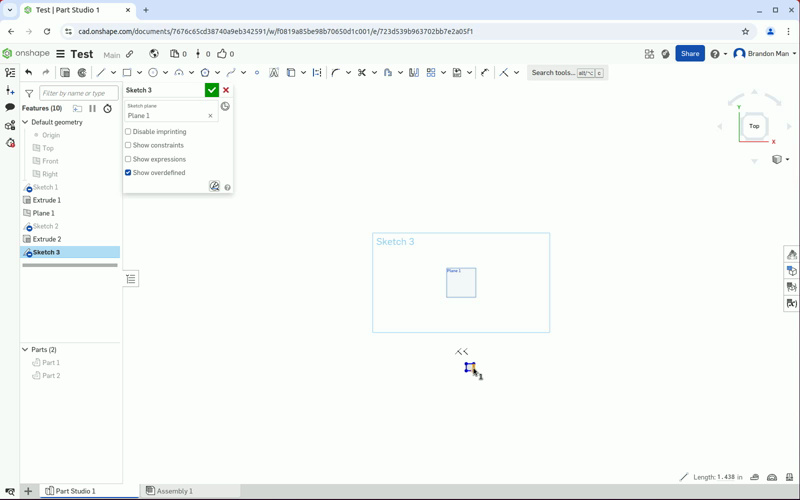
mouse_move(73, 352)
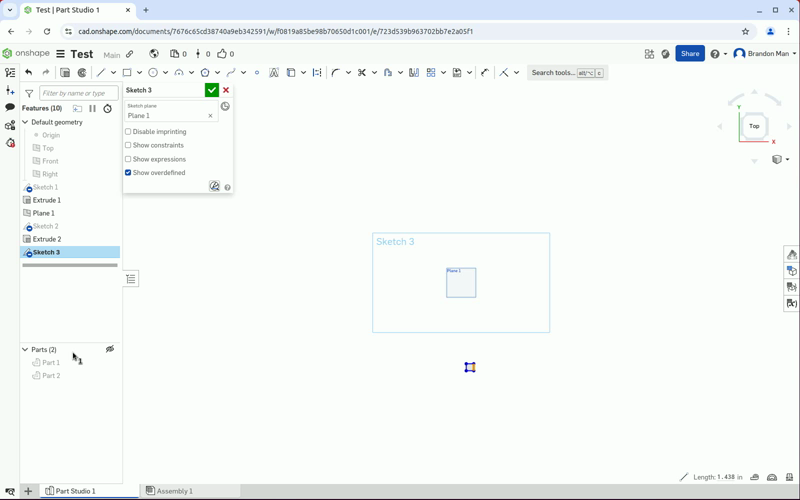
key(shift+y)
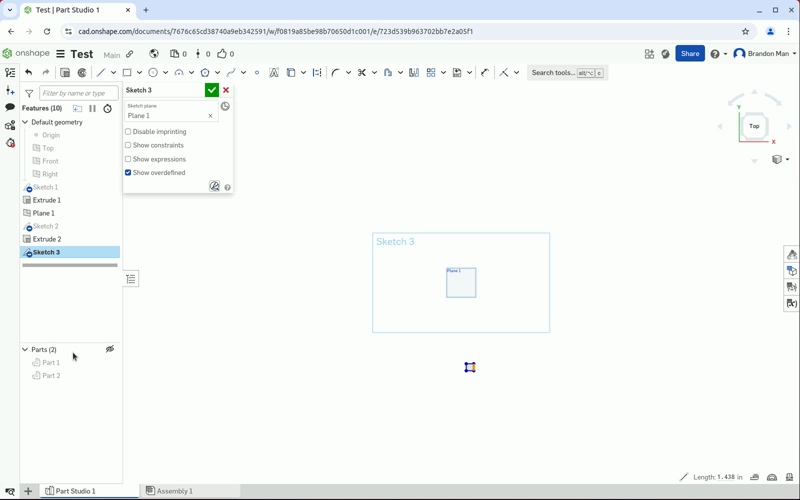
key(shift+e)
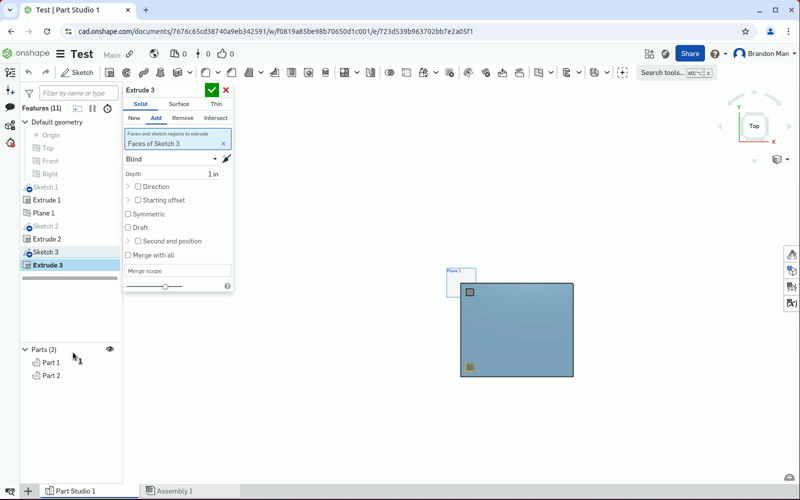
mouse_move(143, 106)
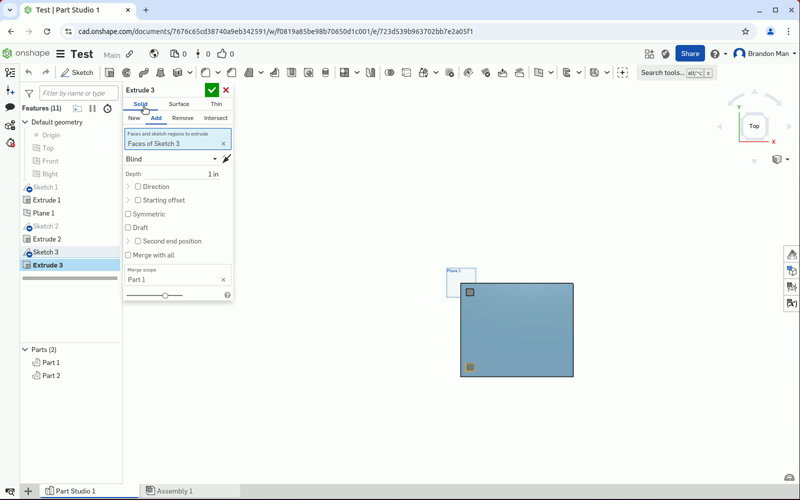
click(143, 106)
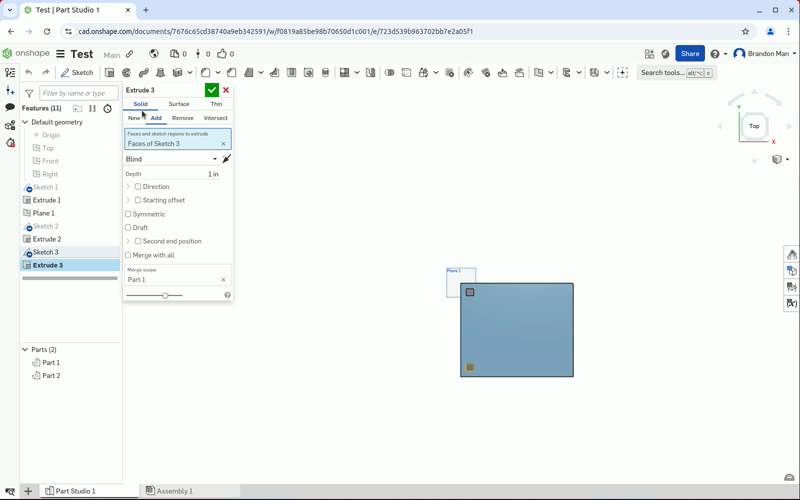
mouse_move(137, 120)
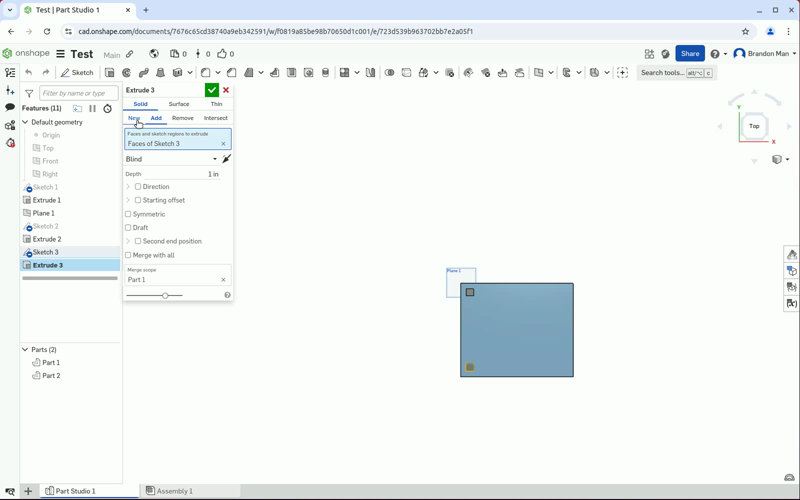
click(137, 120)
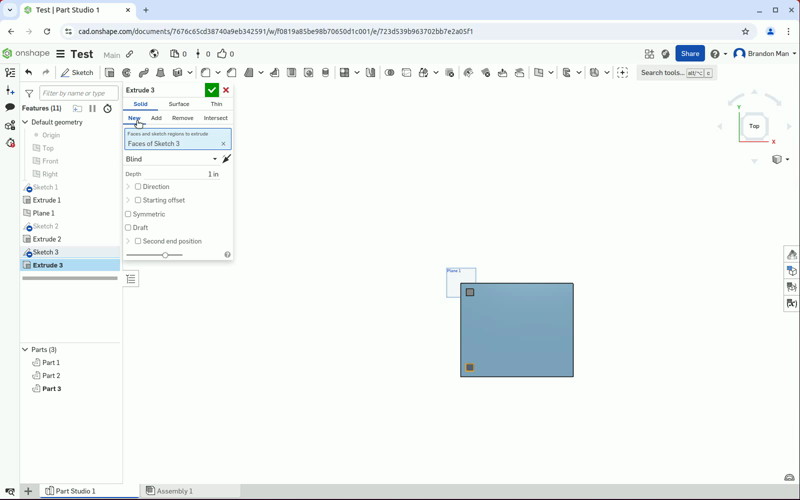
key(tab, 4)
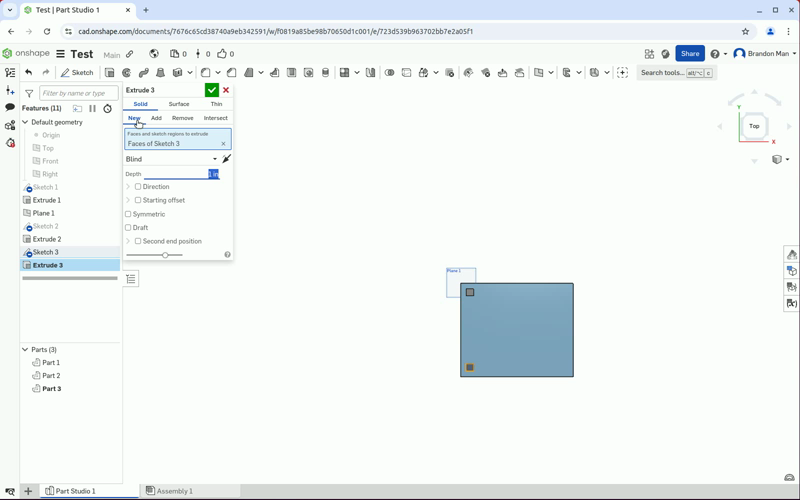
text(12.758)
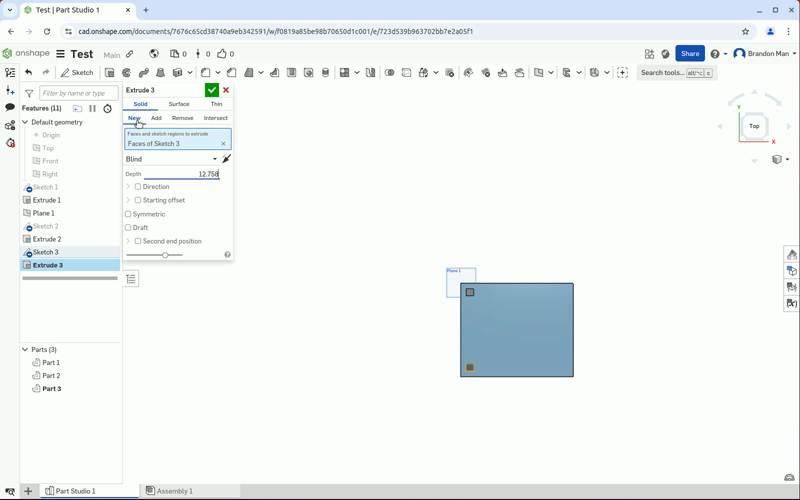
key(enter)
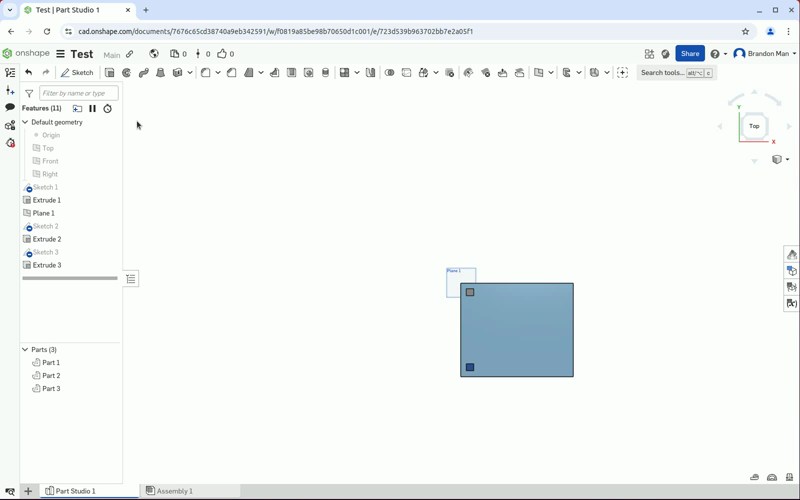
key(shift+h)
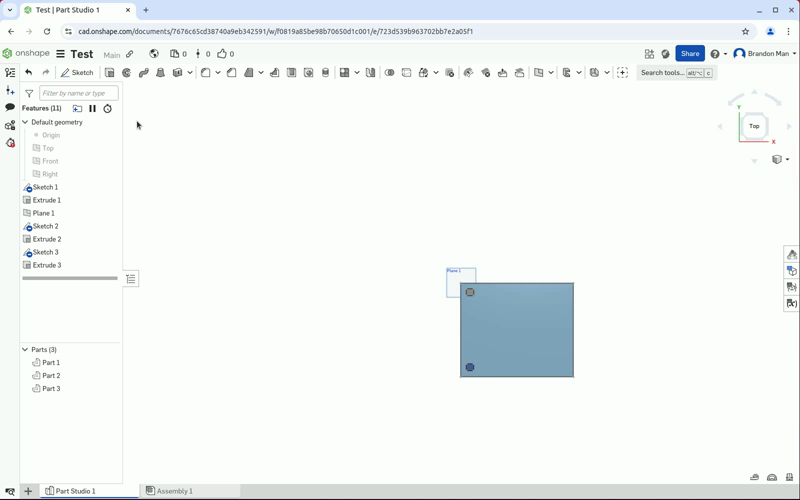
key(shift+h)
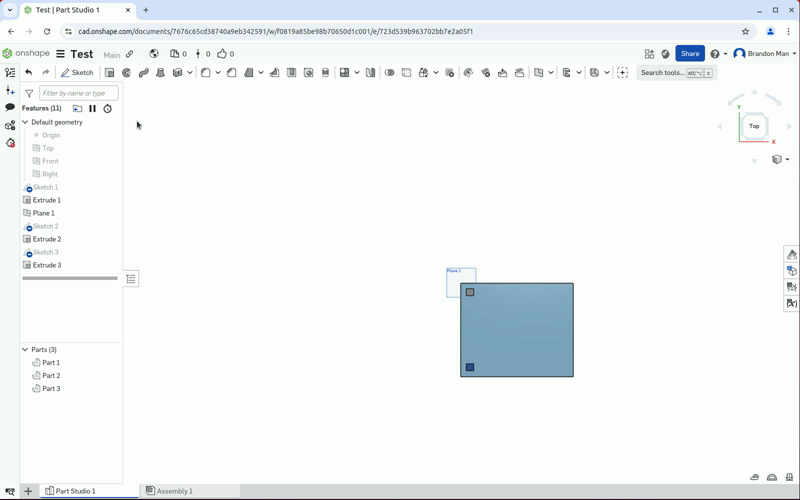
mouse_move(73, 189)
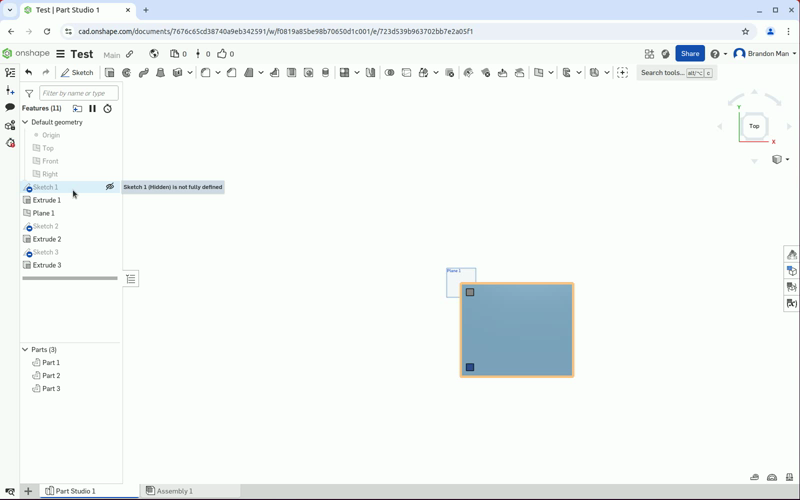
click(73, 189)
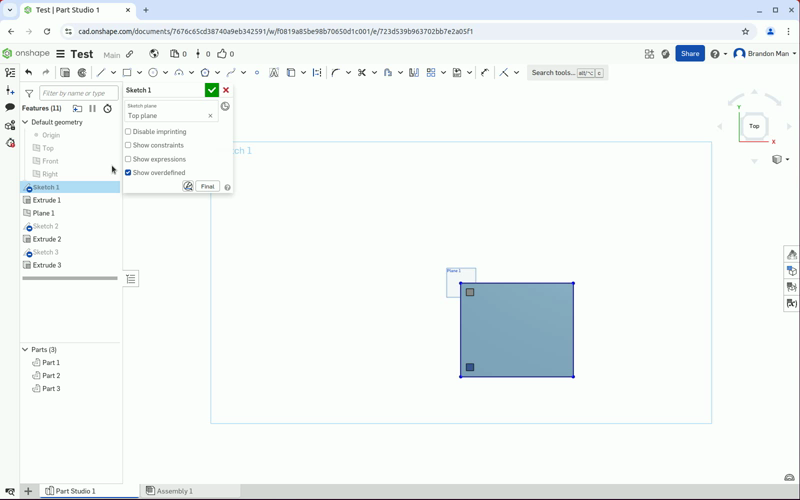
mouse_move(229, 92)
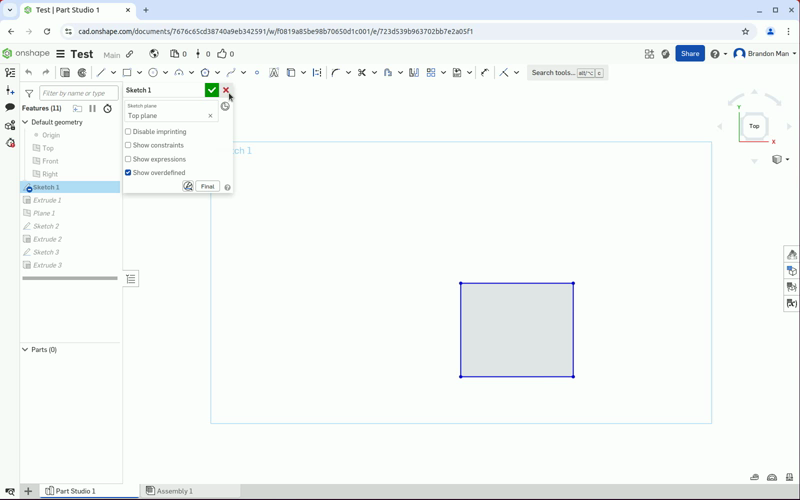
click(229, 92)
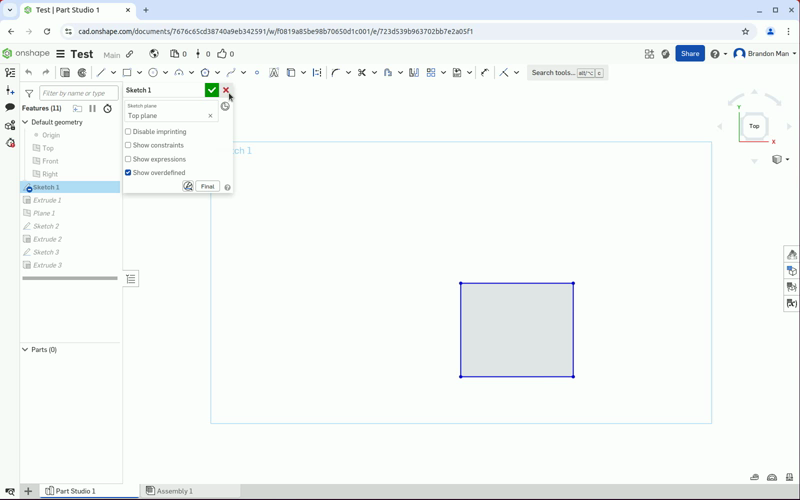
key(shift+s)
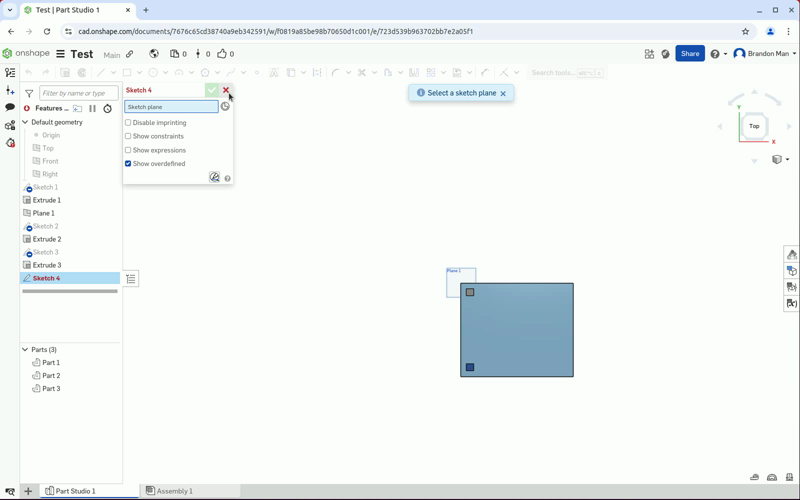
mouse_move(73, 215)
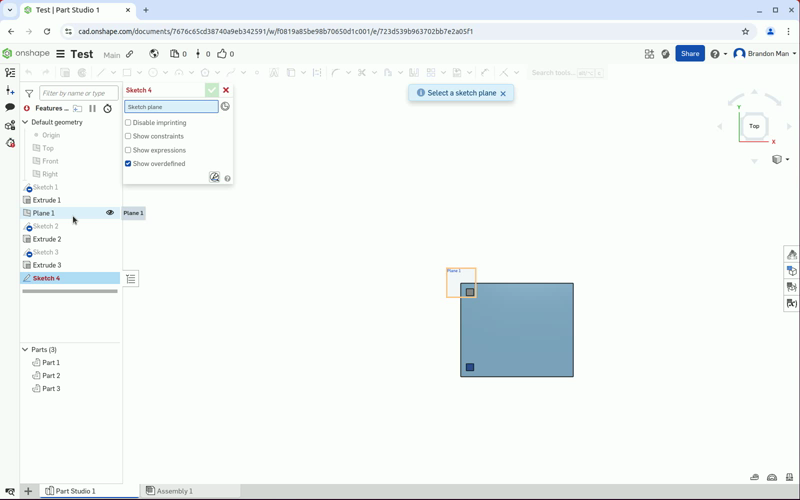
click(73, 215)
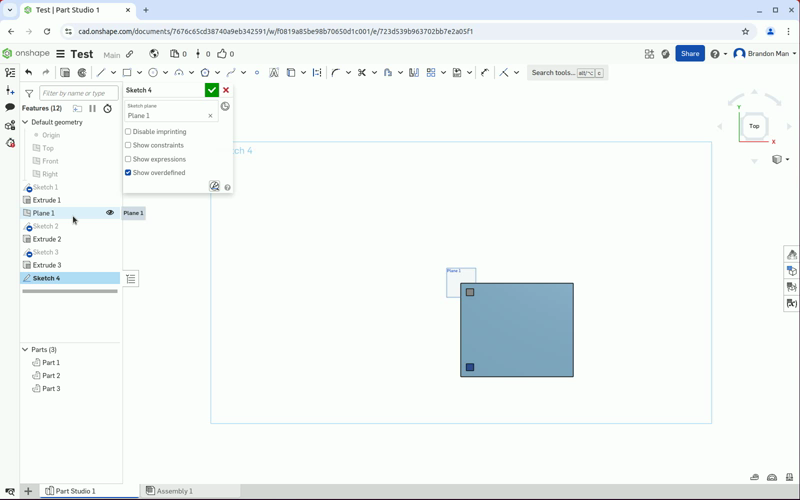
mouse_move(73, 352)
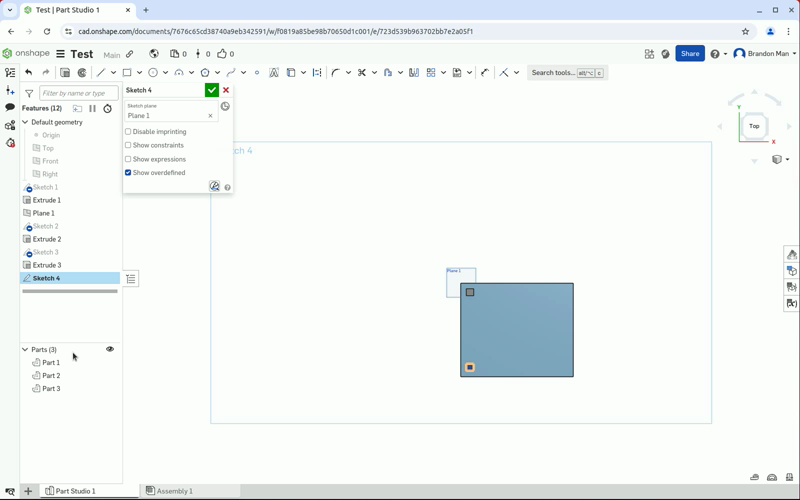
key(y)
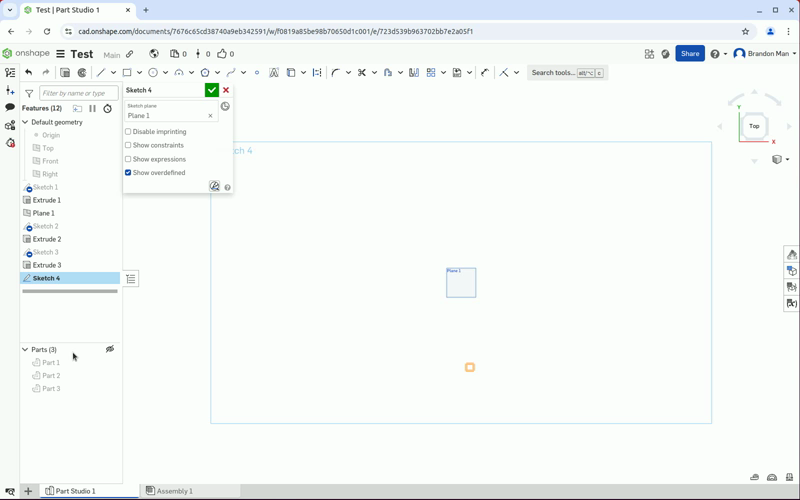
key(l)
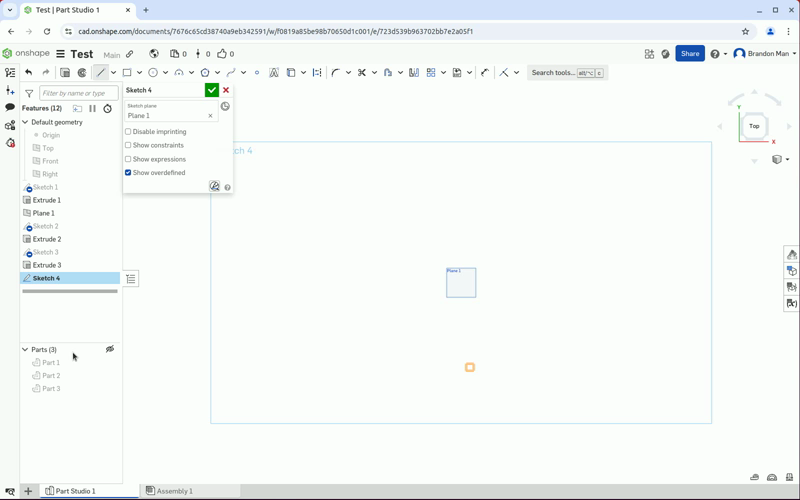
key_down(shift)
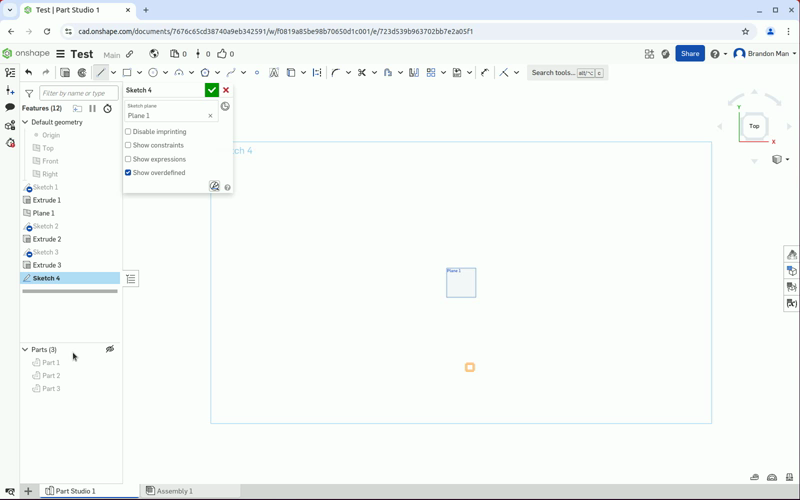
mouse_move(560, 295)
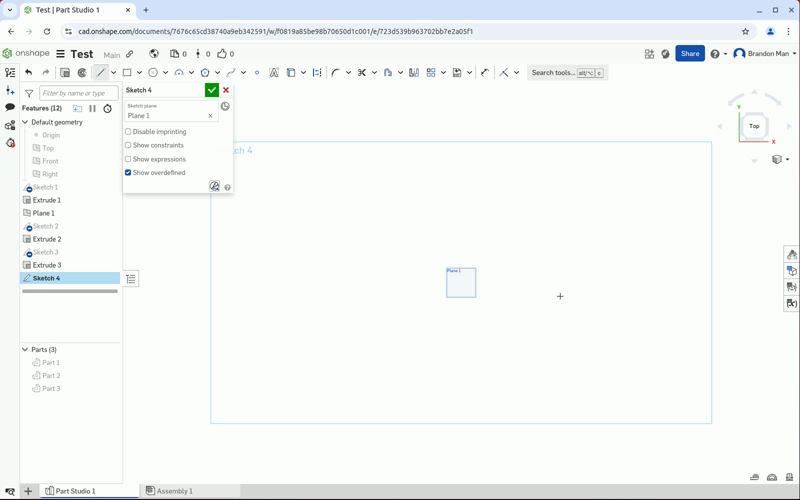
click(560, 295)
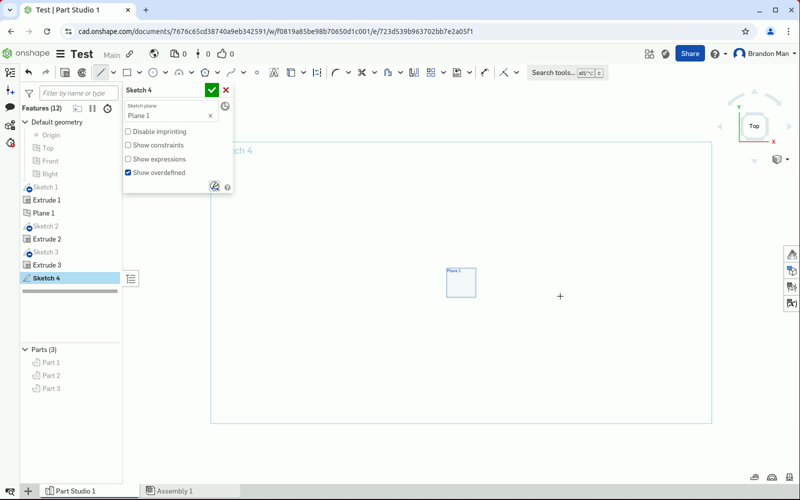
key_up(shift)
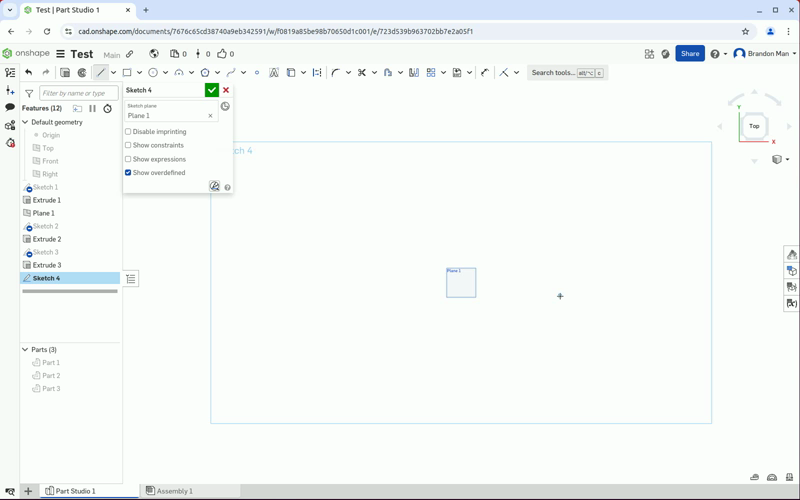
key_down(shift)
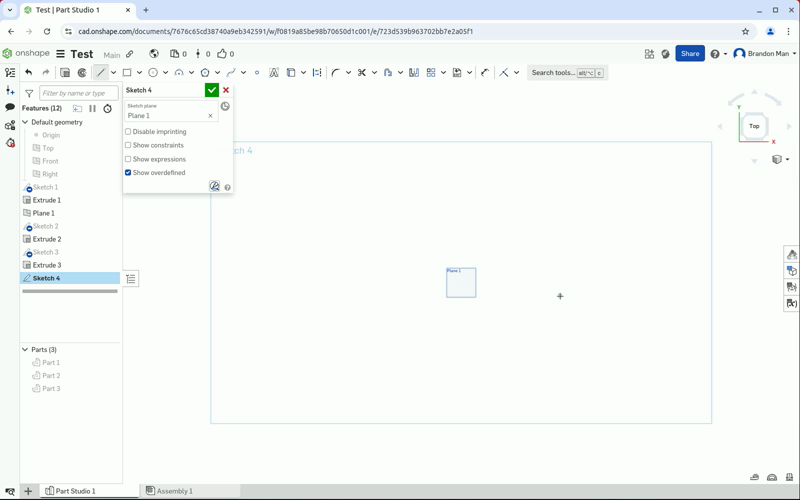
mouse_move(589, 295)
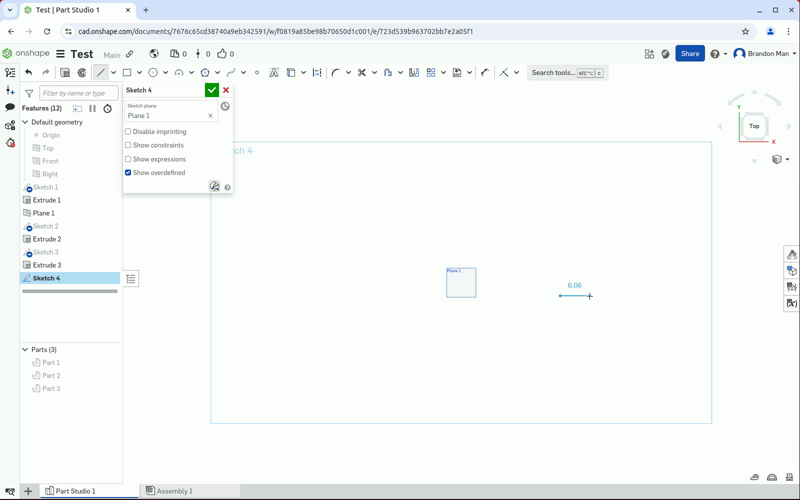
mouse_move(567, 295)
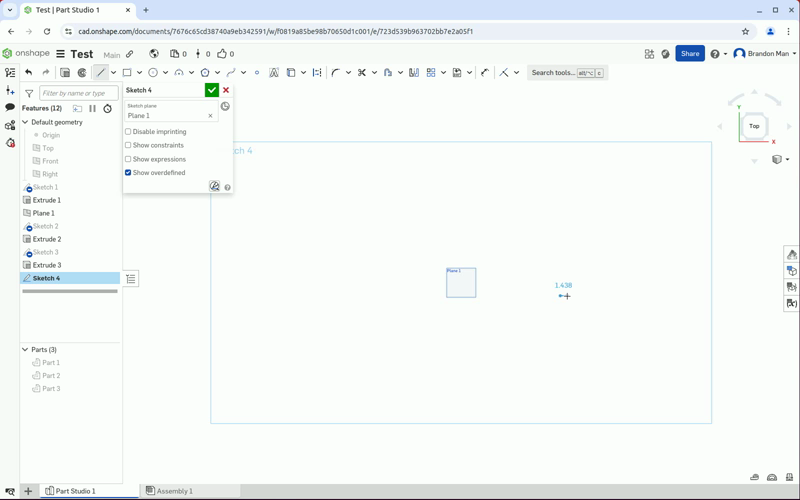
scroll(6)
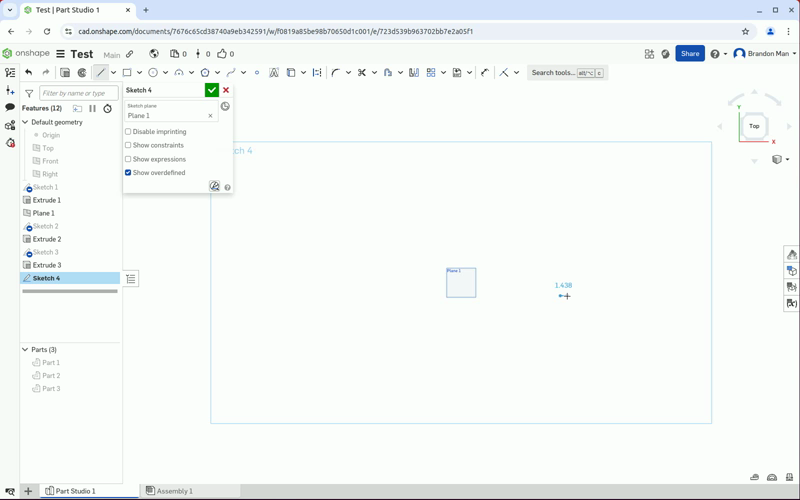
scroll(6)
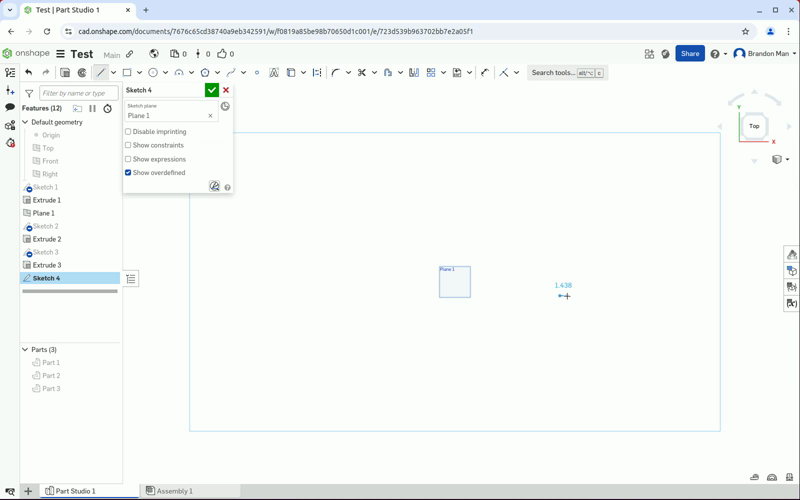
scroll(6)
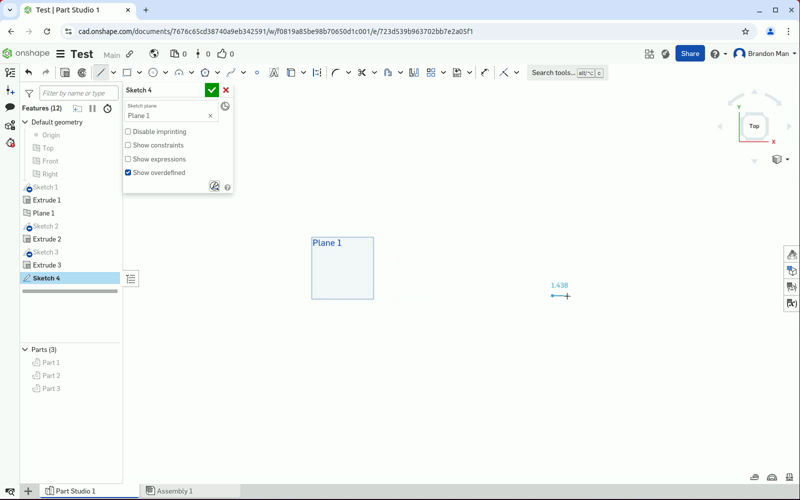
scroll(6)
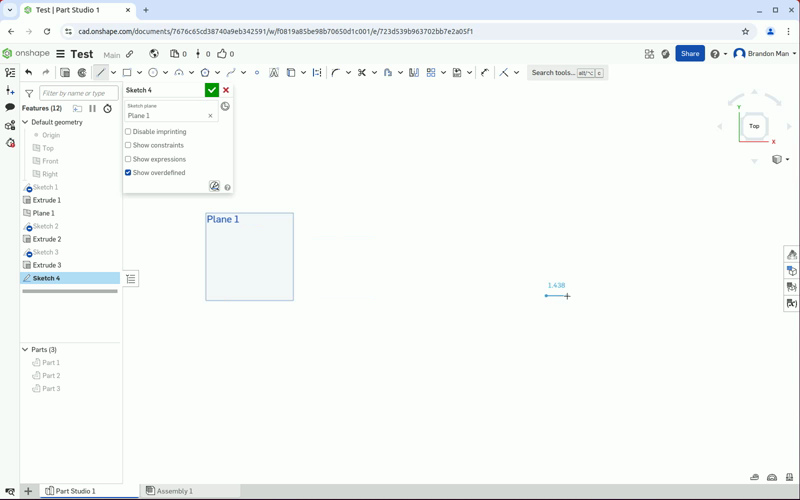
scroll(6)
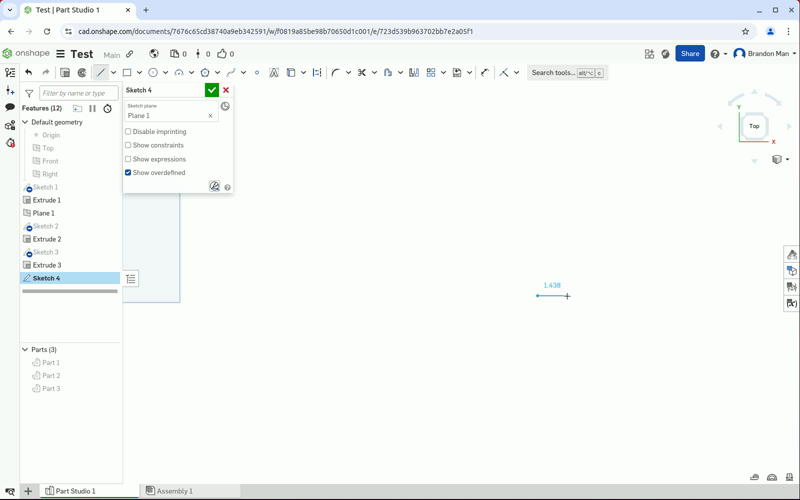
scroll(6)
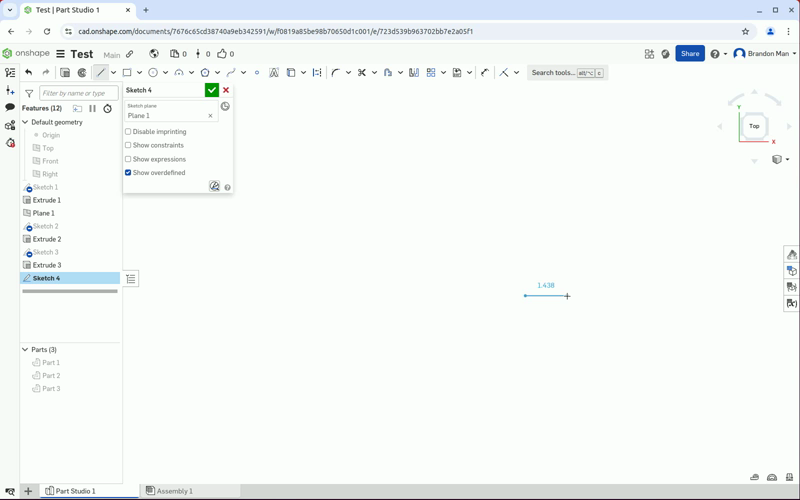
scroll(6)
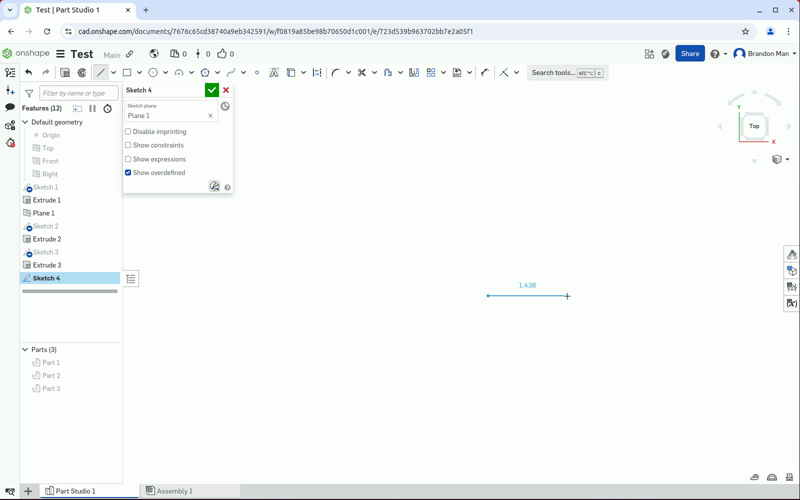
click(567, 295)
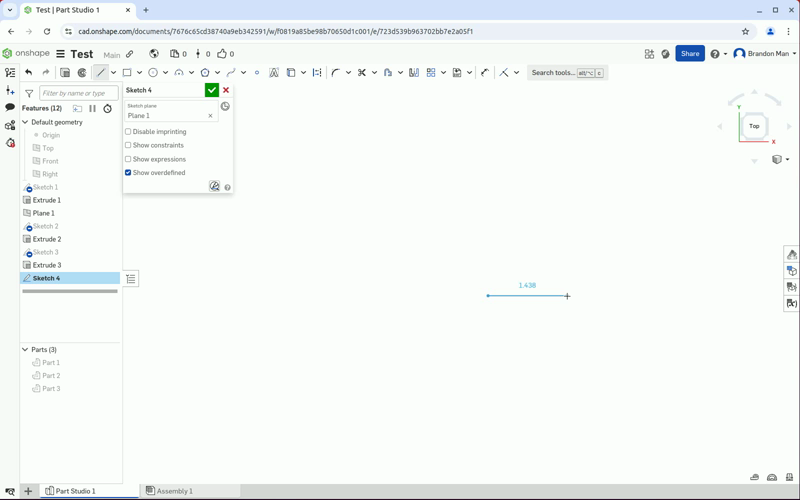
scroll(-6)
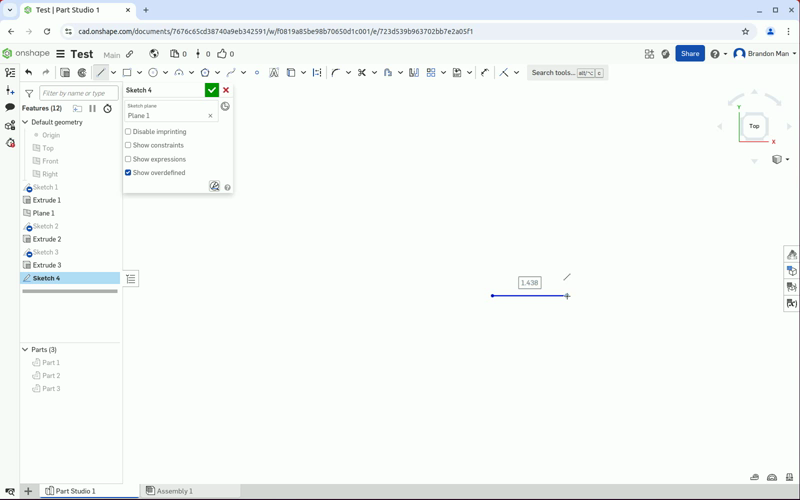
scroll(-6)
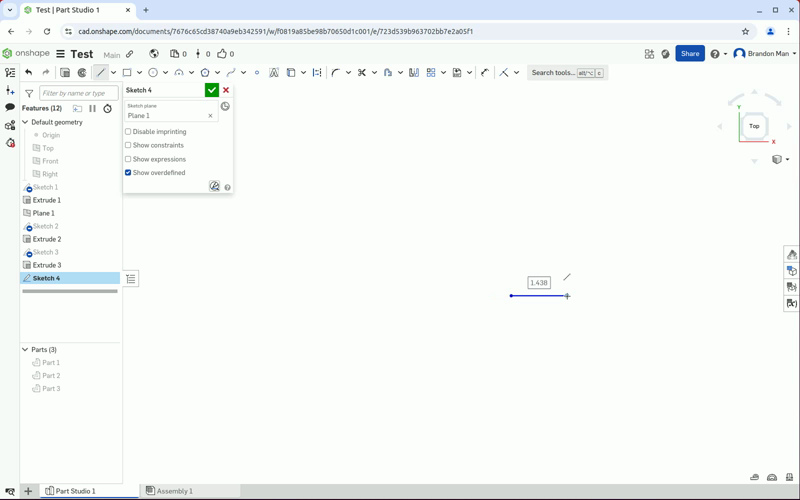
scroll(-6)
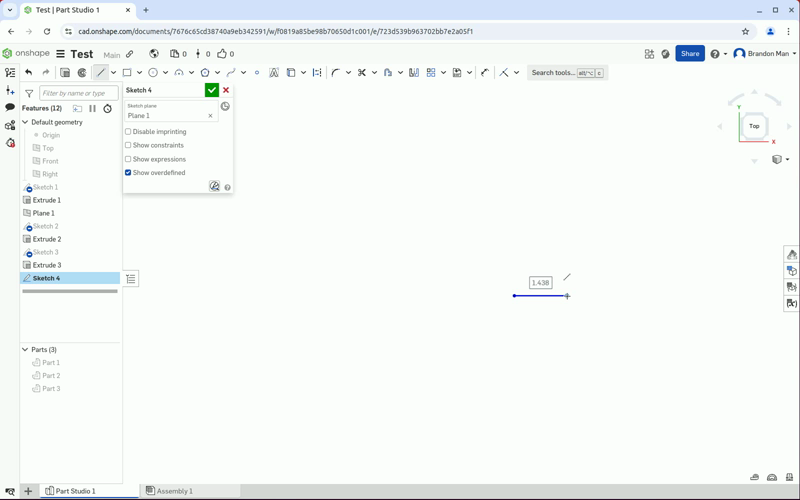
scroll(-6)
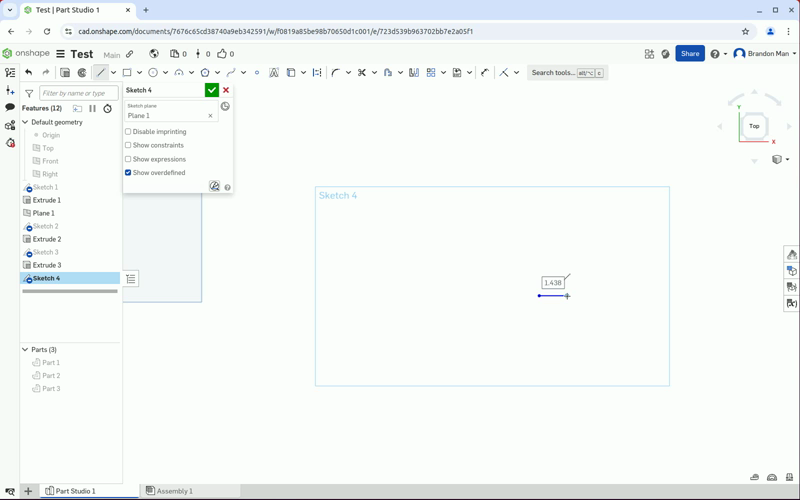
scroll(-6)
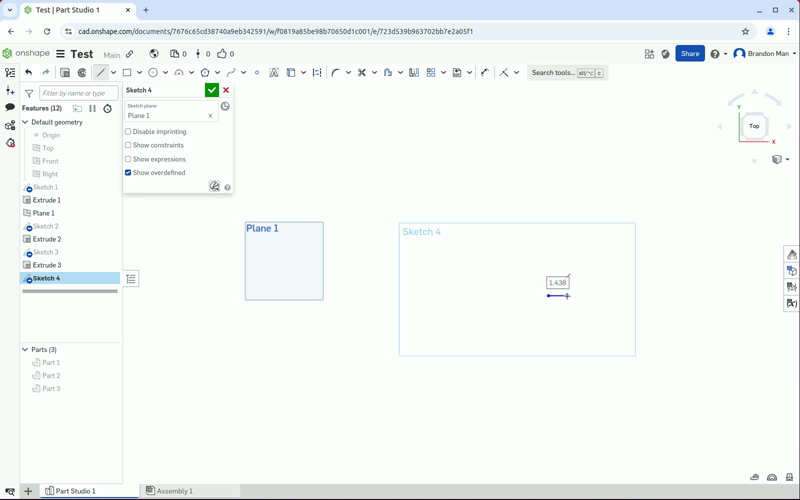
scroll(-6)
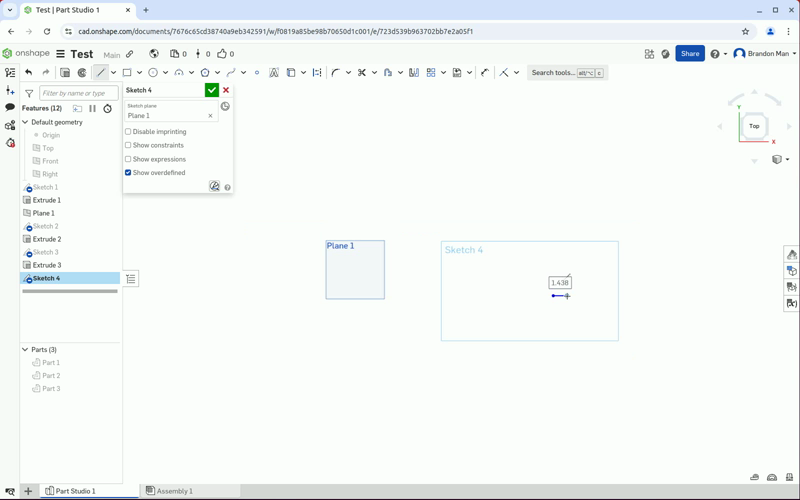
scroll(-6)
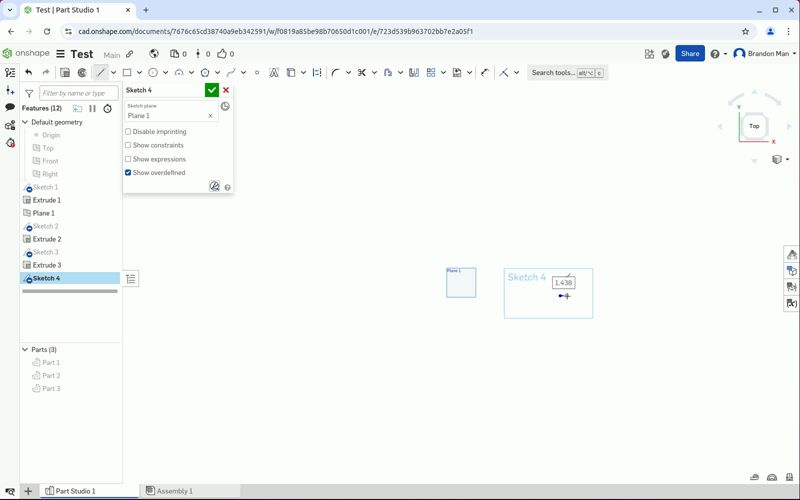
key_up(shift)
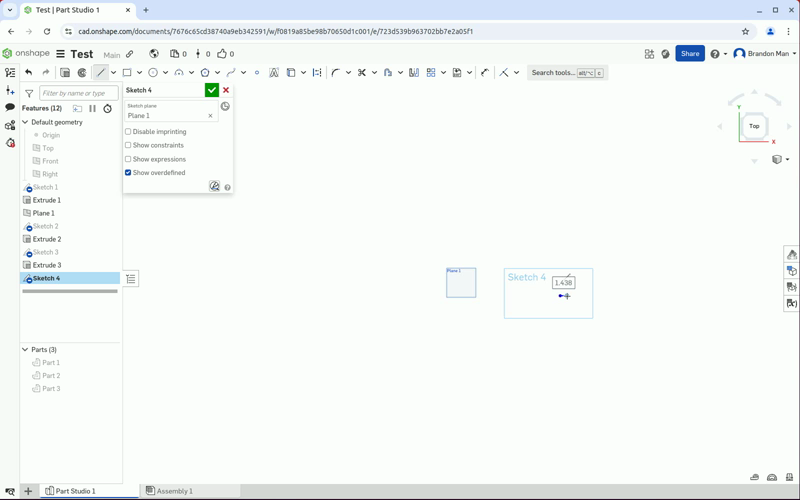
key_down(shift)
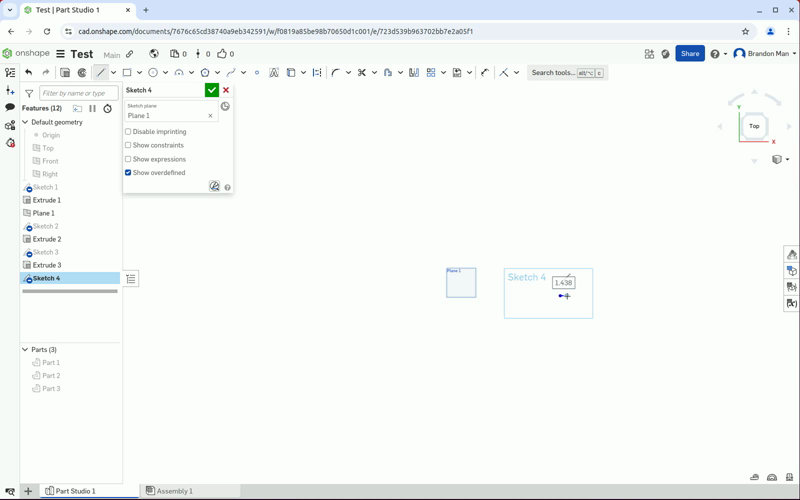
mouse_move(589, 295)
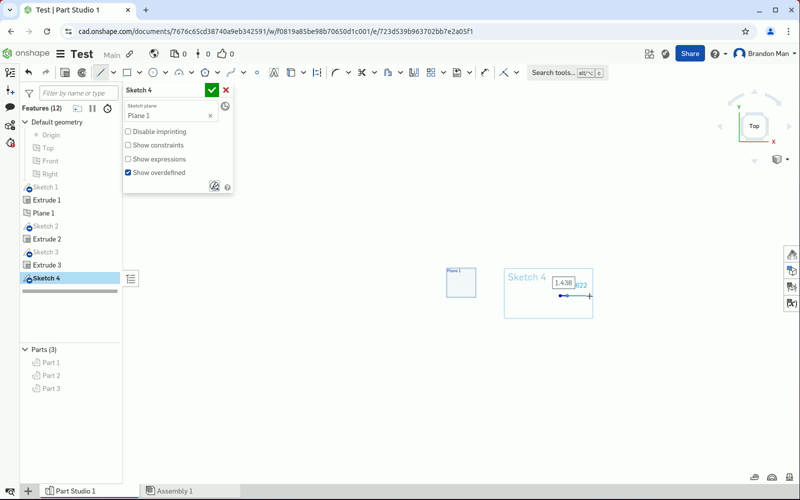
mouse_move(567, 288)
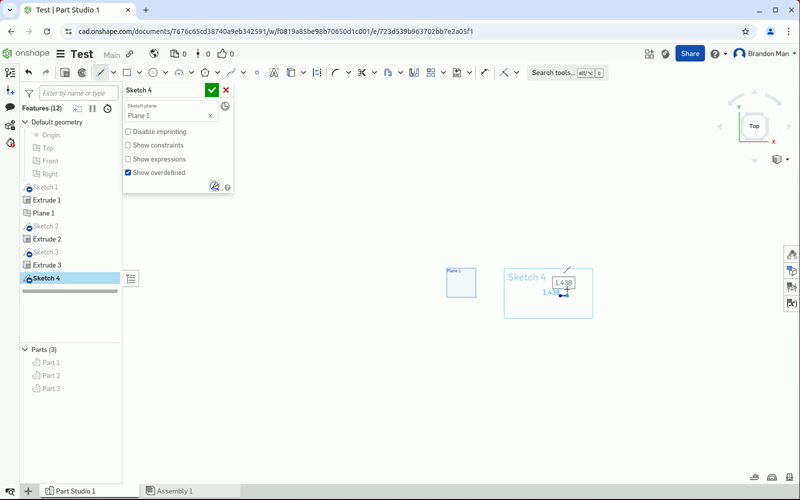
scroll(6)
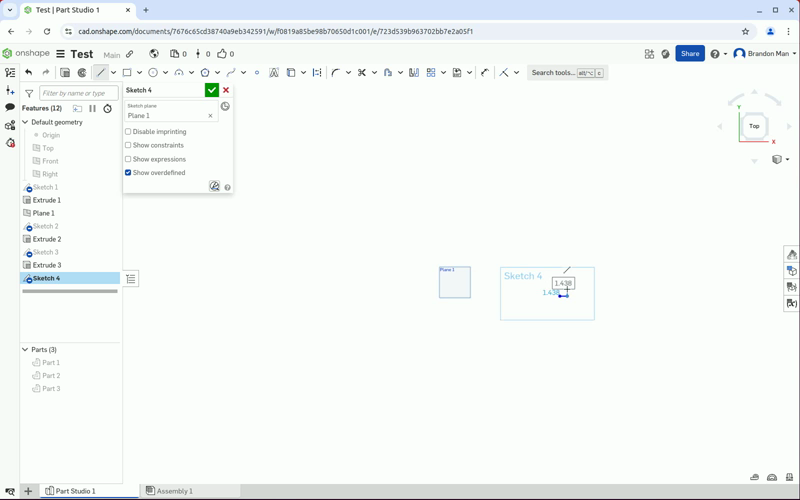
scroll(6)
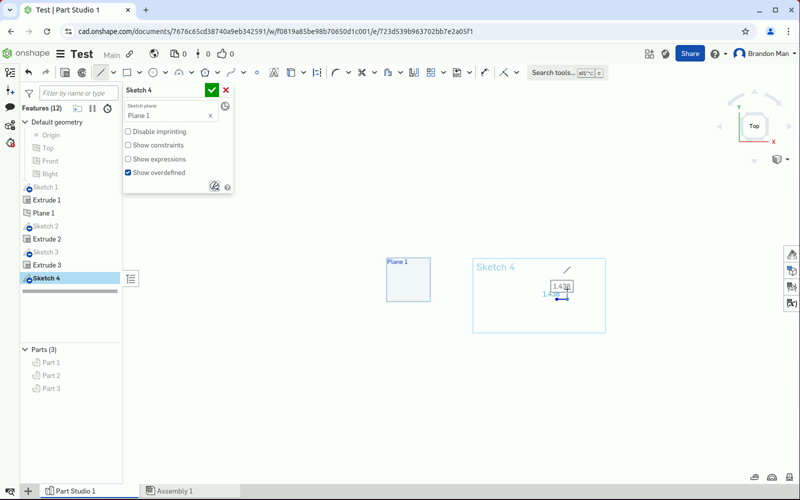
scroll(6)
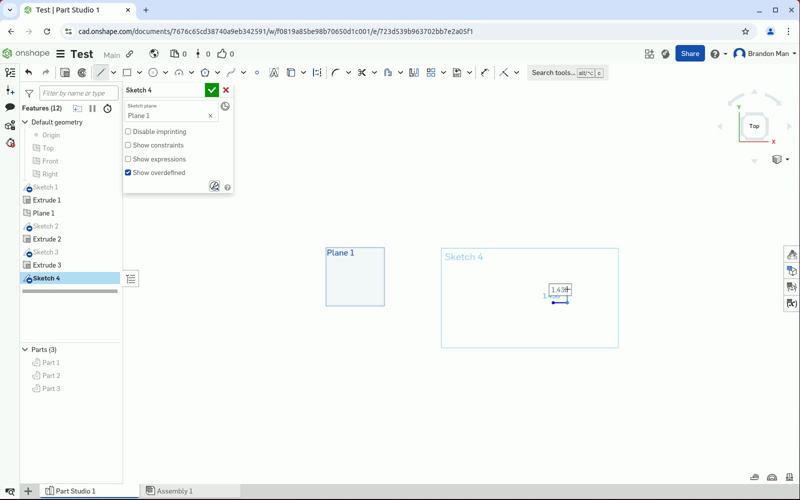
scroll(6)
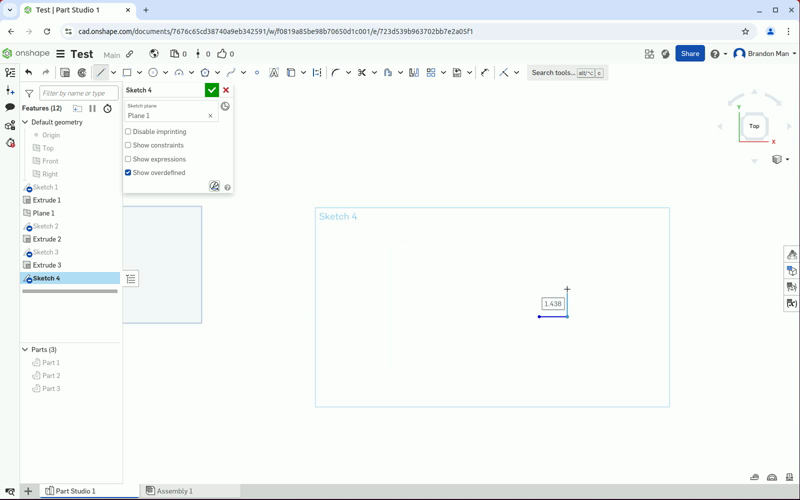
scroll(6)
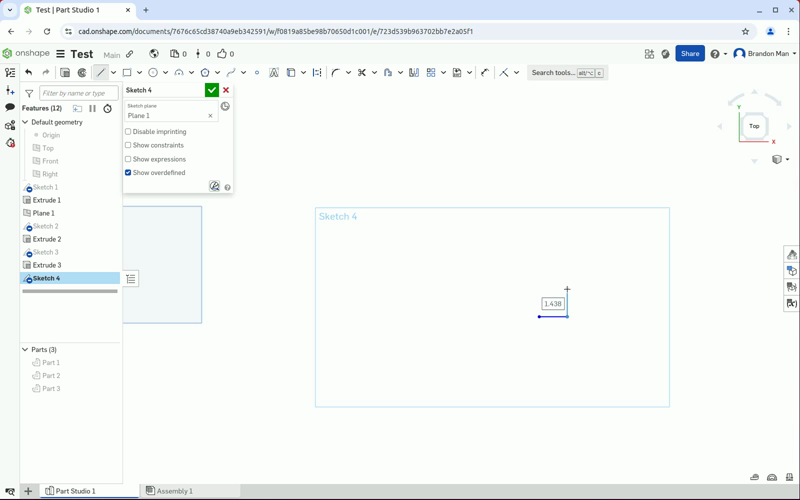
scroll(6)
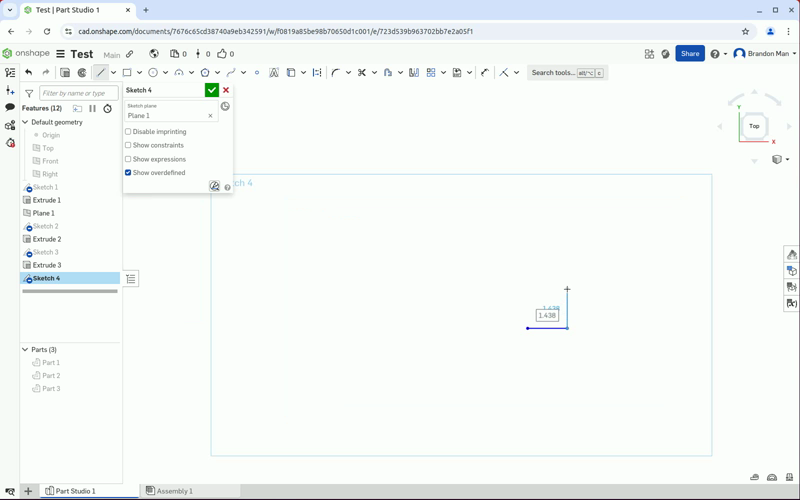
scroll(6)
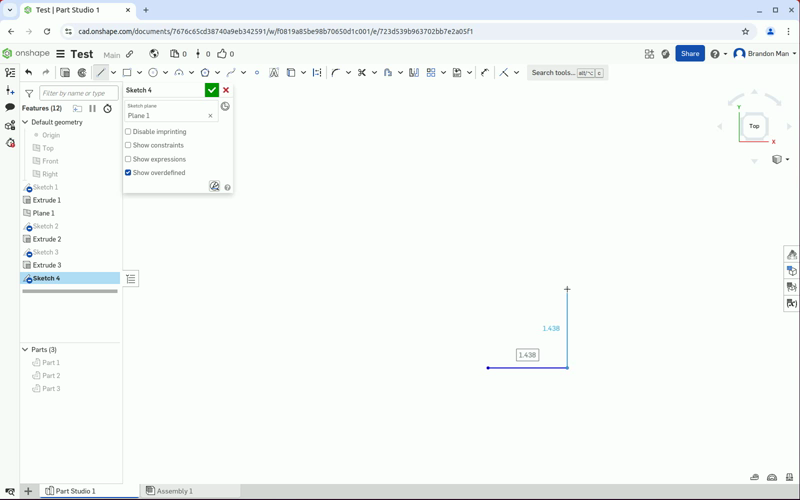
click(567, 288)
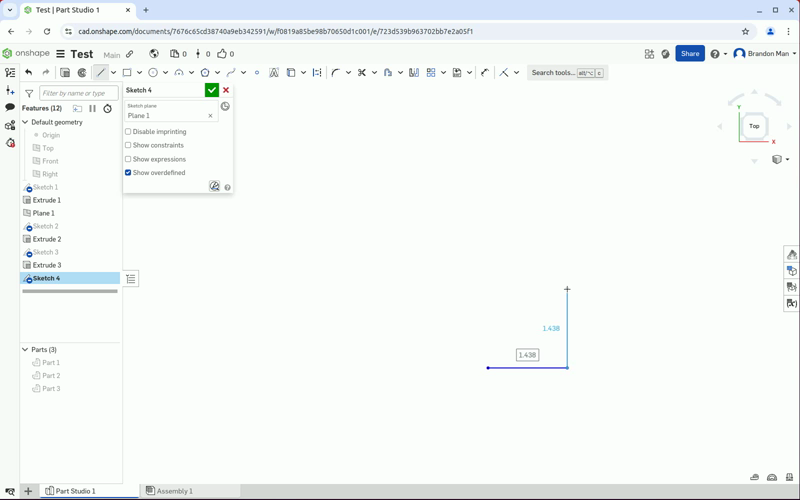
scroll(-6)
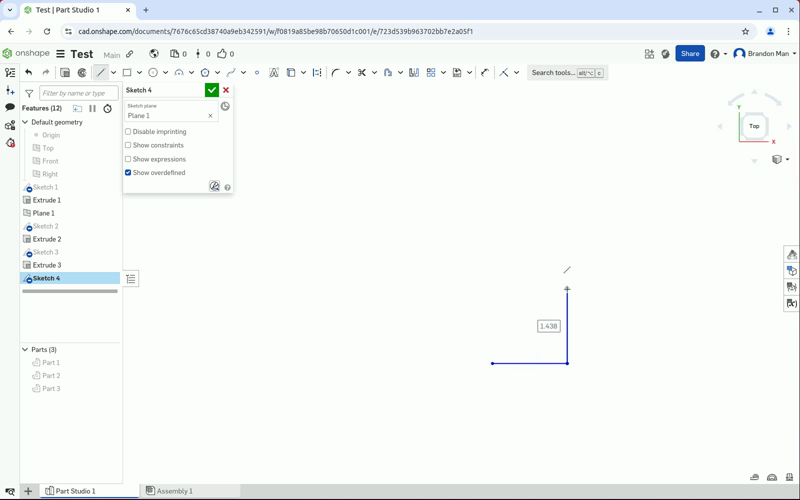
scroll(-6)
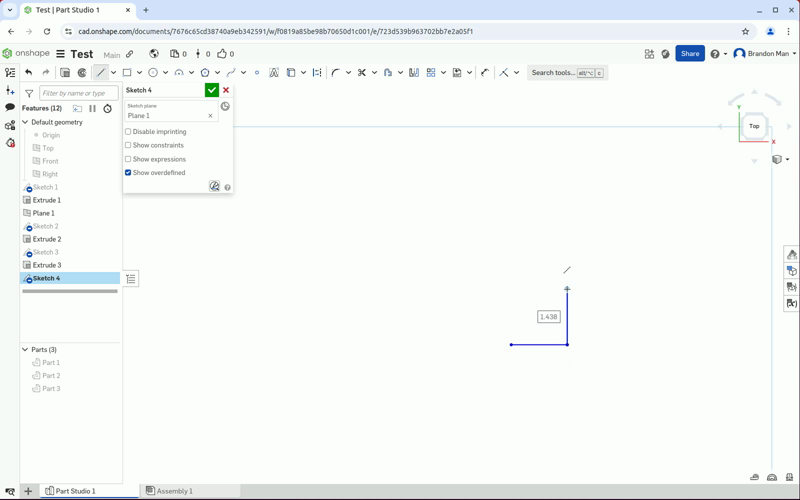
scroll(-6)
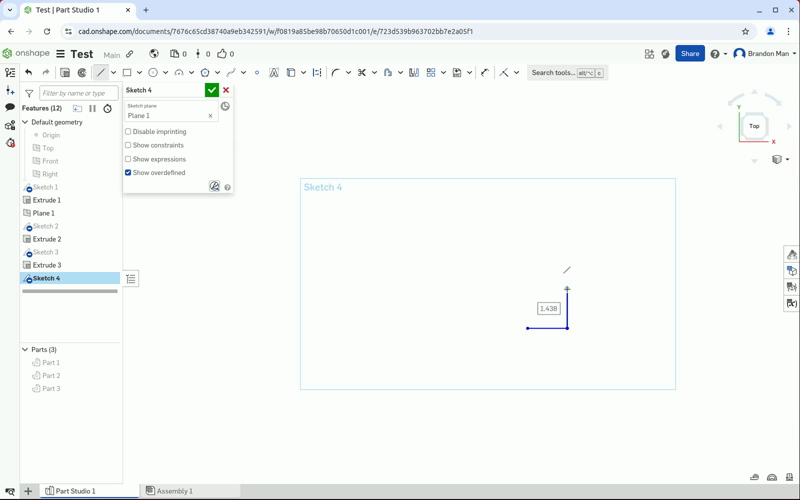
scroll(-6)
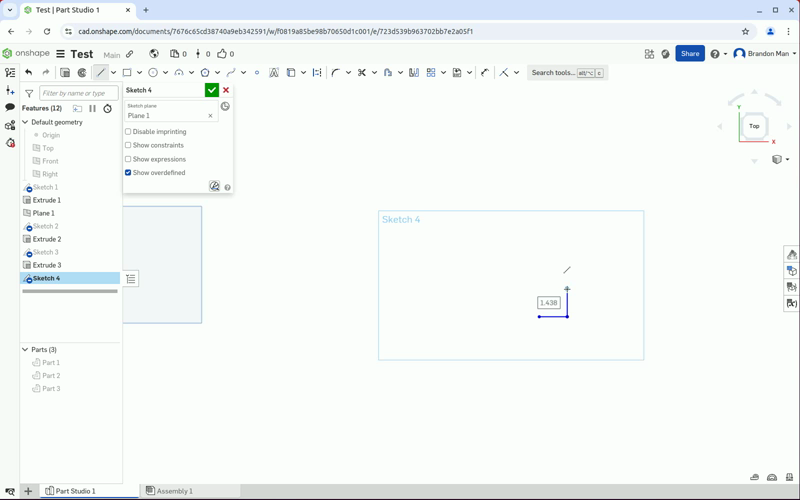
scroll(-6)
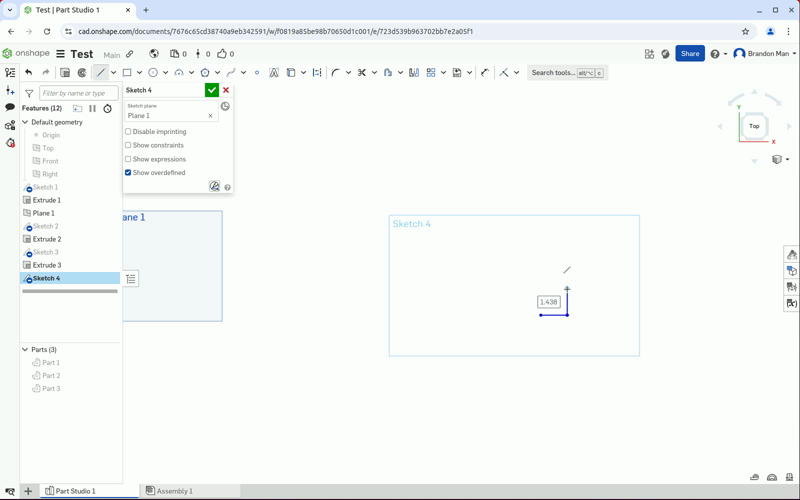
scroll(-6)
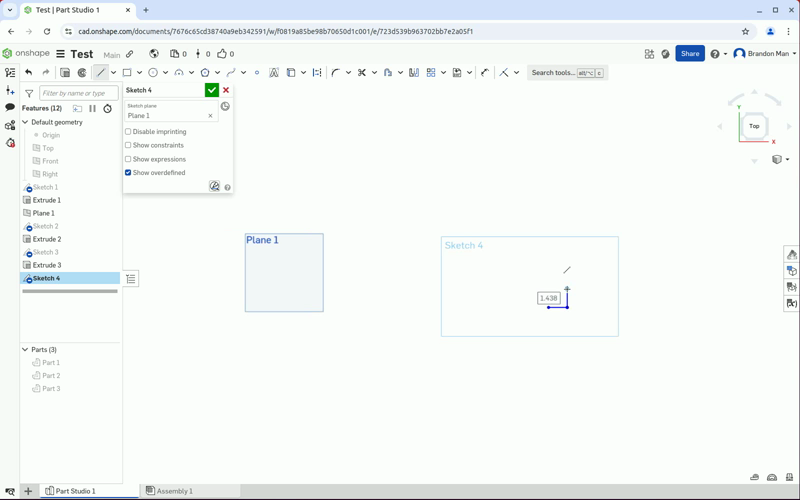
scroll(-6)
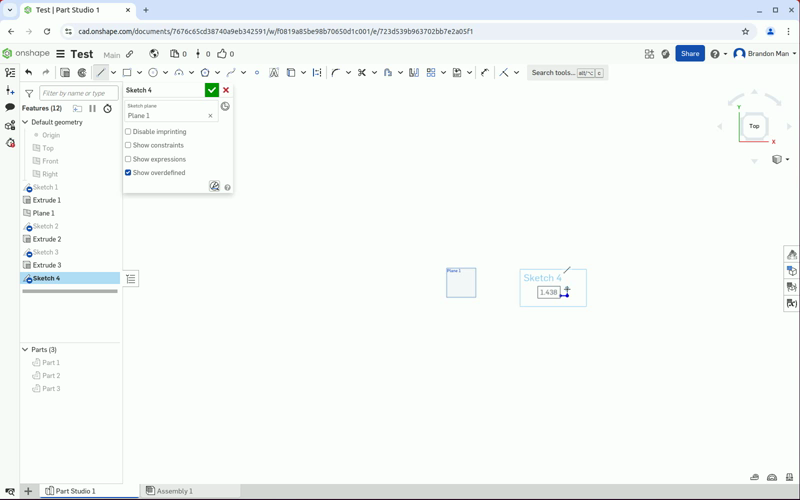
key_up(shift)
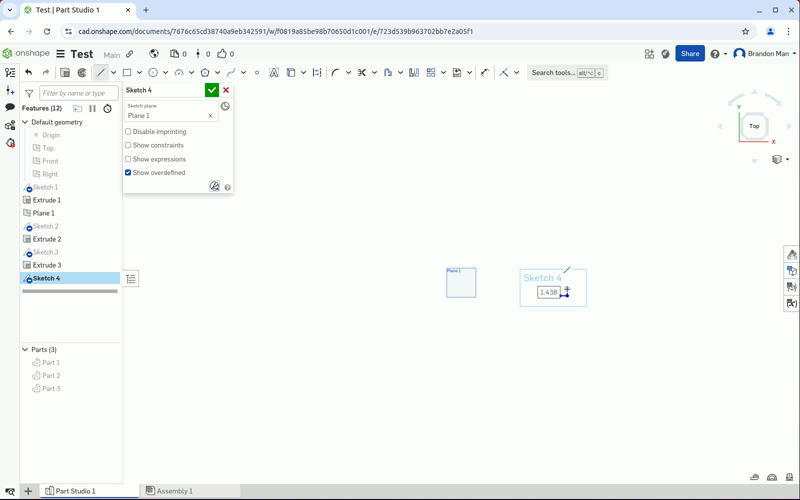
key_down(shift)
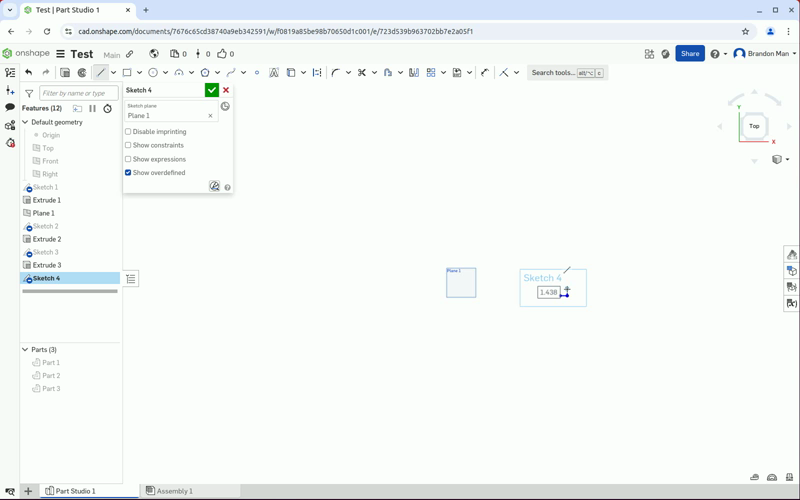
mouse_move(589, 288)
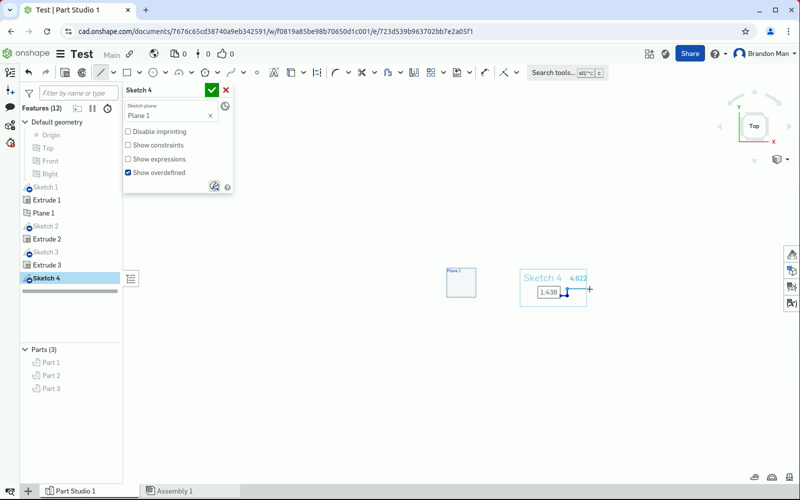
mouse_move(560, 288)
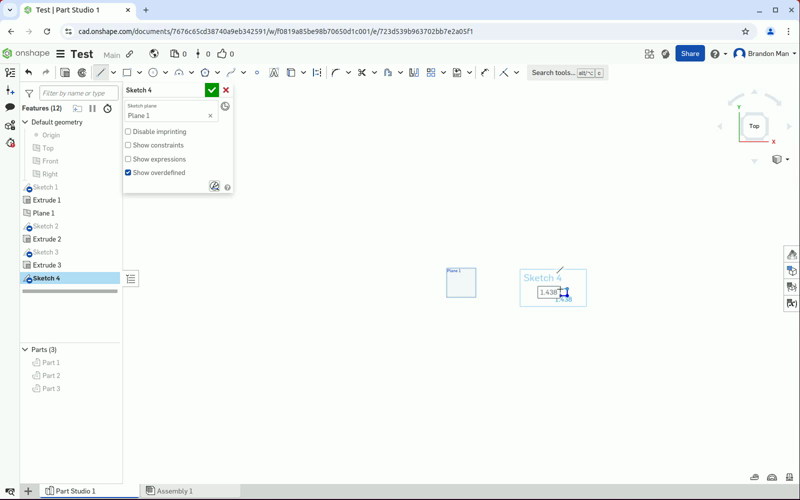
scroll(6)
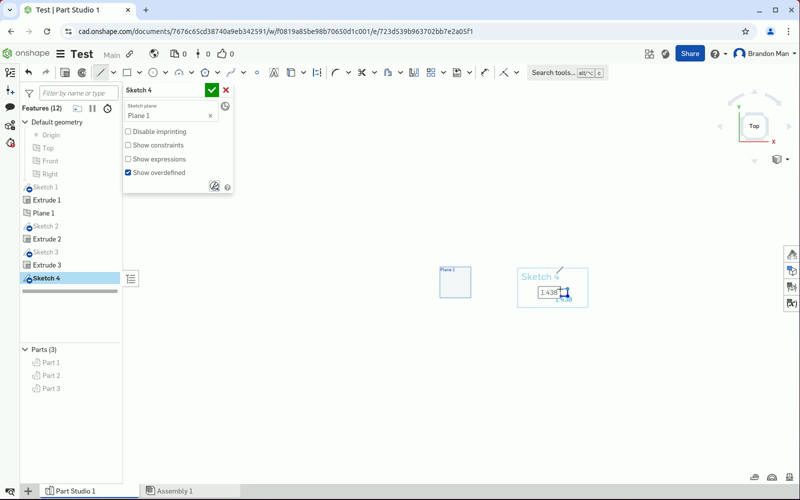
scroll(6)
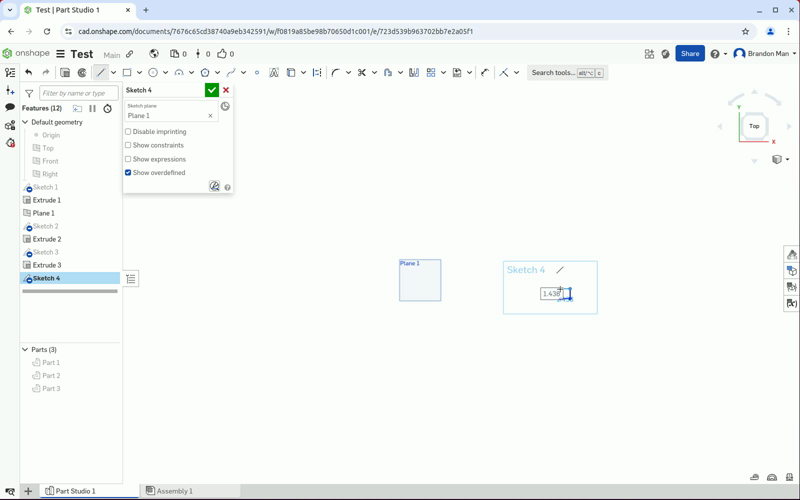
scroll(6)
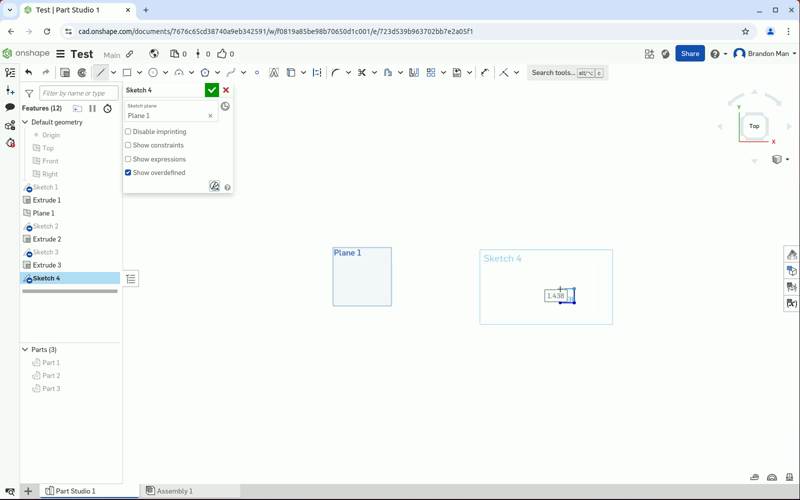
scroll(6)
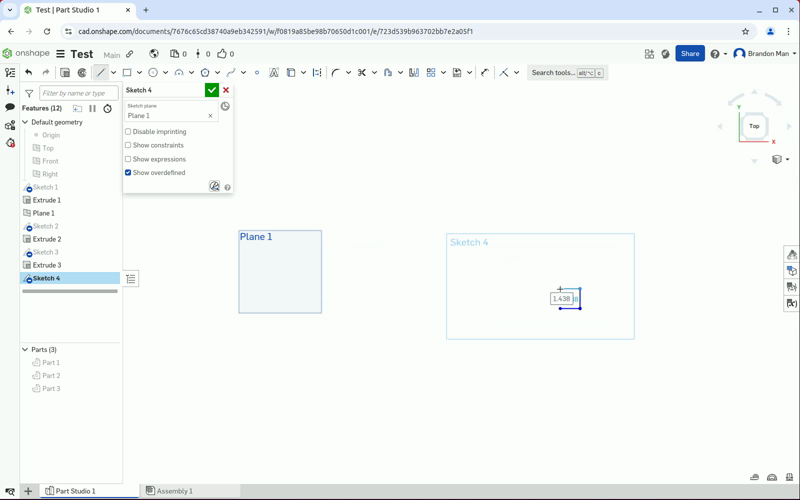
scroll(6)
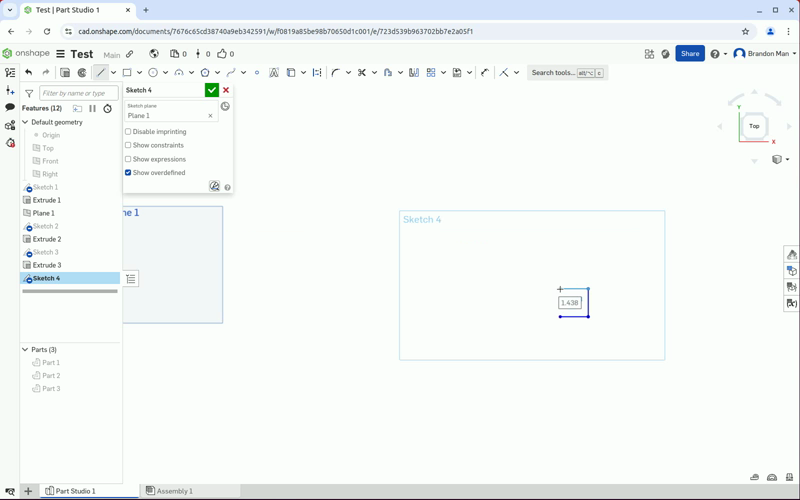
scroll(6)
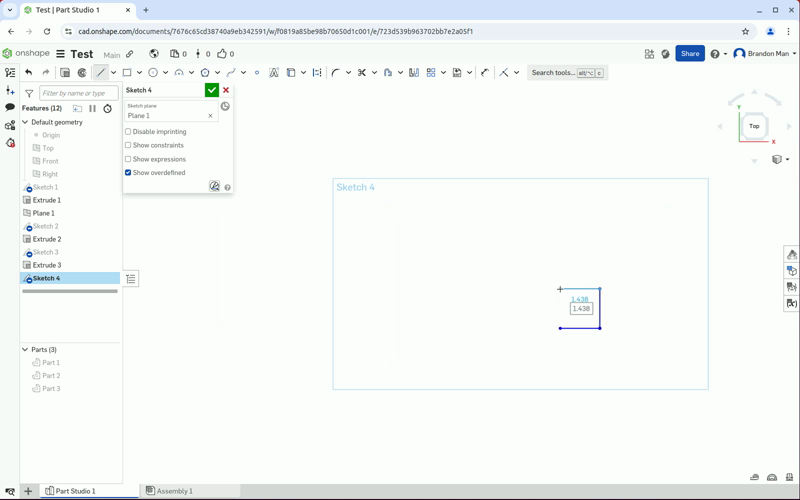
scroll(6)
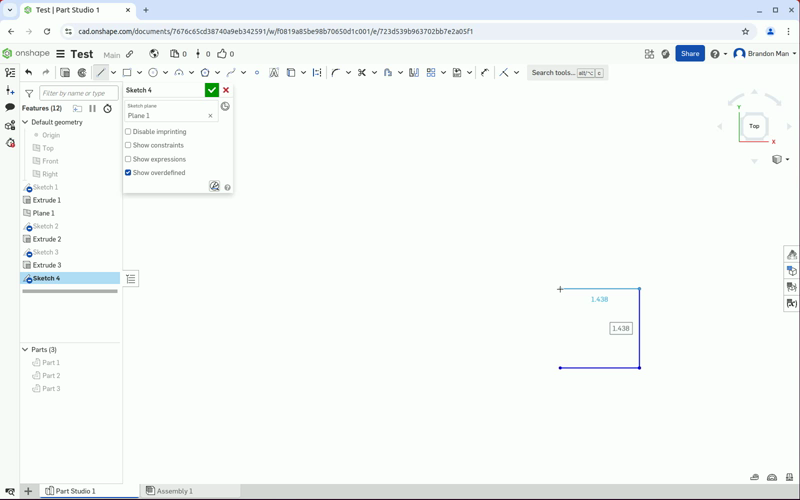
click(560, 288)
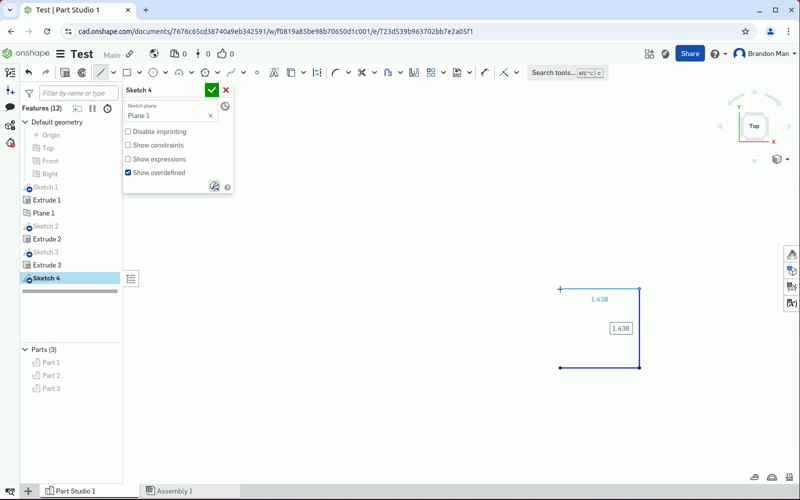
scroll(-6)
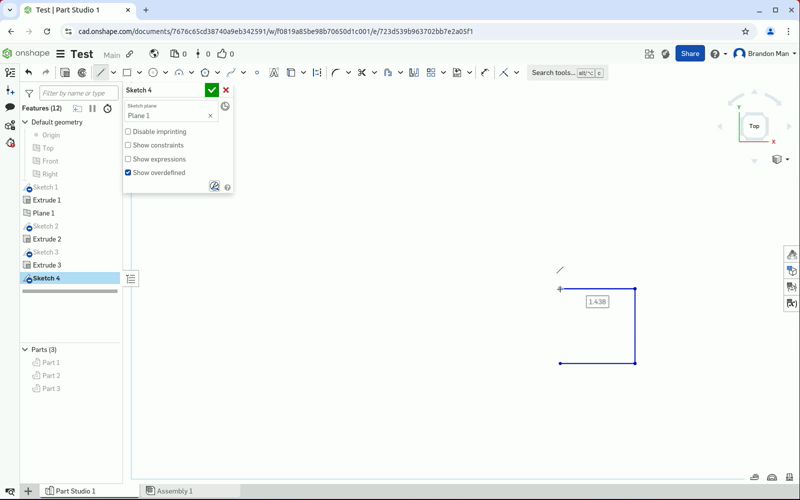
scroll(-6)
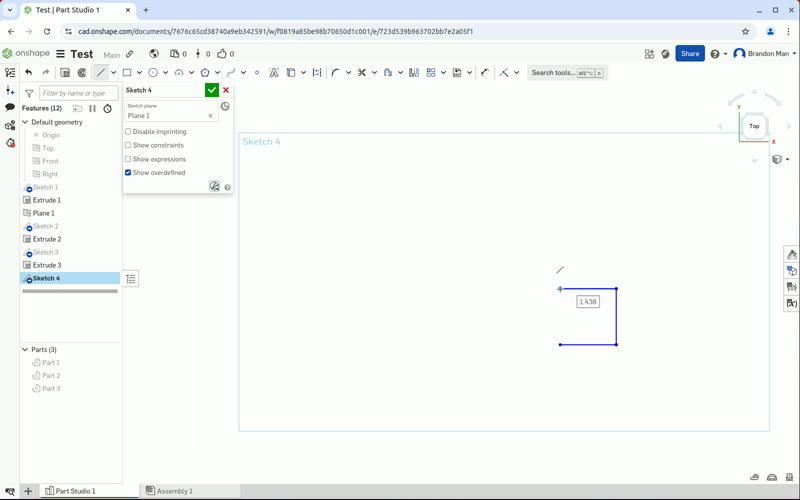
scroll(-6)
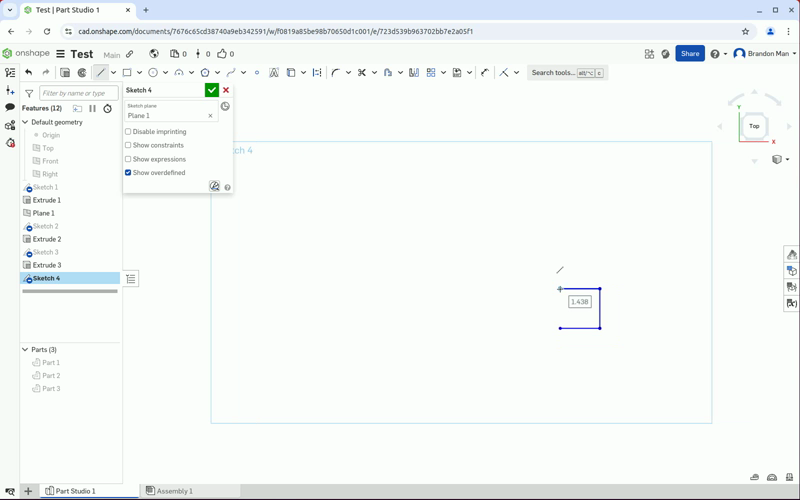
scroll(-6)
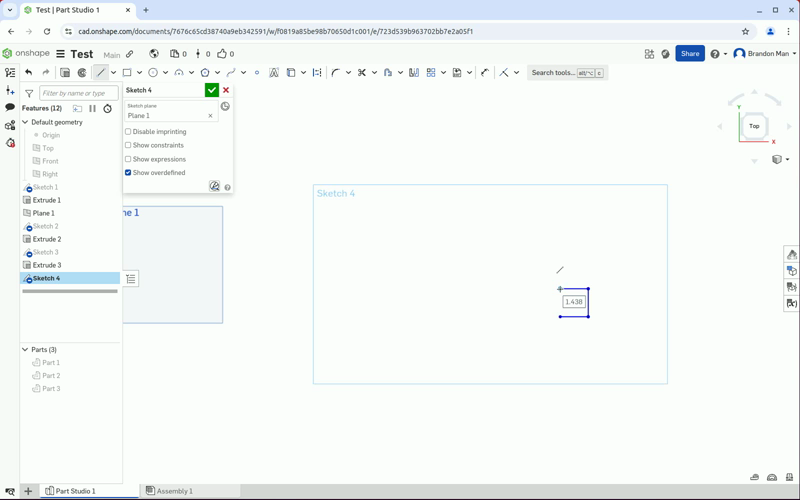
scroll(-6)
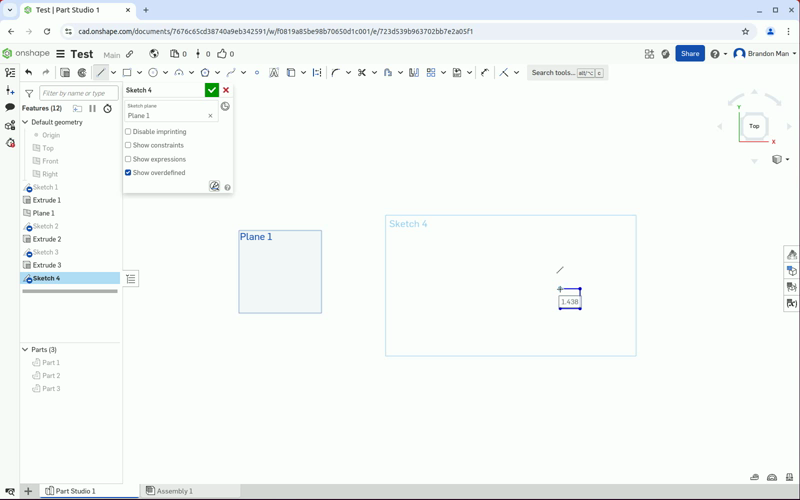
scroll(-6)
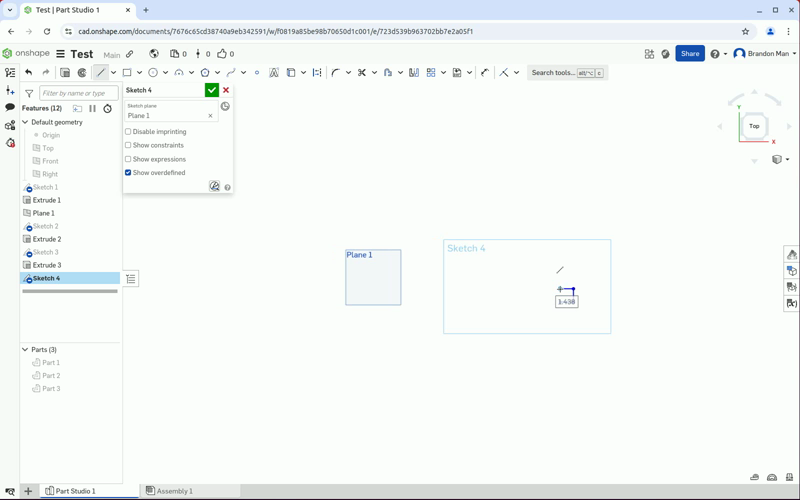
scroll(-6)
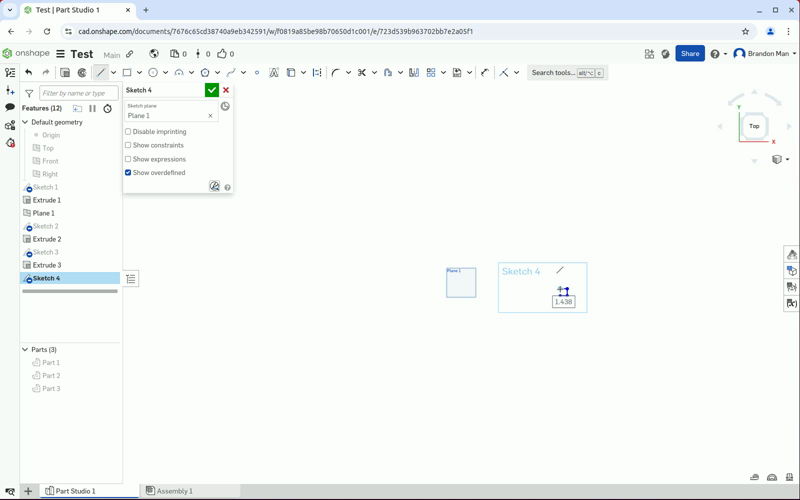
key_up(shift)
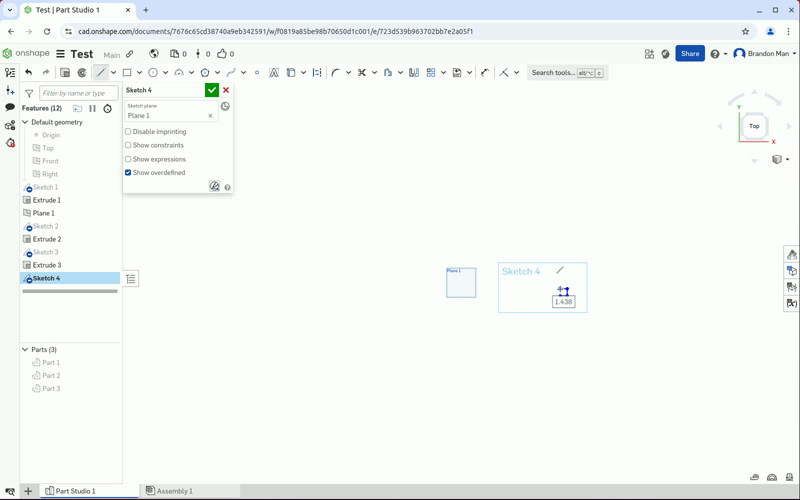
mouse_move(589, 288)
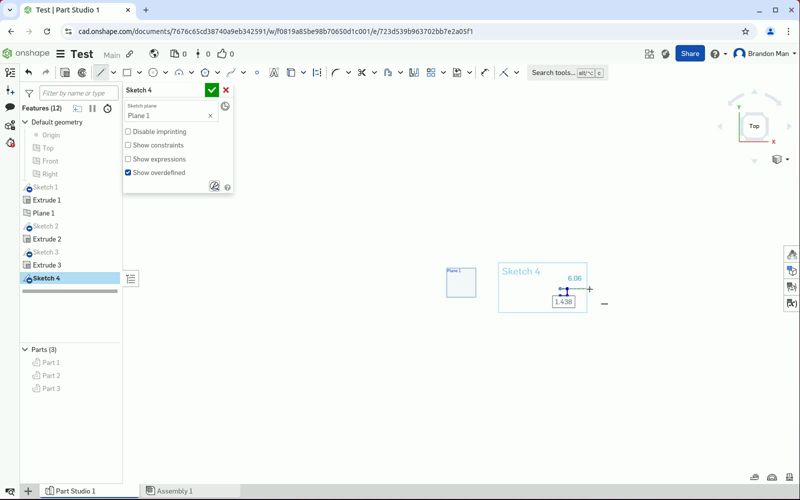
key_down(shift)
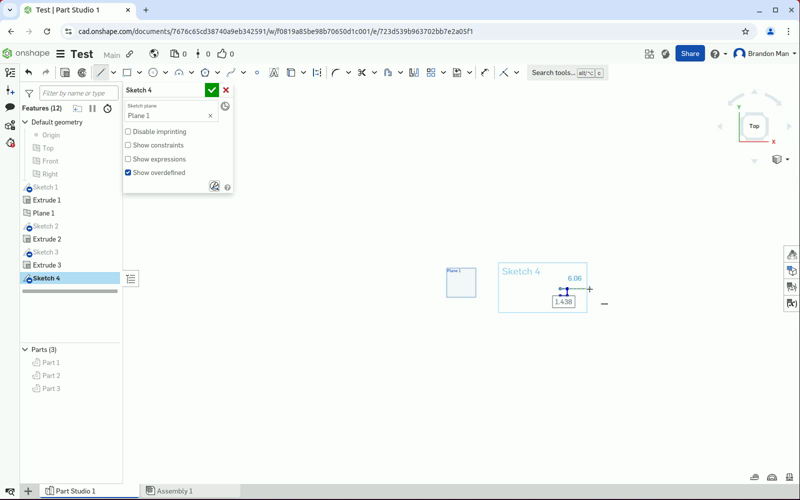
mouse_move(560, 295)
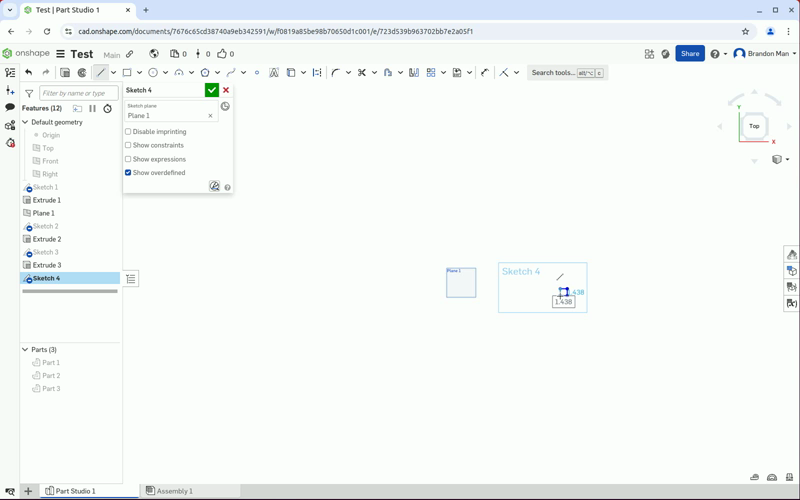
scroll(6)
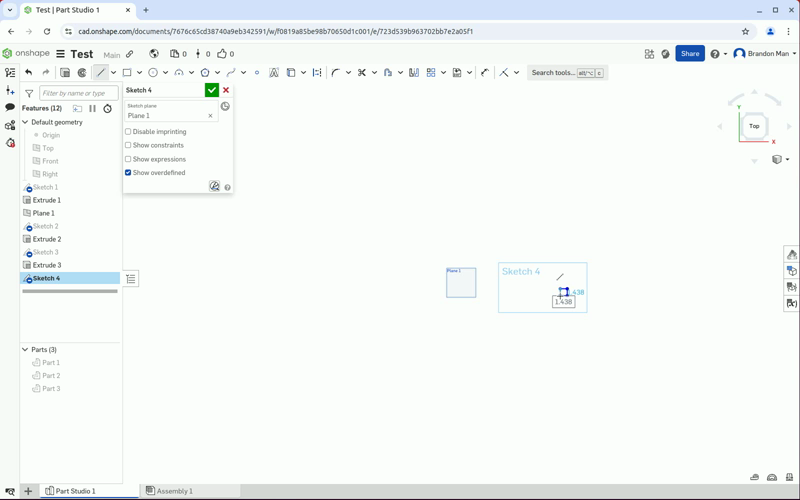
scroll(6)
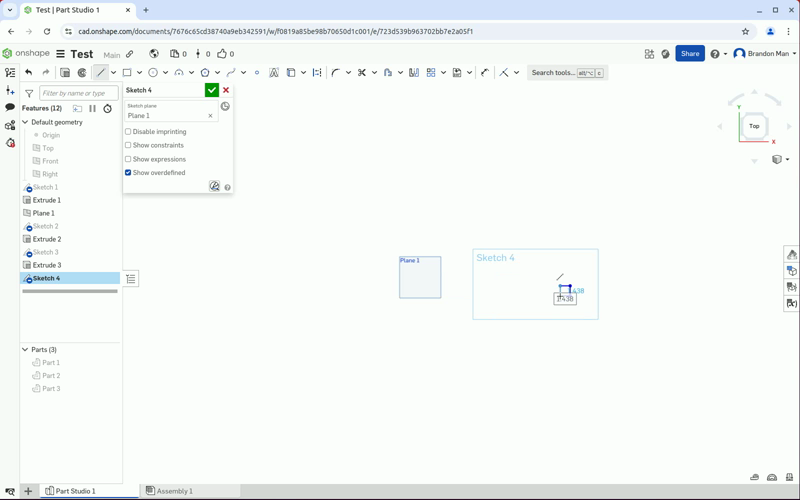
scroll(6)
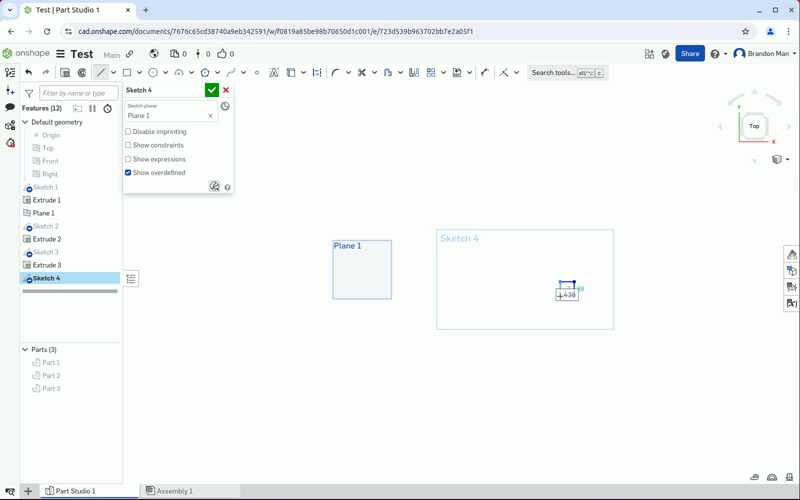
scroll(6)
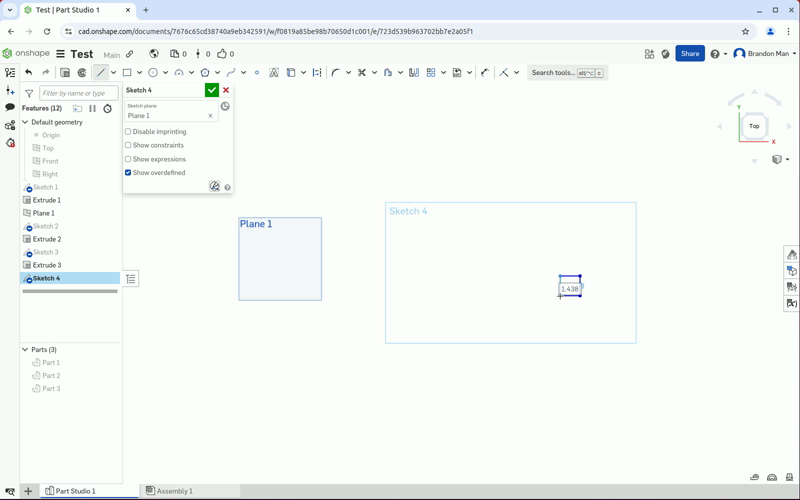
scroll(6)
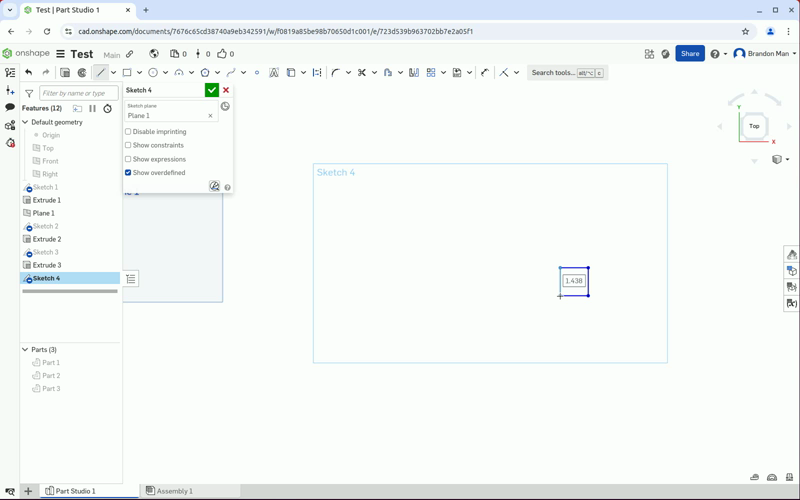
scroll(6)
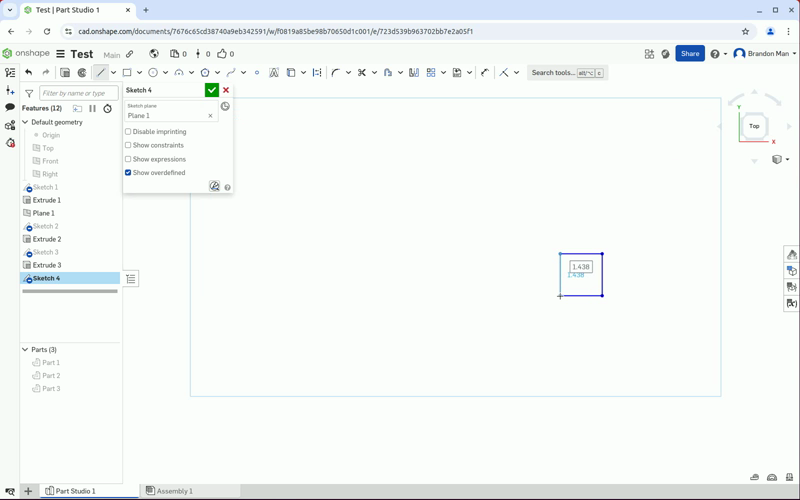
scroll(6)
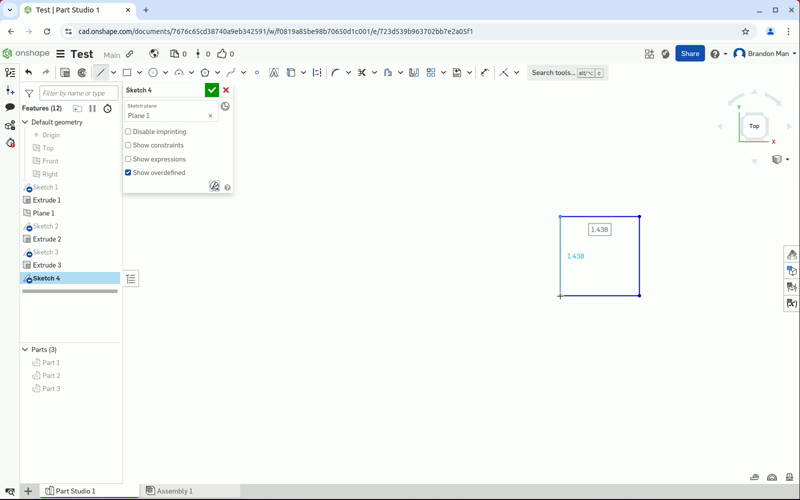
key_up(shift)
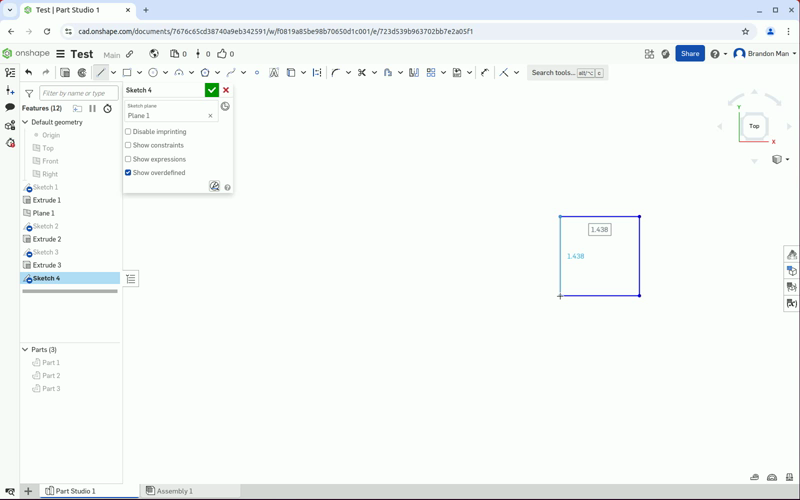
click(560, 295)
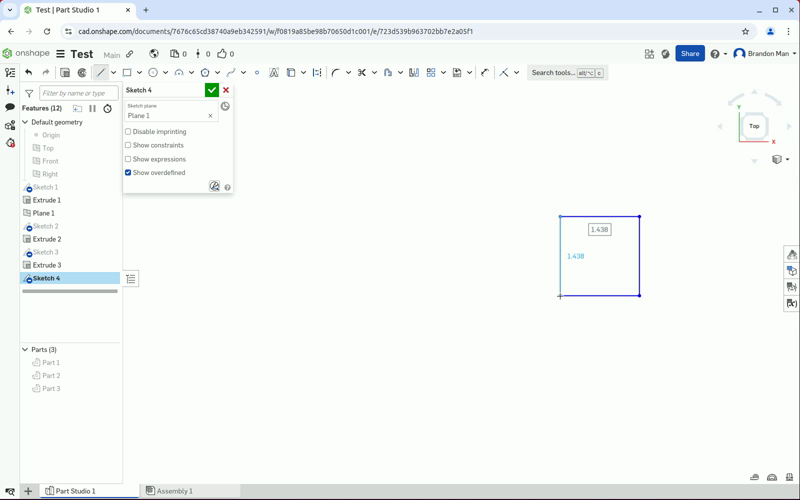
scroll(-6)
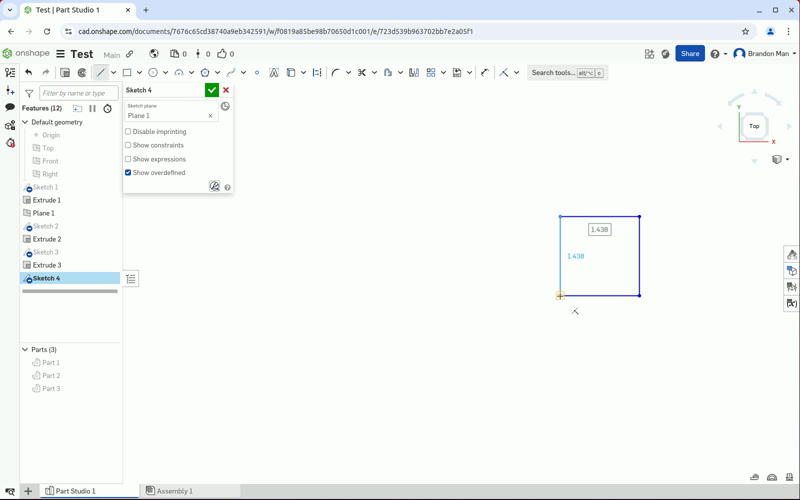
scroll(-6)
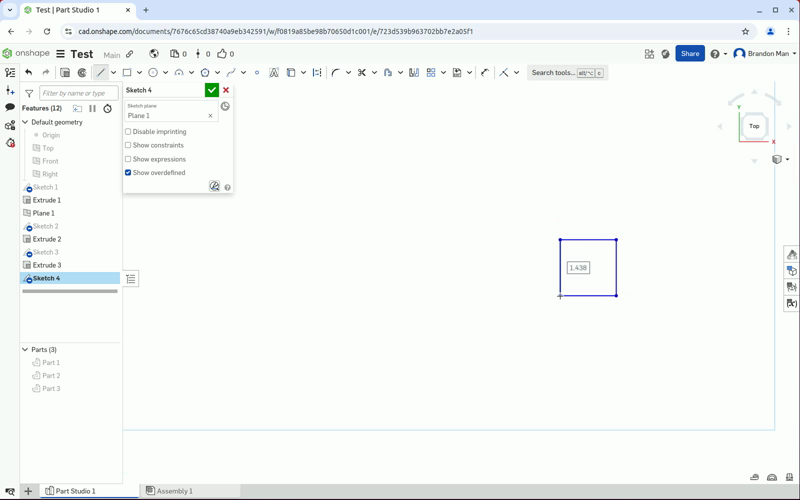
scroll(-6)
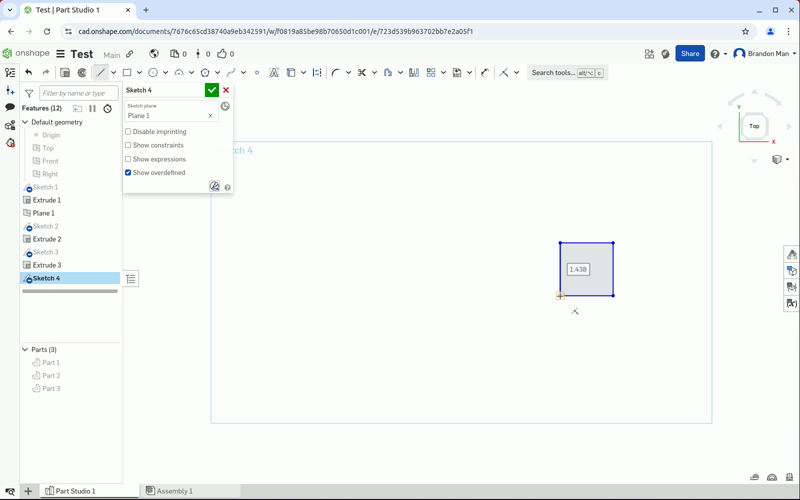
scroll(-6)
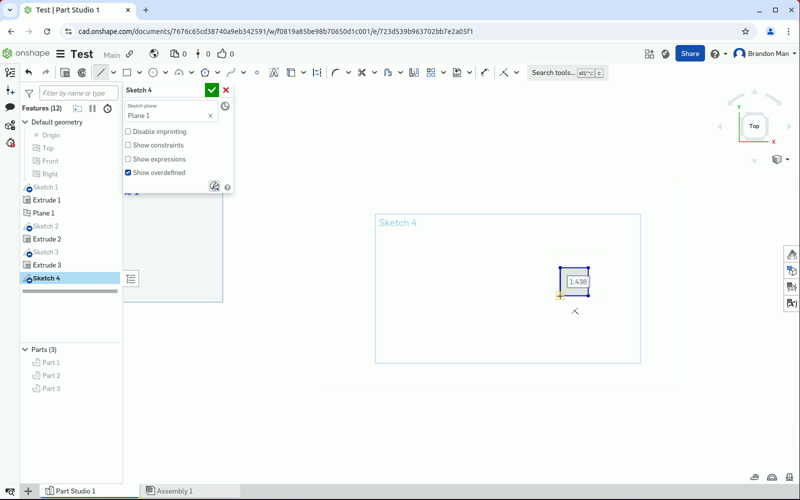
scroll(-6)
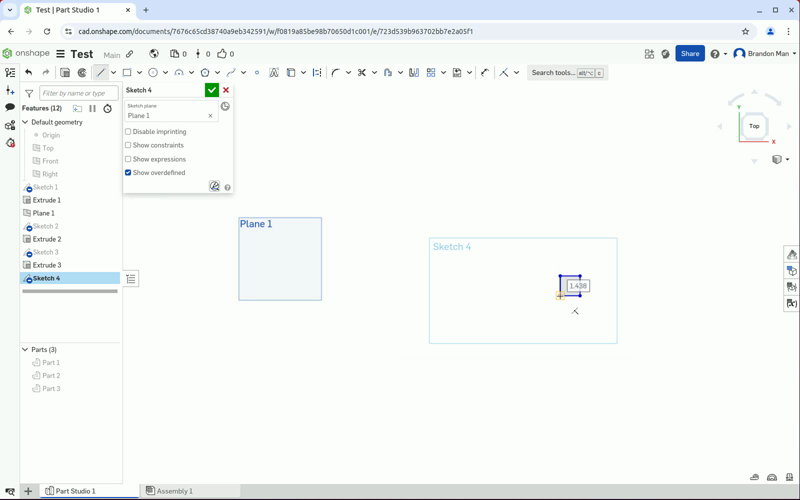
scroll(-6)
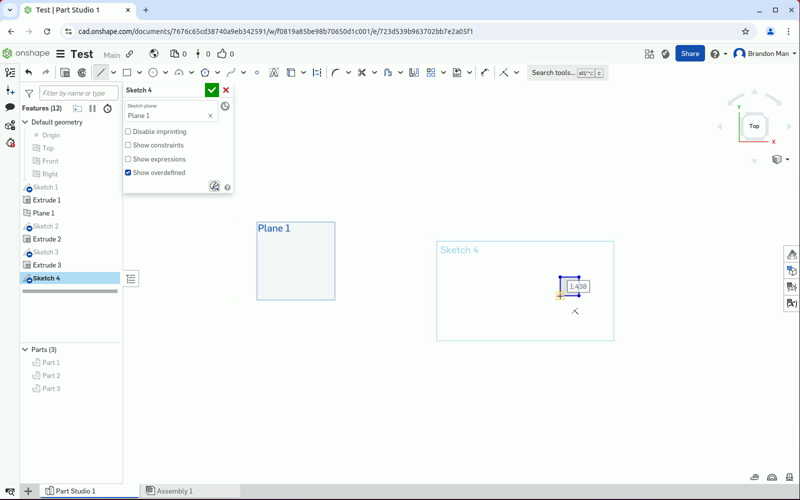
scroll(-6)
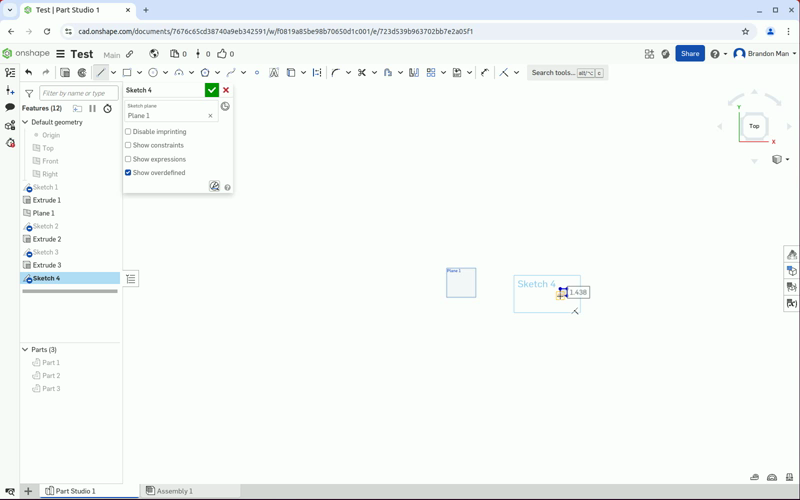
key(esc)
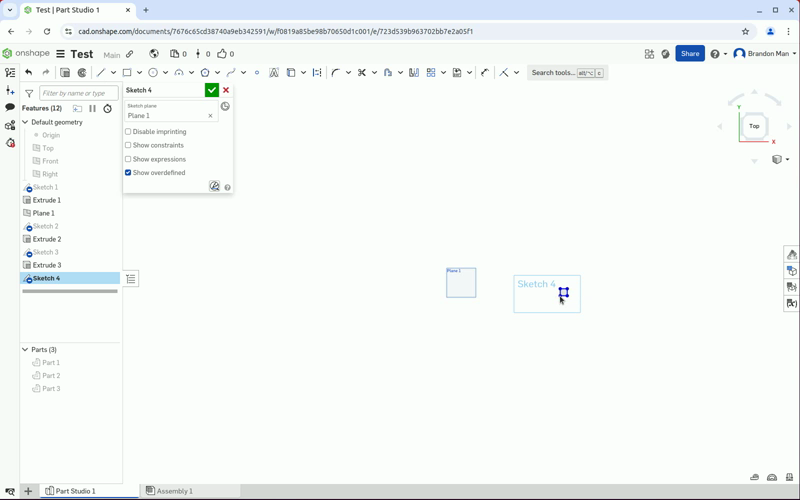
mouse_move(564, 292)
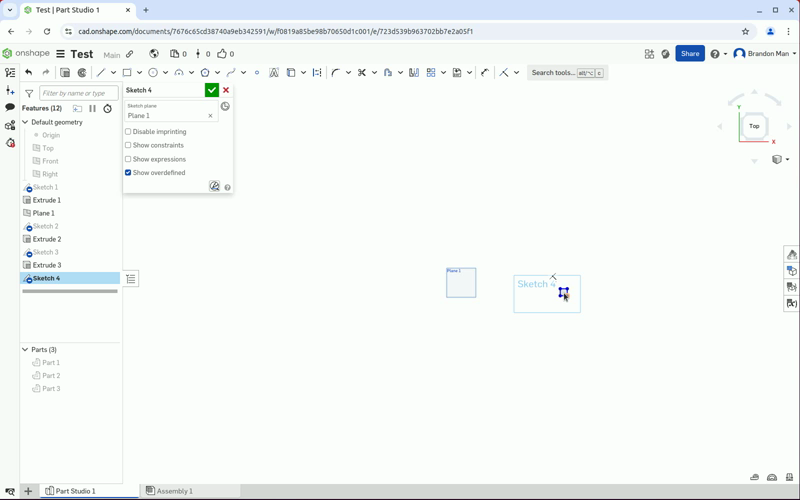
scroll(6)
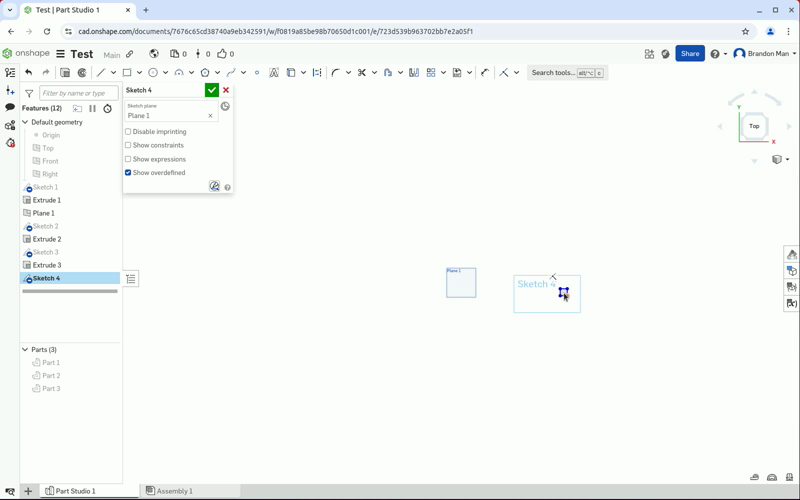
scroll(6)
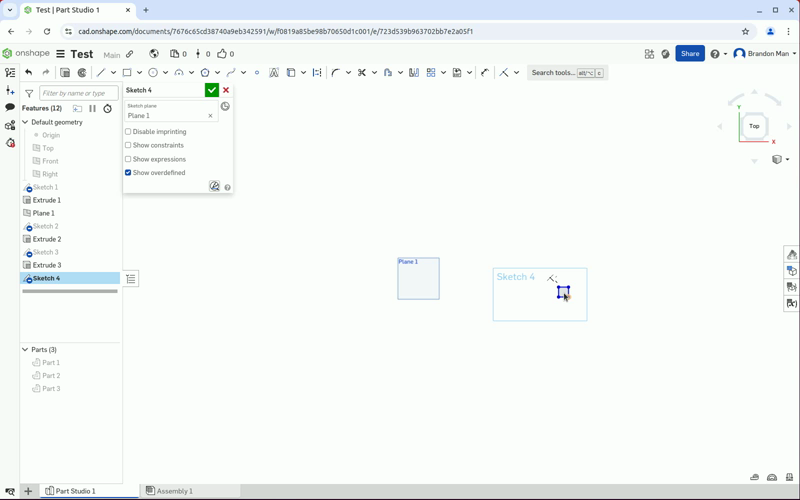
scroll(6)
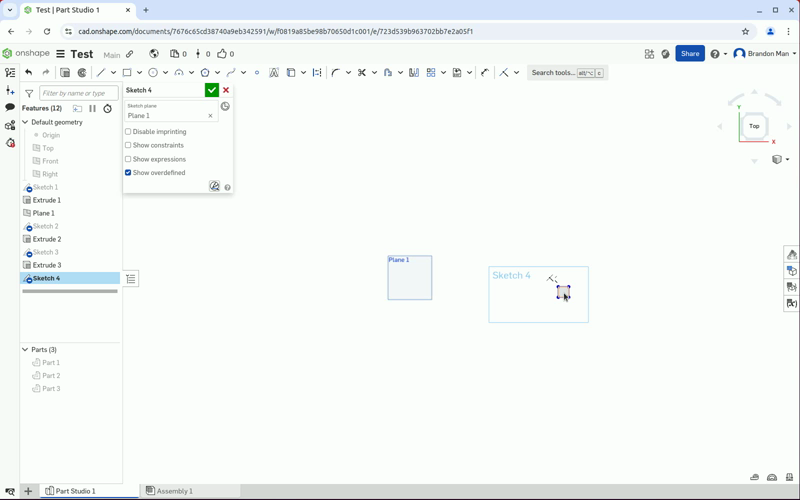
scroll(6)
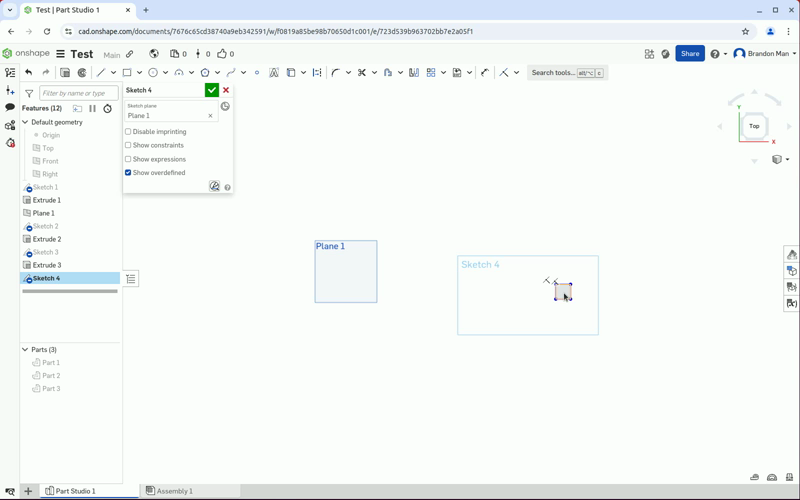
scroll(6)
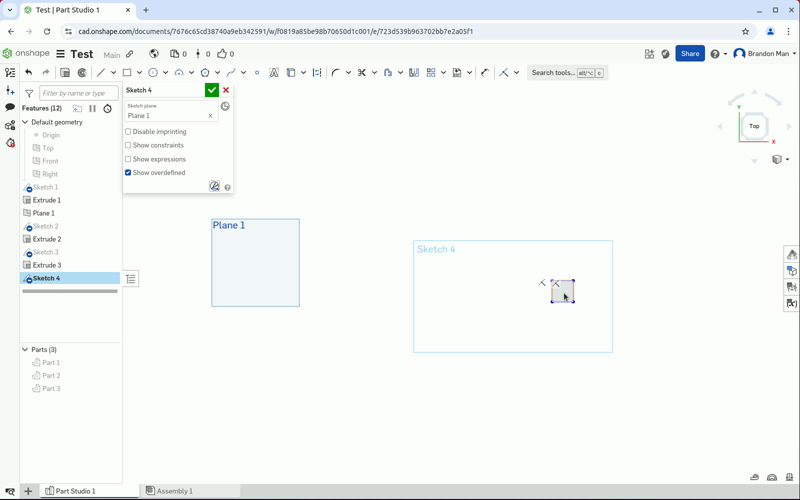
scroll(6)
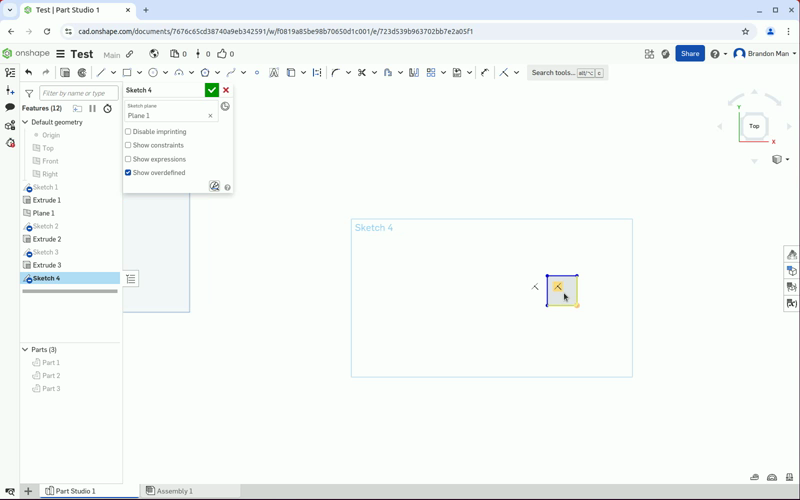
scroll(6)
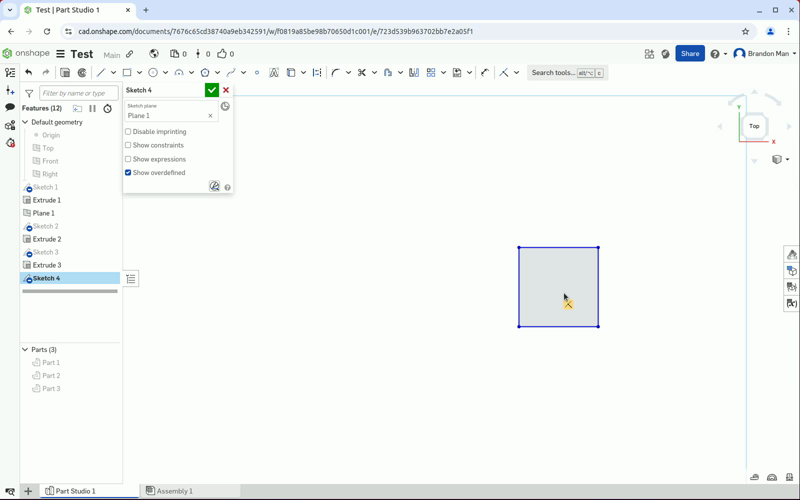
click(564, 292)
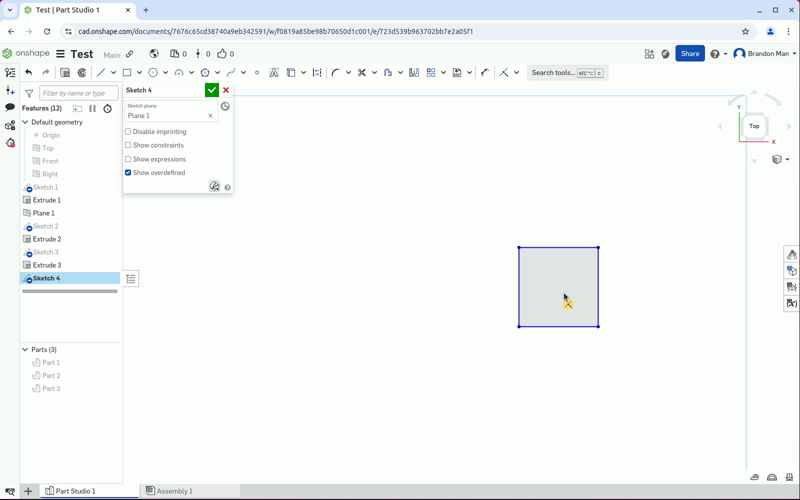
scroll(-6)
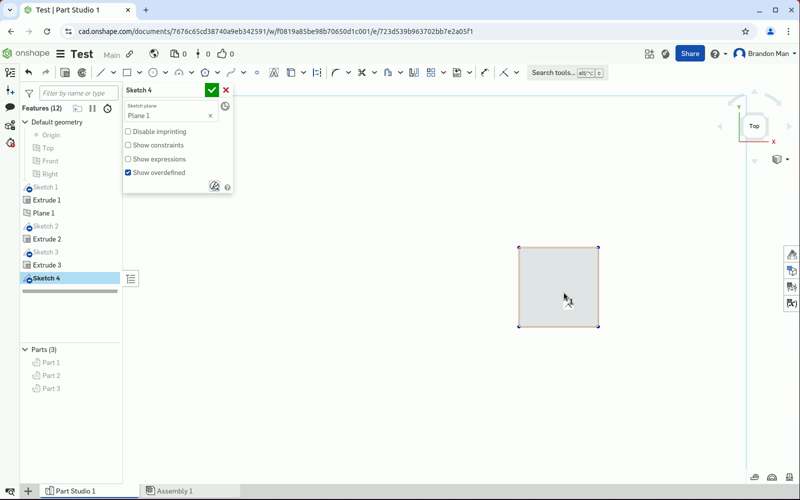
scroll(-6)
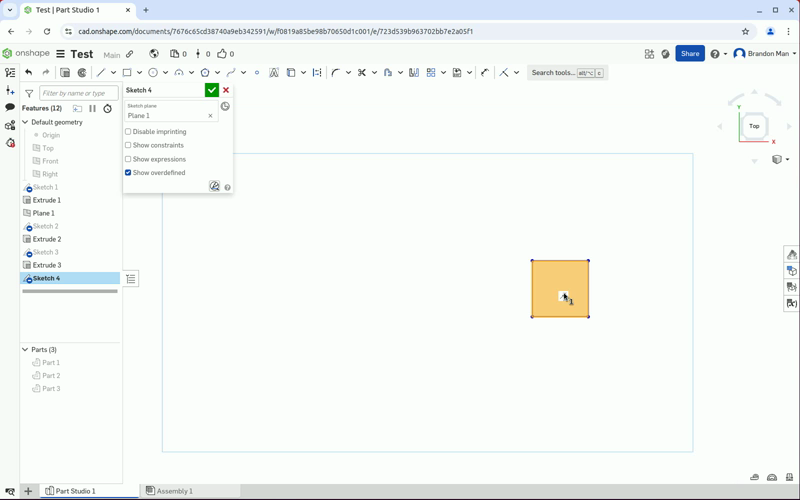
scroll(-6)
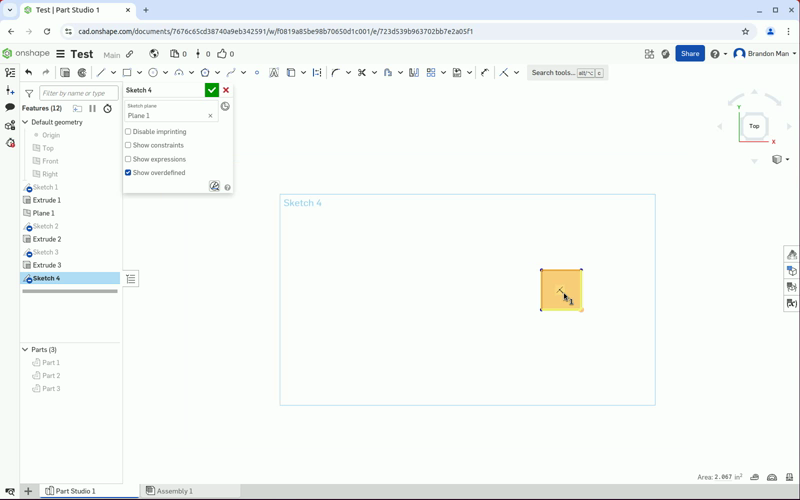
scroll(-6)
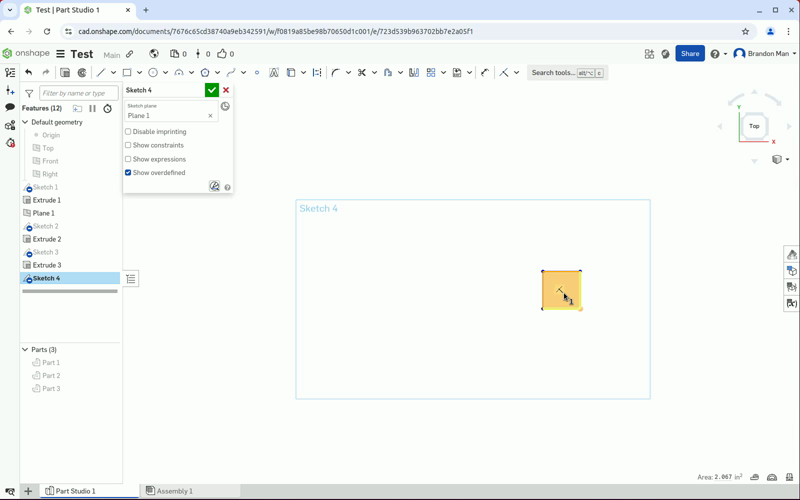
scroll(-6)
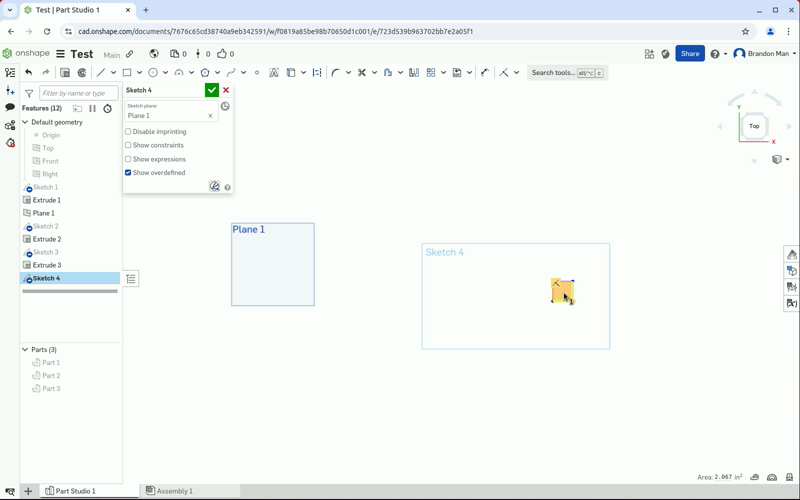
scroll(-6)
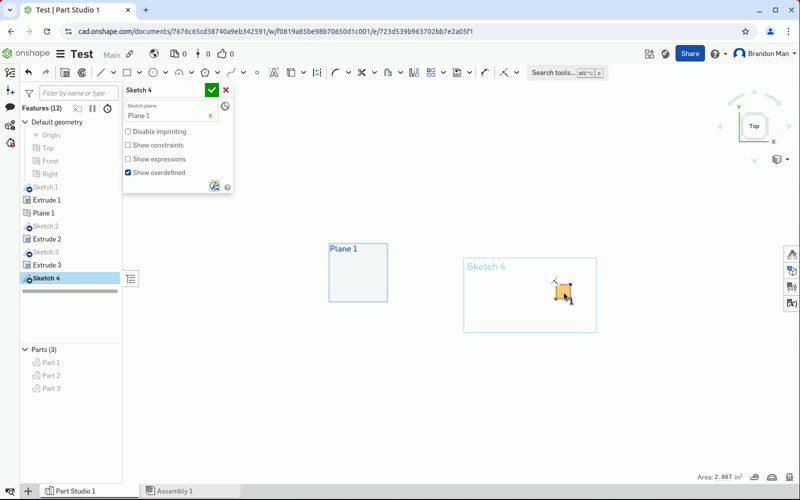
scroll(-6)
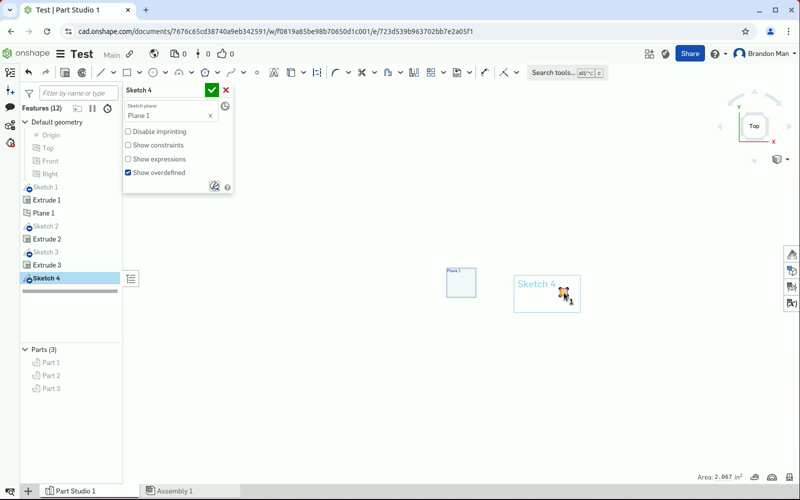
mouse_move(73, 352)
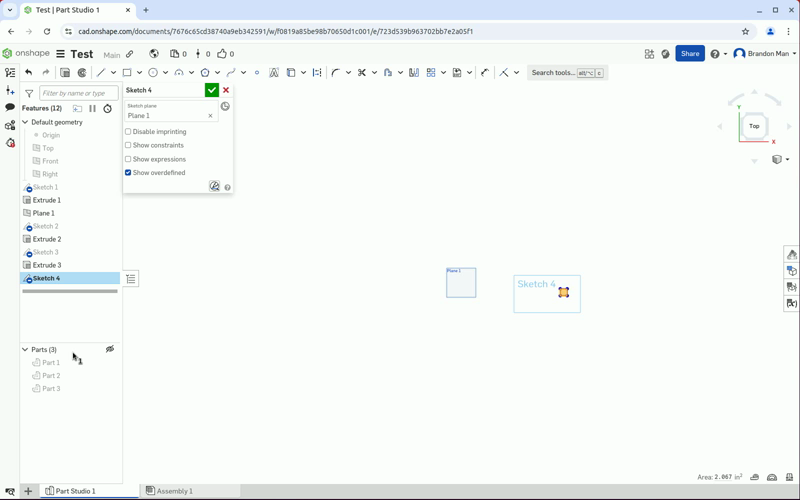
key(shift+y)
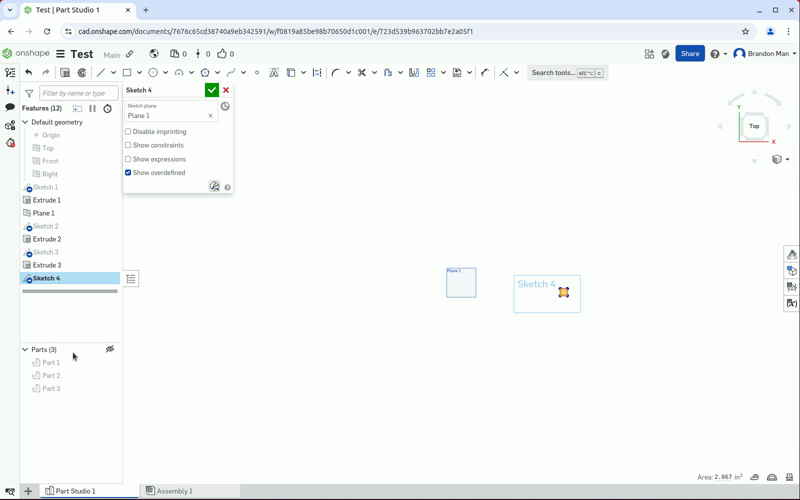
key(shift+e)
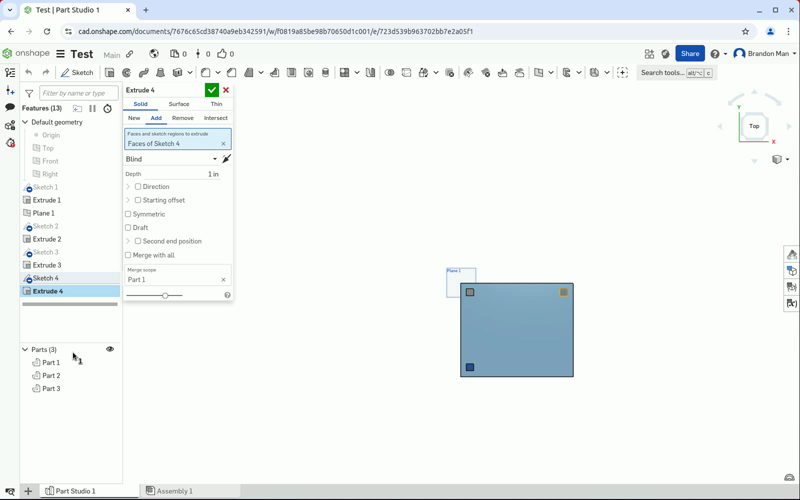
mouse_move(143, 106)
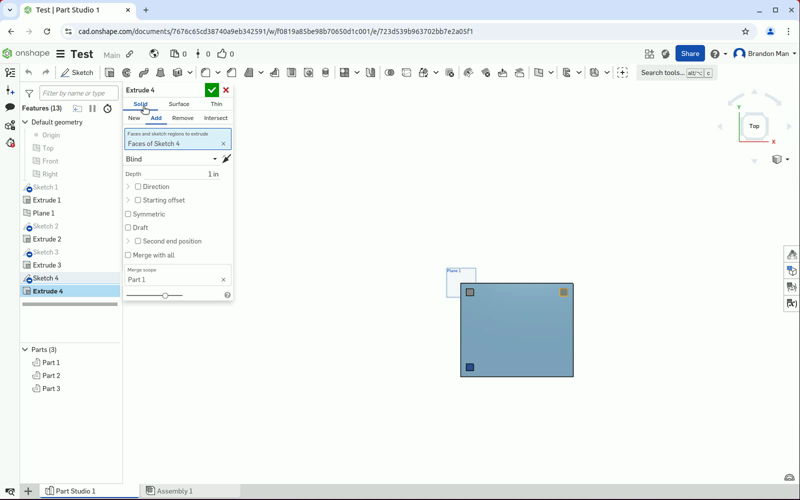
click(143, 106)
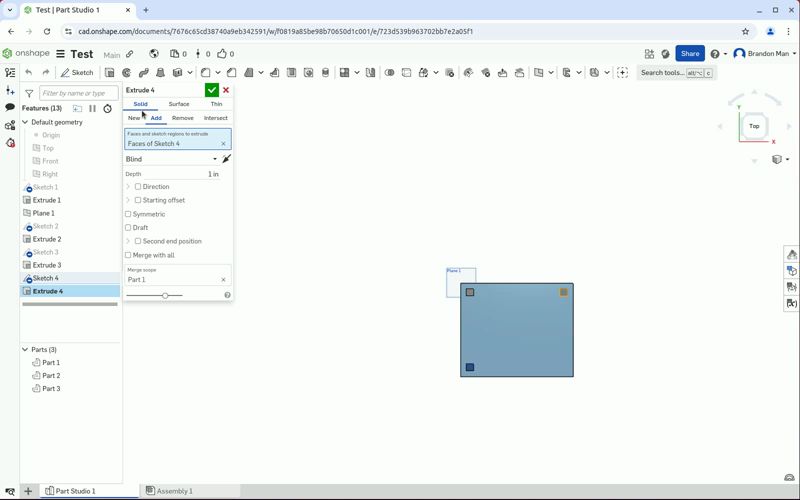
mouse_move(137, 120)
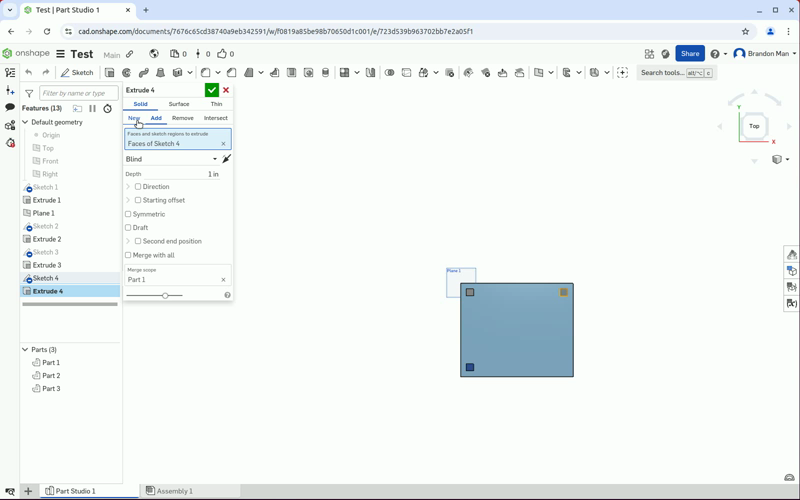
click(137, 120)
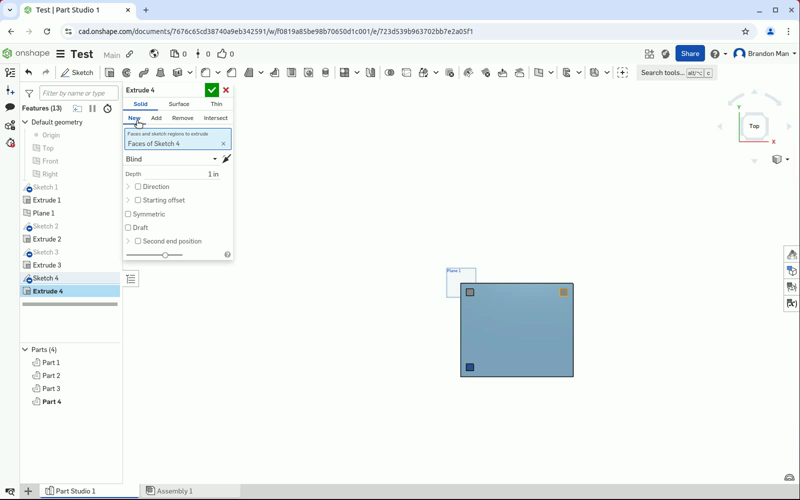
key(tab, 4)
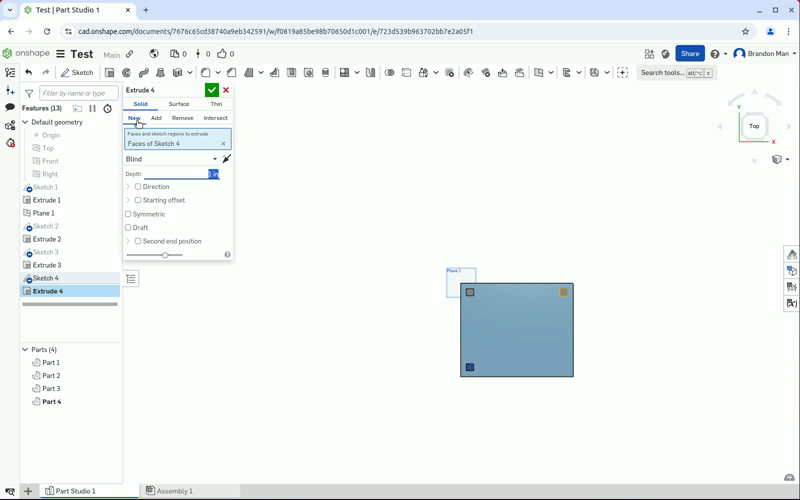
text(12.758)
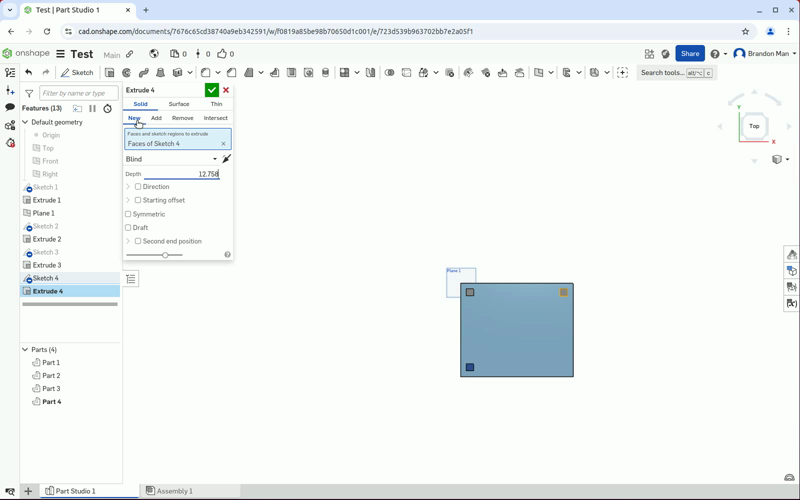
key(enter)
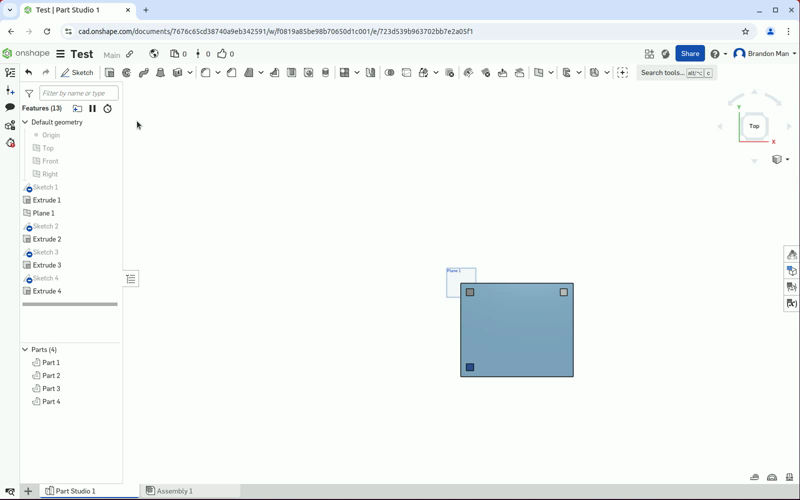
key(shift+h)
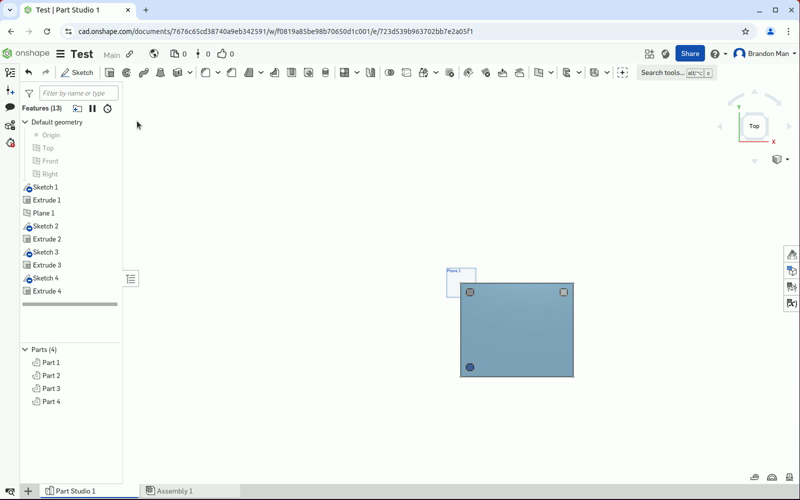
key(shift+h)
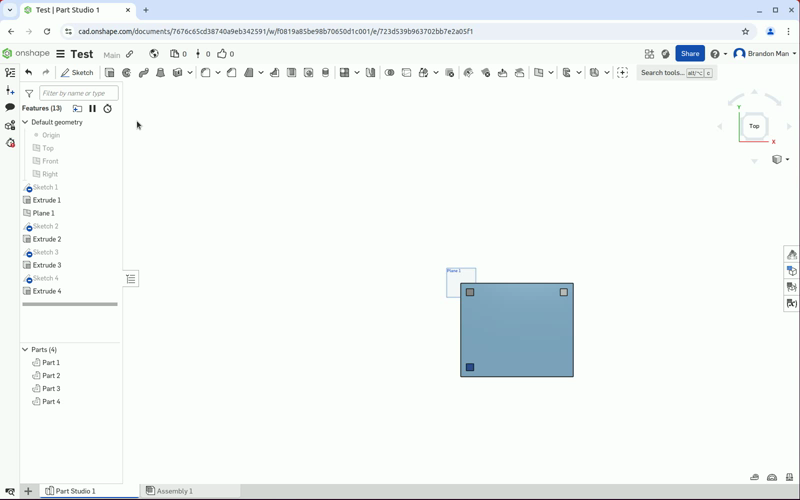
mouse_move(73, 189)
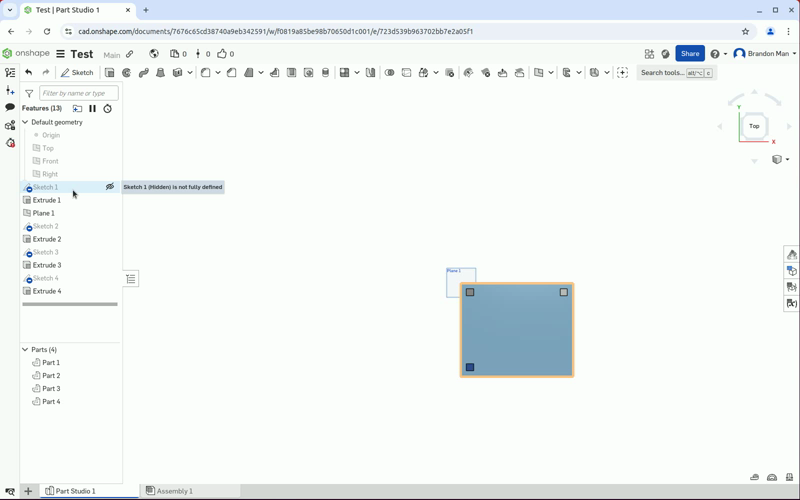
click(73, 189)
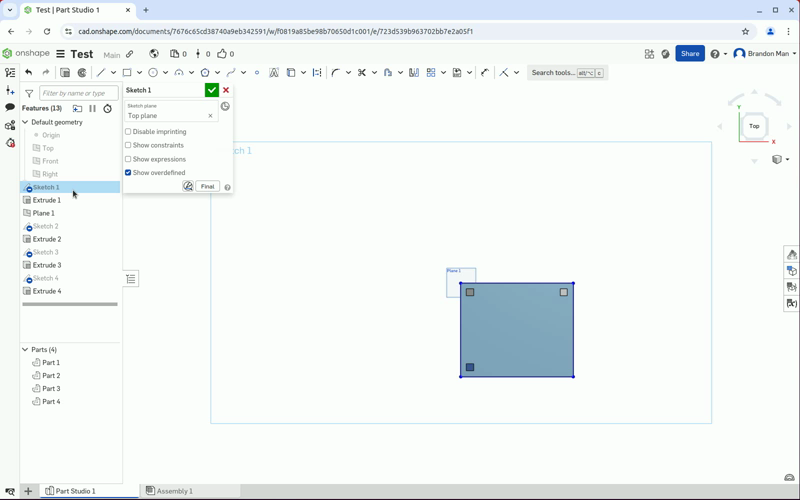
mouse_move(229, 92)
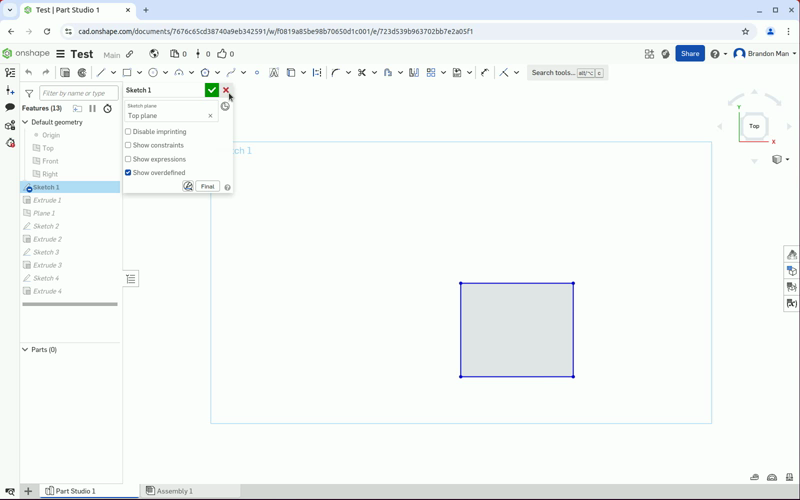
click(229, 92)
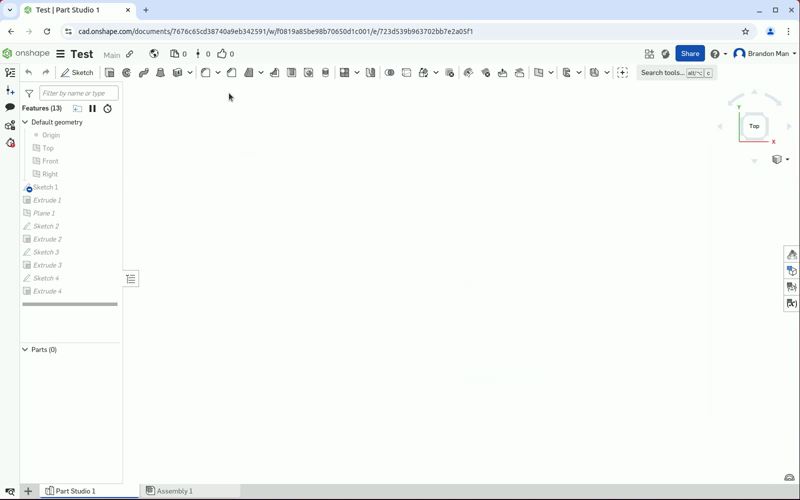
key(shift+s)
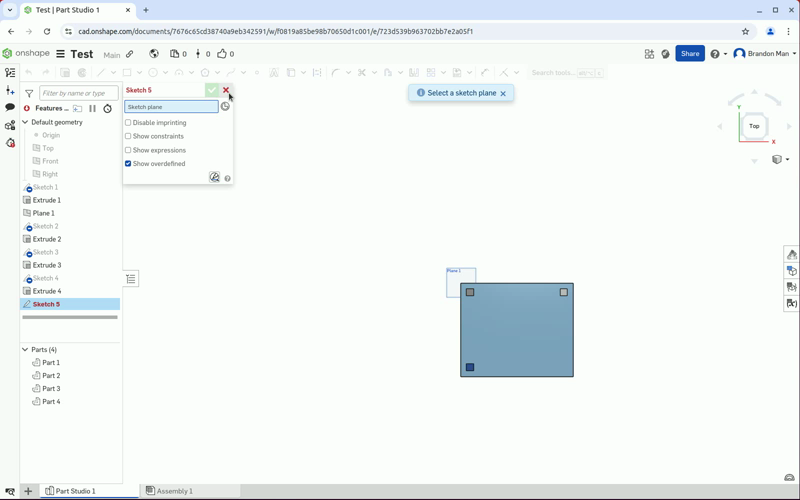
mouse_move(73, 215)
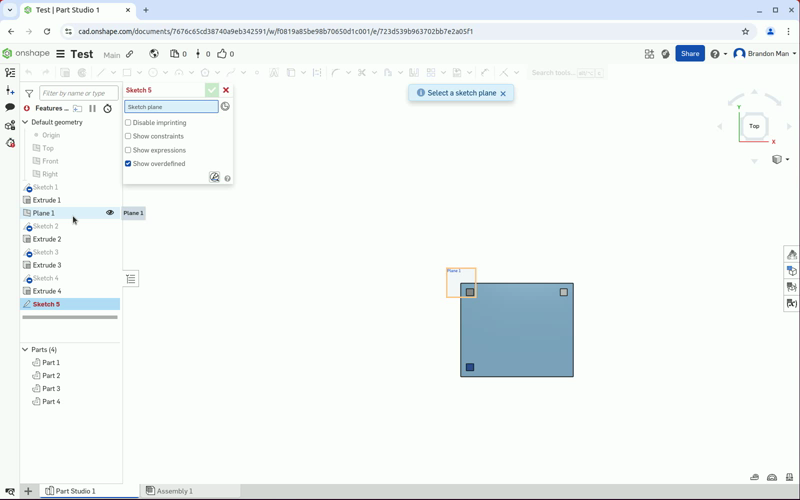
click(73, 215)
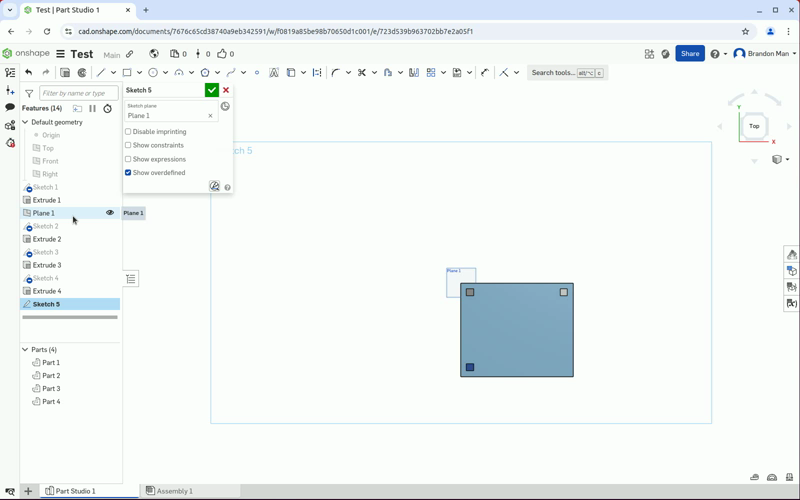
mouse_move(73, 352)
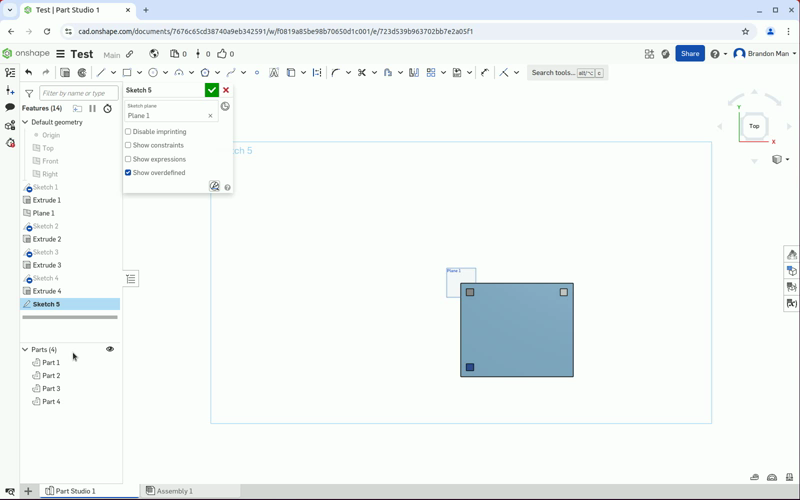
key(y)
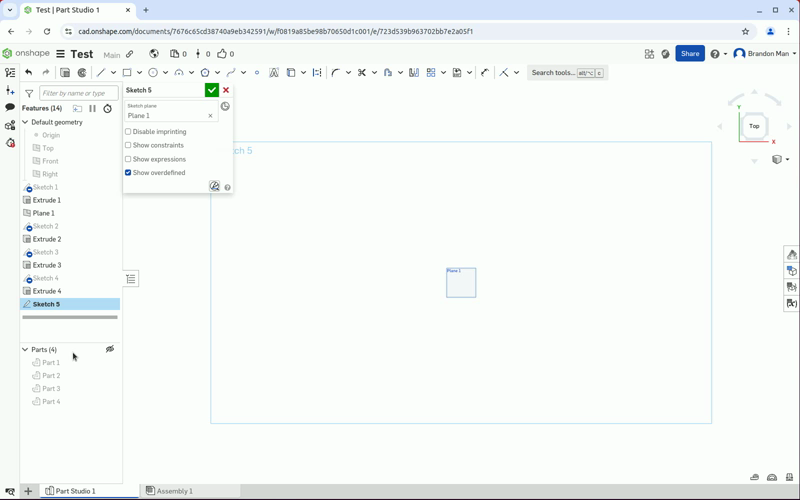
key(l)
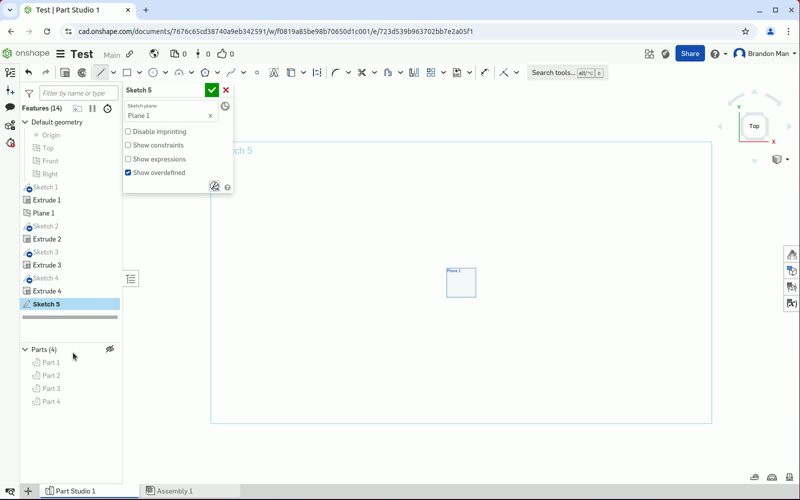
key_down(shift)
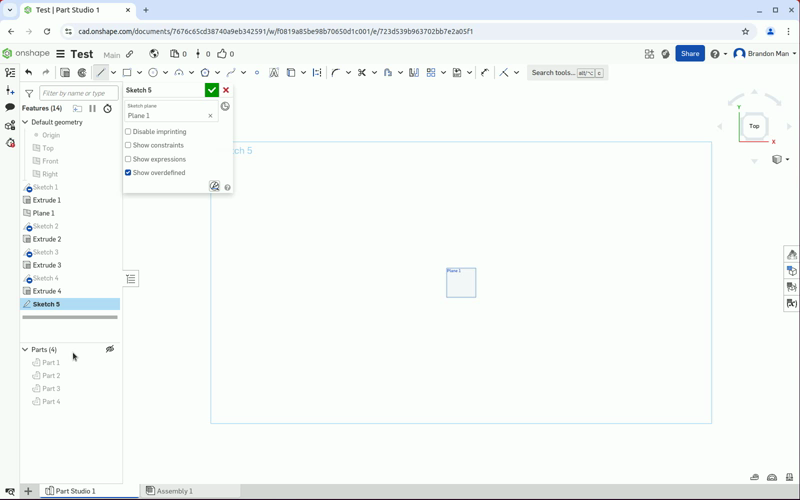
mouse_move(560, 370)
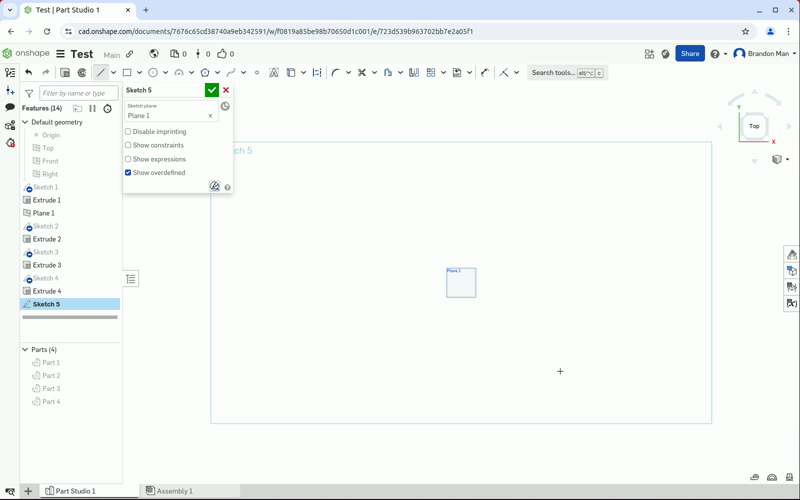
click(560, 370)
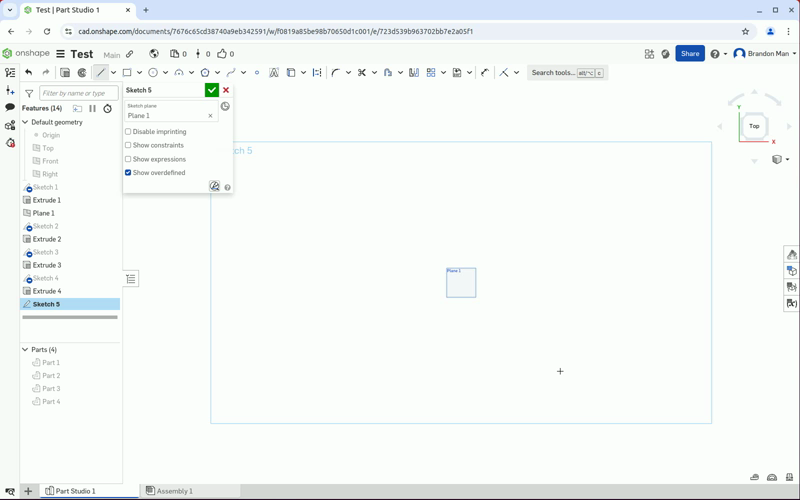
key_up(shift)
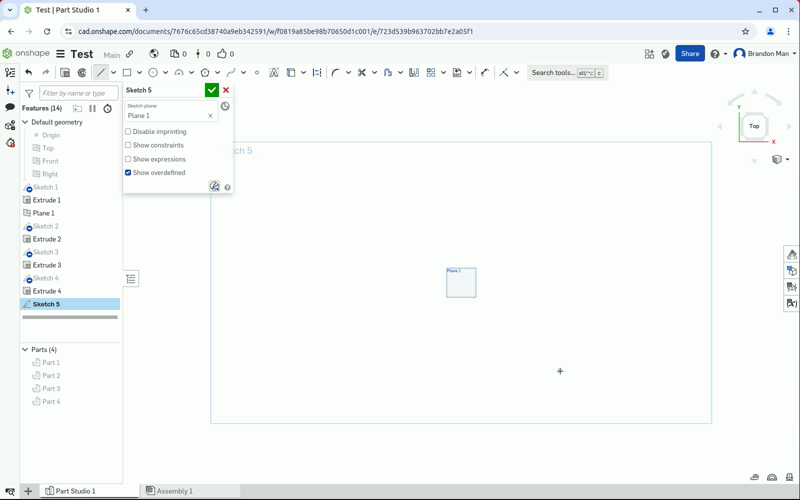
key_down(shift)
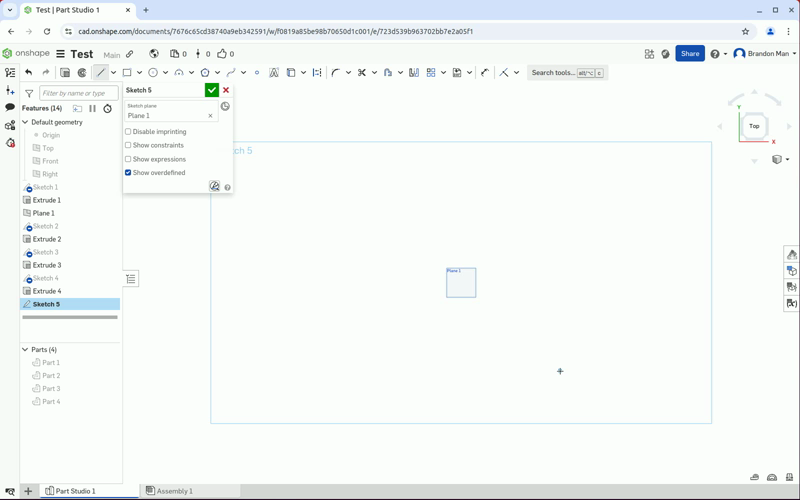
mouse_move(589, 370)
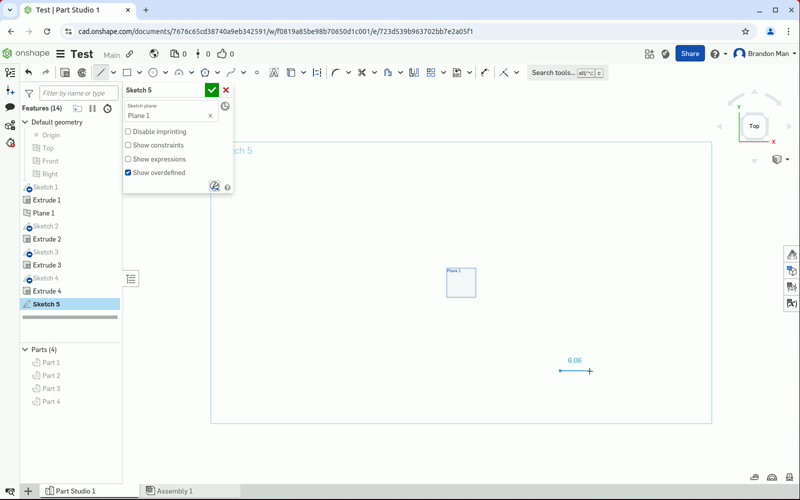
mouse_move(567, 370)
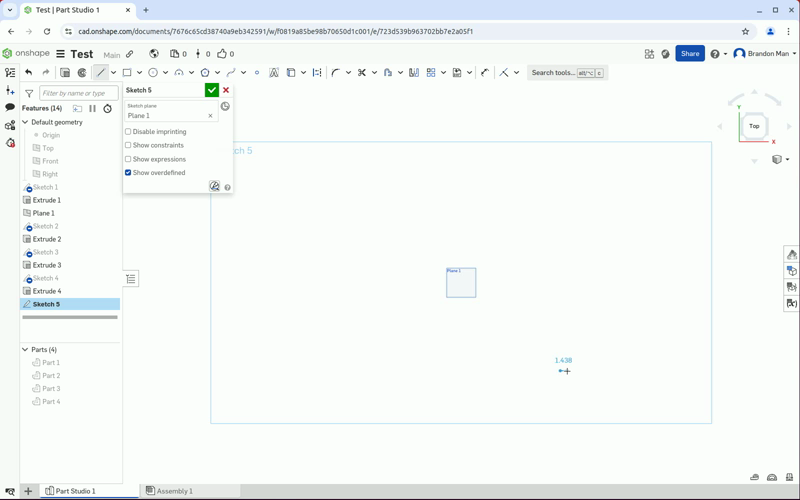
scroll(6)
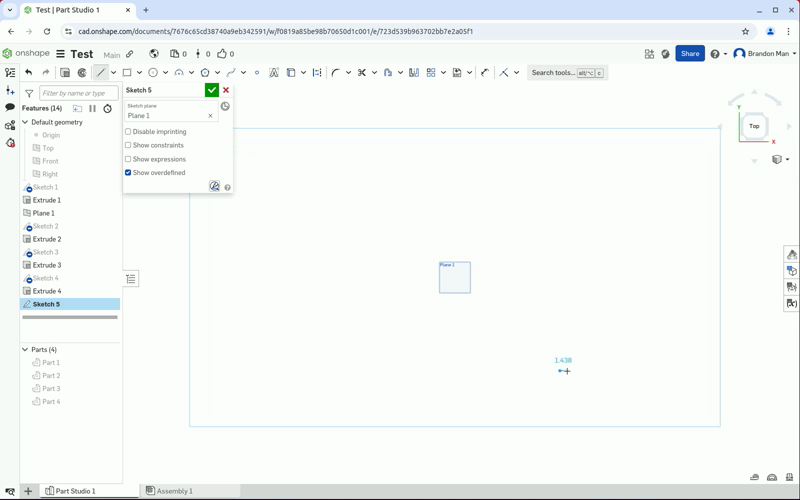
scroll(6)
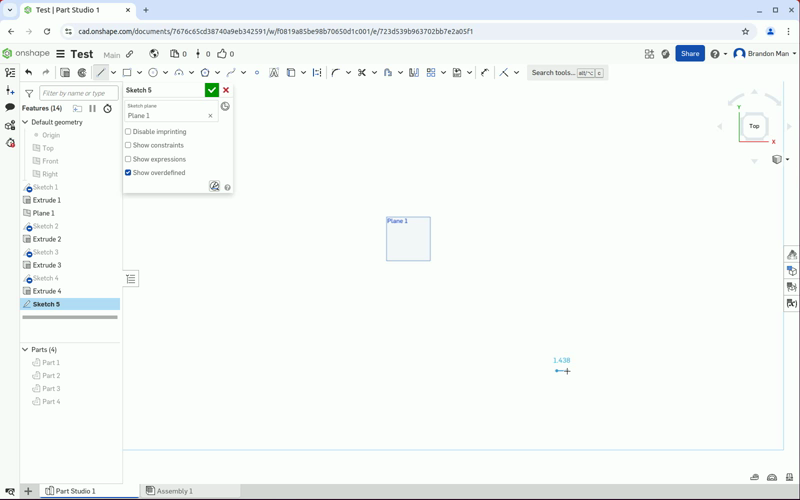
scroll(6)
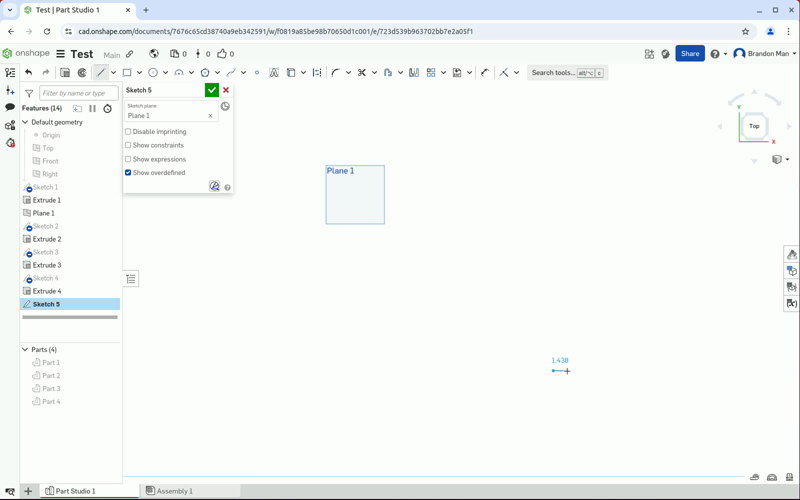
scroll(6)
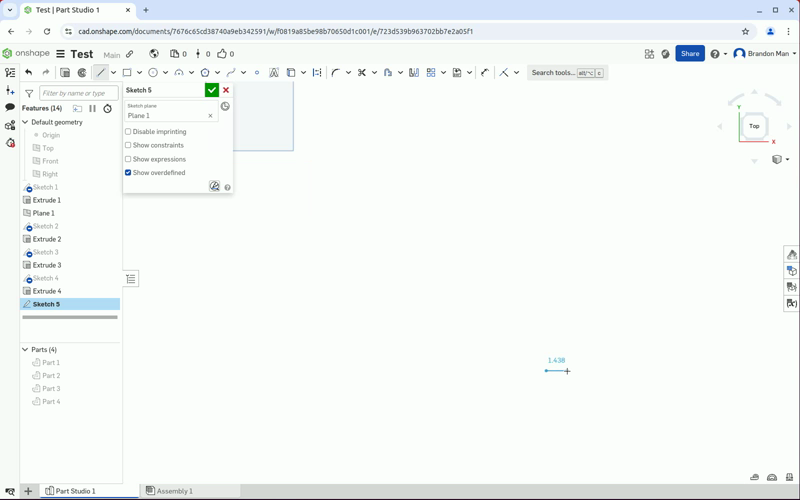
scroll(6)
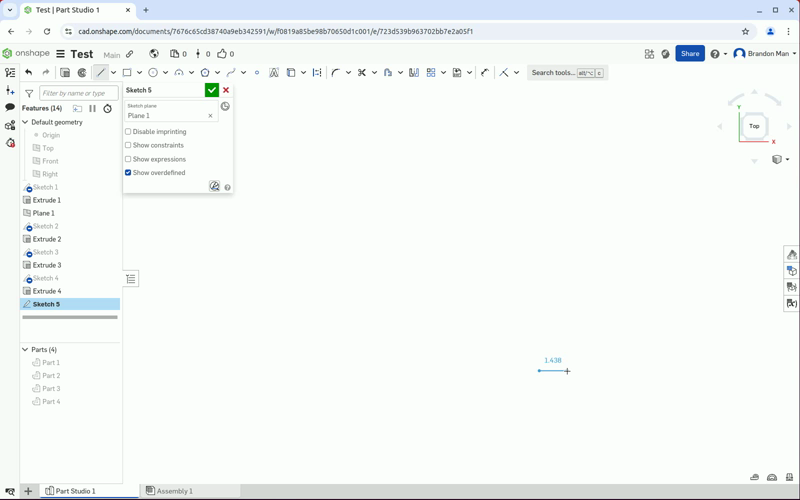
scroll(6)
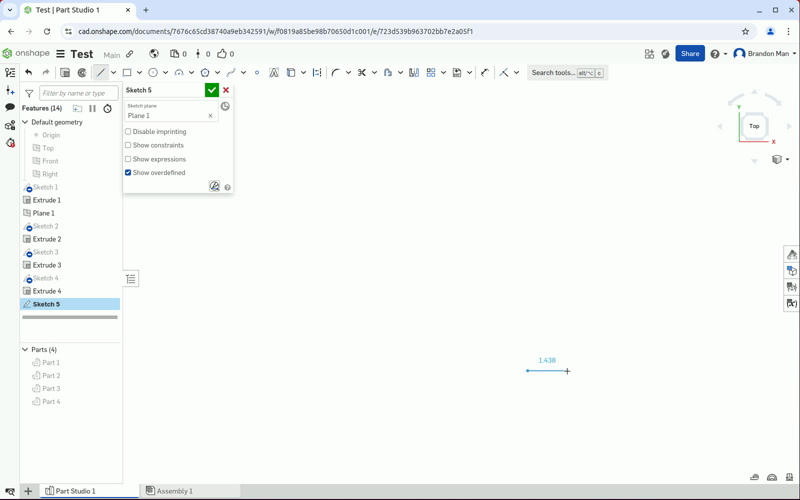
scroll(6)
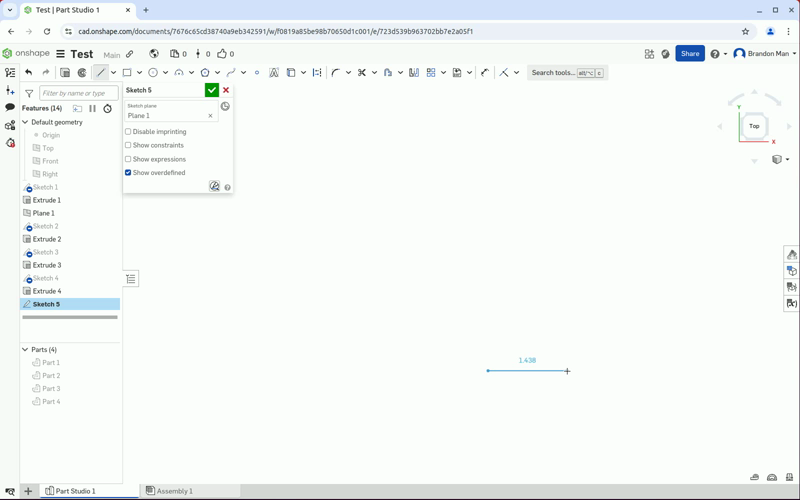
click(567, 370)
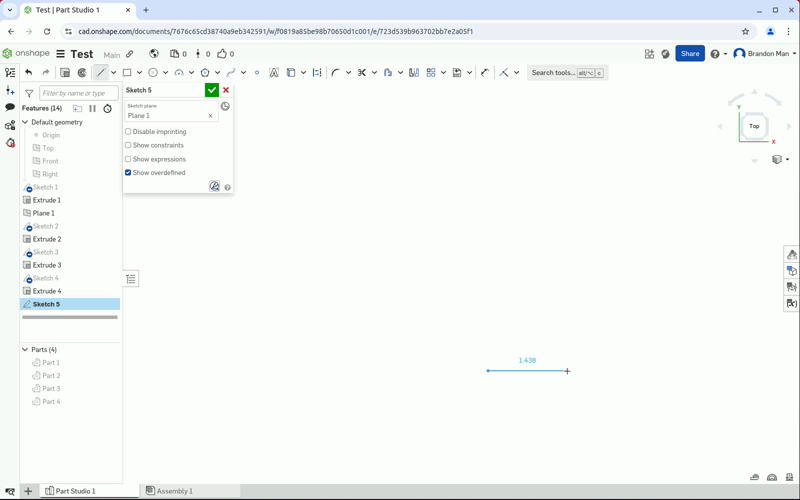
scroll(-6)
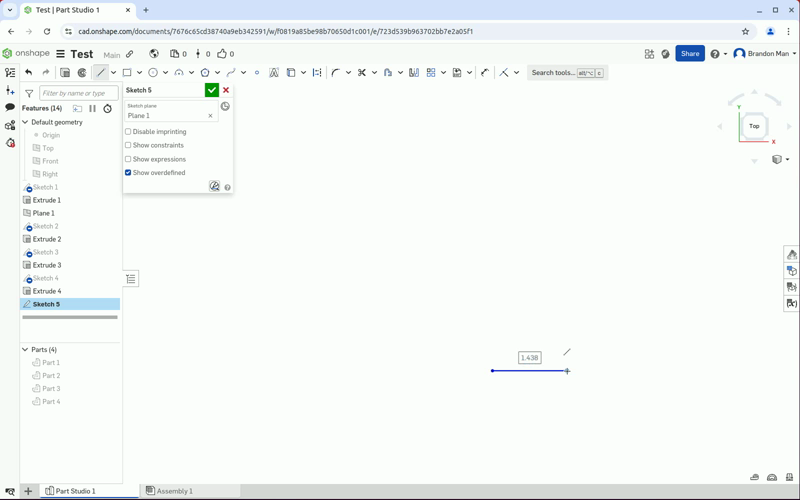
scroll(-6)
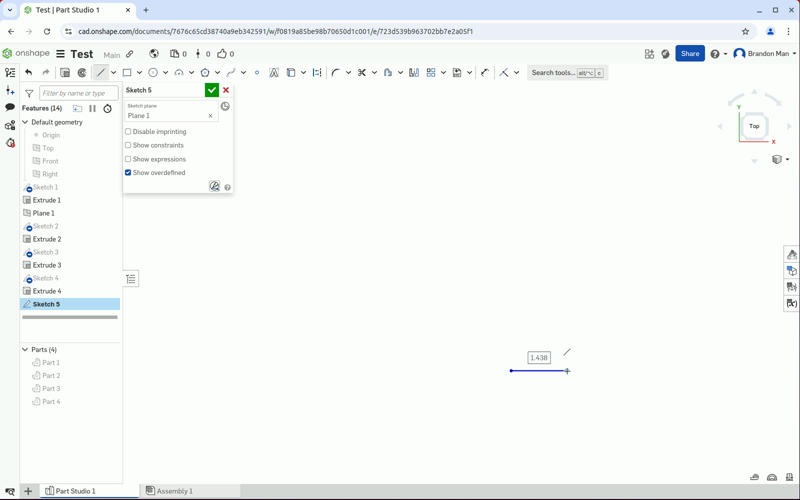
scroll(-6)
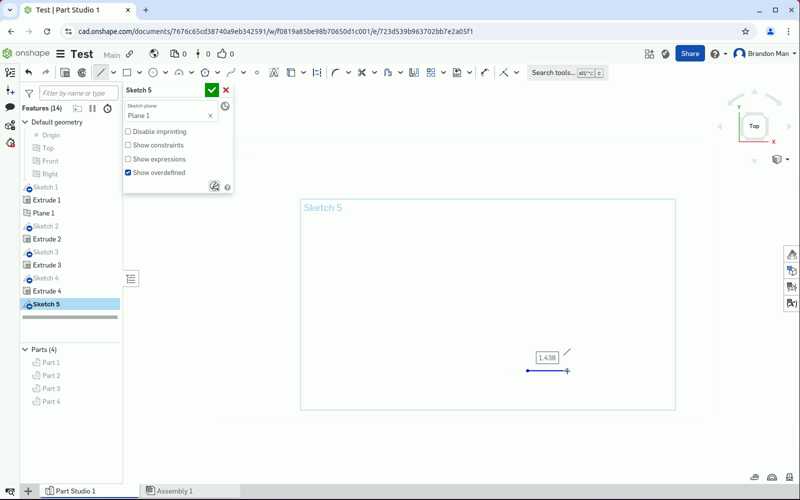
scroll(-6)
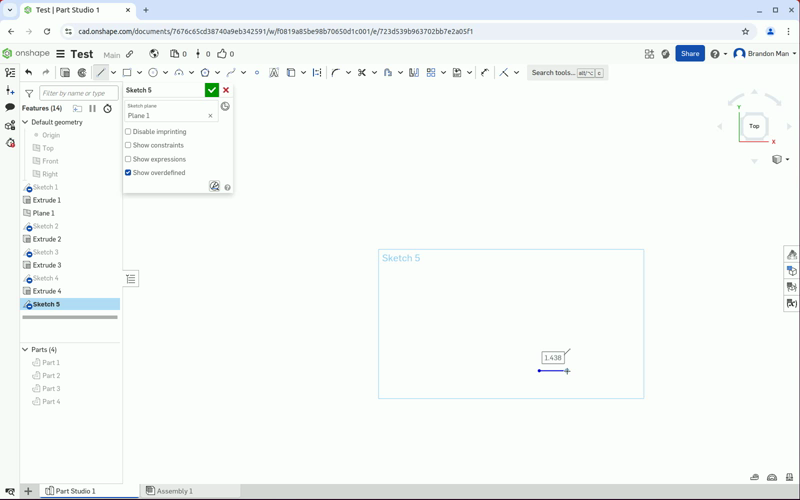
scroll(-6)
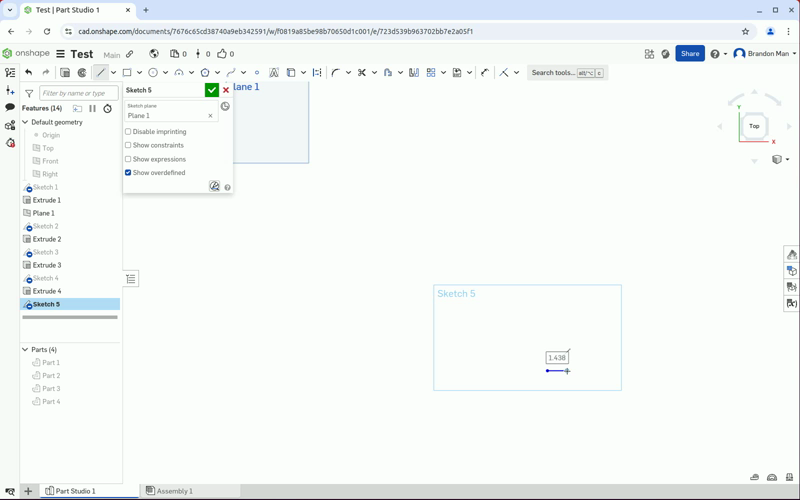
scroll(-6)
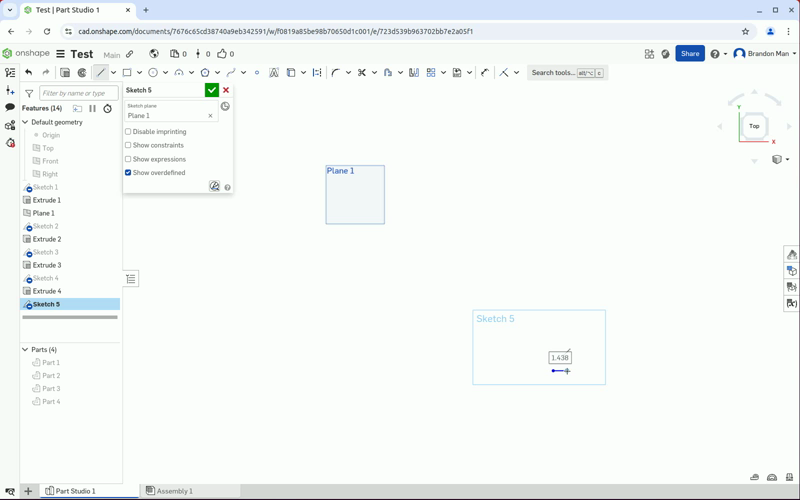
scroll(-6)
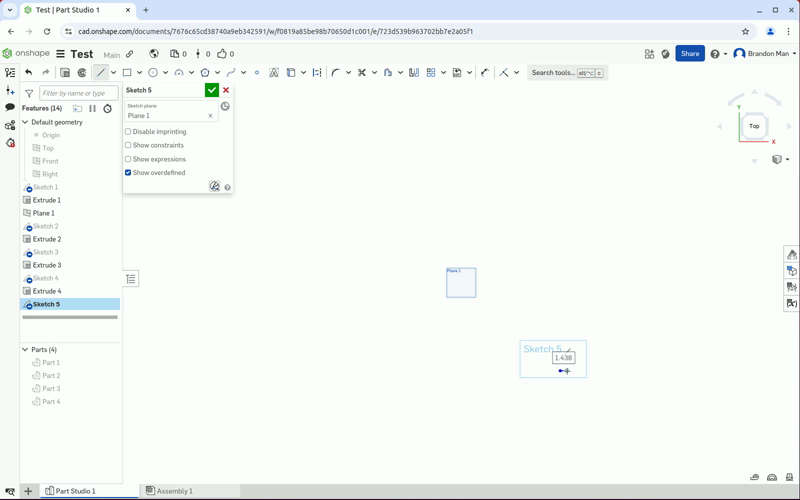
key_up(shift)
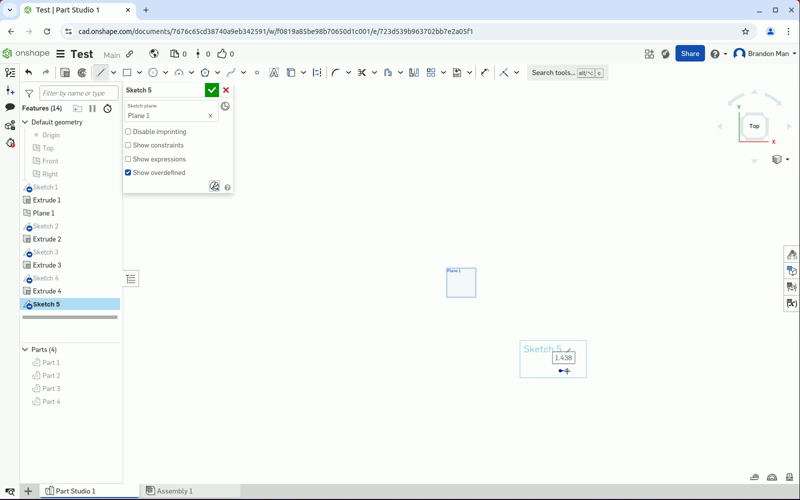
key_down(shift)
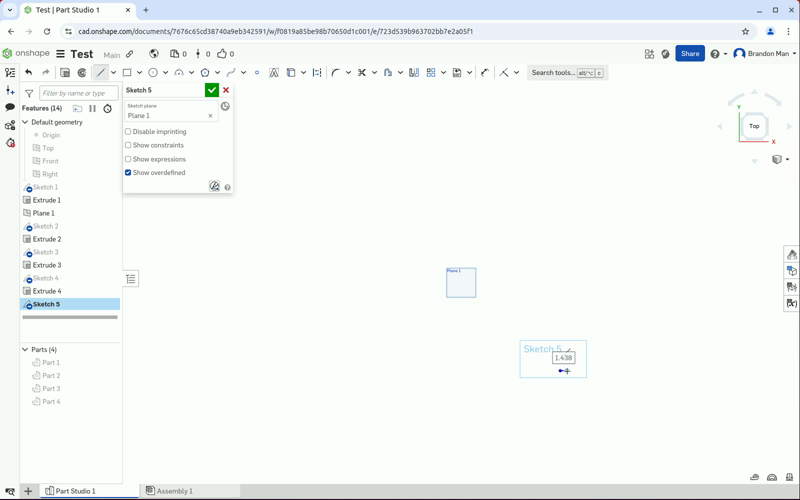
mouse_move(589, 370)
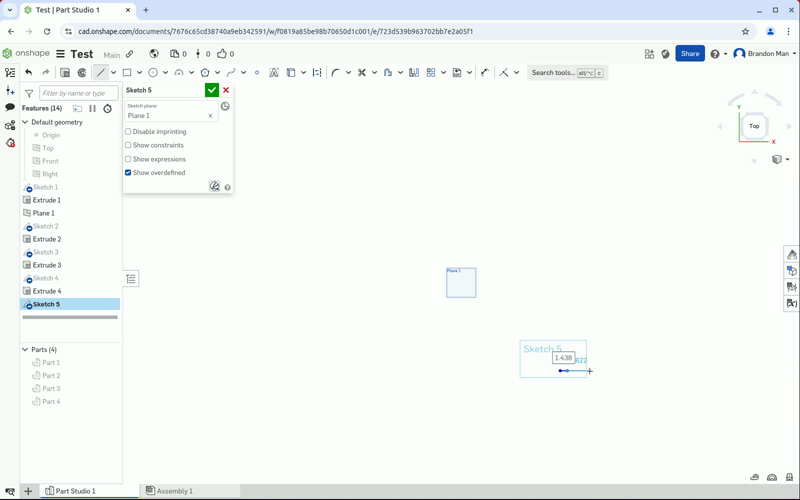
mouse_move(567, 363)
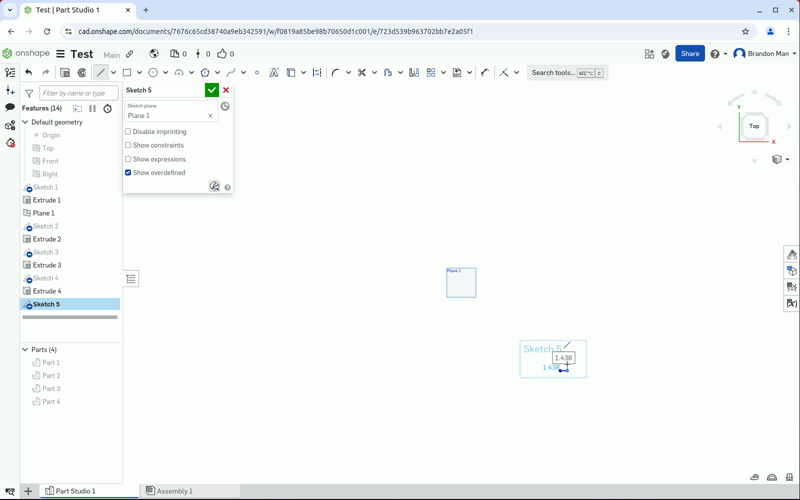
scroll(6)
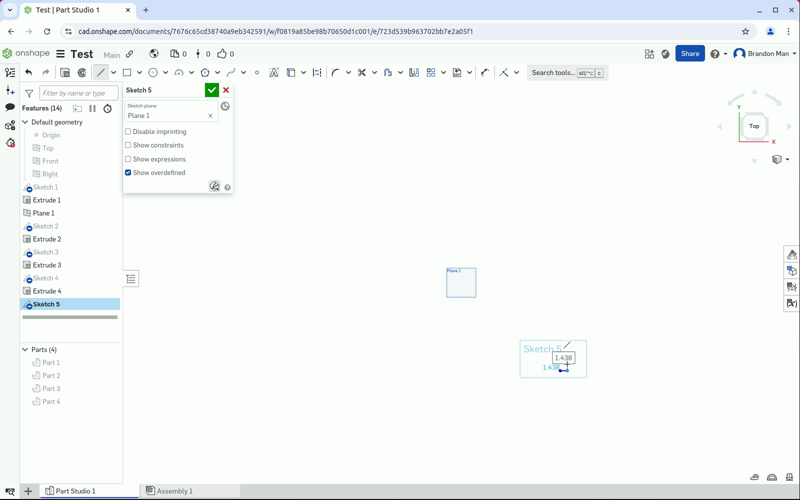
scroll(6)
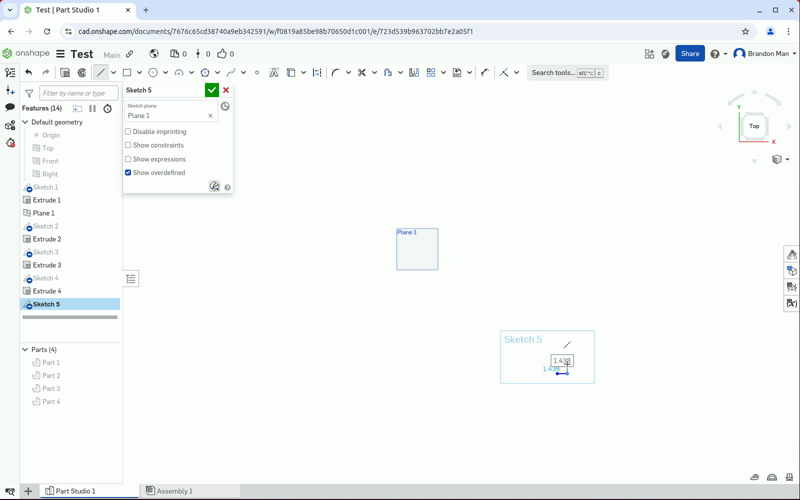
scroll(6)
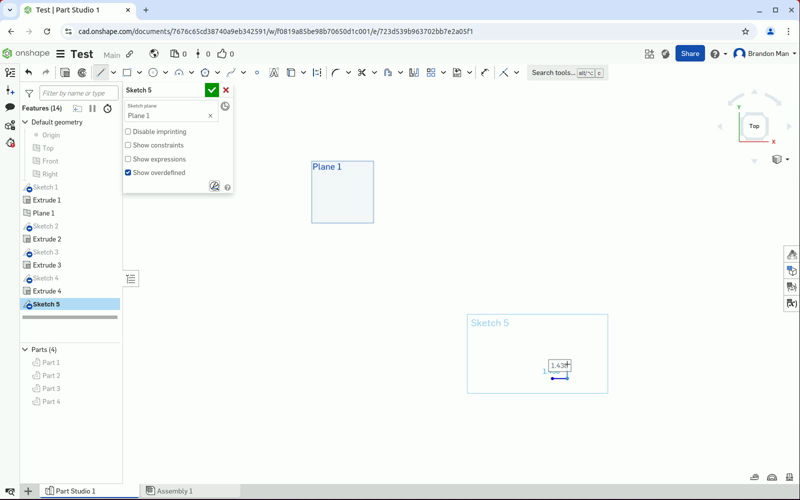
scroll(6)
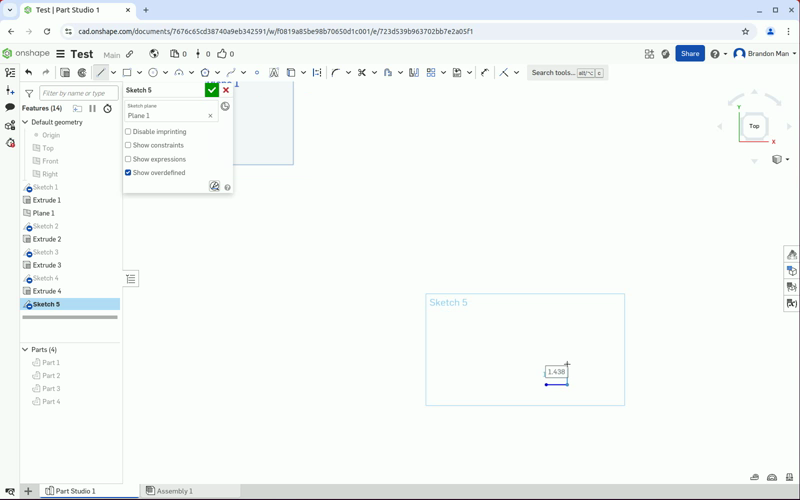
scroll(6)
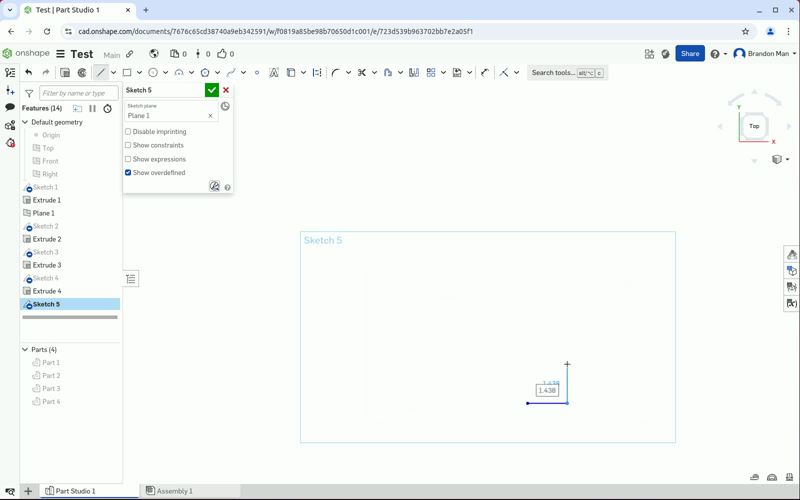
scroll(6)
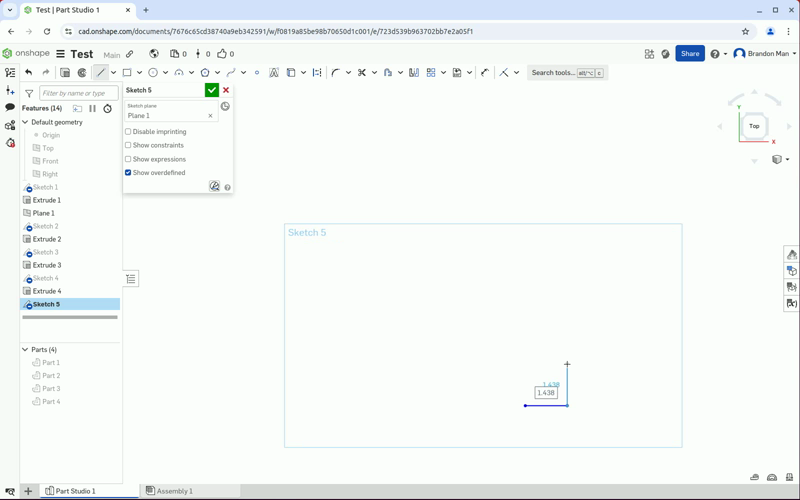
scroll(6)
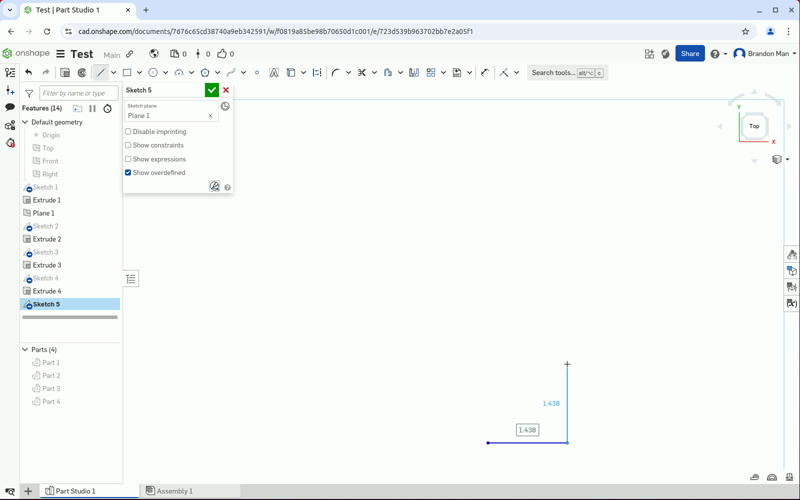
click(567, 363)
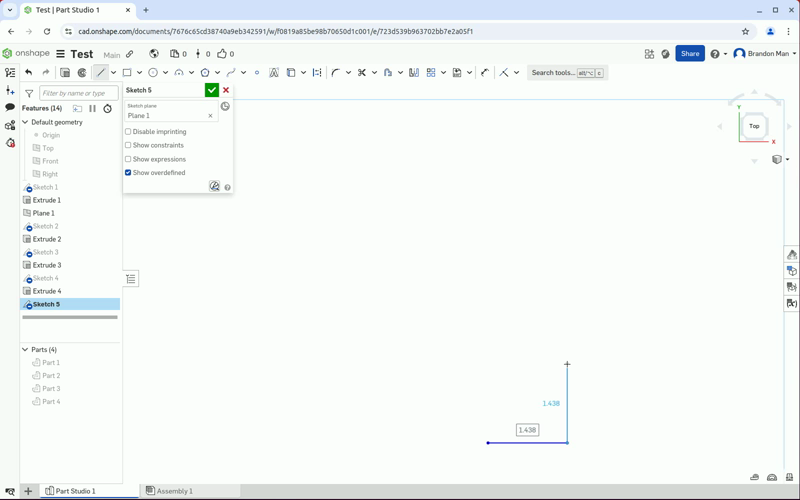
scroll(-6)
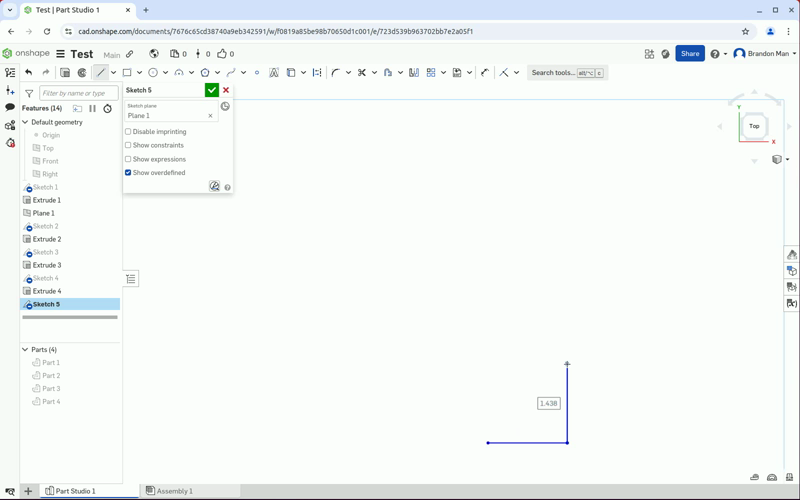
scroll(-6)
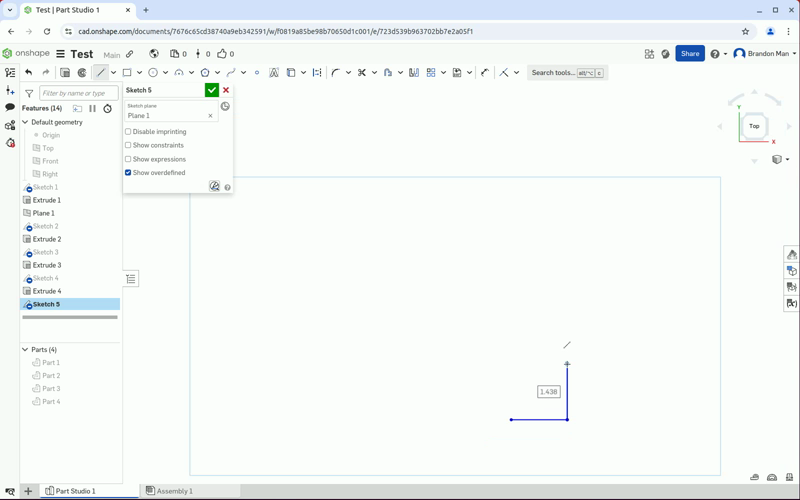
scroll(-6)
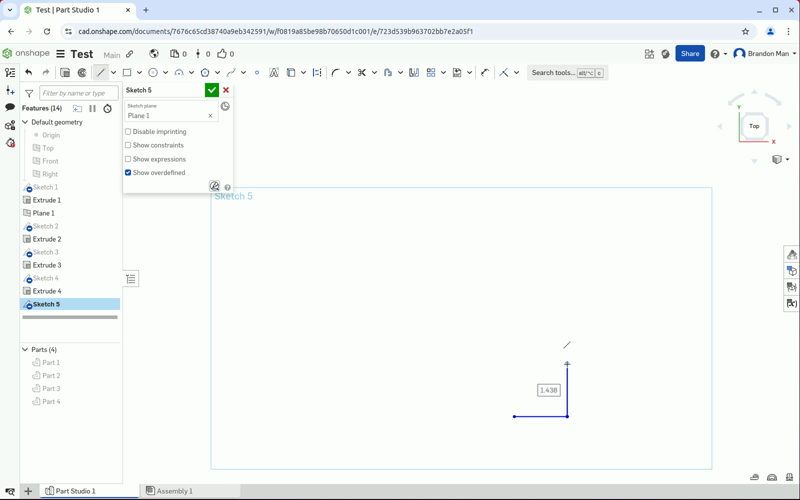
scroll(-6)
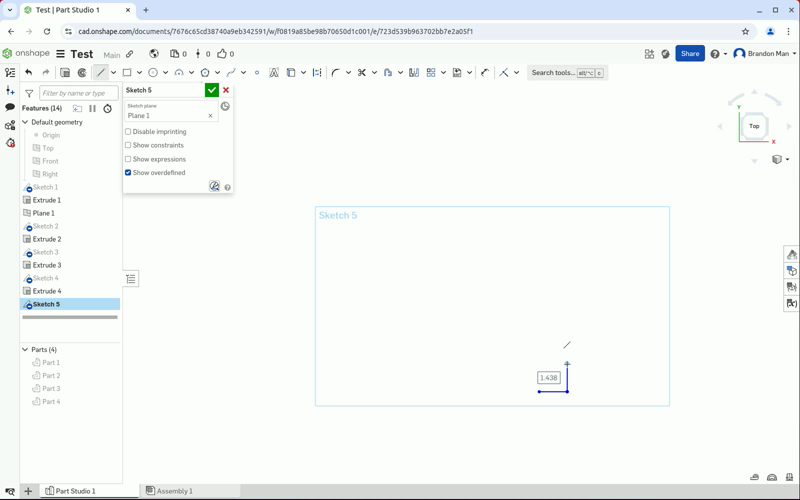
scroll(-6)
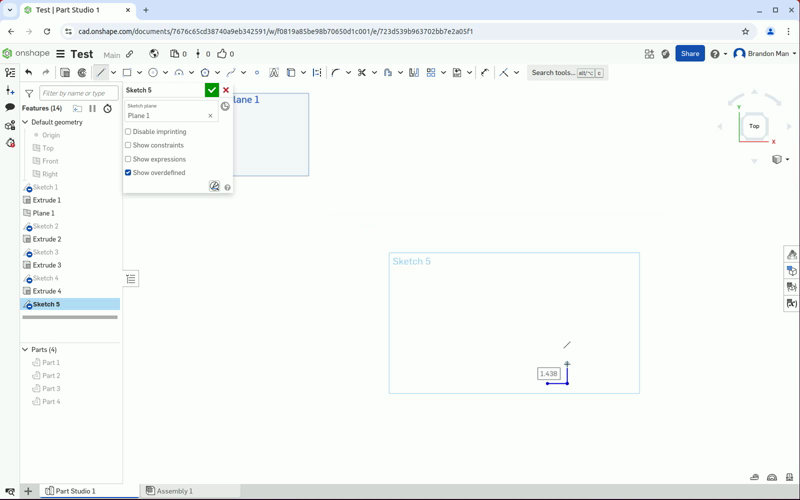
scroll(-6)
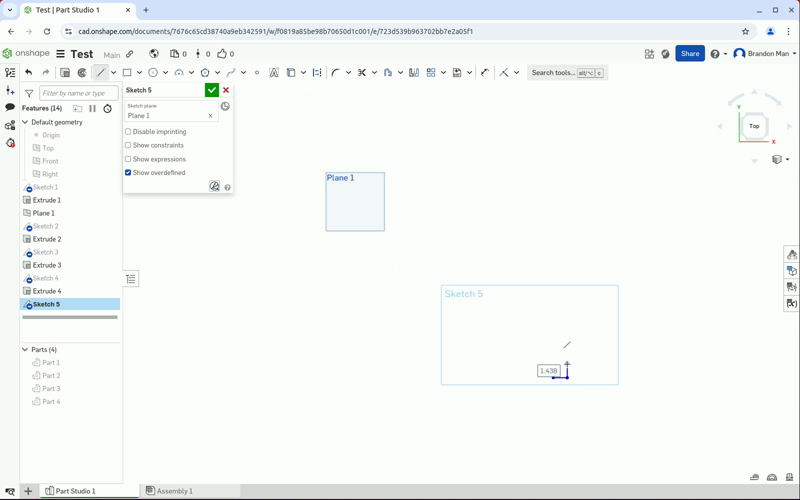
scroll(-6)
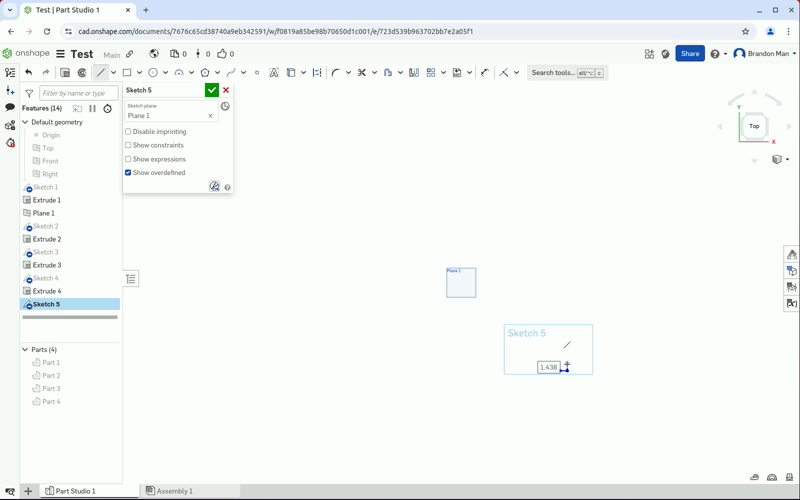
key_up(shift)
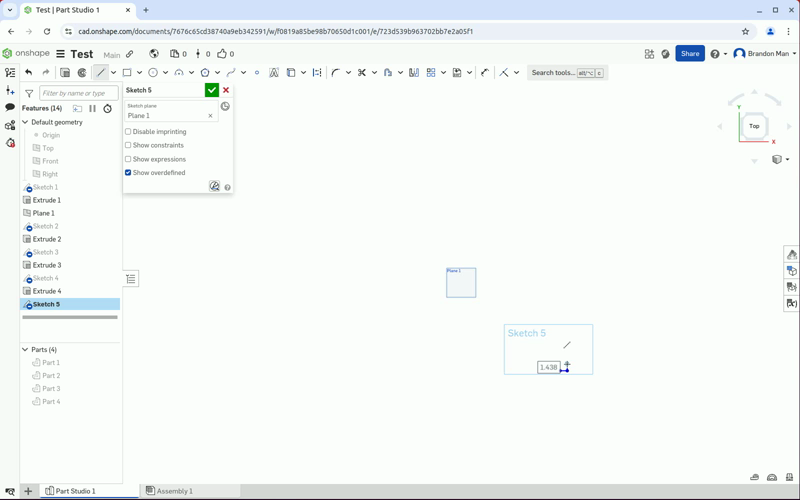
key_down(shift)
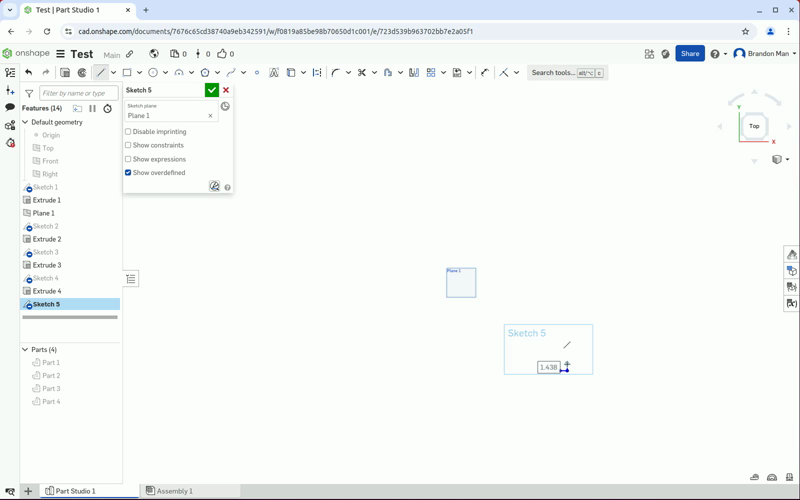
mouse_move(589, 363)
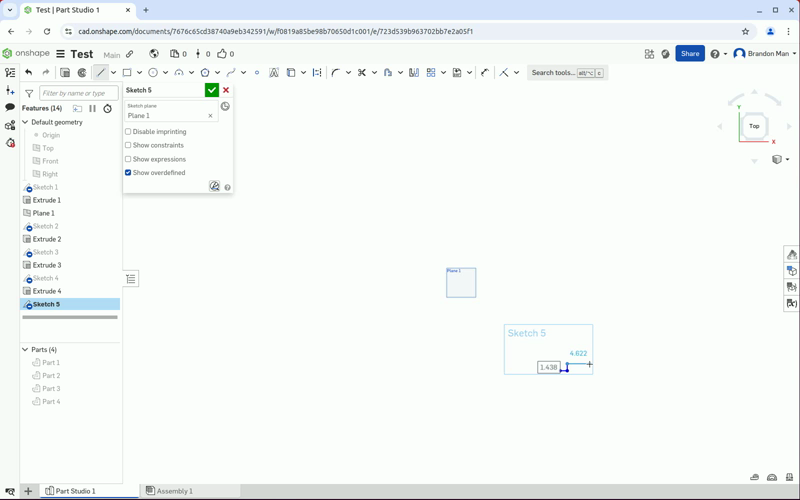
mouse_move(560, 363)
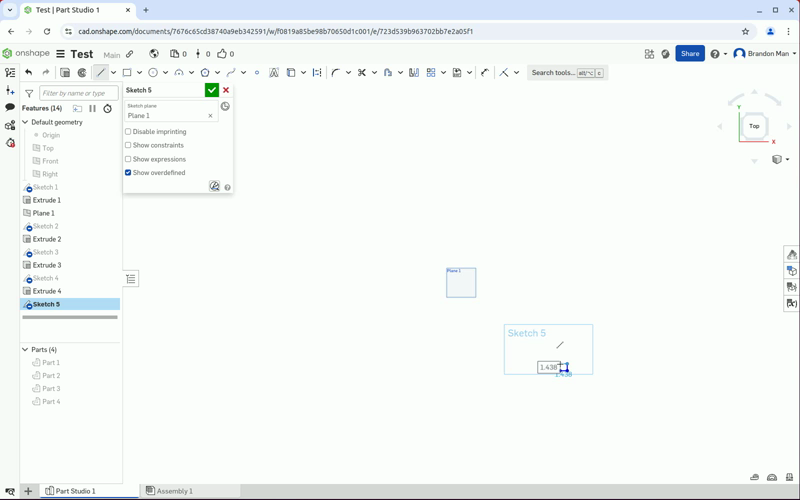
scroll(6)
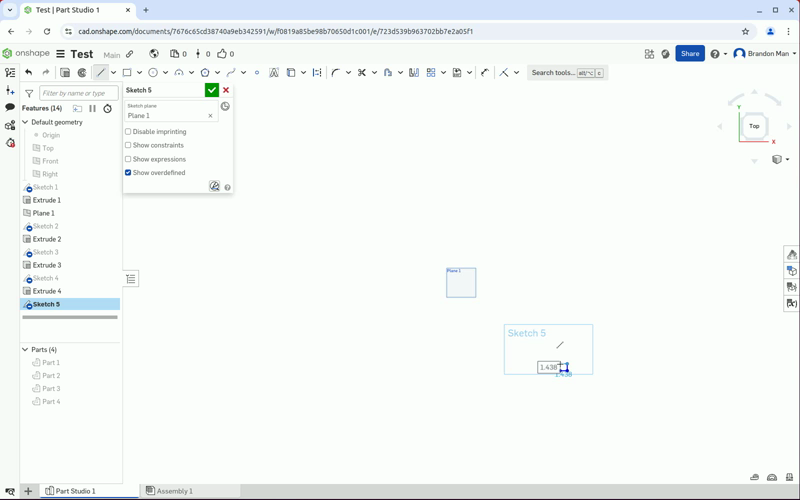
scroll(6)
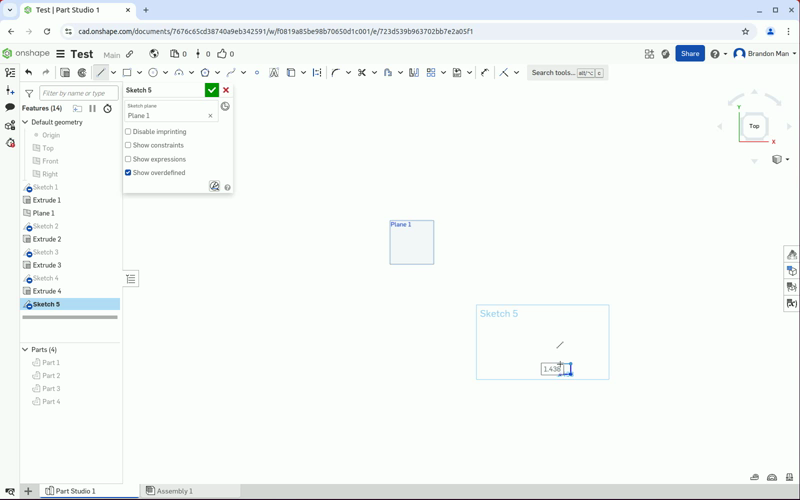
scroll(6)
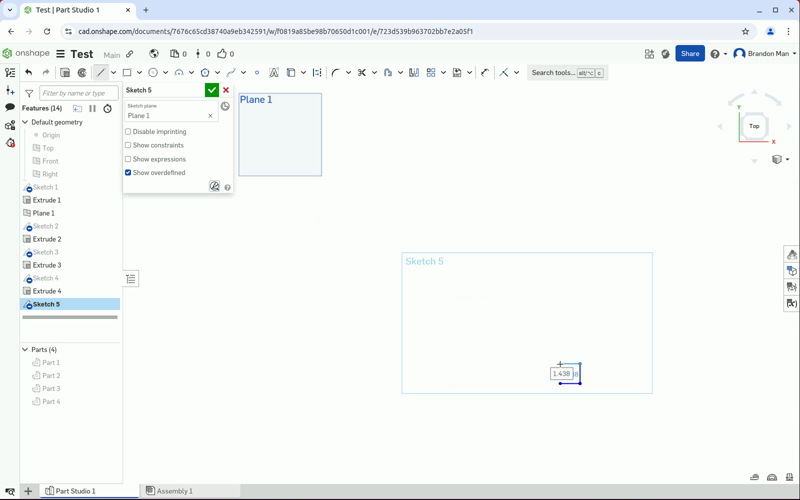
scroll(6)
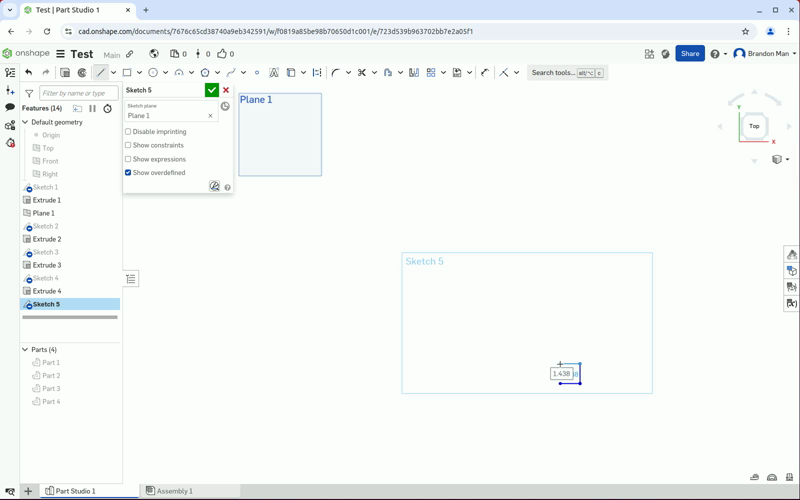
scroll(6)
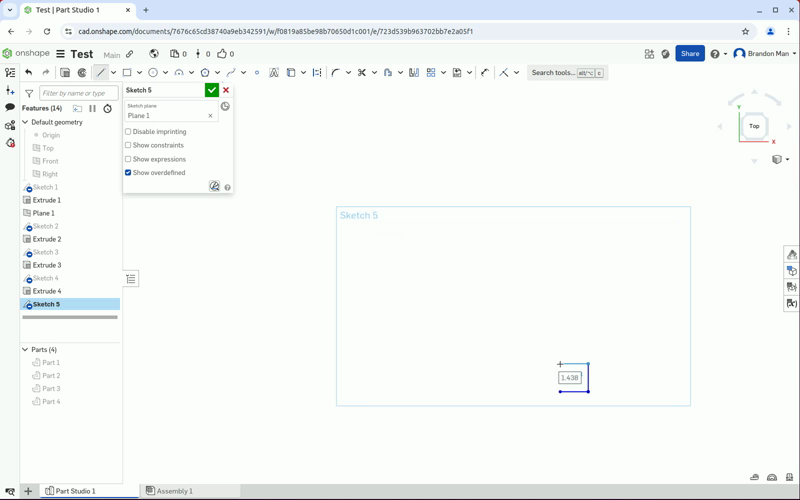
scroll(6)
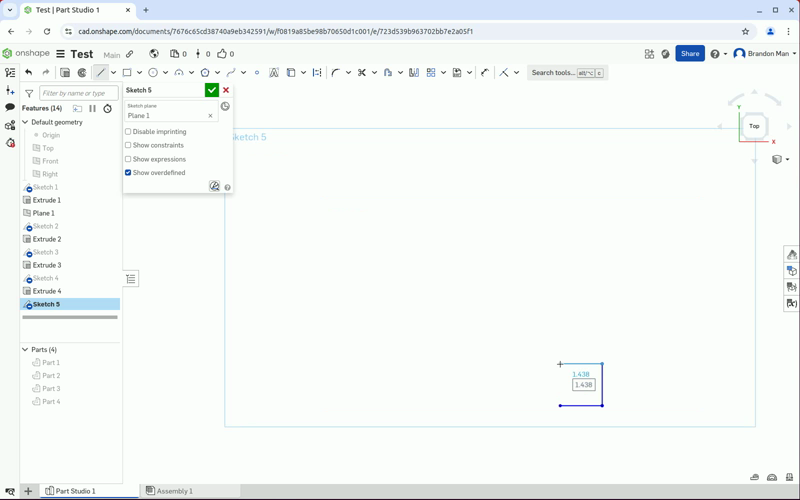
scroll(6)
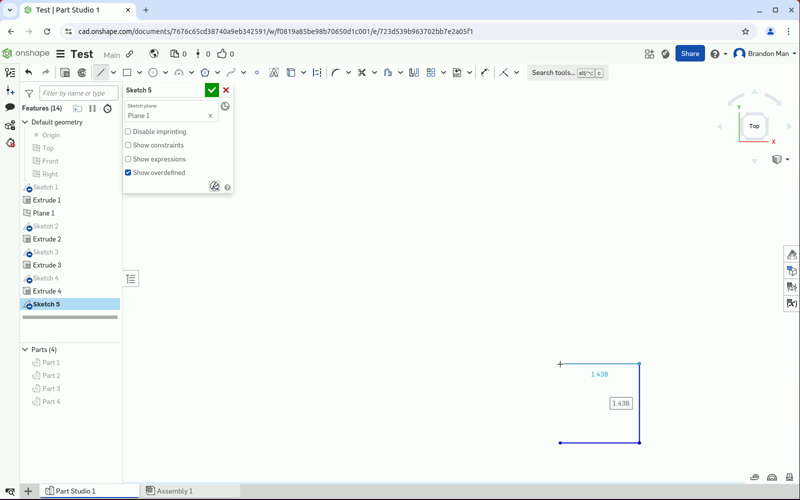
click(560, 363)
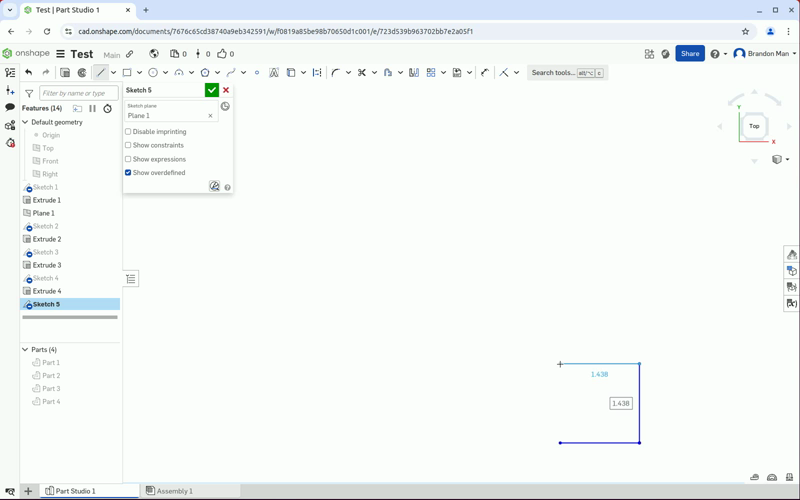
scroll(-6)
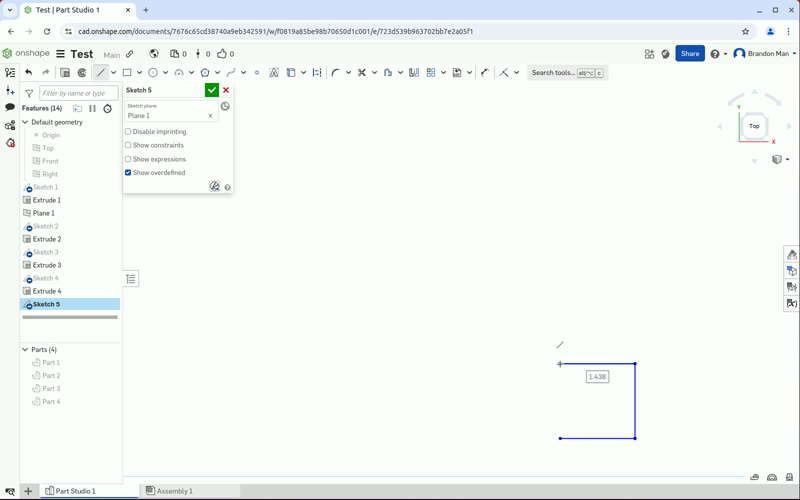
scroll(-6)
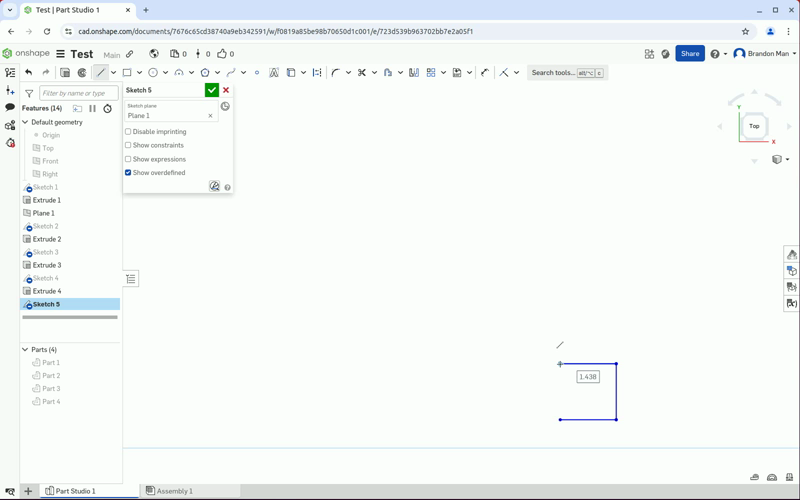
scroll(-6)
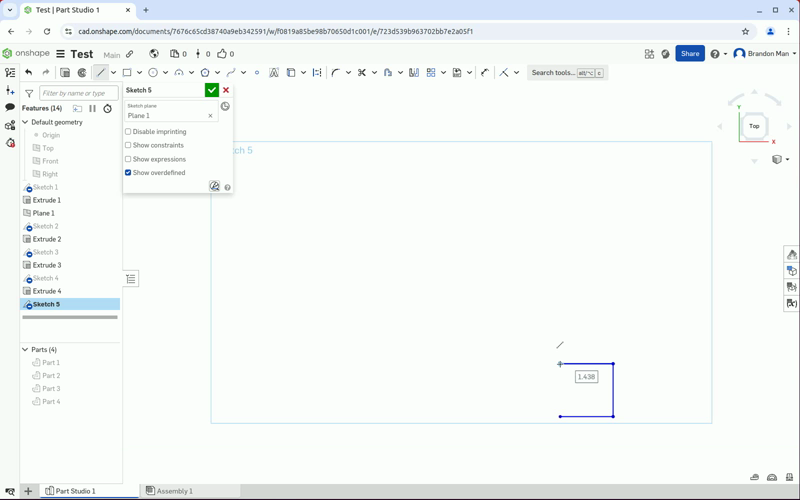
scroll(-6)
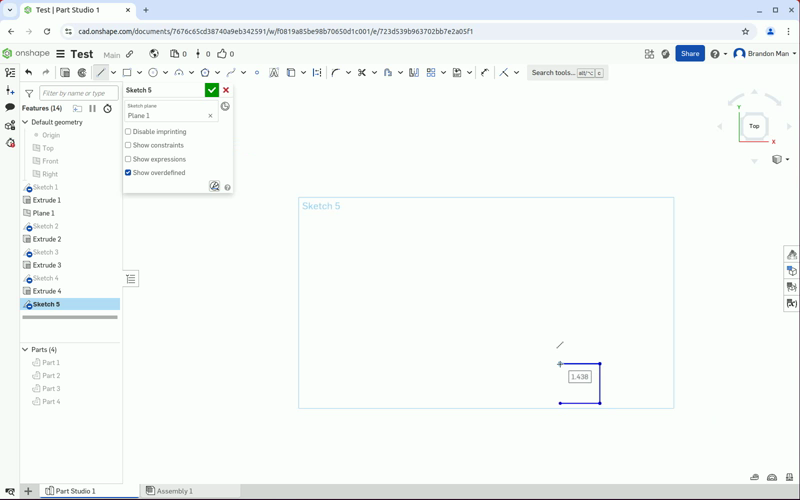
scroll(-6)
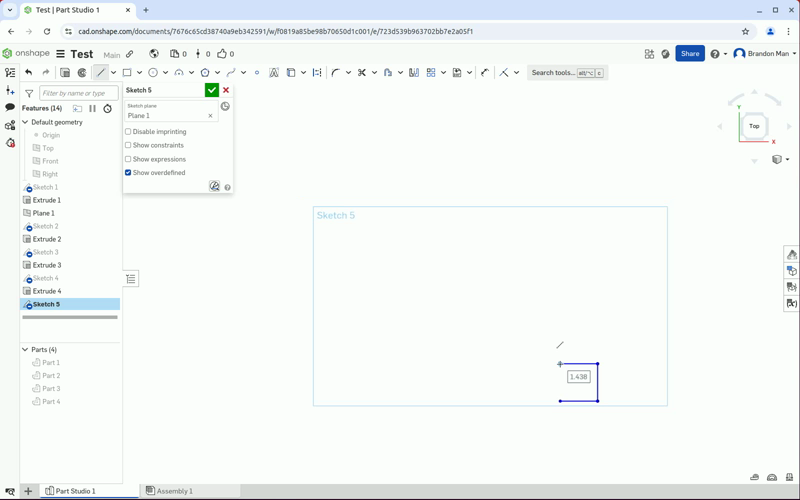
scroll(-6)
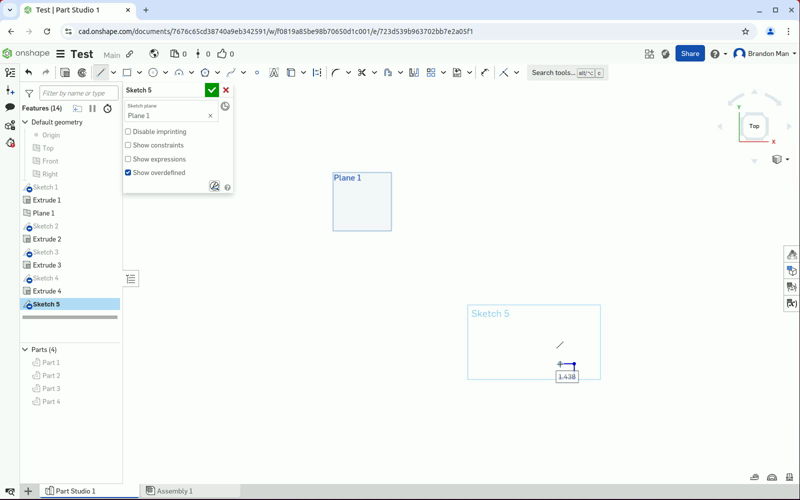
scroll(-6)
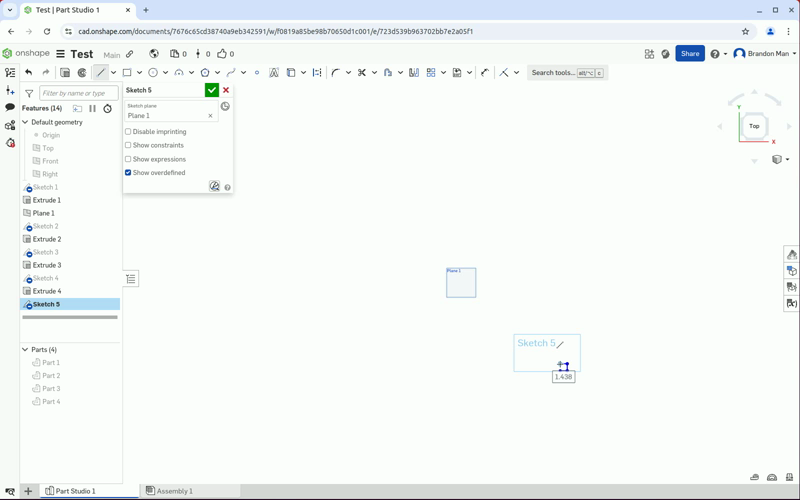
key_up(shift)
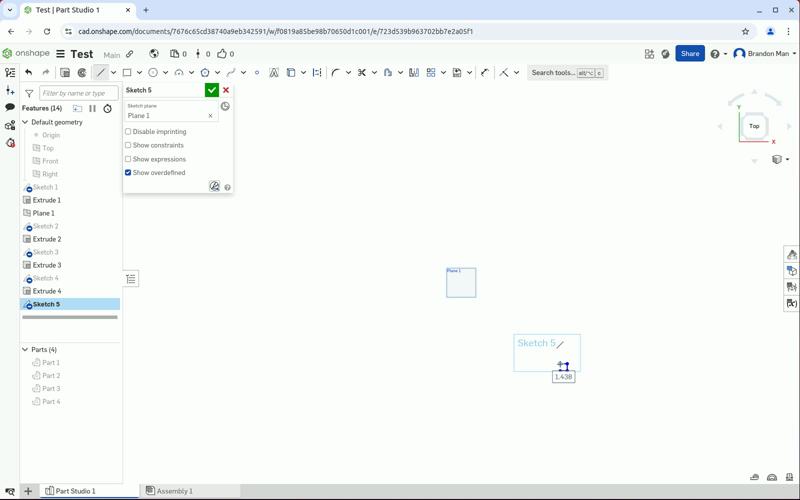
mouse_move(589, 363)
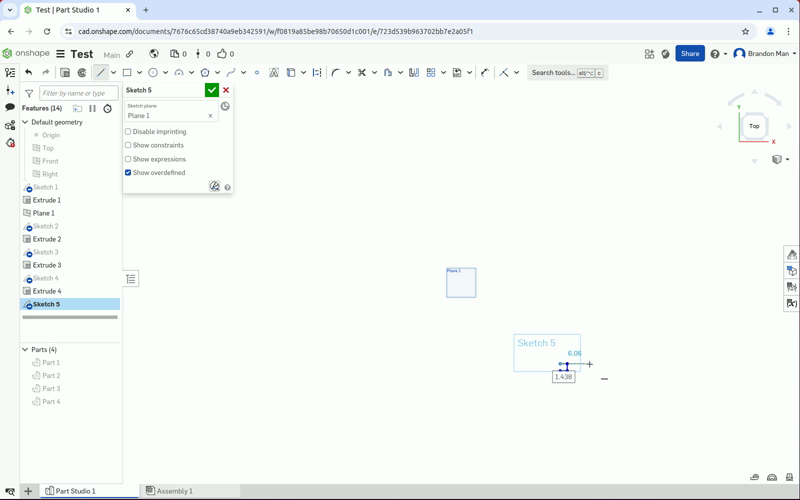
key_down(shift)
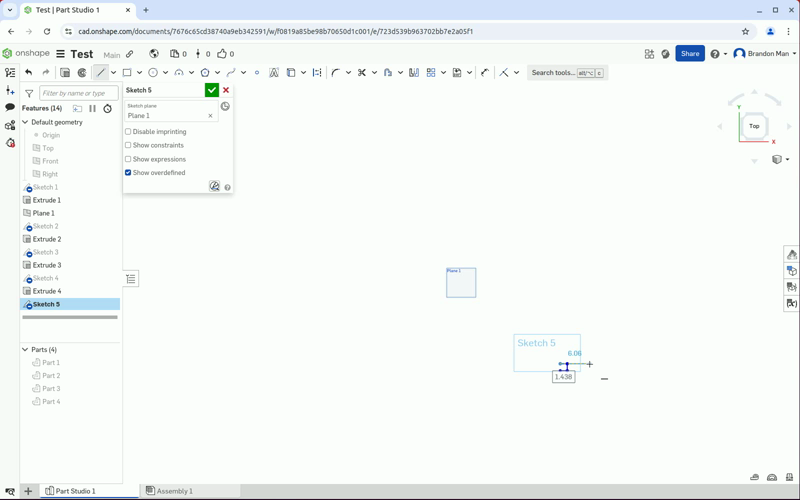
mouse_move(560, 370)
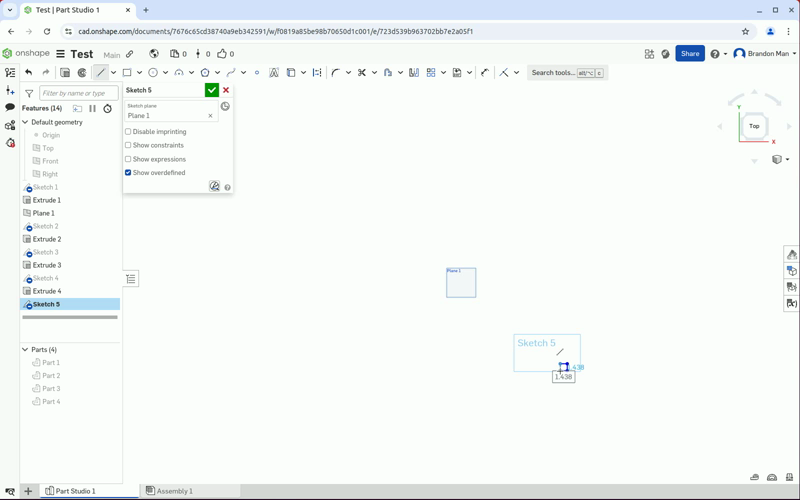
scroll(6)
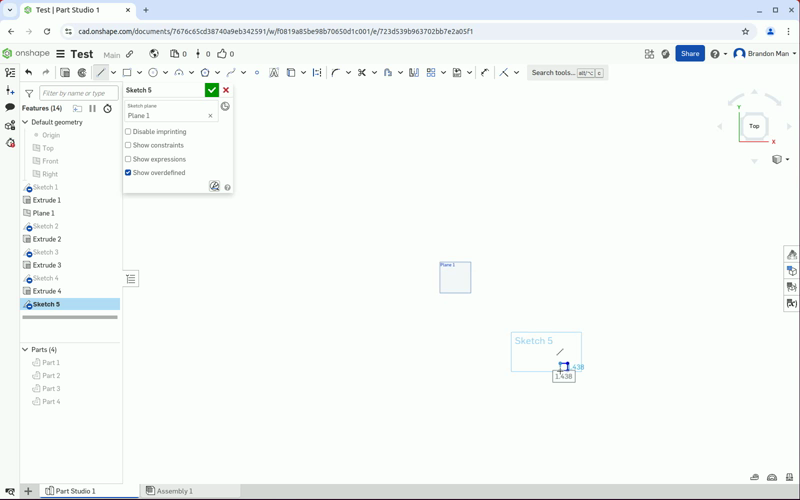
scroll(6)
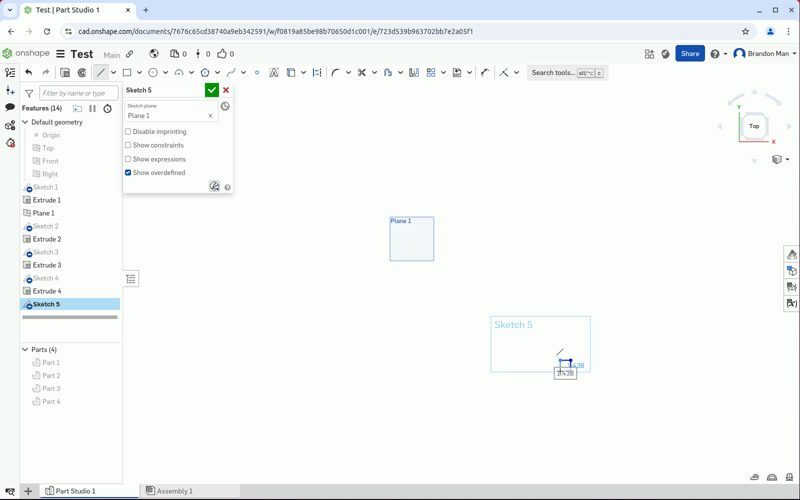
scroll(6)
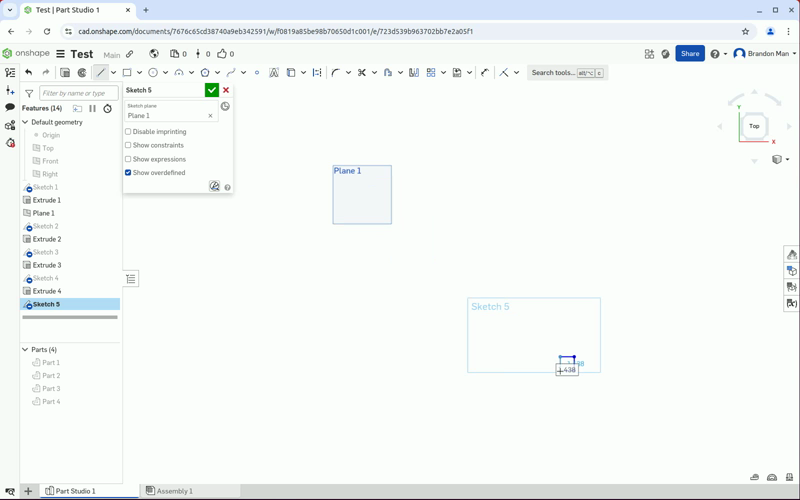
scroll(6)
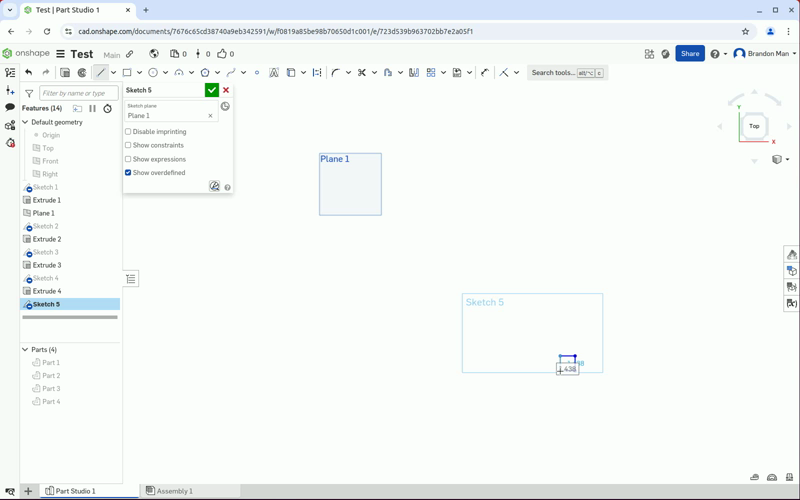
scroll(6)
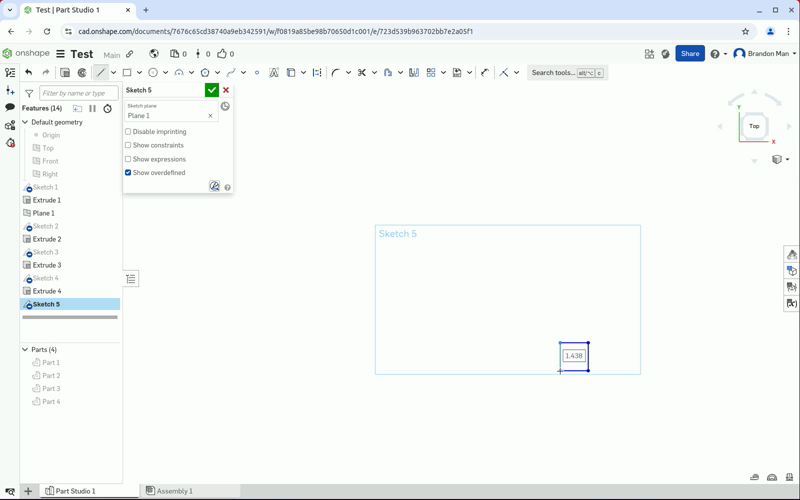
scroll(6)
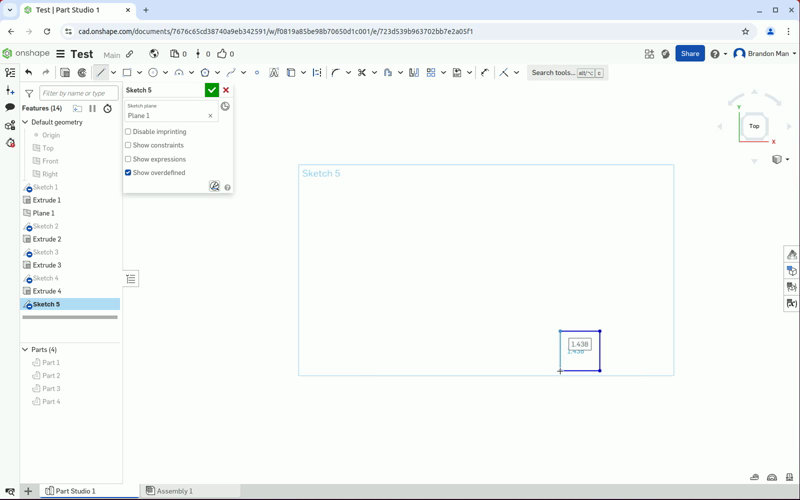
scroll(6)
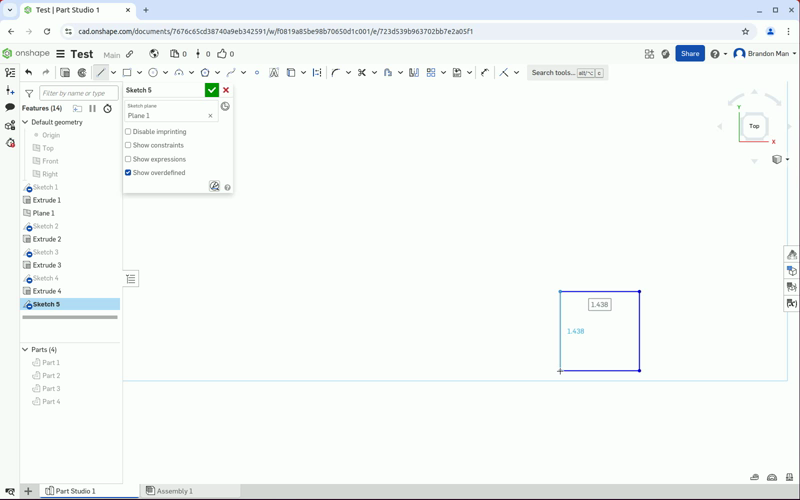
key_up(shift)
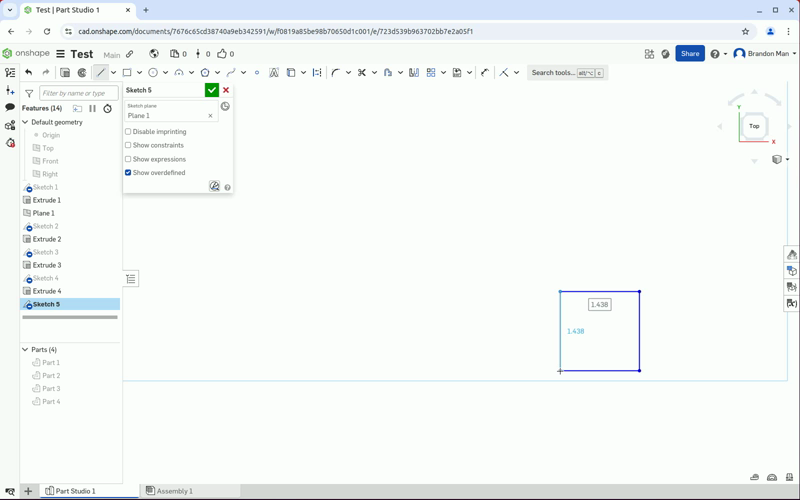
click(560, 370)
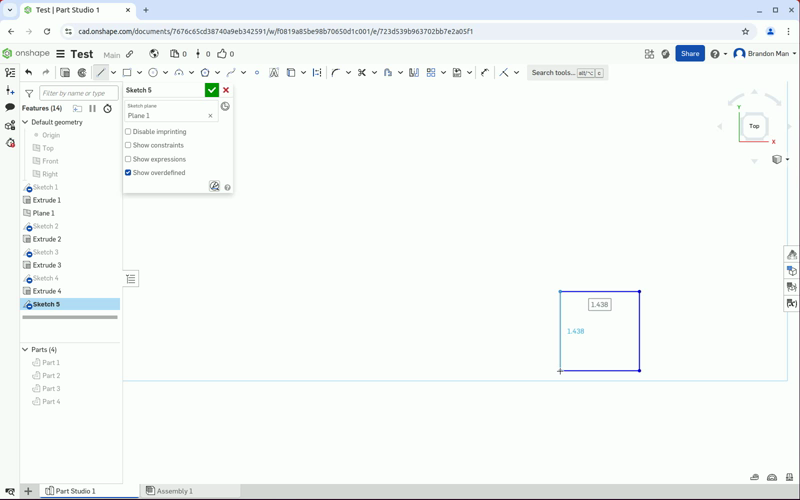
scroll(-6)
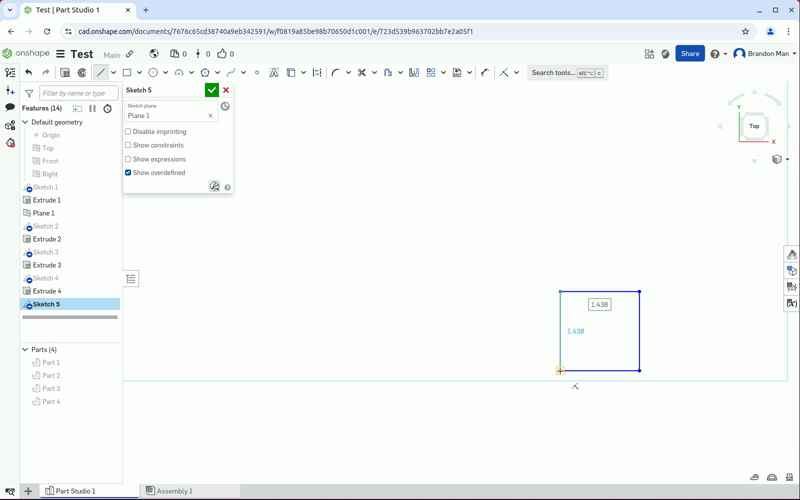
scroll(-6)
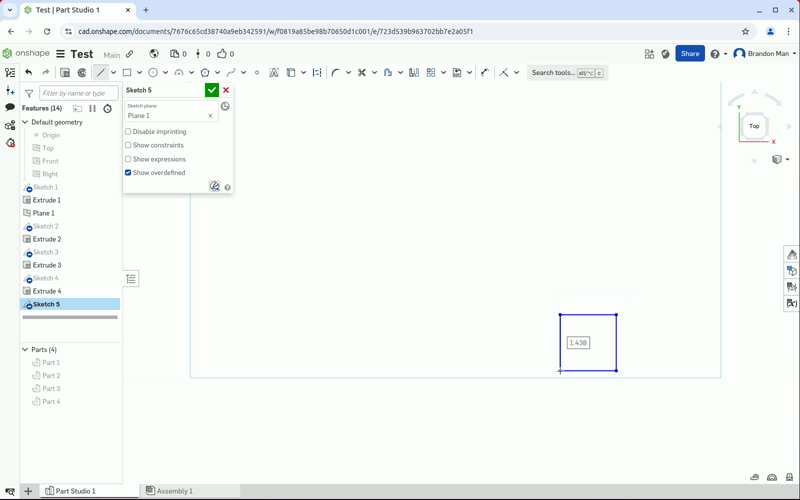
scroll(-6)
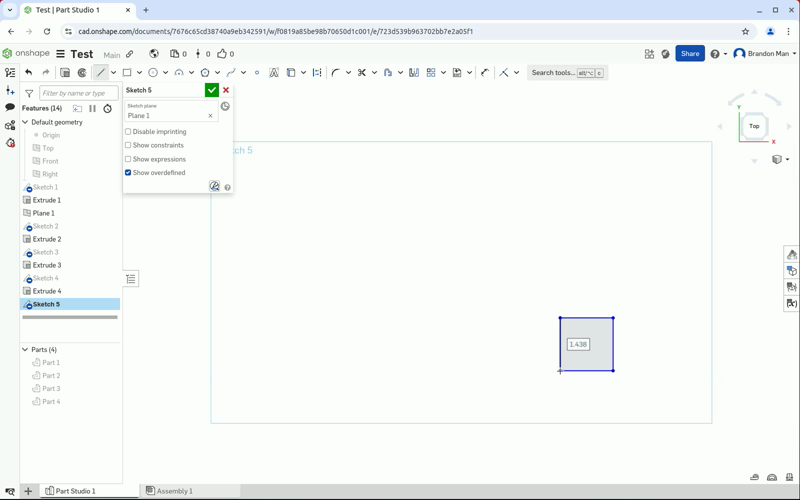
scroll(-6)
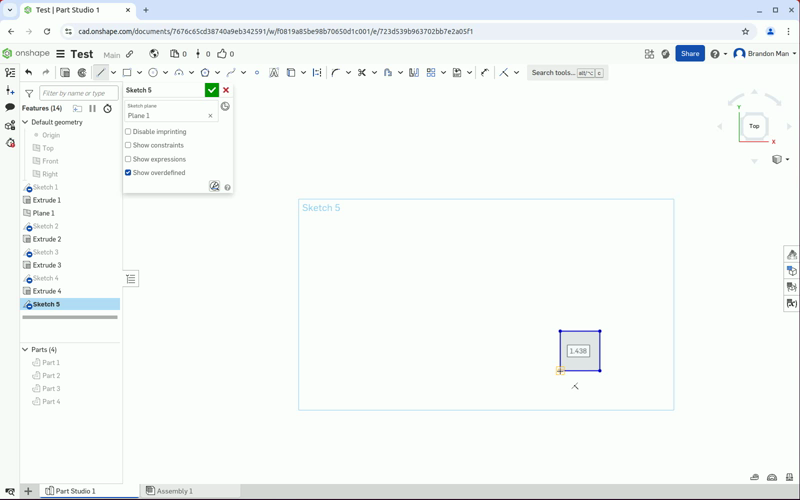
scroll(-6)
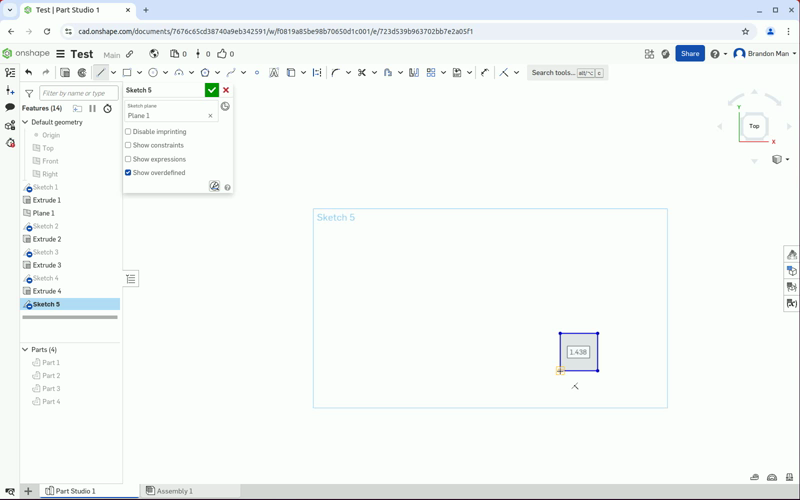
scroll(-6)
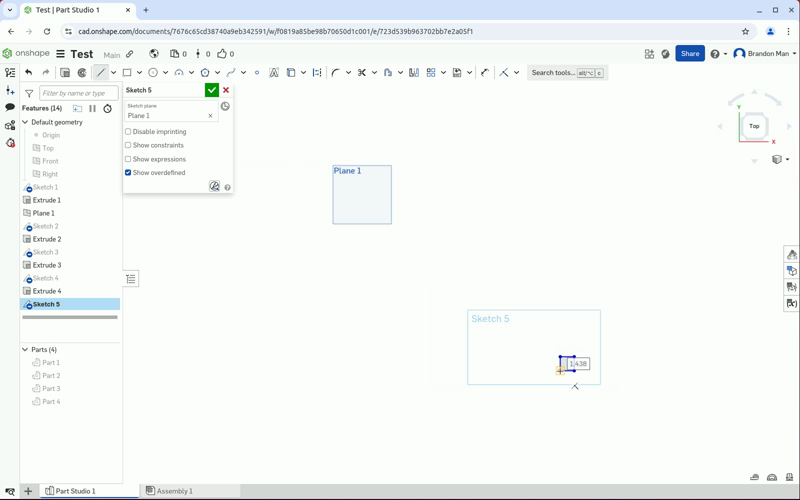
scroll(-6)
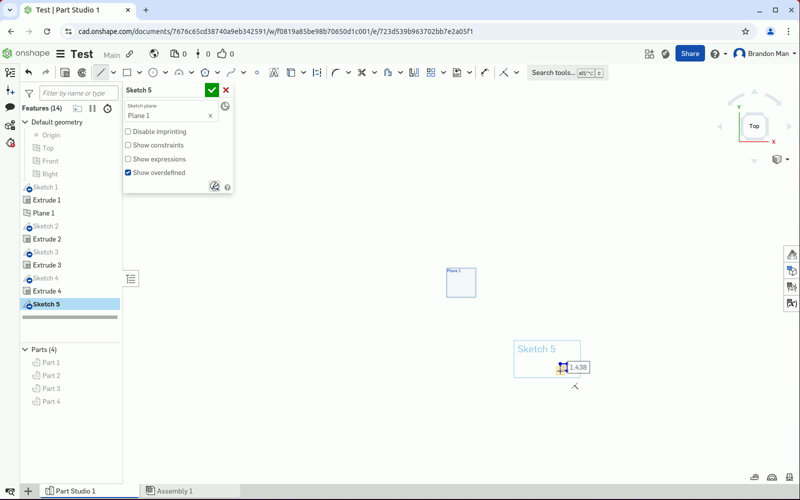
key(esc)
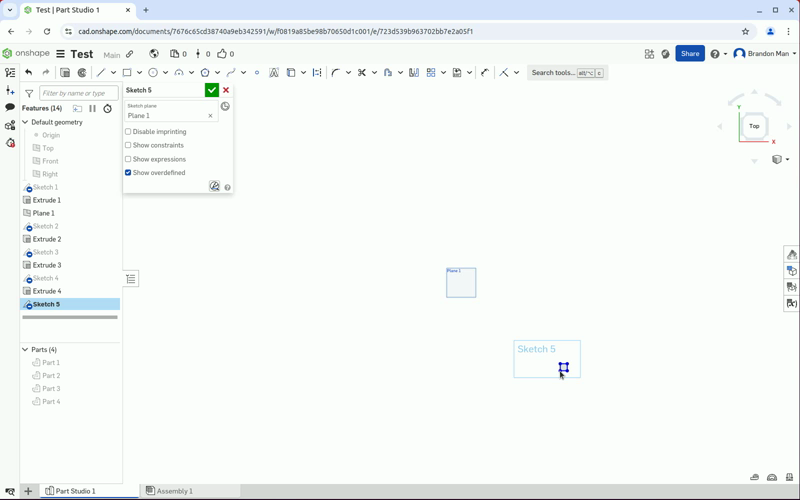
mouse_move(565, 367)
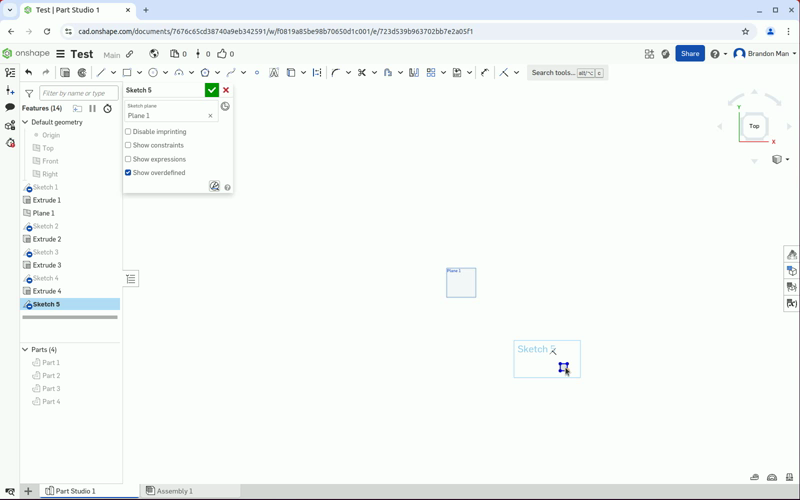
scroll(6)
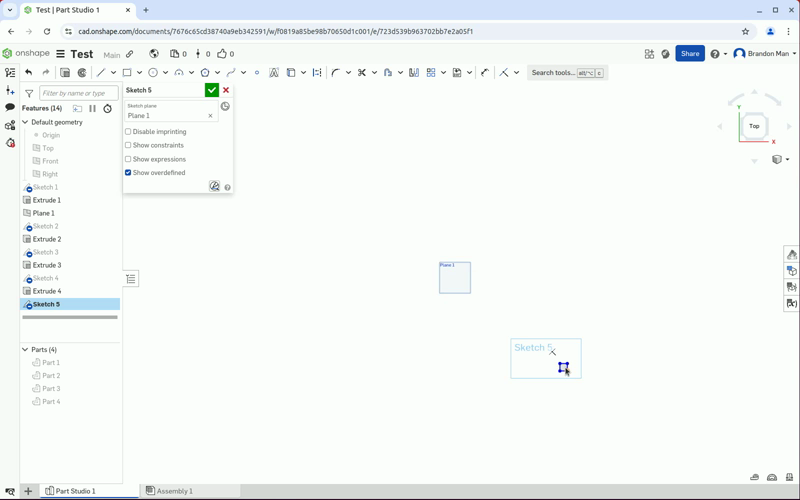
scroll(6)
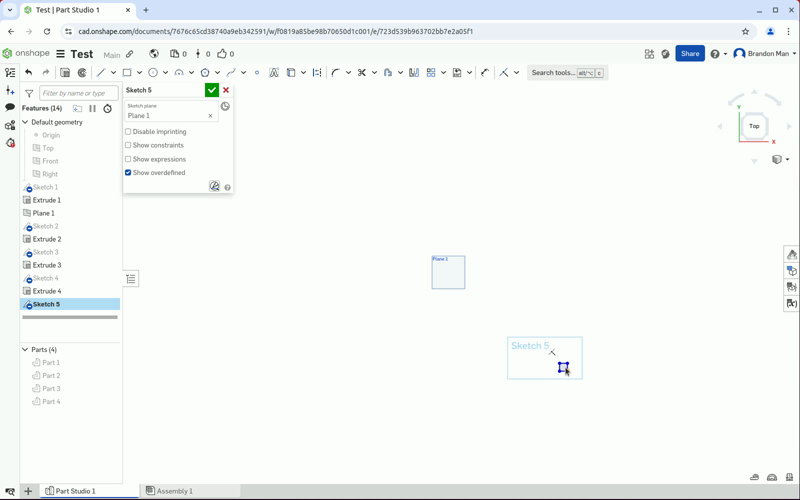
scroll(6)
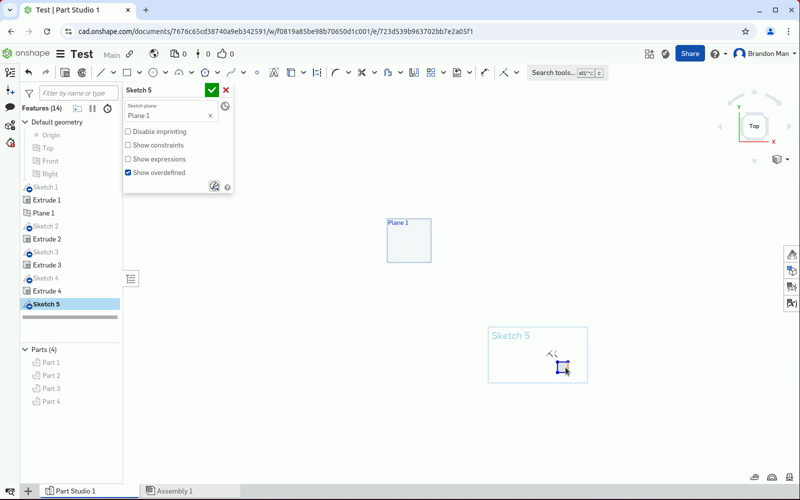
scroll(6)
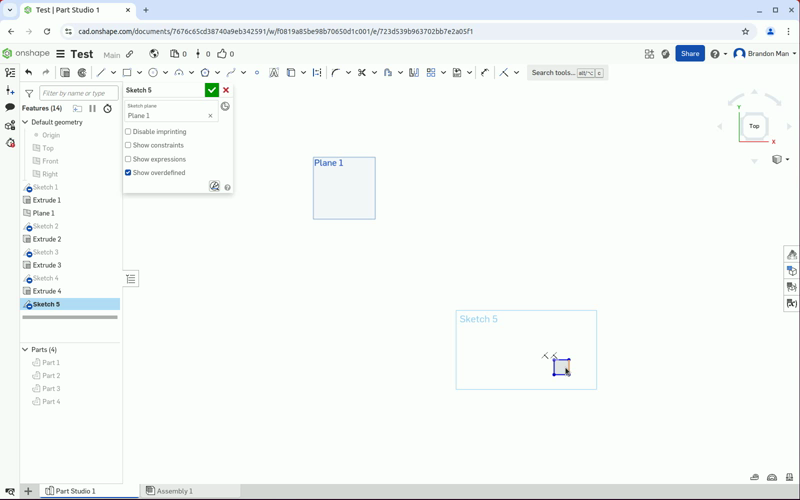
scroll(6)
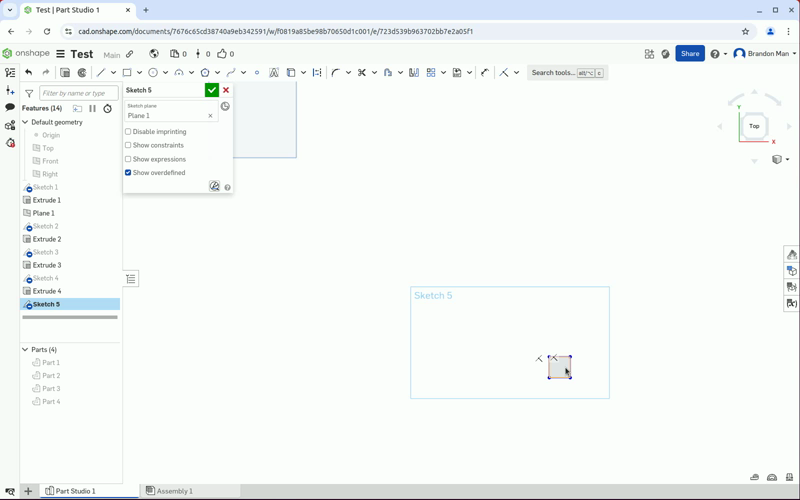
scroll(6)
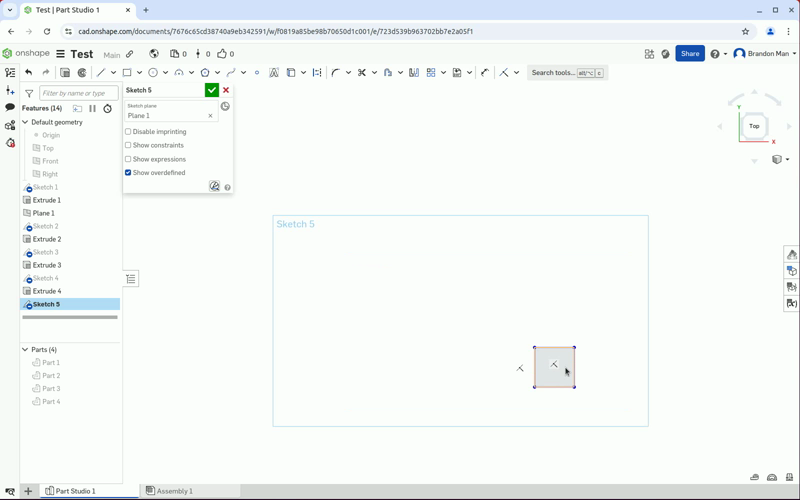
scroll(6)
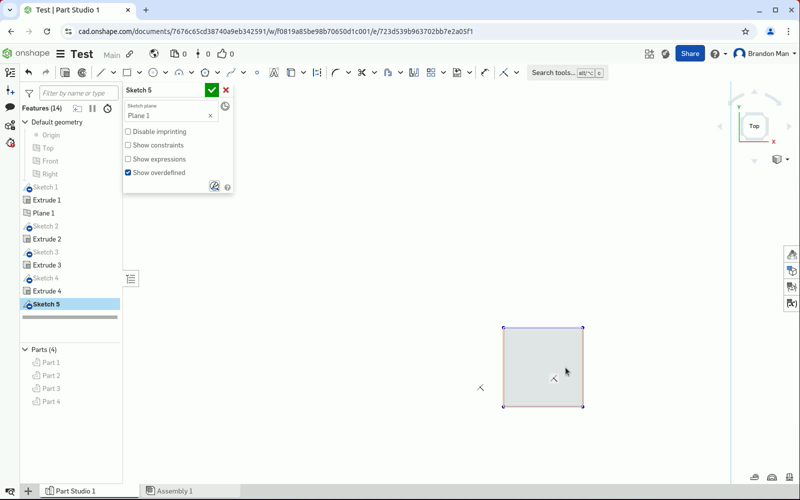
click(565, 367)
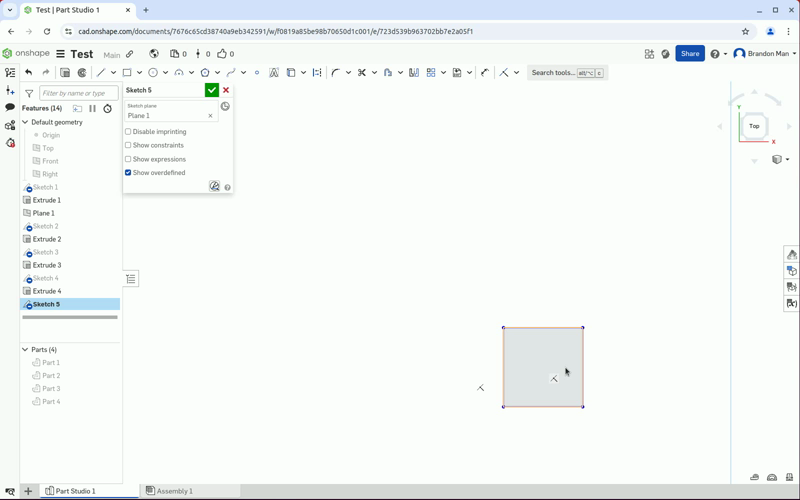
scroll(-6)
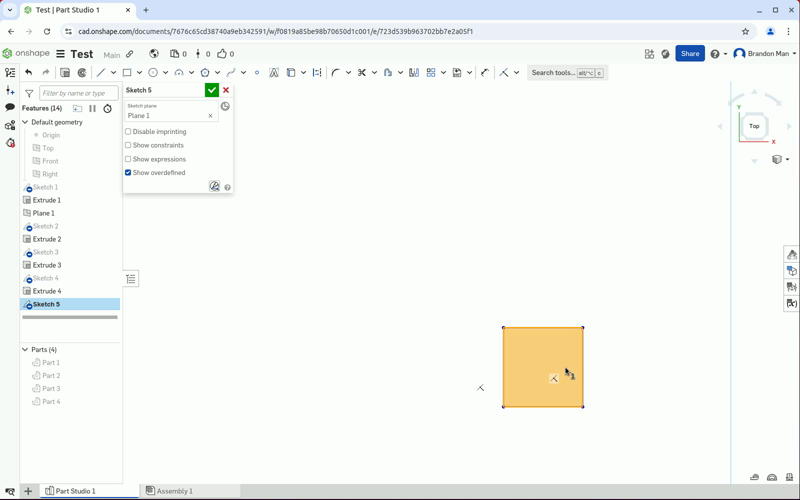
scroll(-6)
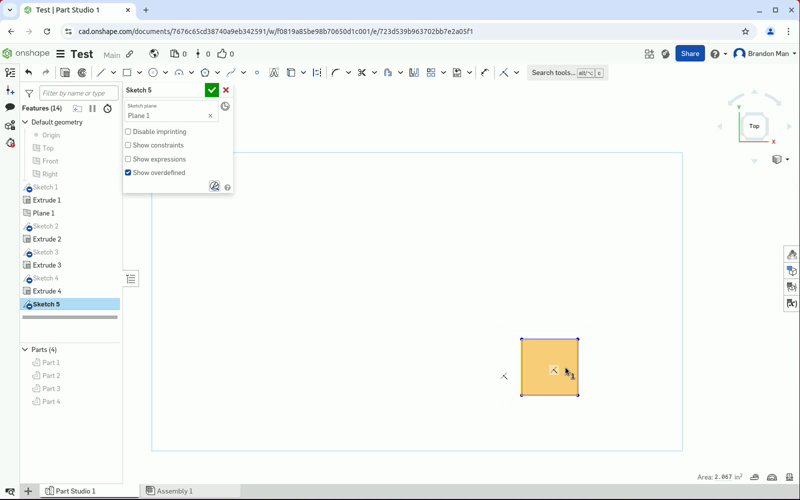
scroll(-6)
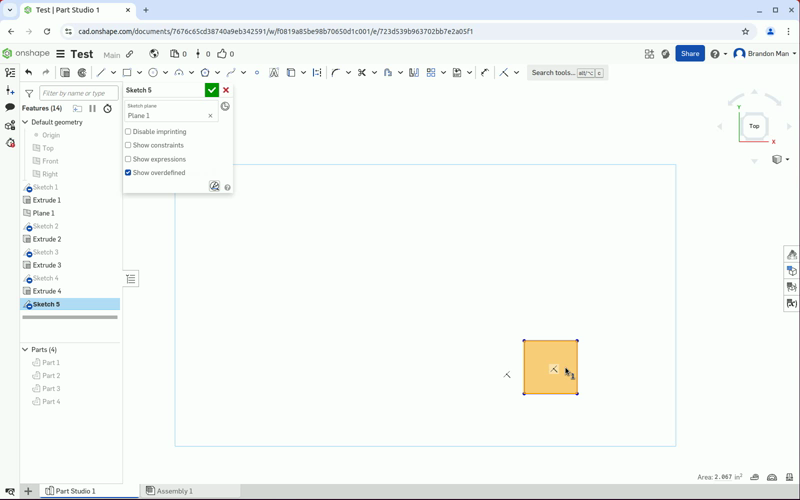
scroll(-6)
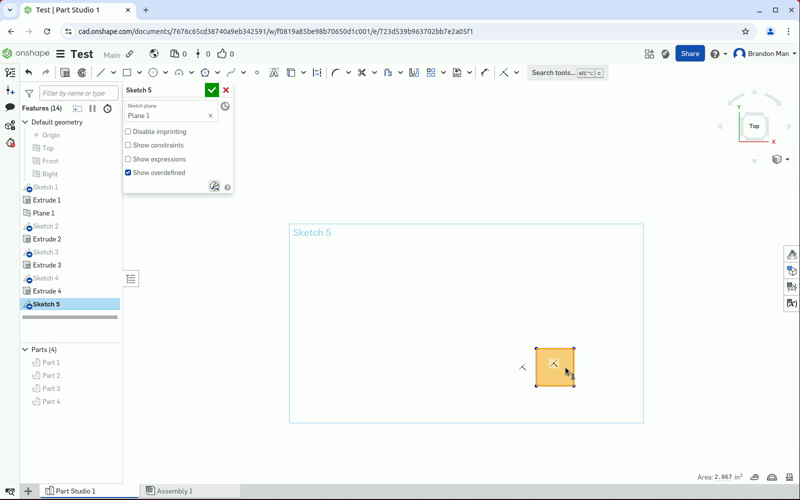
scroll(-6)
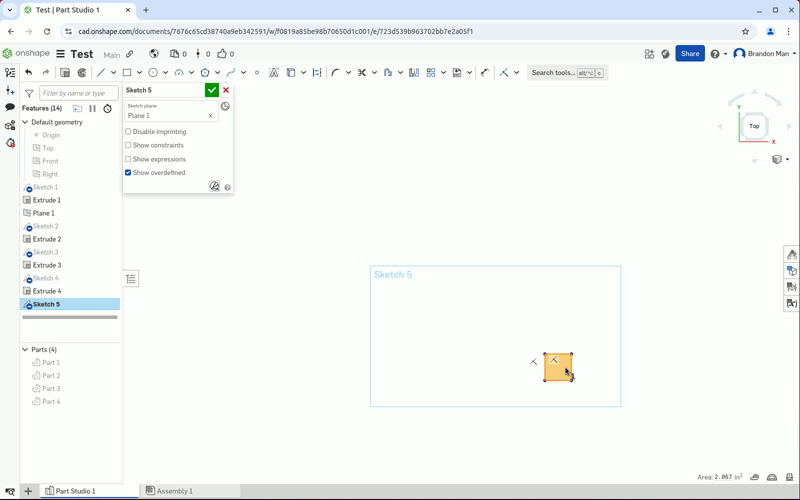
scroll(-6)
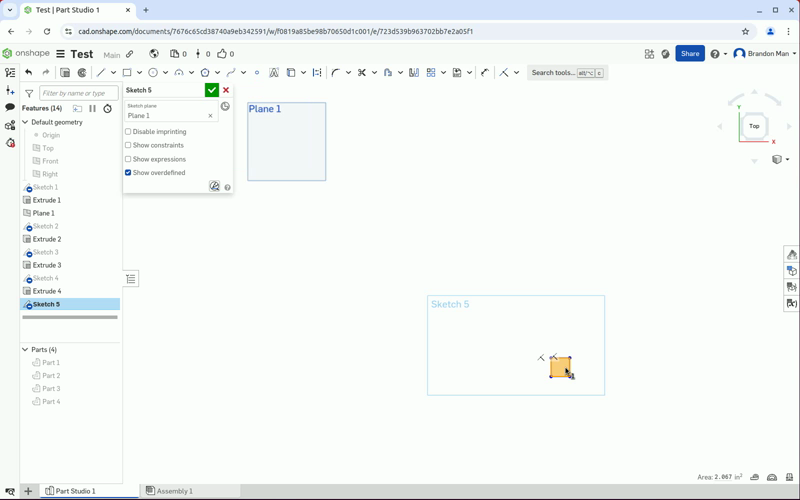
scroll(-6)
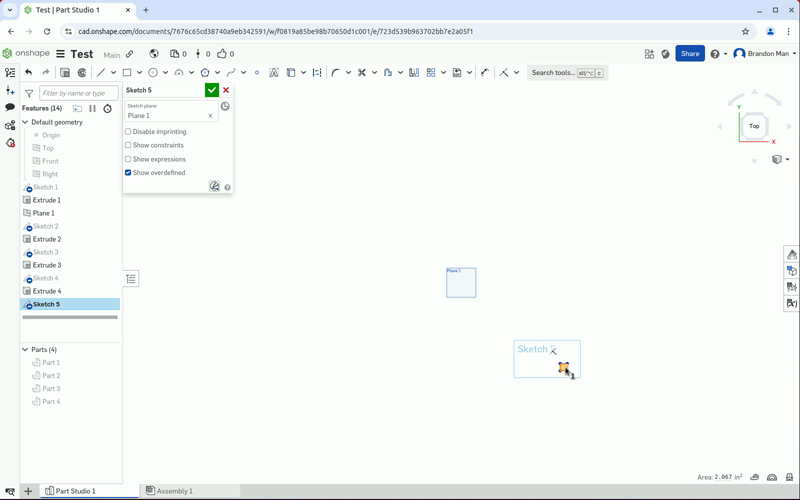
mouse_move(73, 352)
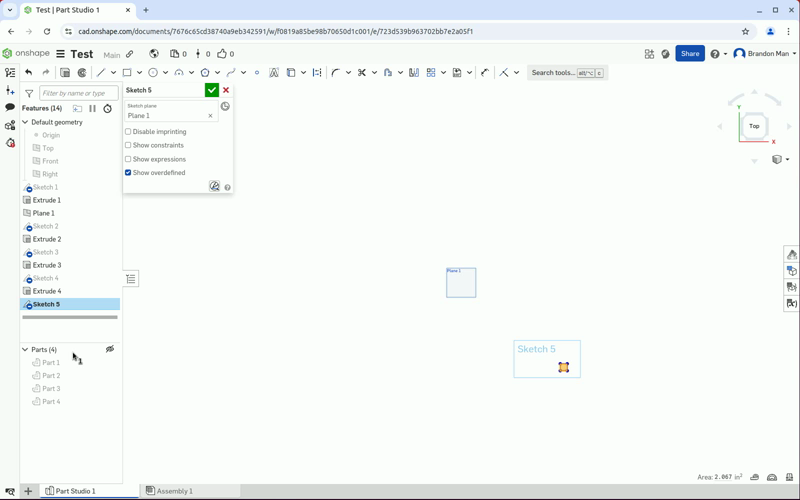
key(shift+y)
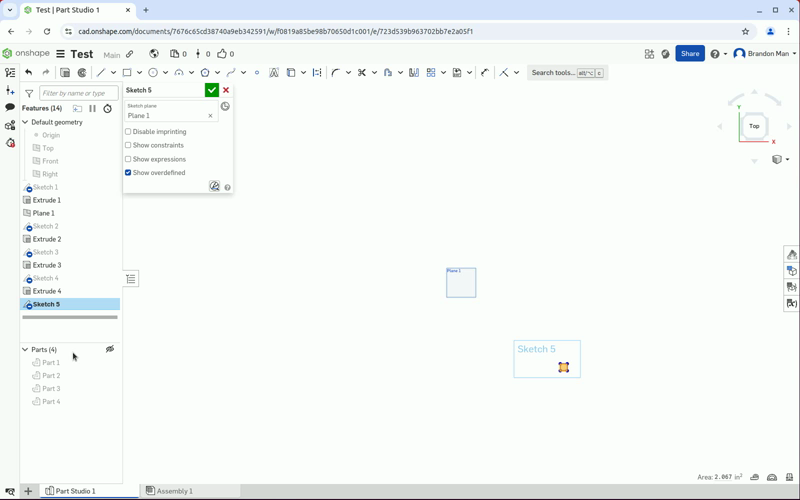
key(shift+e)
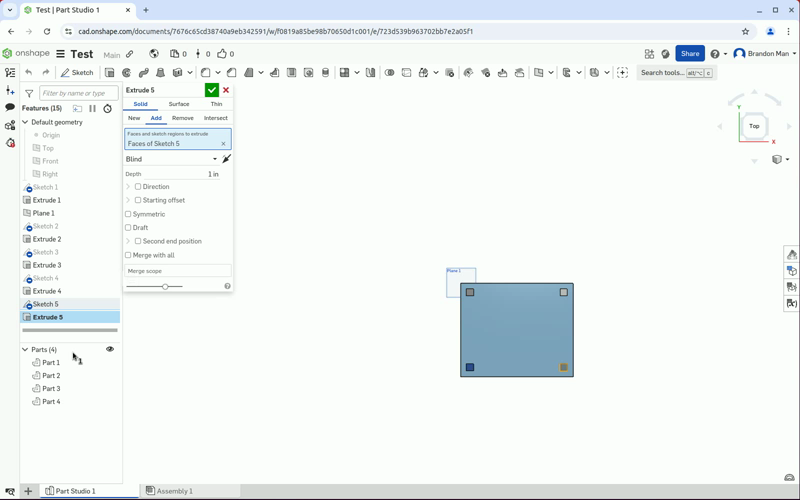
mouse_move(143, 106)
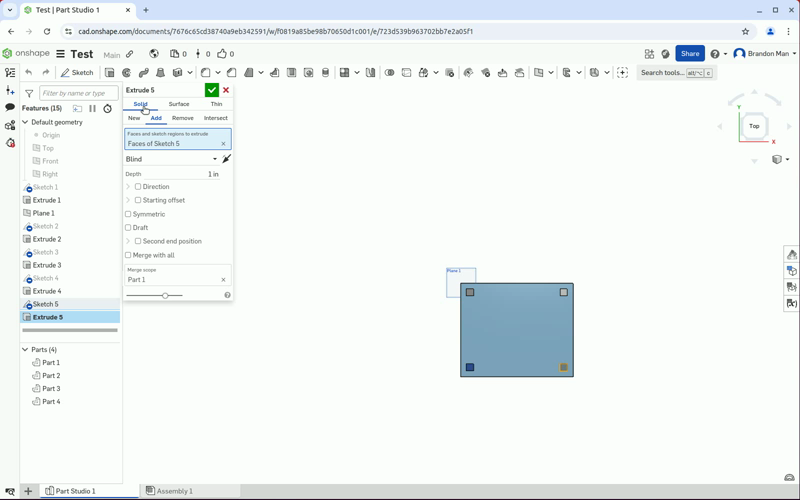
click(143, 106)
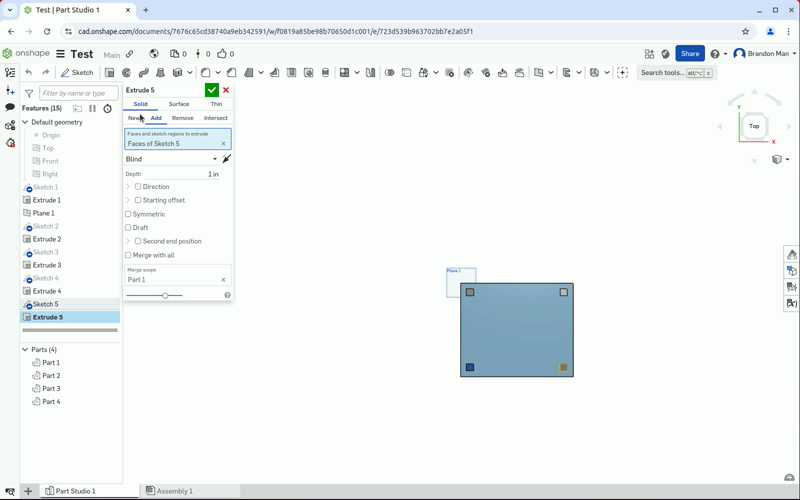
mouse_move(137, 120)
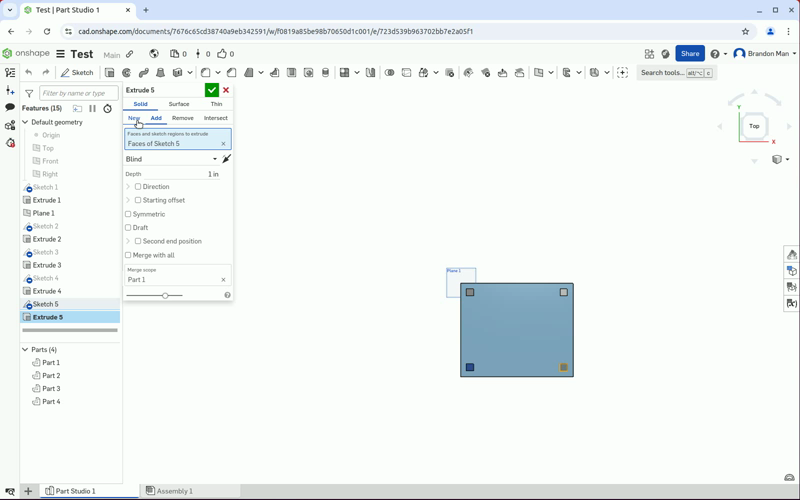
click(137, 120)
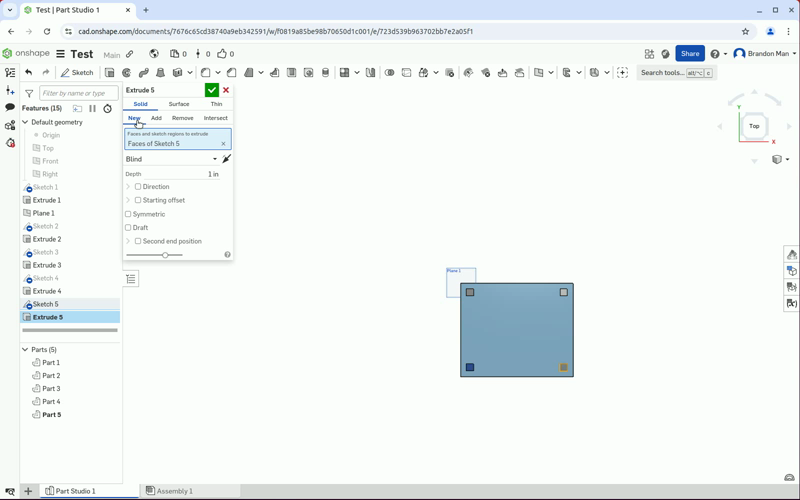
key(tab, 4)
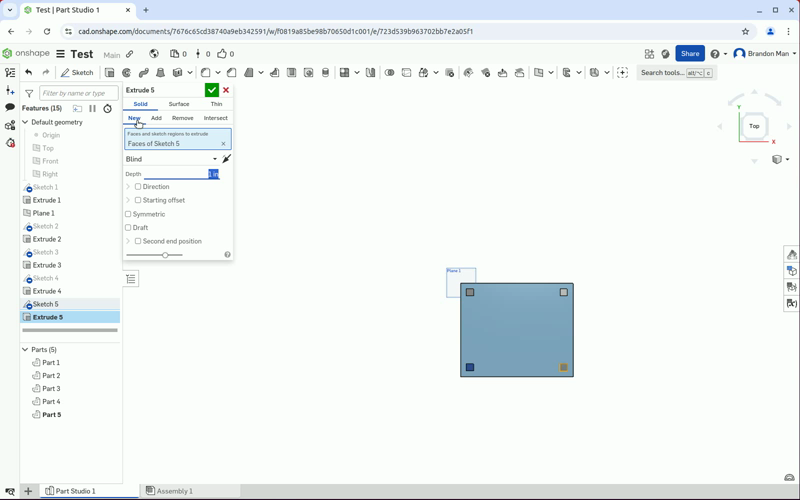
text(12.758)
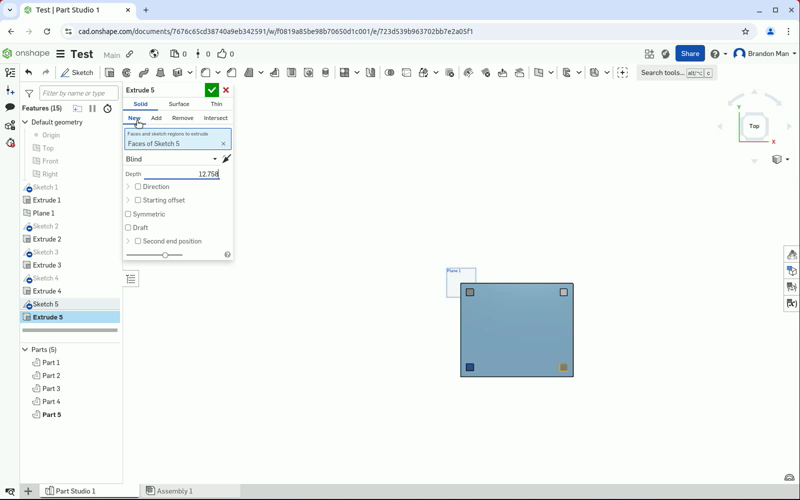
key(enter)
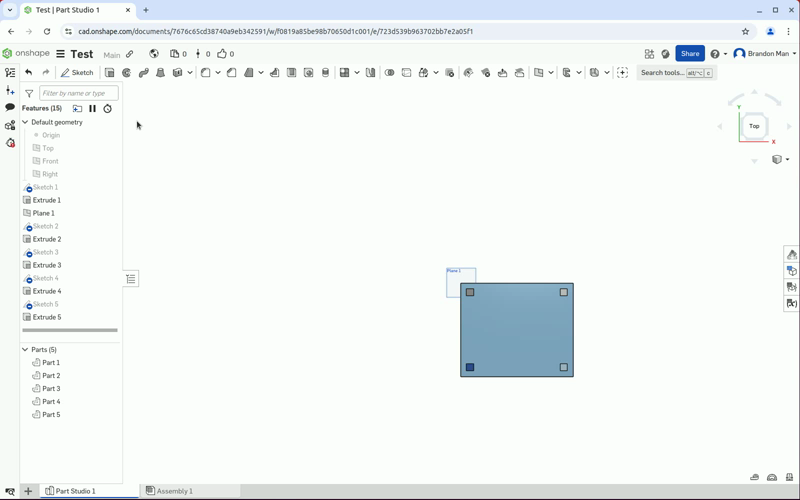
key(shift+h)
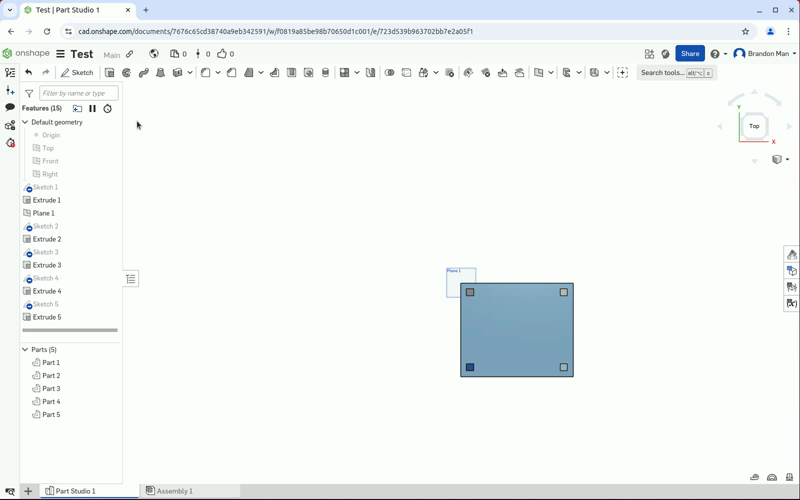
key(shift+h)
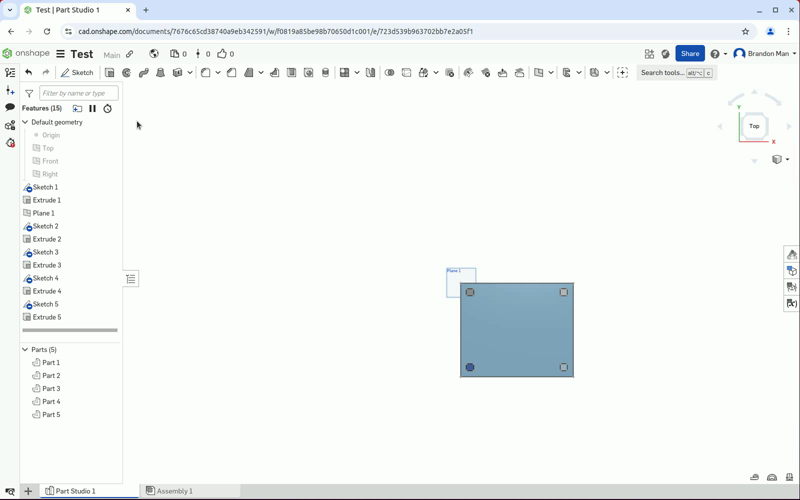
key(shift+7)
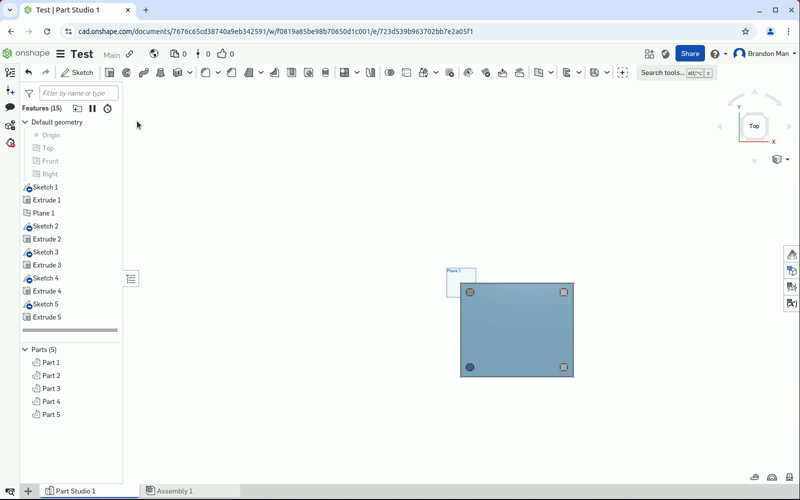
key(up, 3)
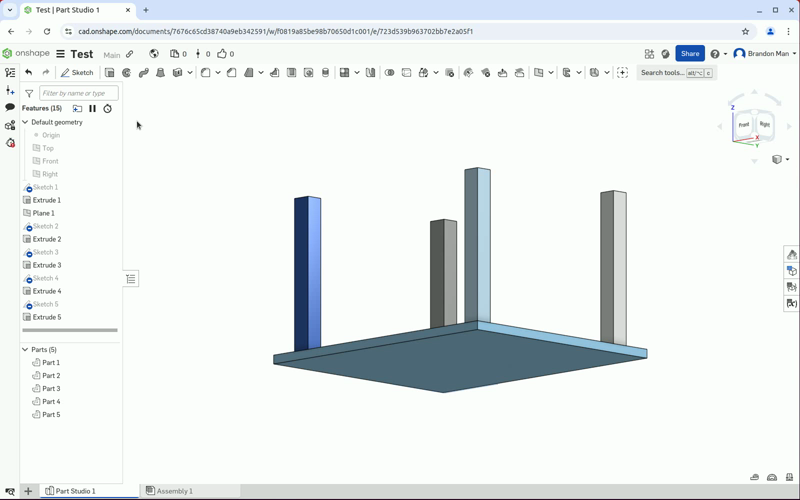
key(left, 3)
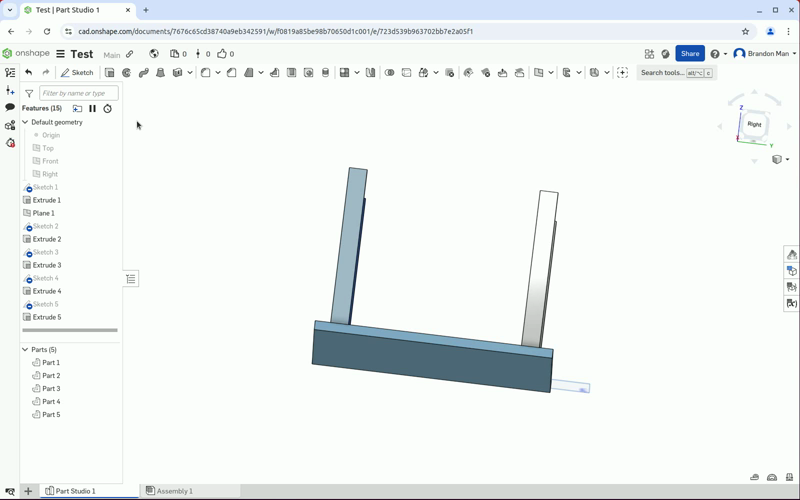
key(right, 3)
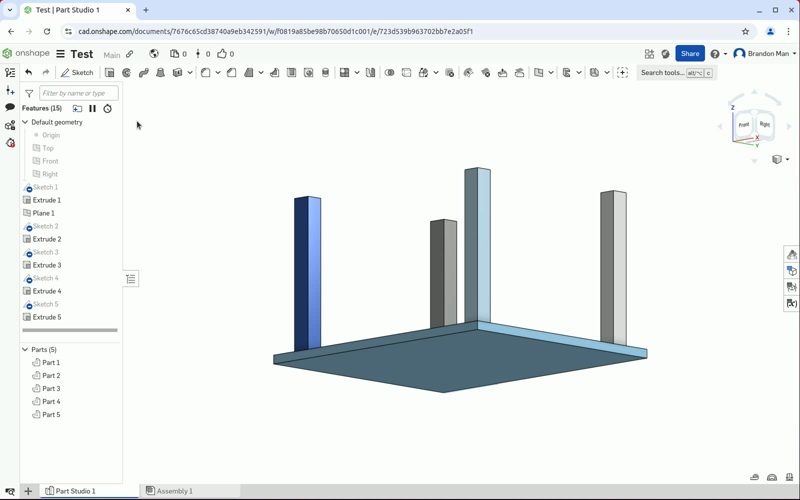
key(down, 3)
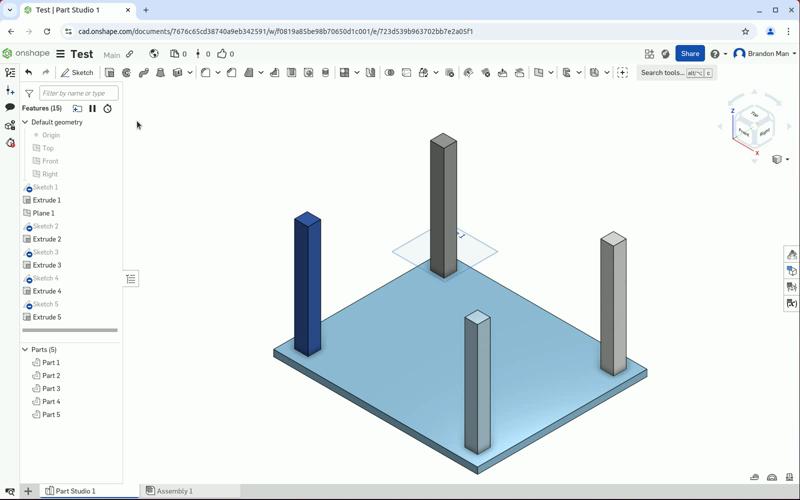
mouse_move(73, 189)
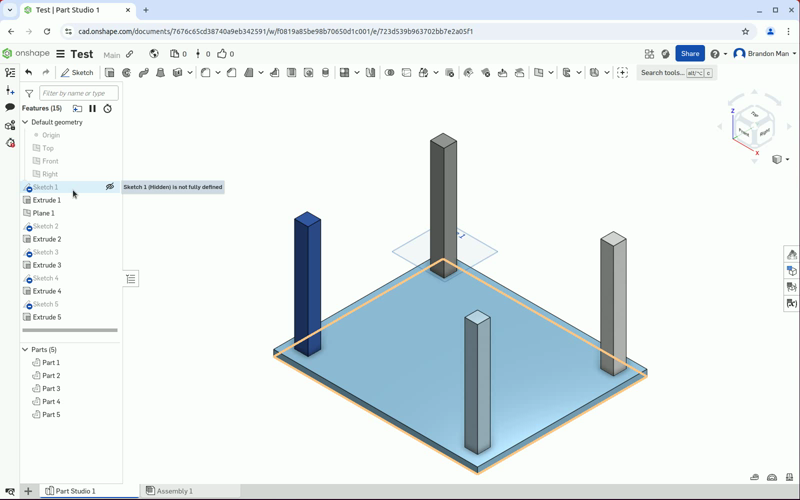
click(73, 189)